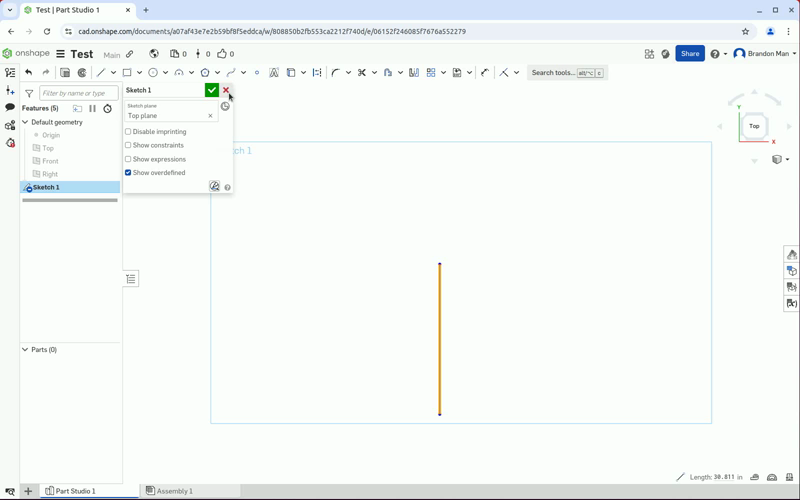
key(shift+h)
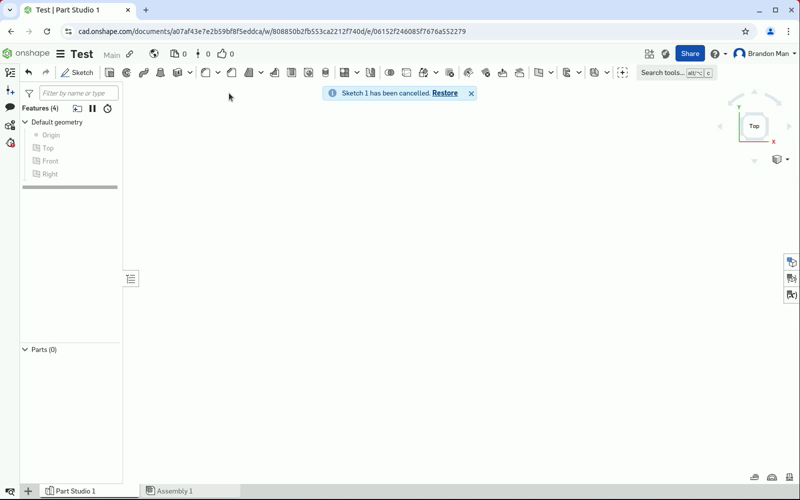
mouse_move(73, 352)
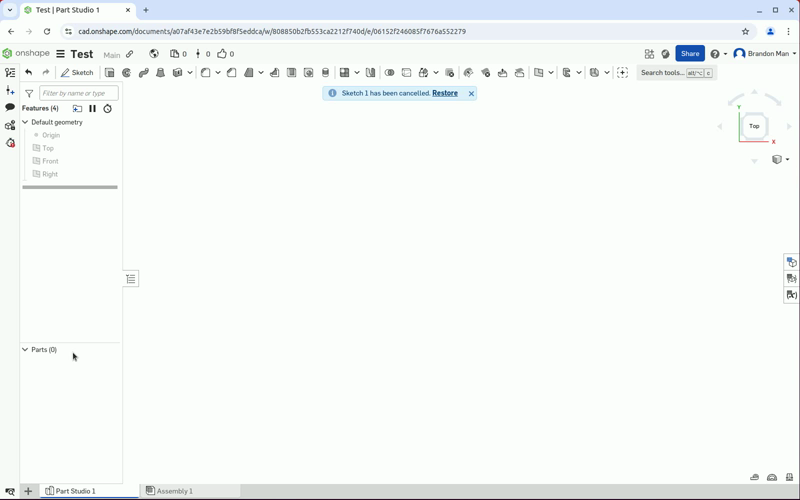
key(y)
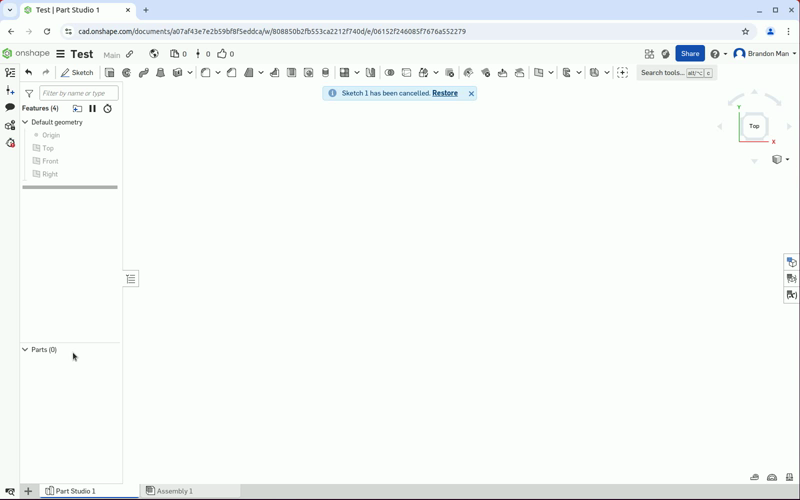
key(shift+p)
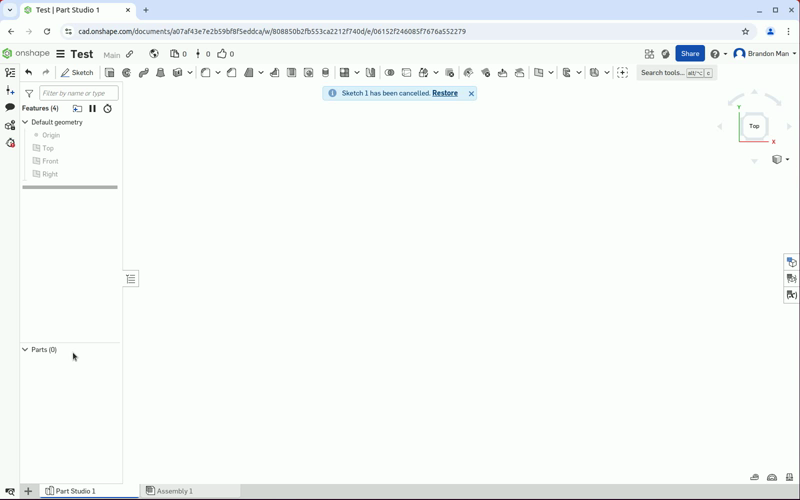
key(space)
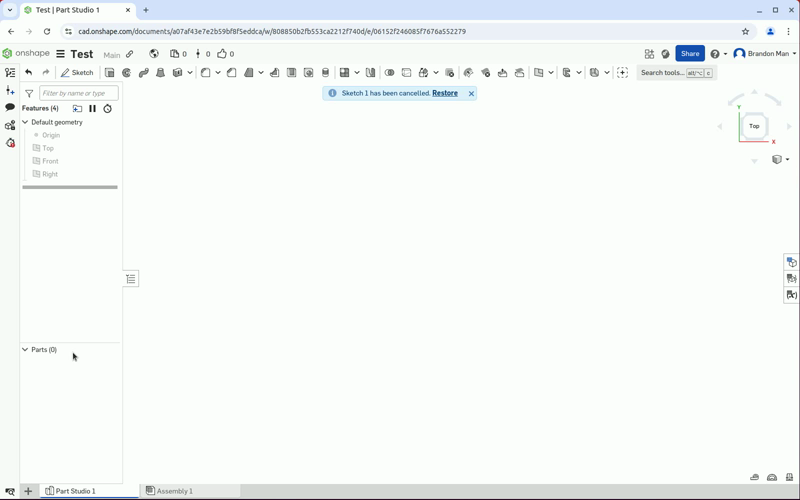
key_down(shift)
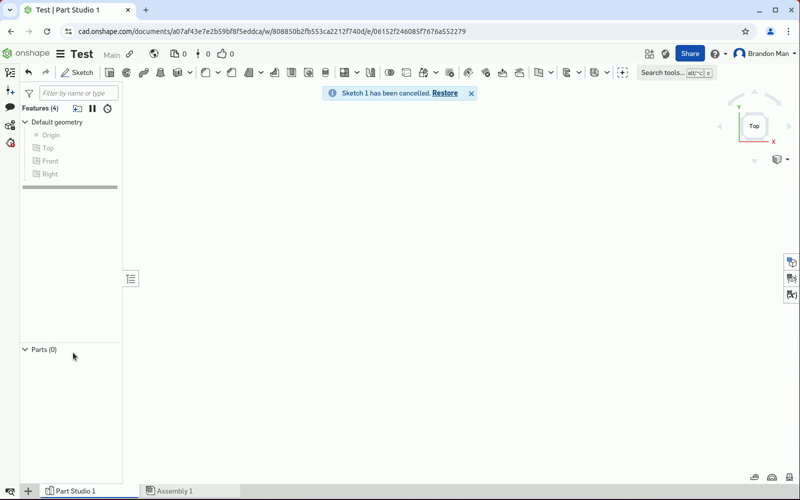
key(up)
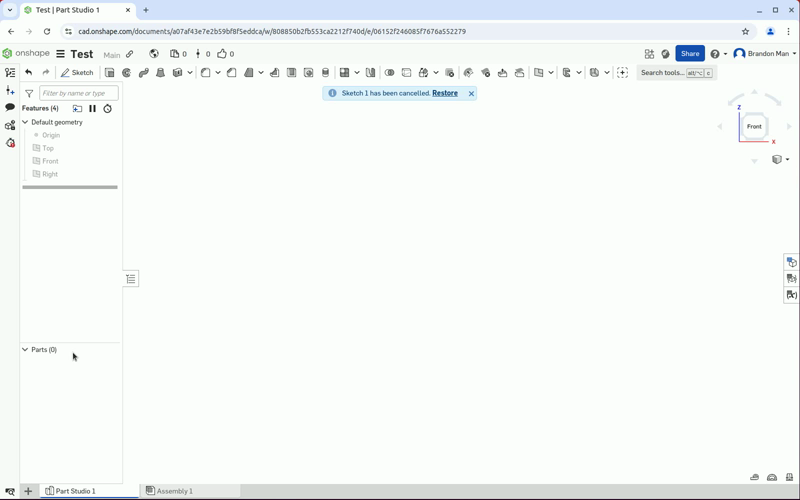
key_up(shift)
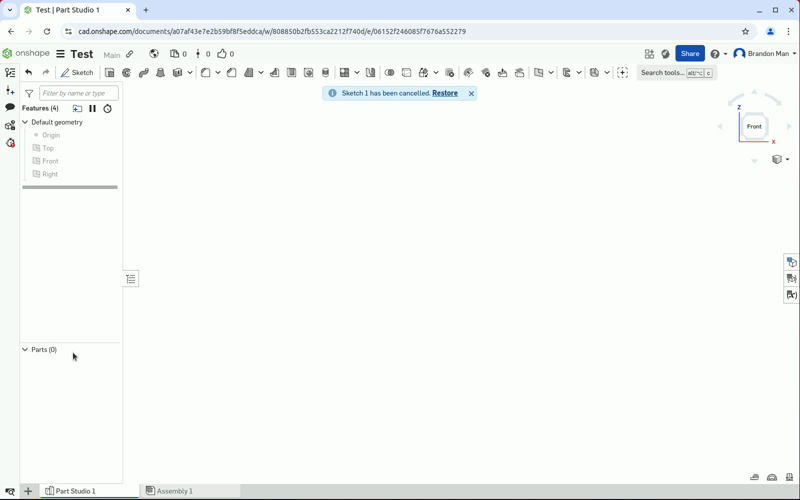
mouse_move(73, 352)
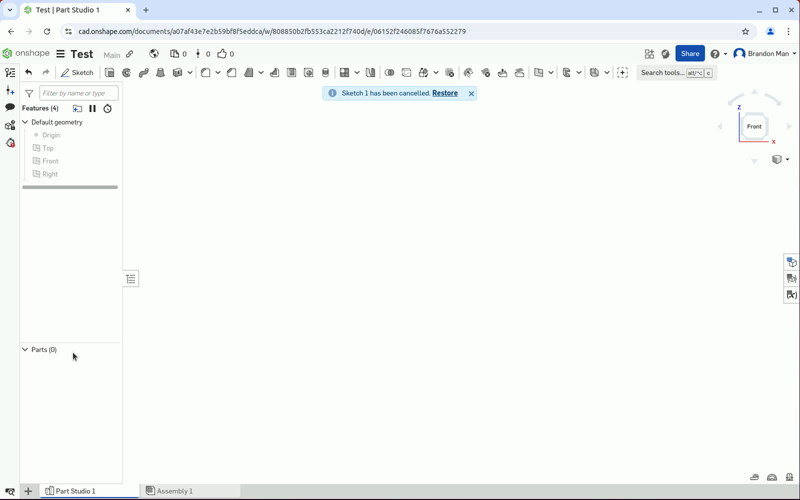
key(shift+y)
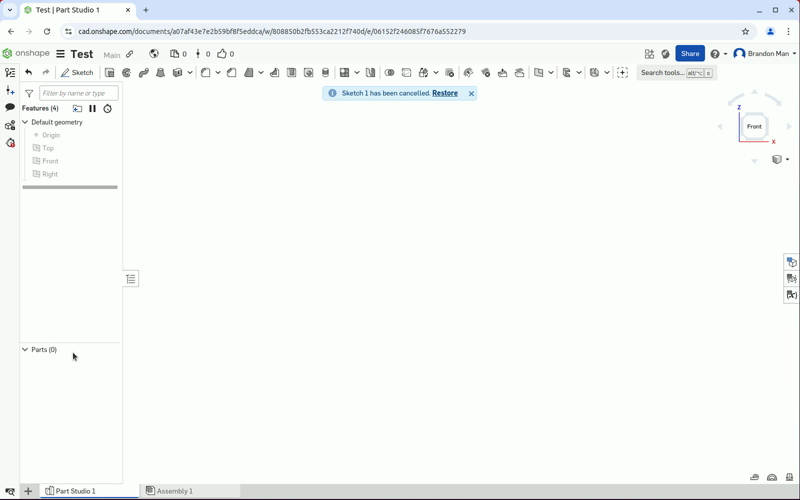
key(shift+s)
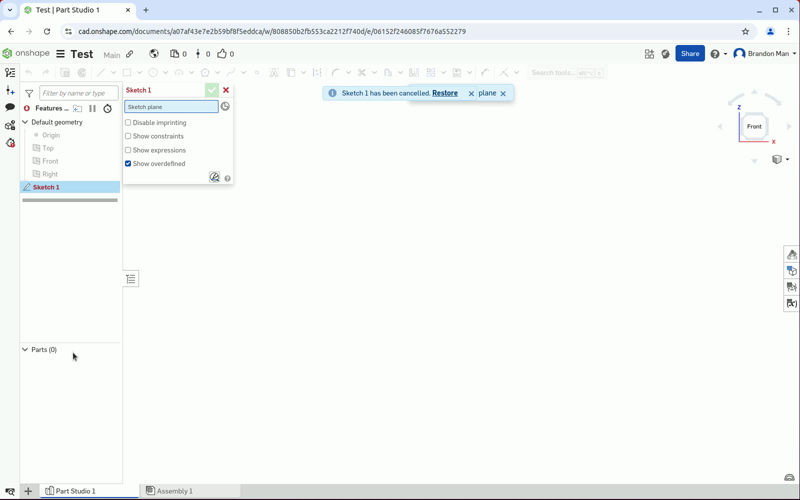
mouse_move(73, 163)
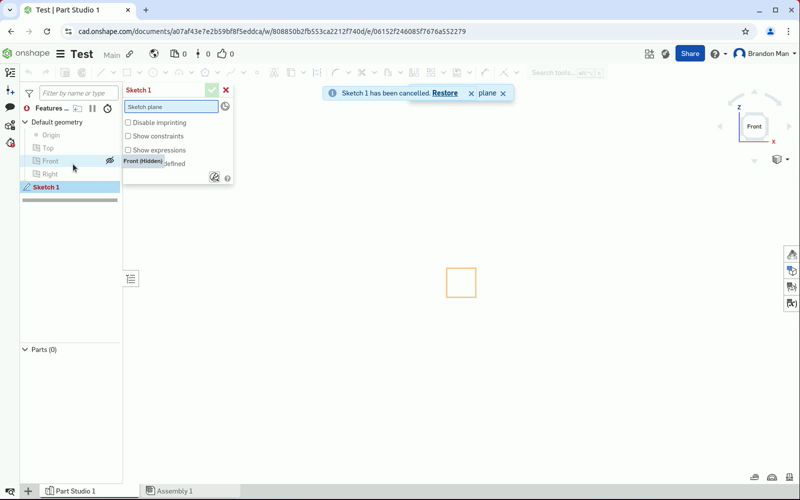
click(73, 163)
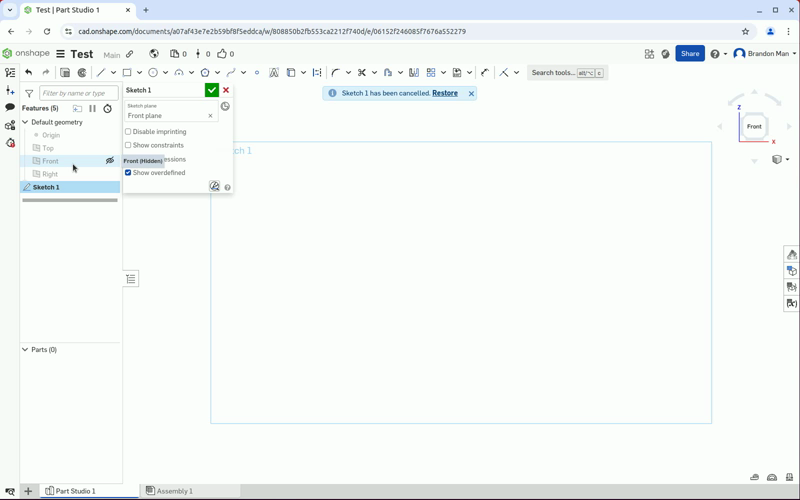
mouse_move(73, 352)
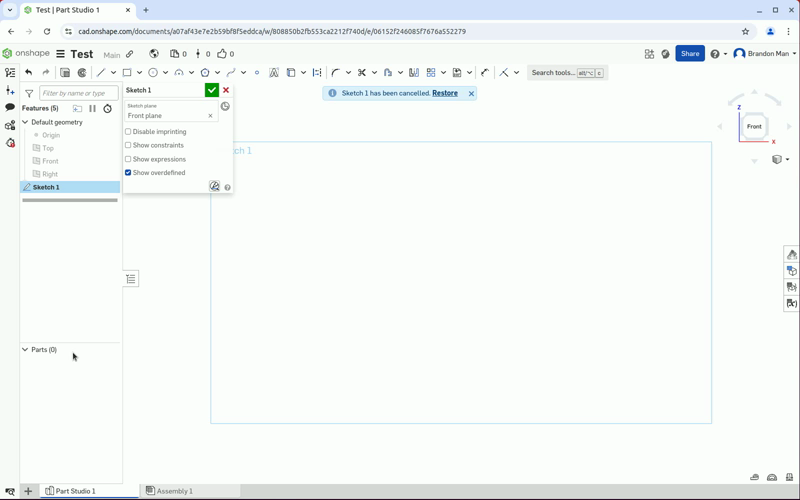
key(y)
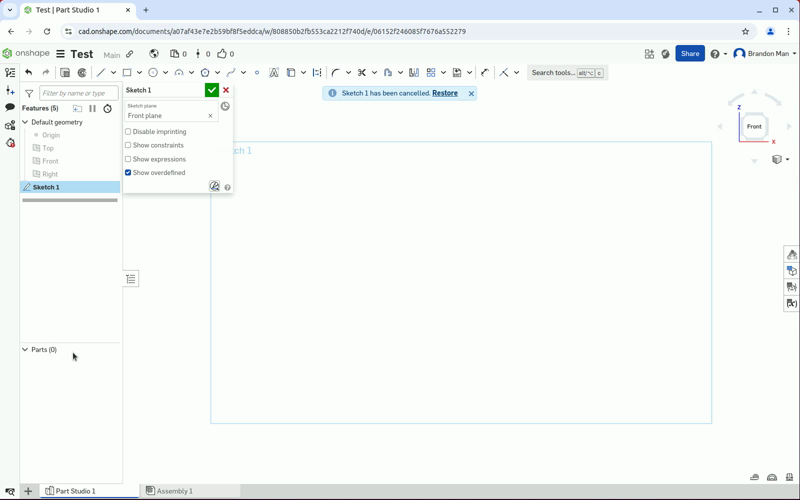
key(a)
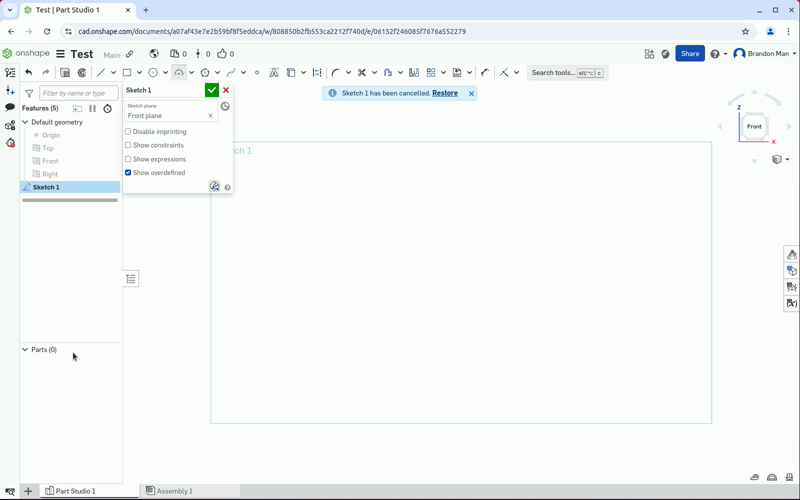
key_down(shift)
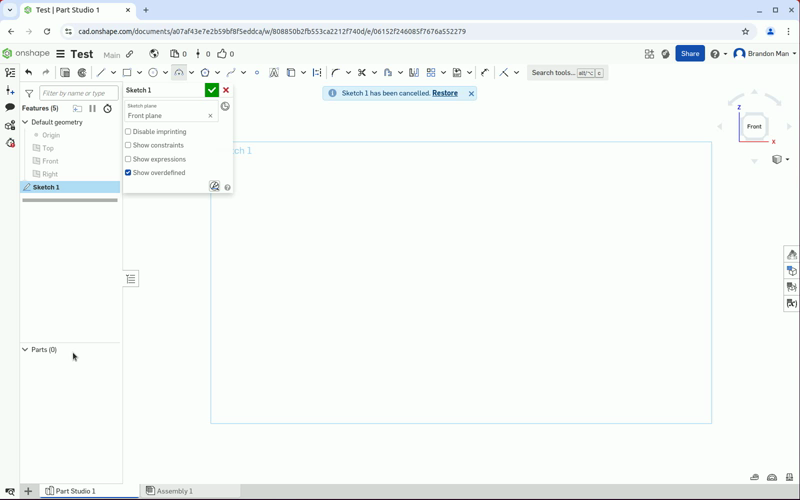
mouse_move(404, 389)
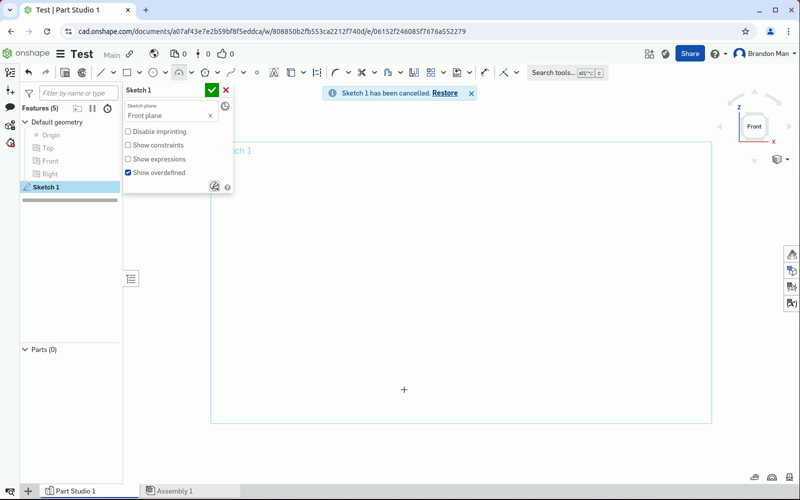
click(404, 389)
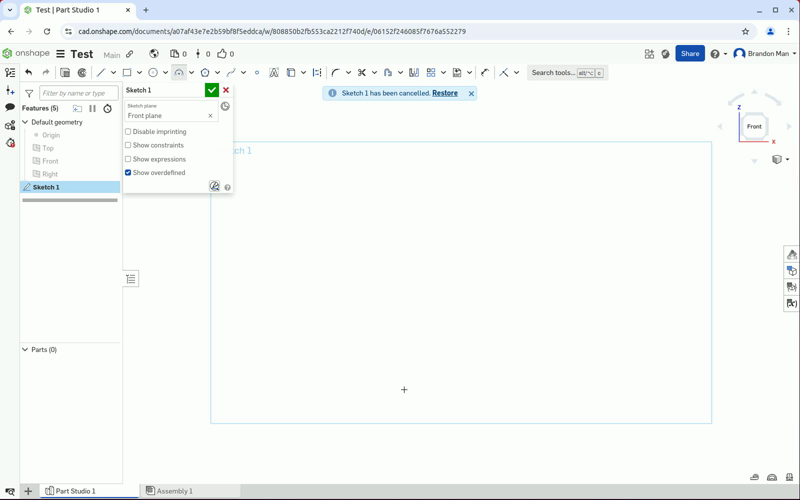
key_up(shift)
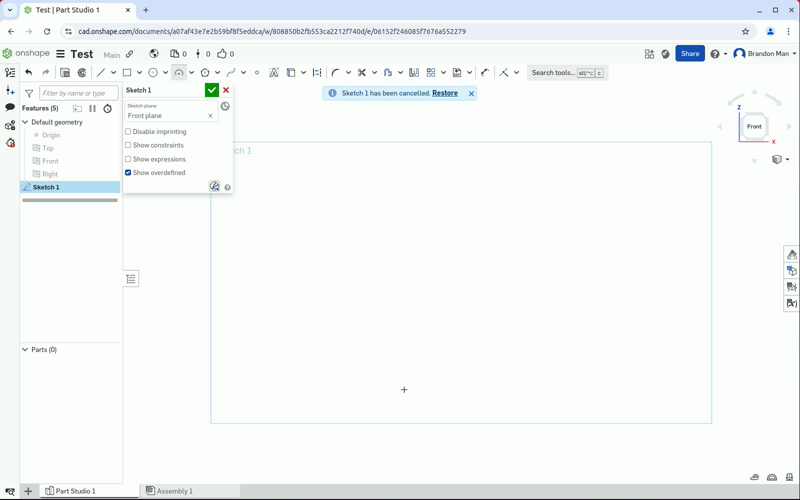
key_down(shift)
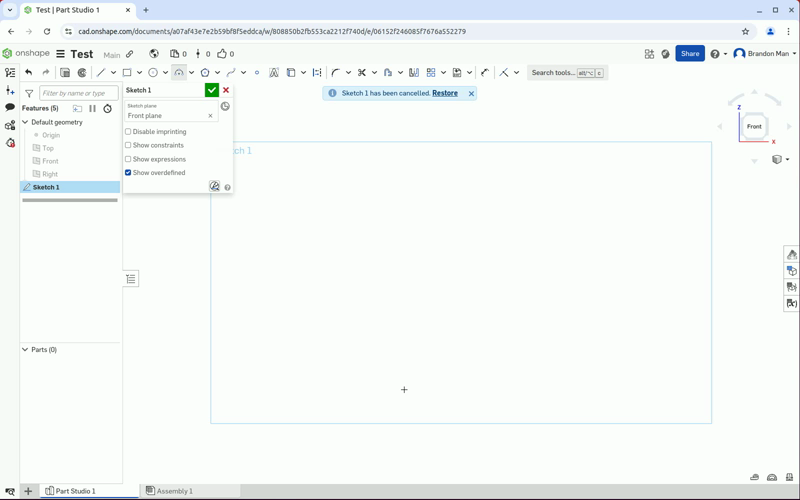
mouse_move(409, 394)
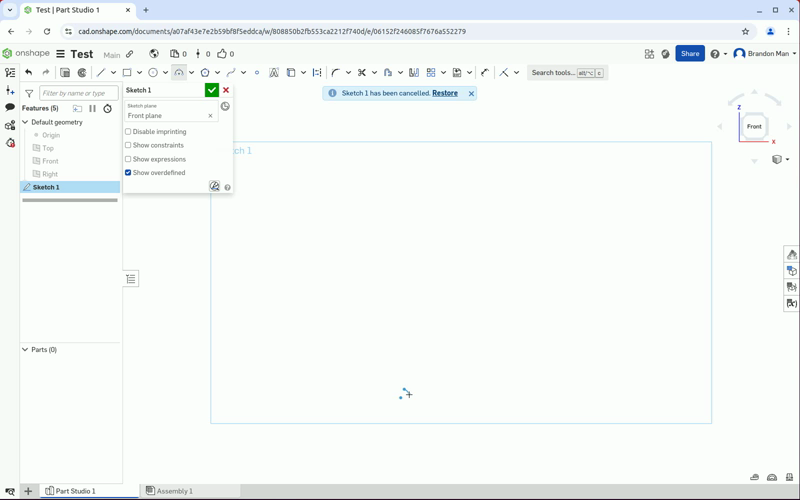
scroll(6)
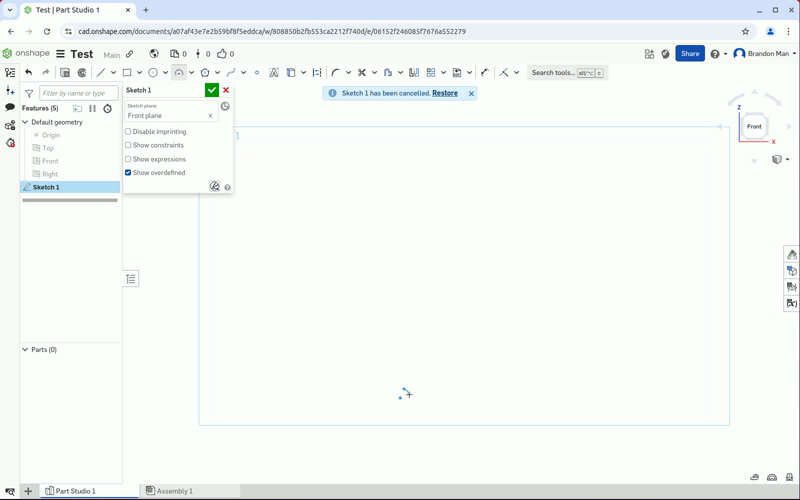
scroll(6)
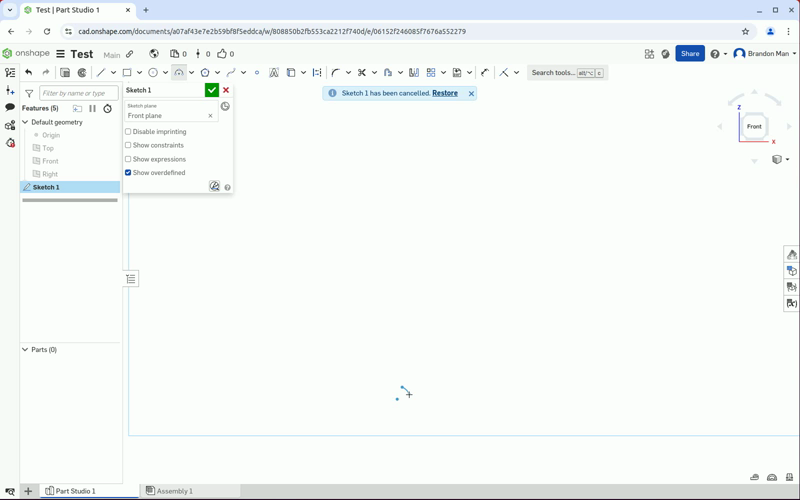
scroll(6)
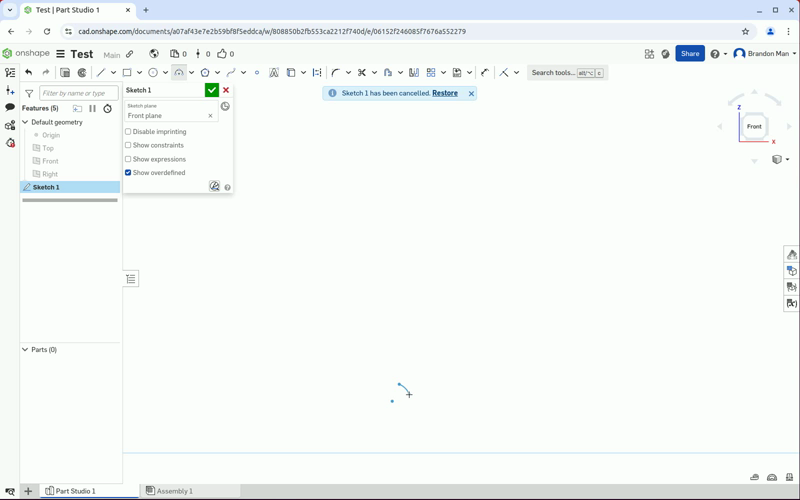
scroll(6)
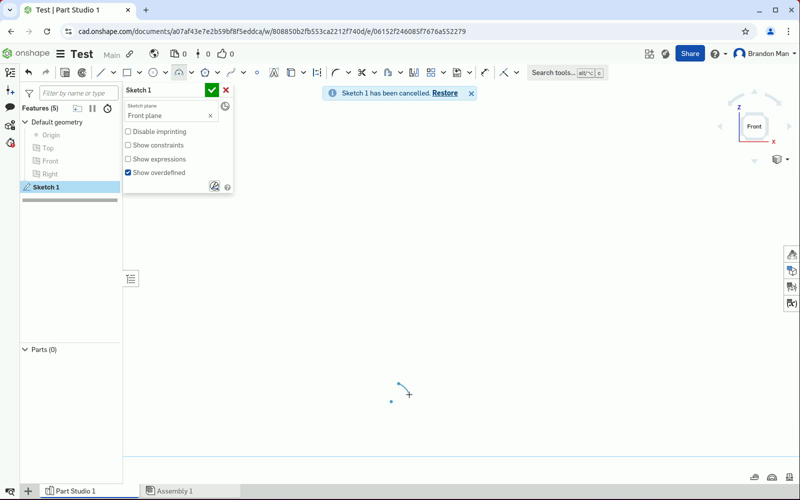
scroll(6)
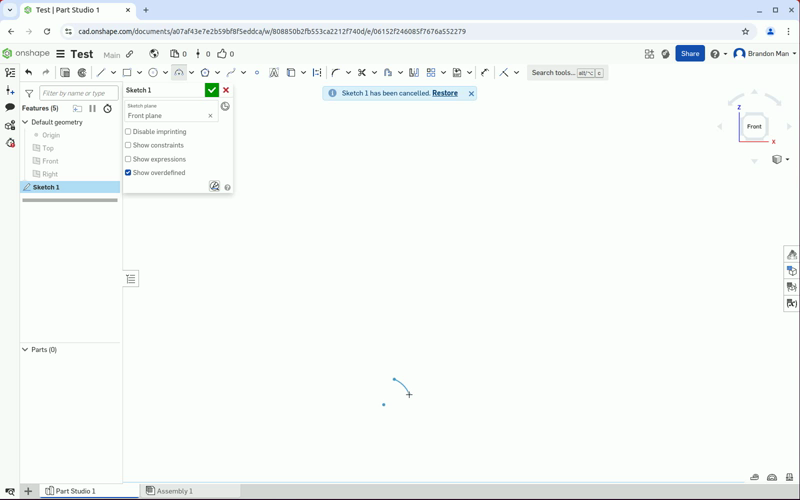
scroll(6)
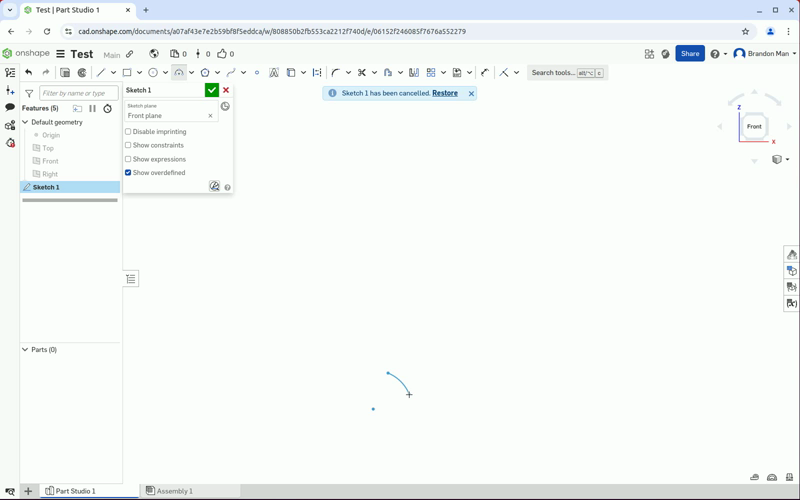
scroll(6)
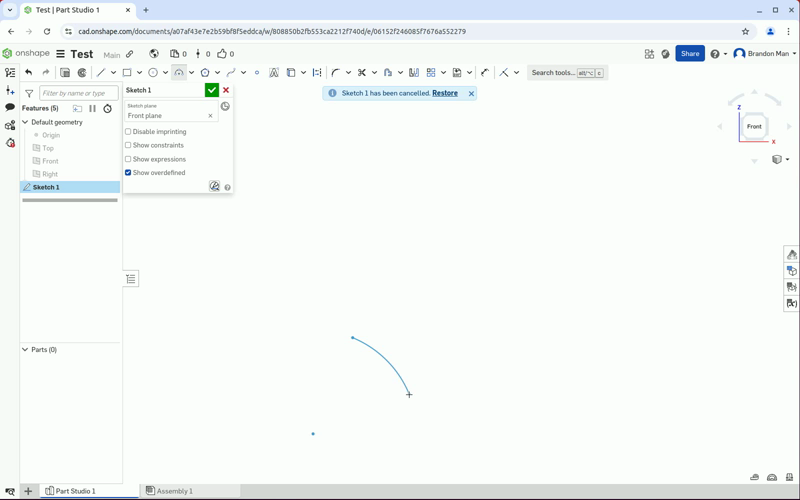
click(409, 394)
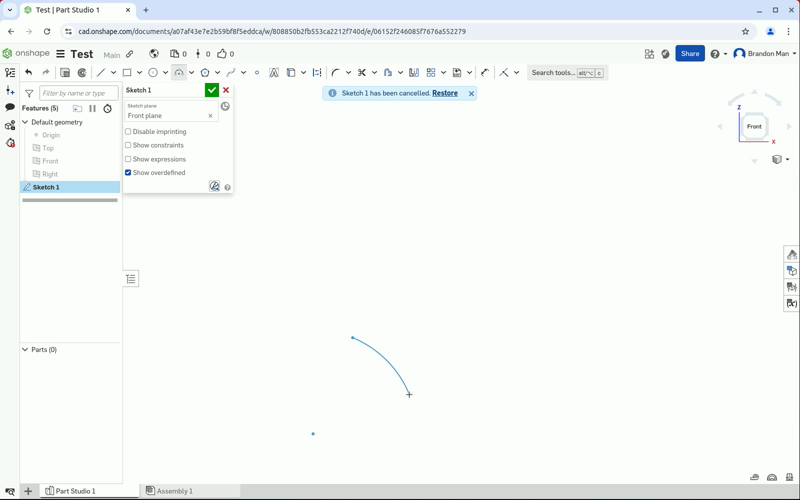
scroll(-6)
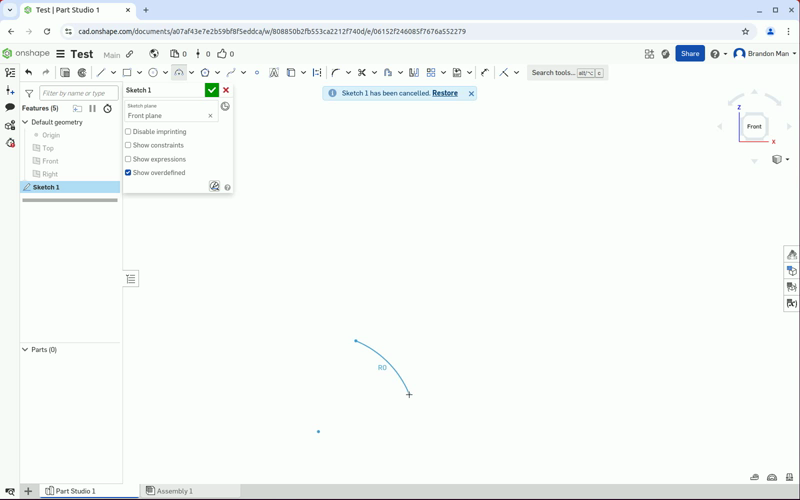
scroll(-6)
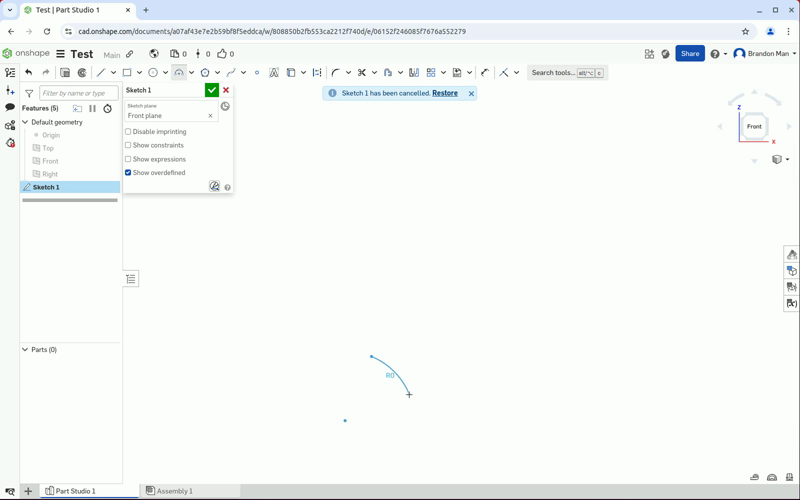
scroll(-6)
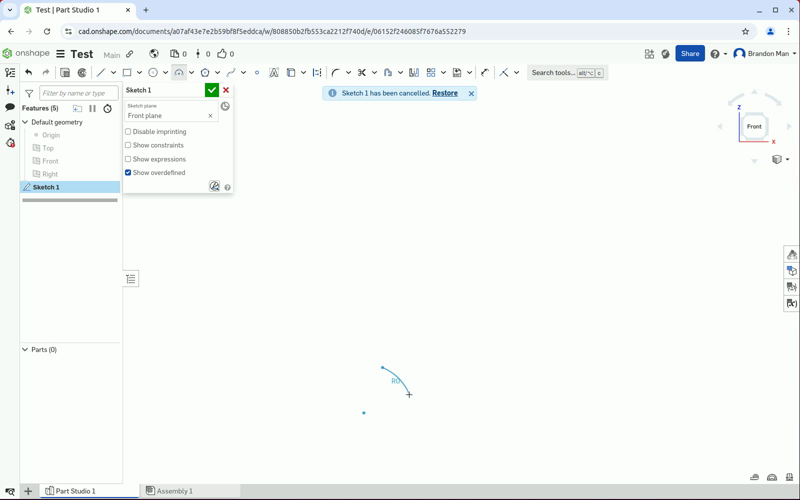
scroll(-6)
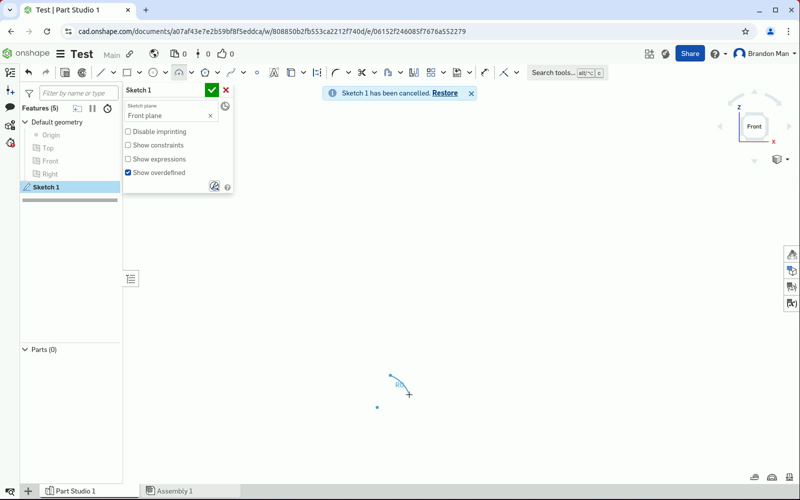
scroll(-6)
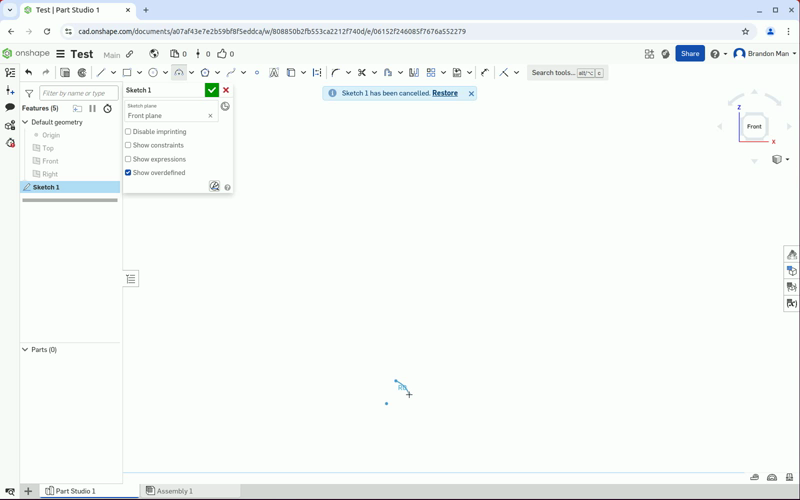
scroll(-6)
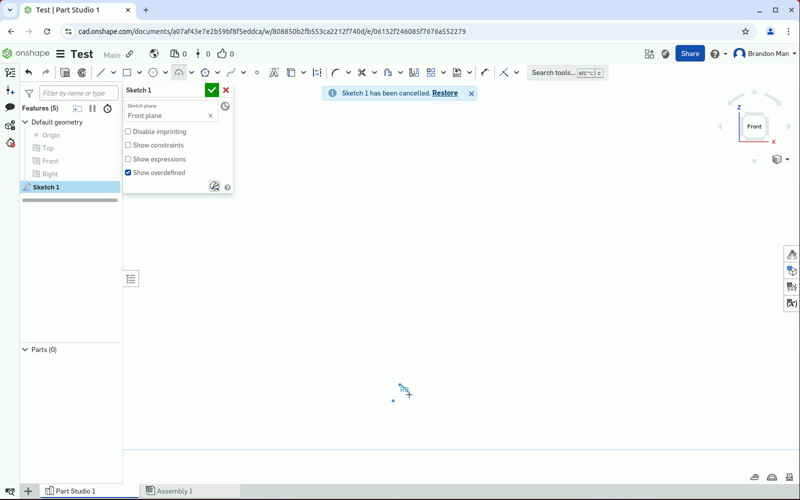
scroll(-6)
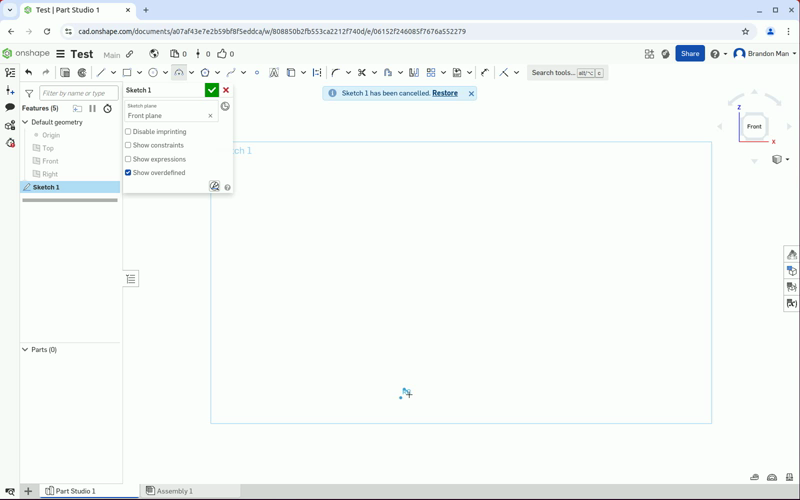
mouse_move(405, 392)
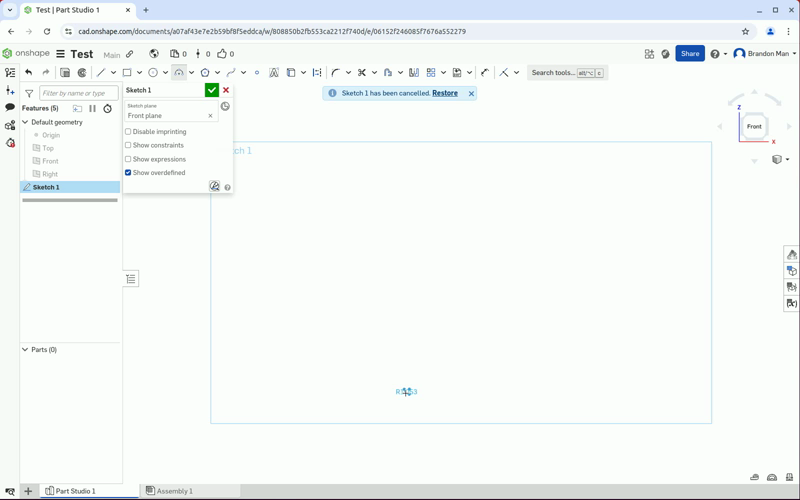
scroll(6)
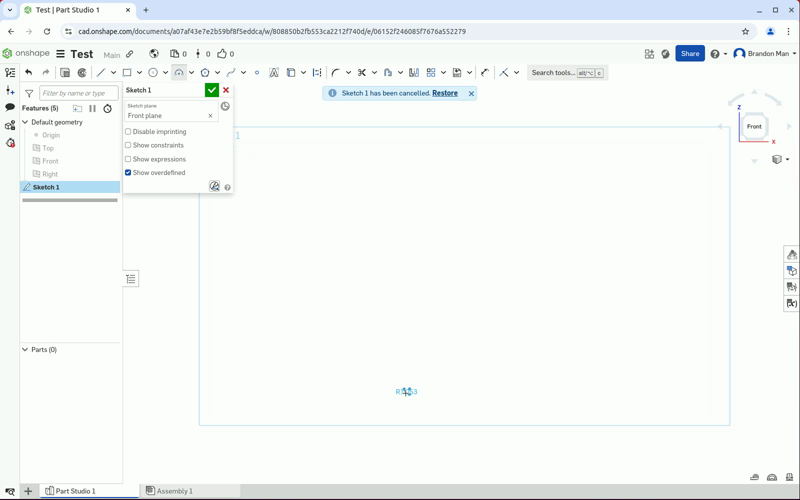
scroll(6)
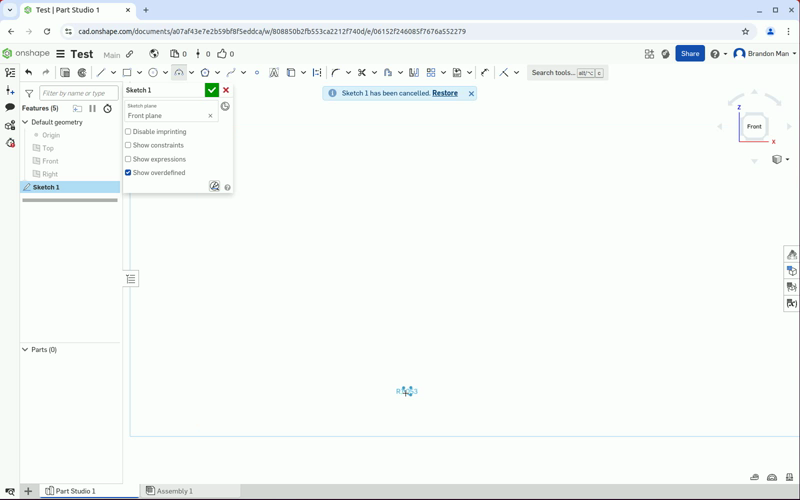
scroll(6)
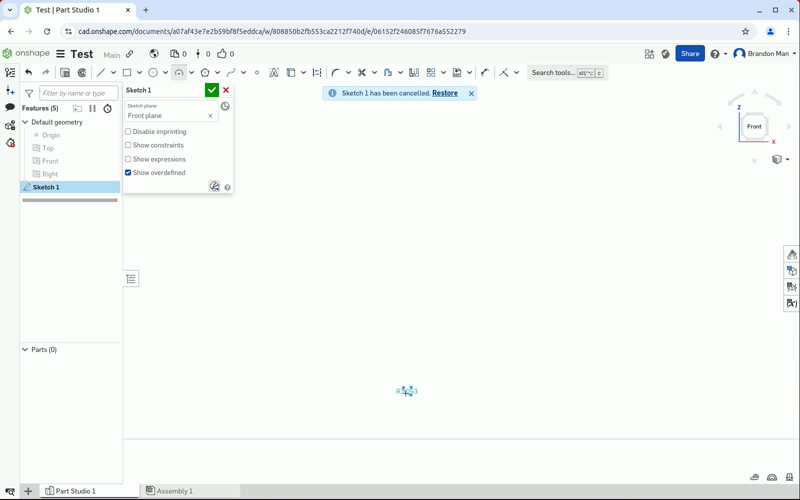
scroll(6)
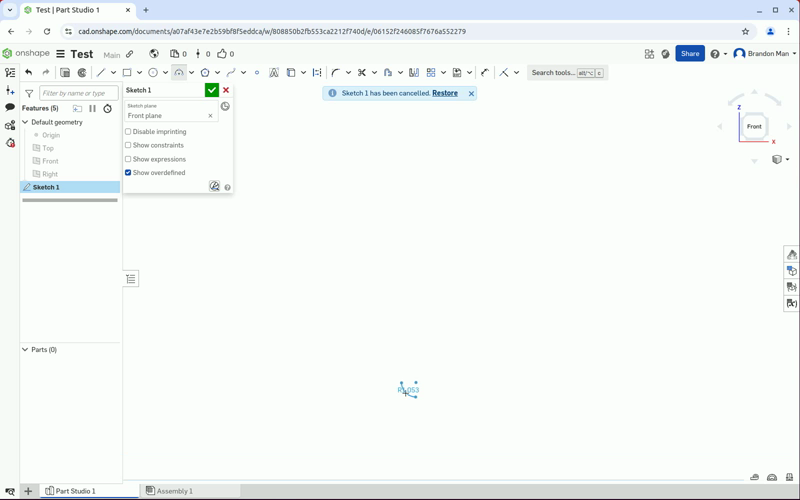
scroll(6)
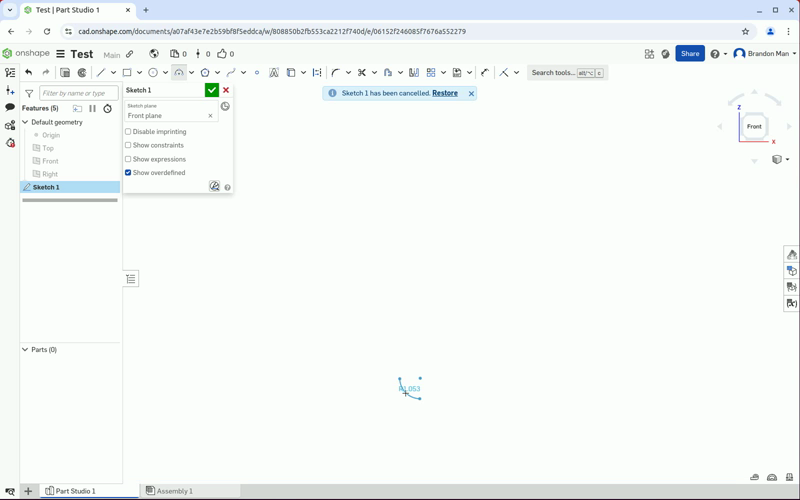
scroll(6)
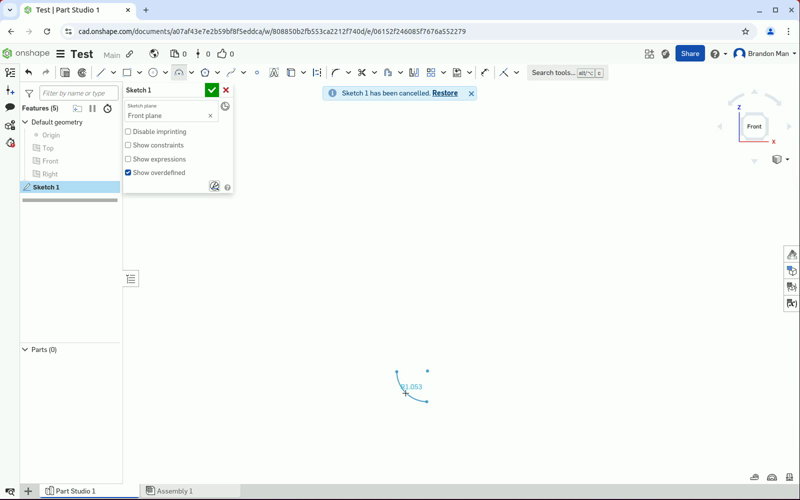
scroll(6)
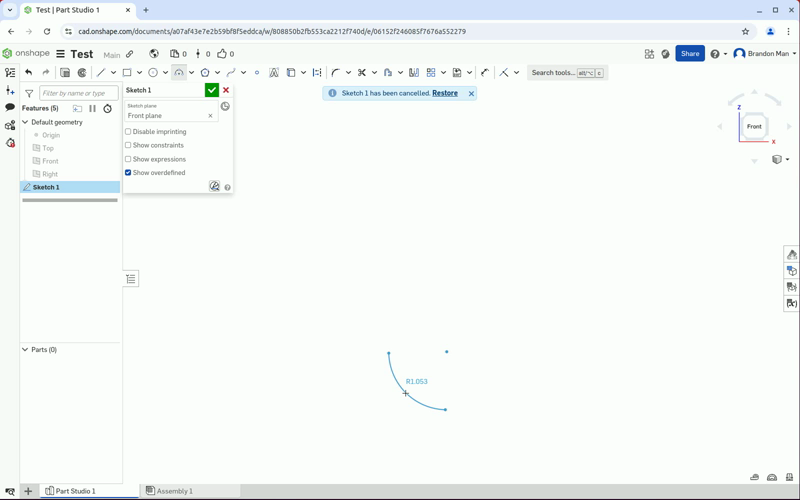
click(405, 392)
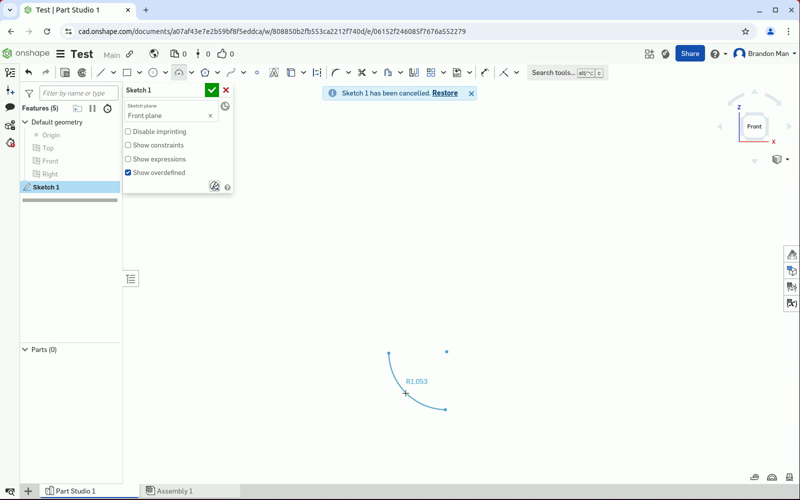
scroll(-6)
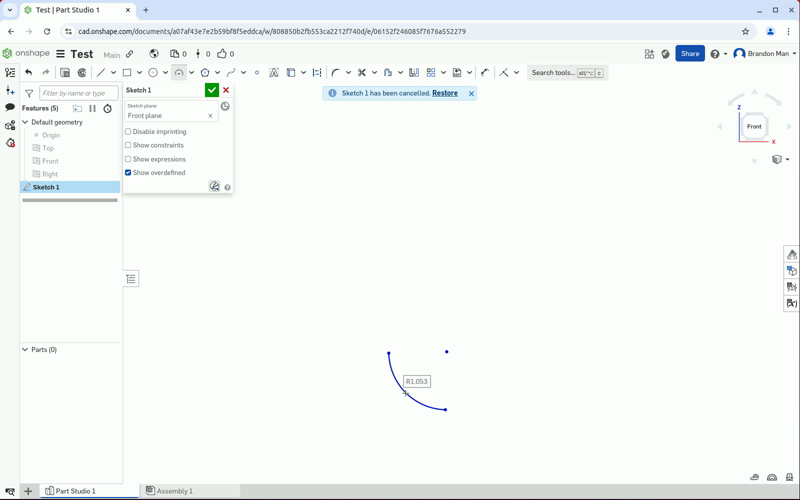
scroll(-6)
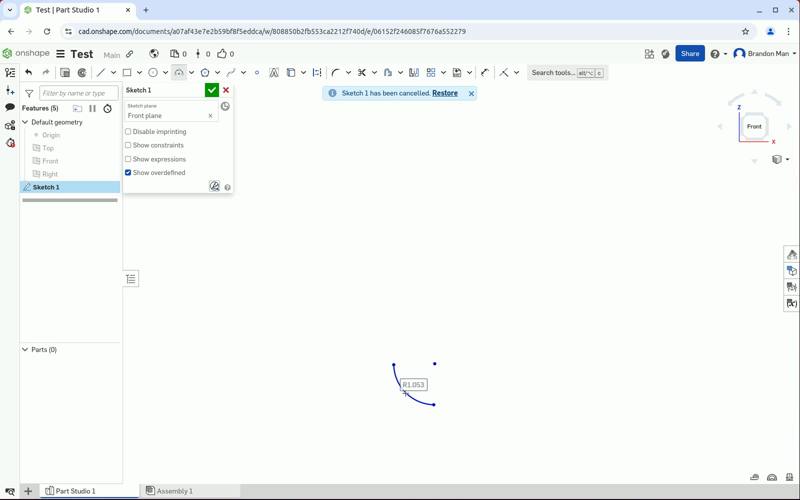
scroll(-6)
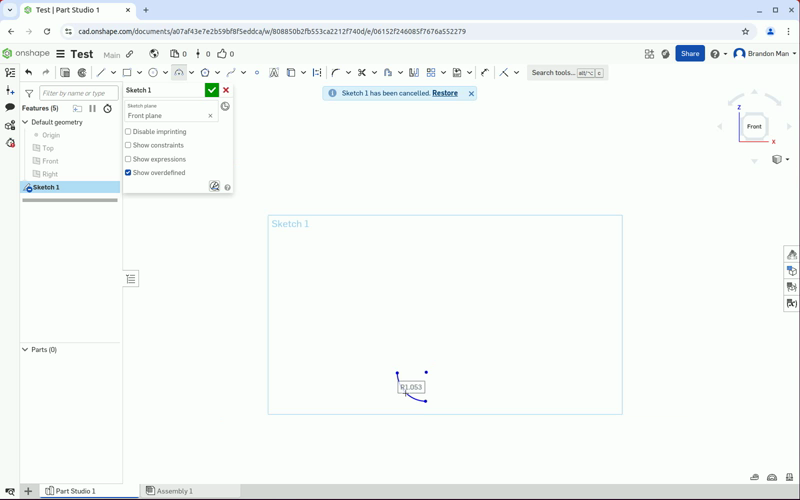
scroll(-6)
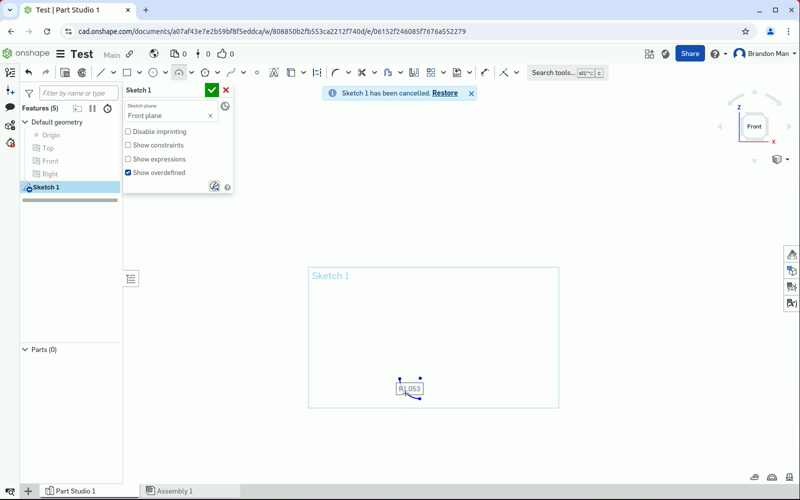
scroll(-6)
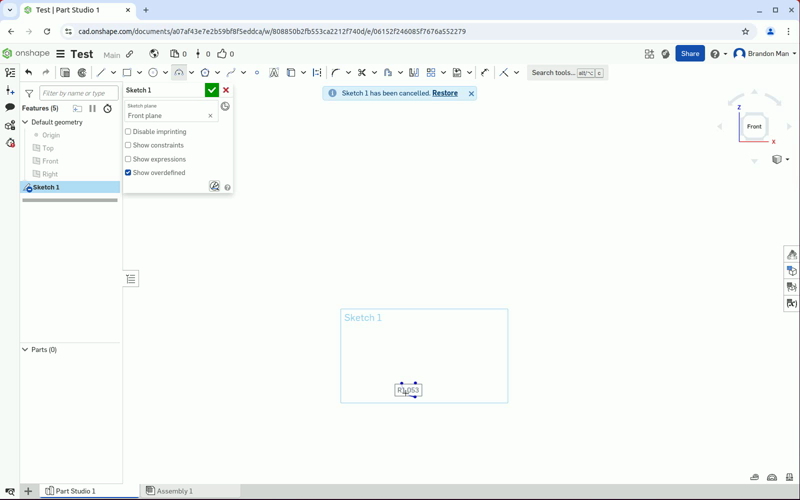
scroll(-6)
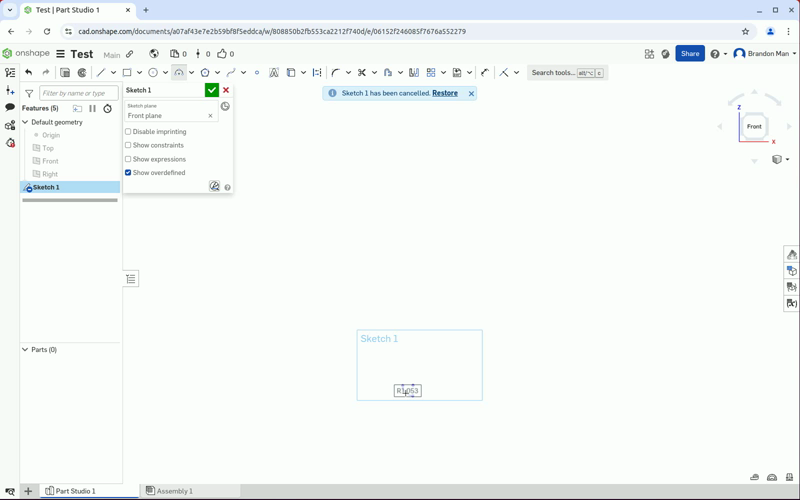
scroll(-6)
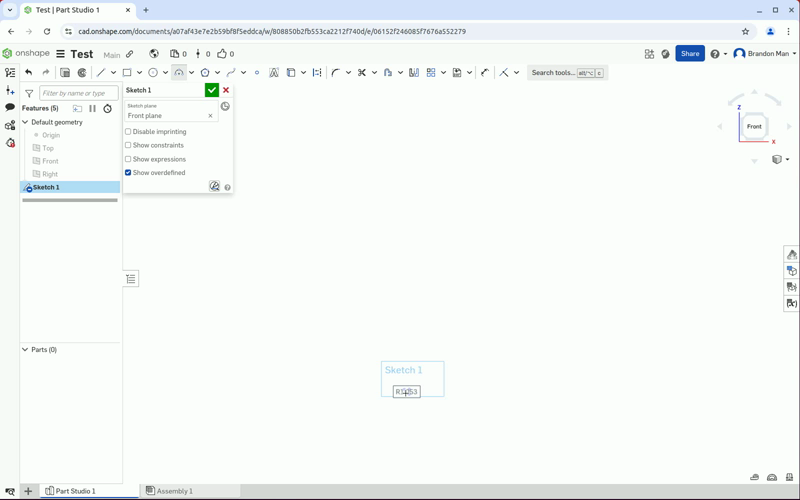
key_up(shift)
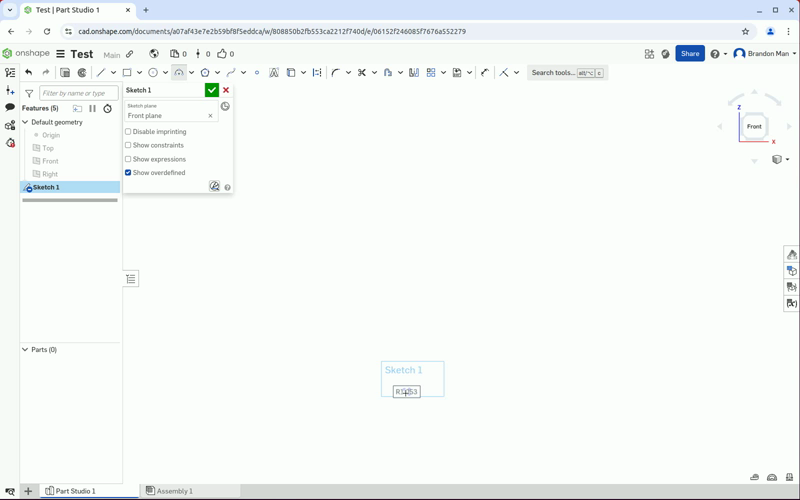
key(esc)
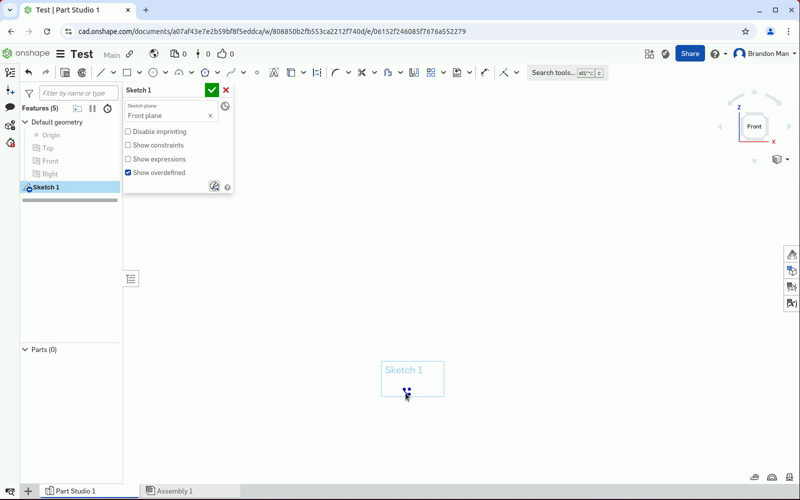
key(l)
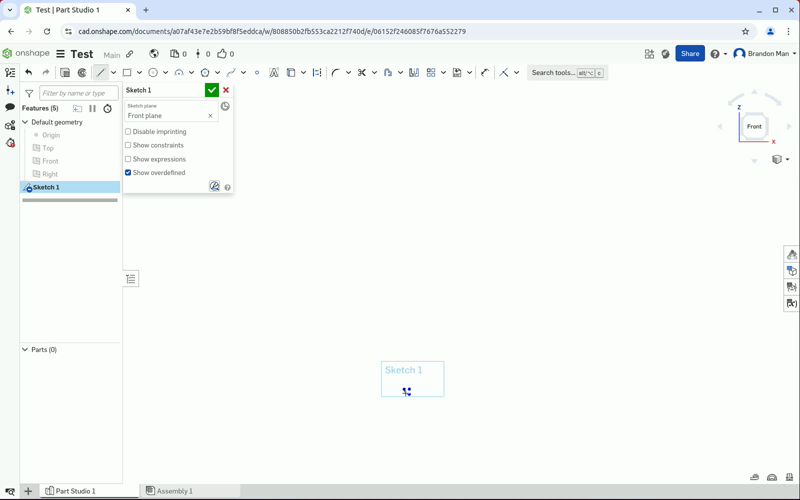
mouse_move(409, 394)
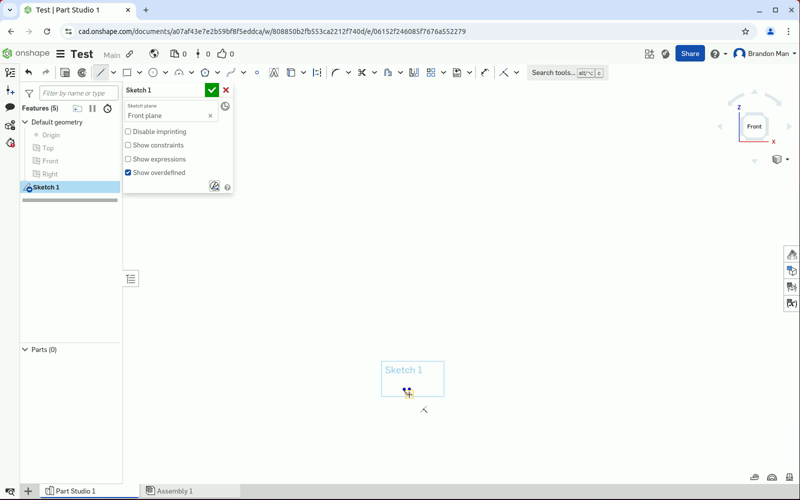
scroll(6)
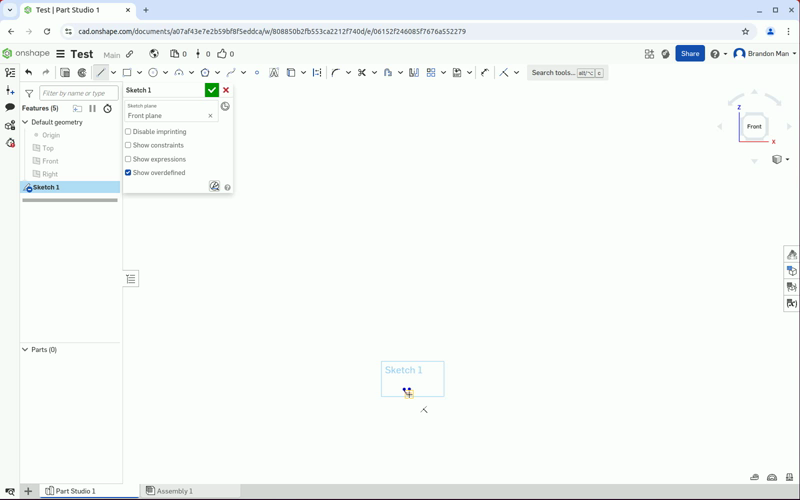
scroll(6)
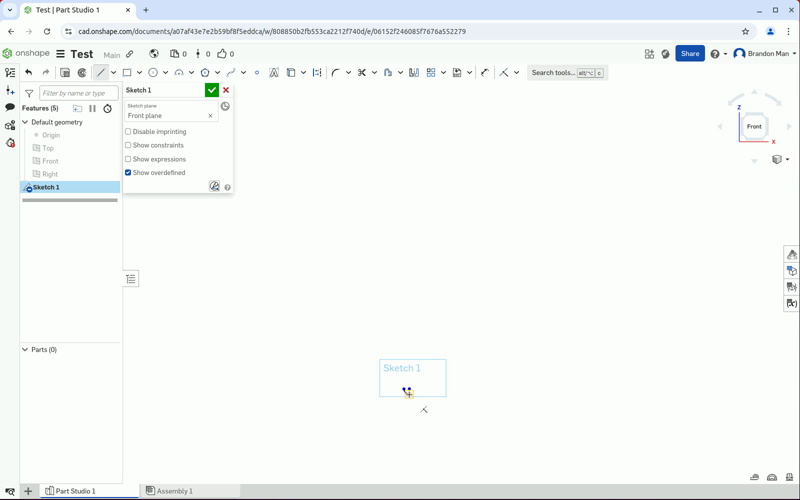
scroll(6)
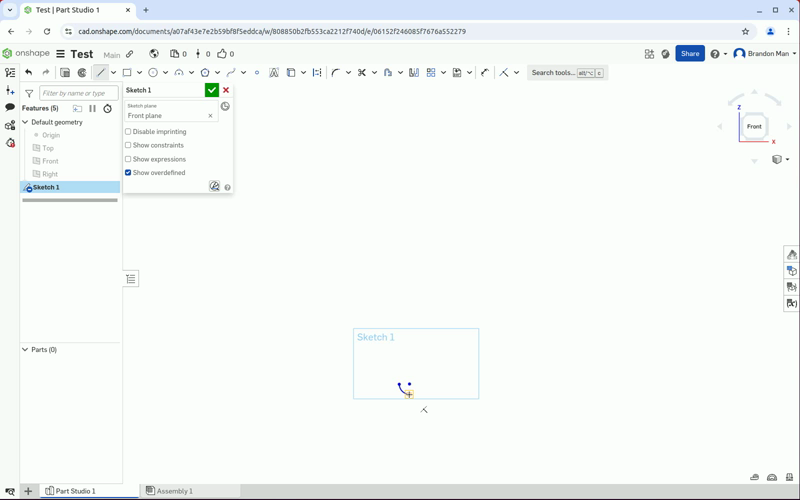
scroll(6)
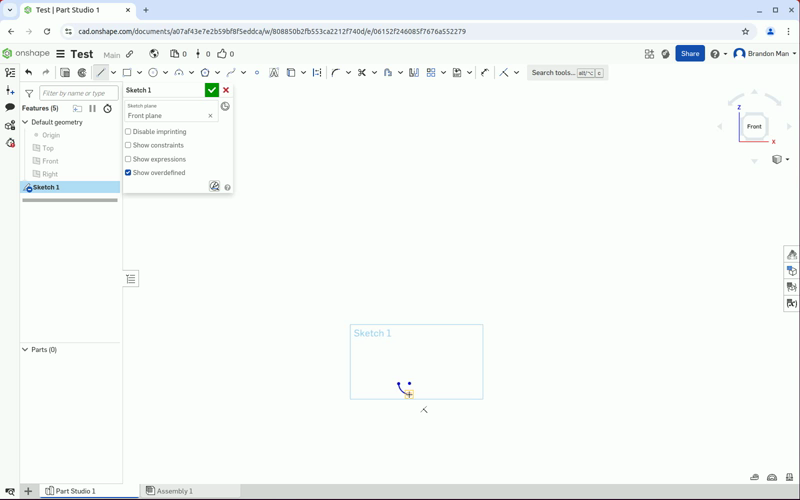
scroll(6)
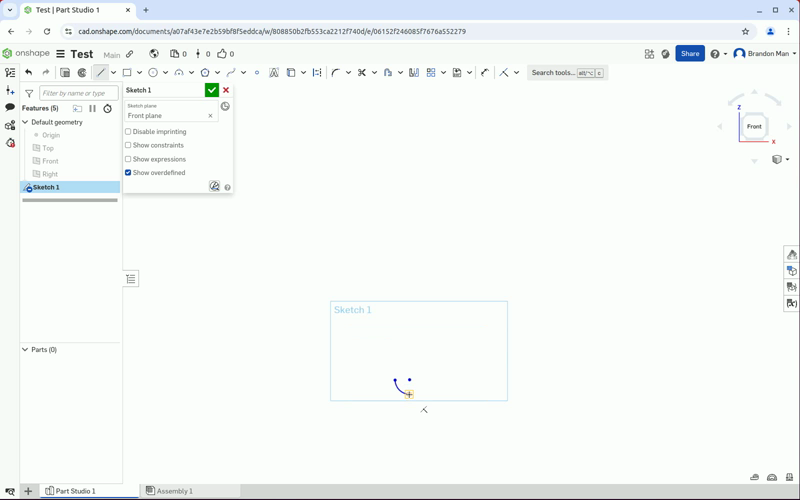
scroll(6)
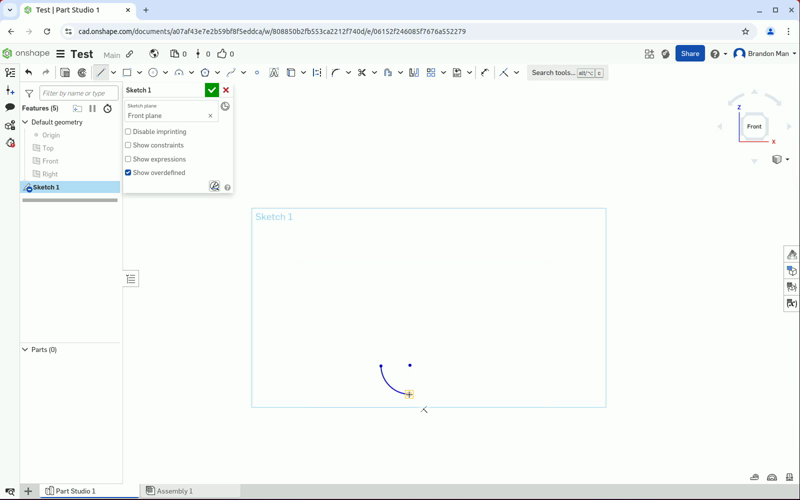
scroll(6)
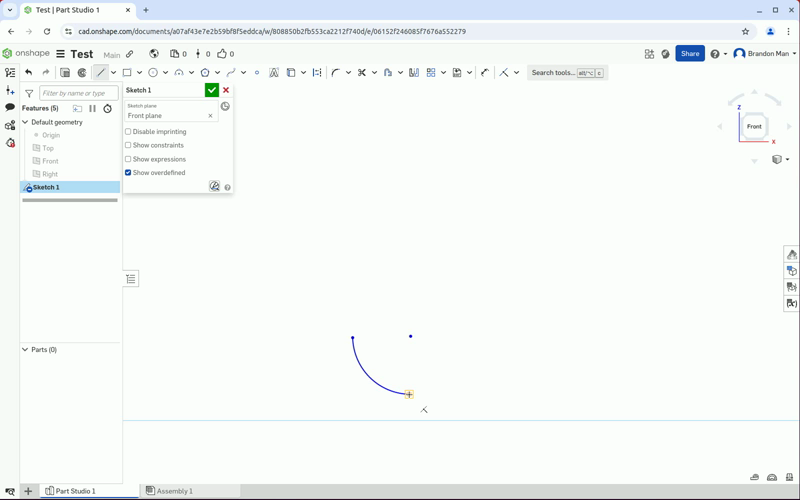
click(409, 394)
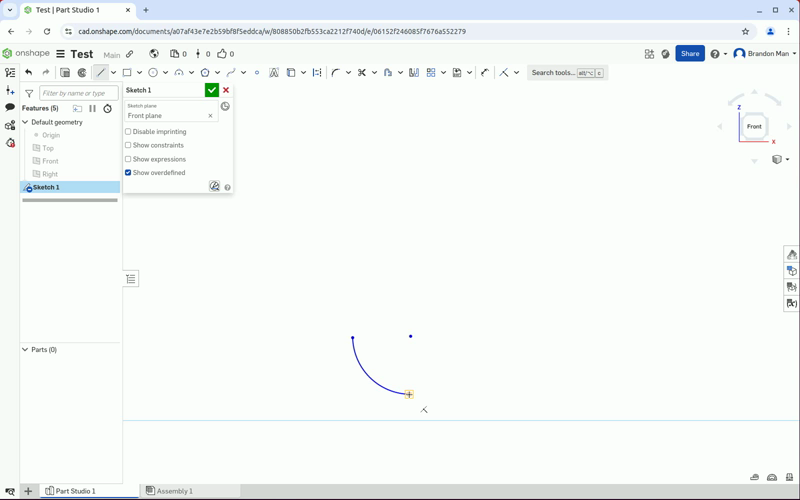
scroll(-6)
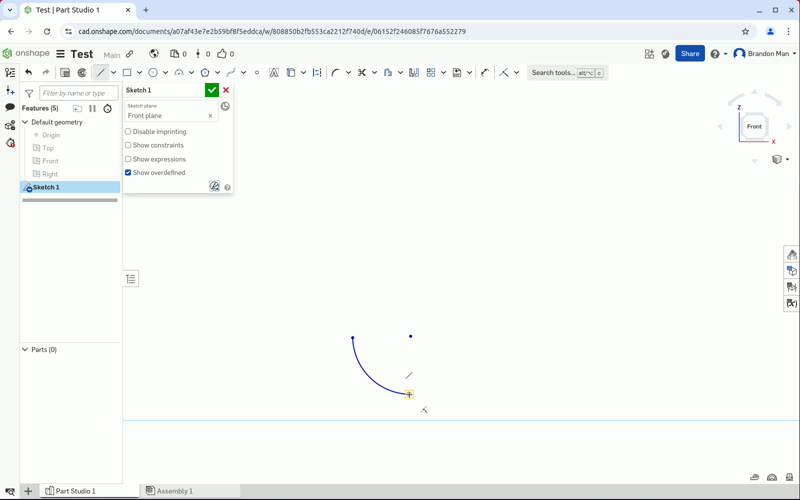
scroll(-6)
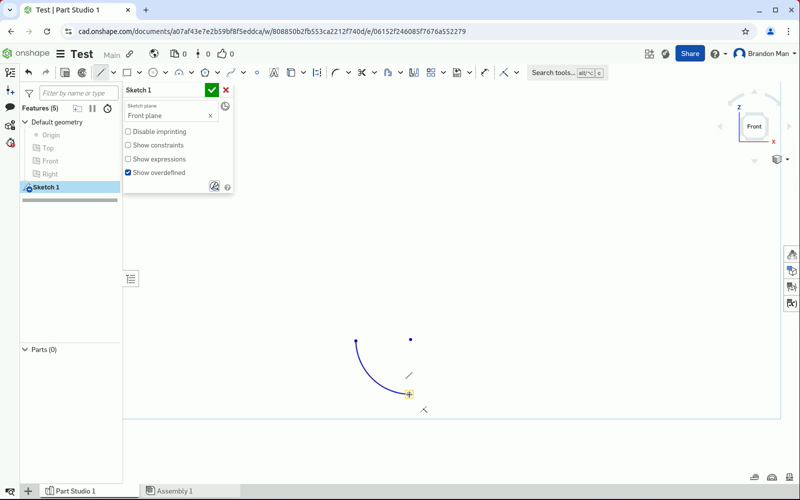
scroll(-6)
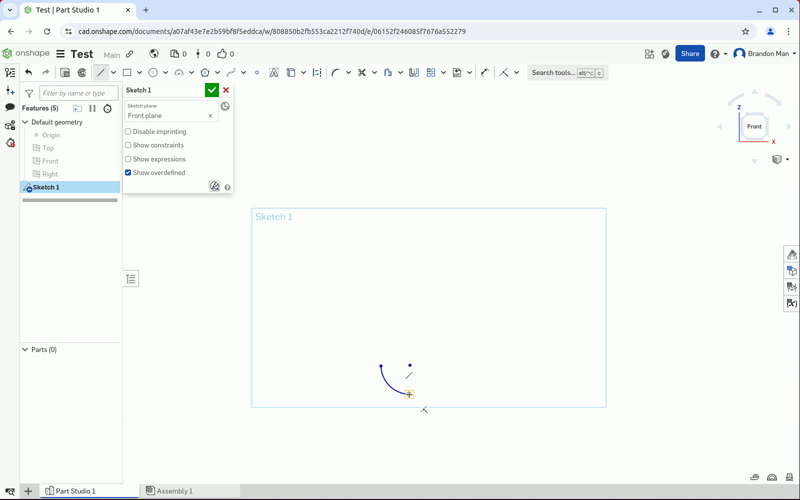
scroll(-6)
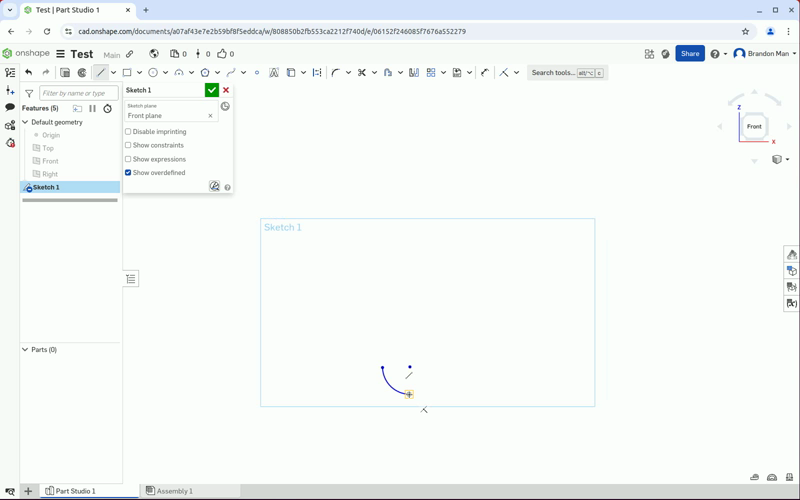
scroll(-6)
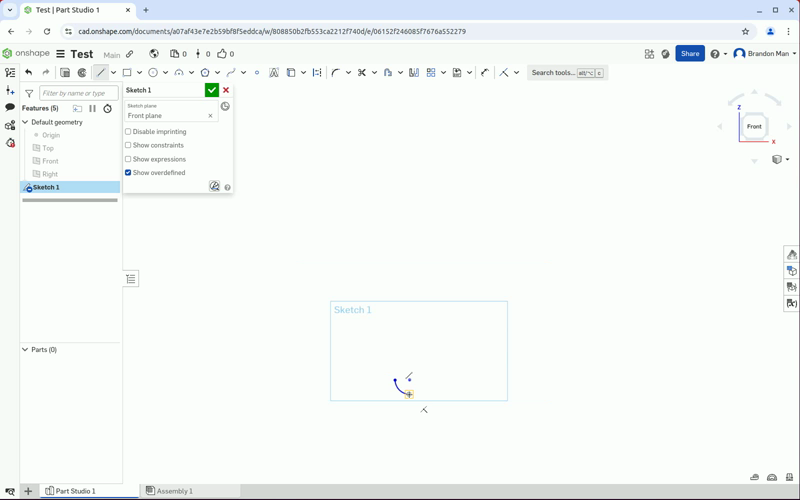
scroll(-6)
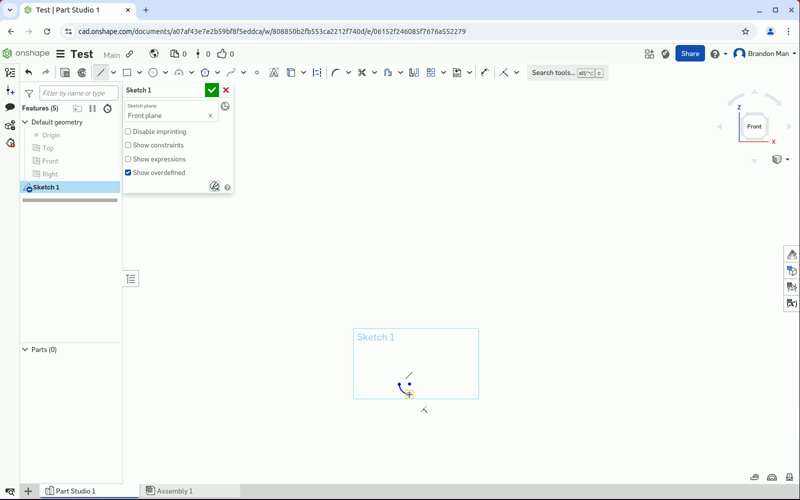
scroll(-6)
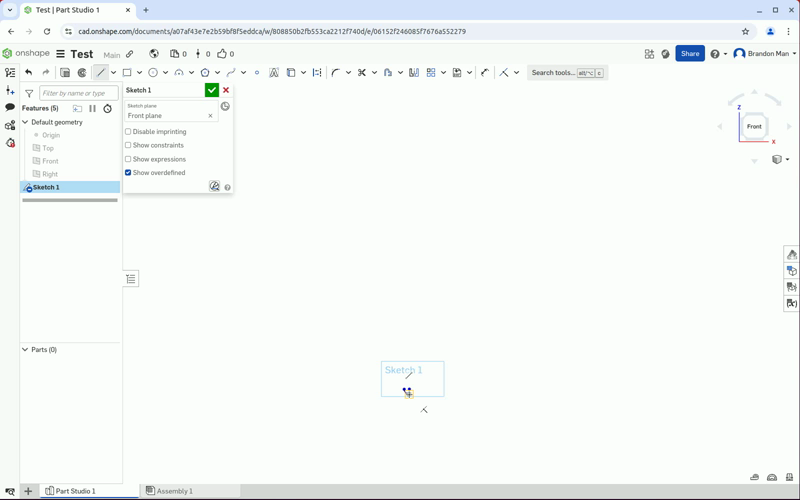
key_down(shift)
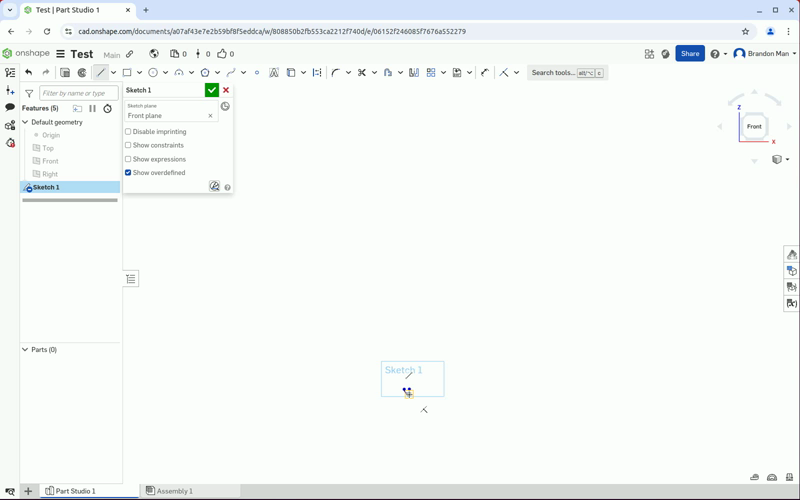
mouse_move(510, 394)
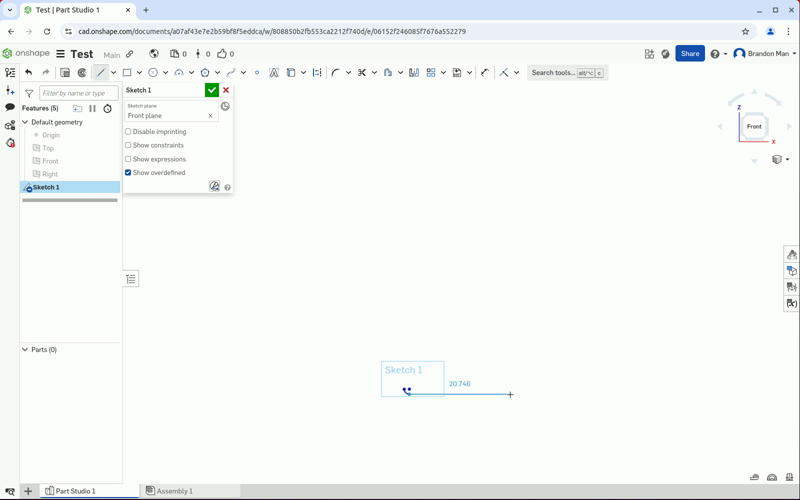
click(510, 394)
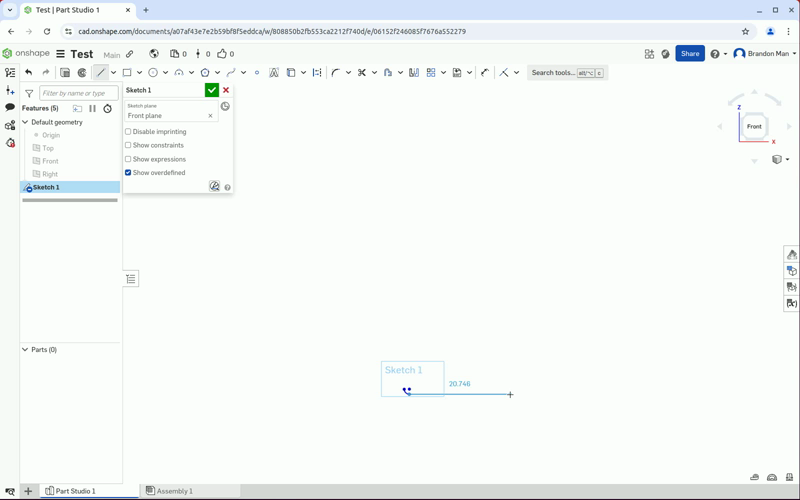
key_up(shift)
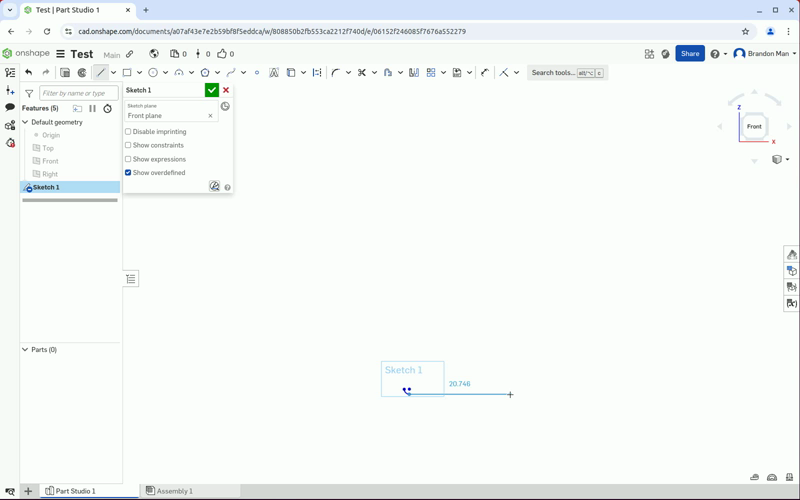
key(esc)
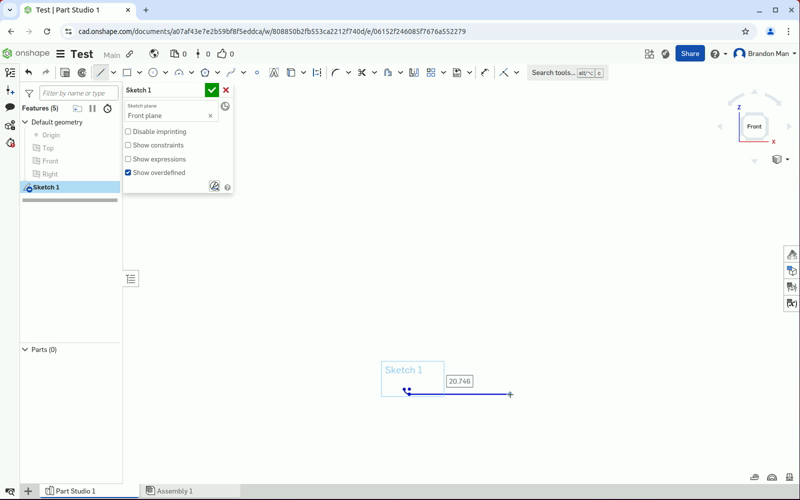
key(a)
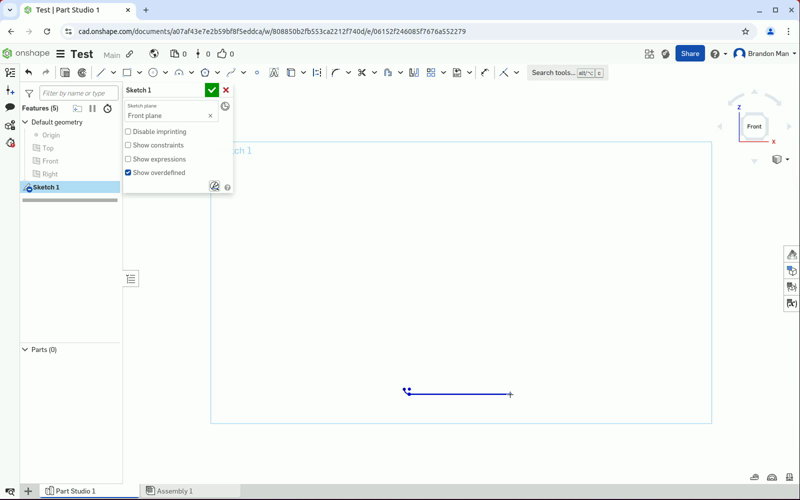
mouse_move(510, 394)
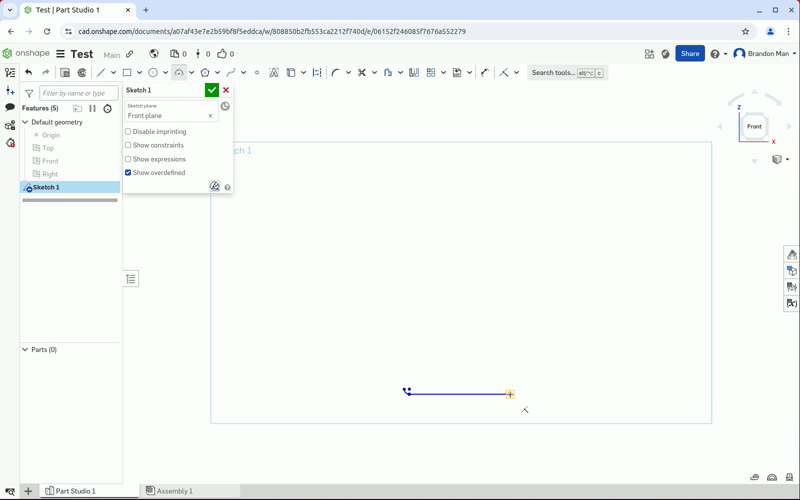
click(510, 394)
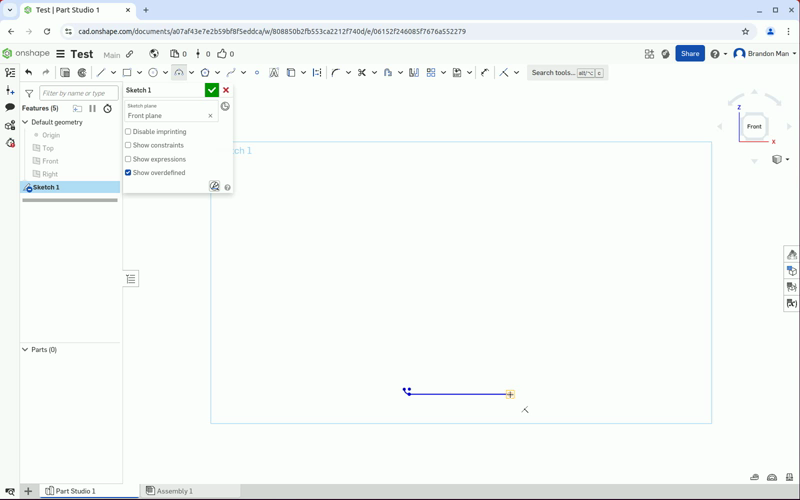
key_down(shift)
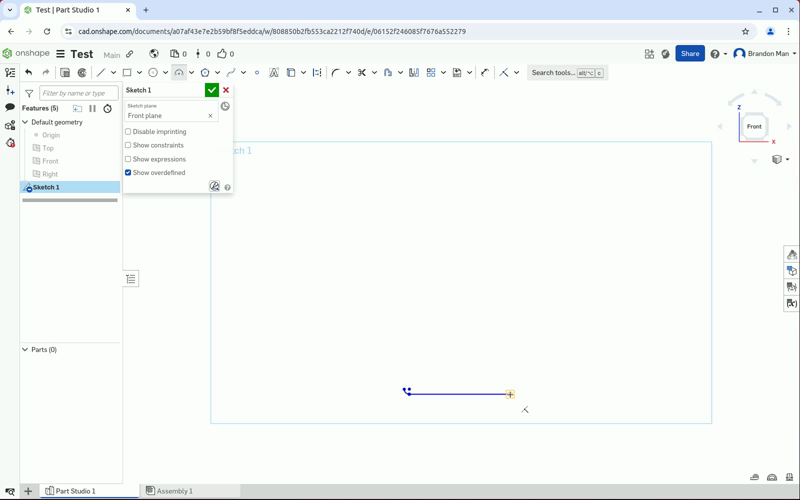
mouse_move(516, 389)
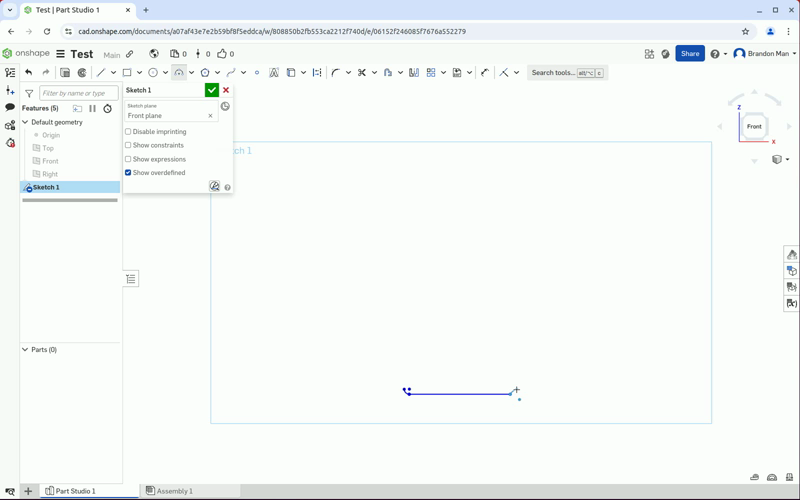
click(516, 389)
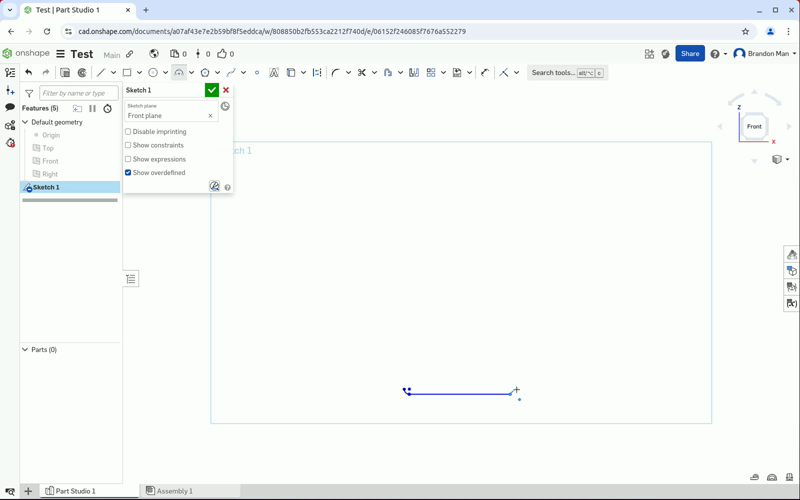
mouse_move(514, 393)
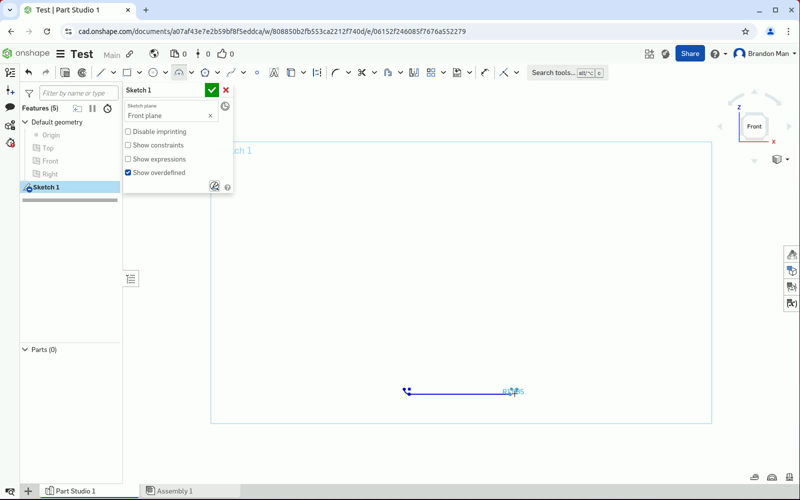
click(514, 393)
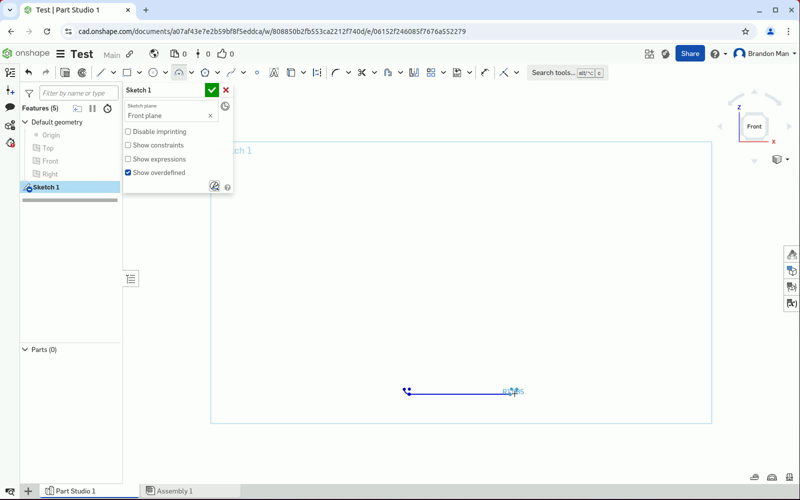
key_up(shift)
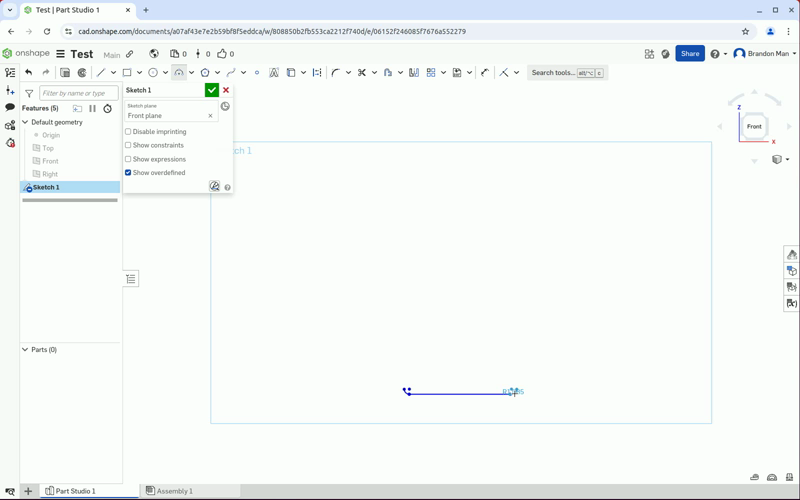
key(esc)
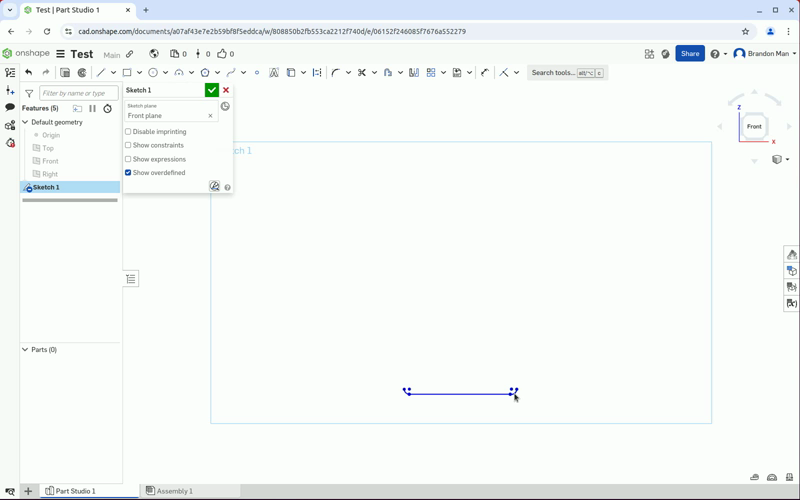
key(l)
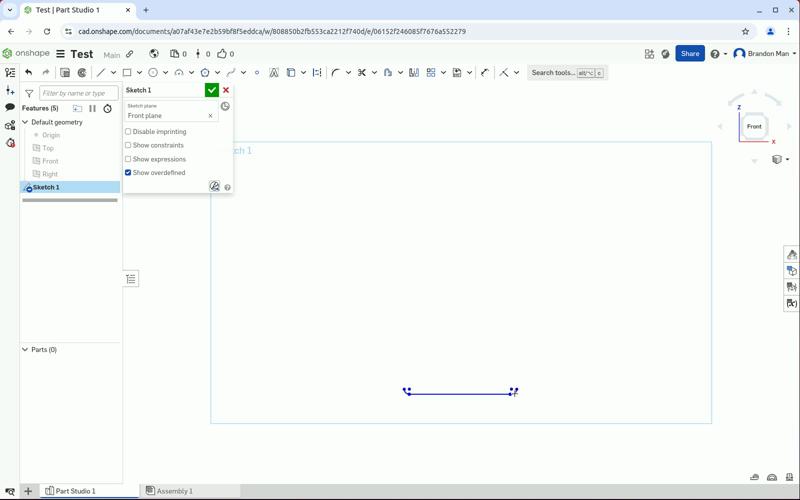
mouse_move(516, 389)
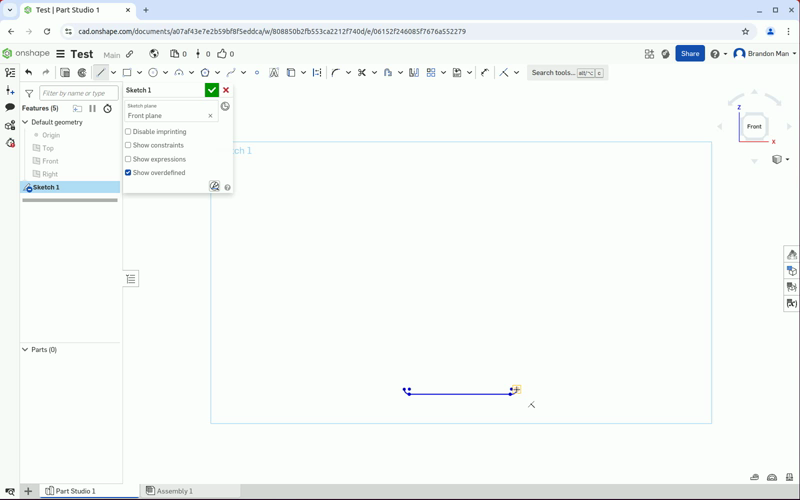
click(516, 389)
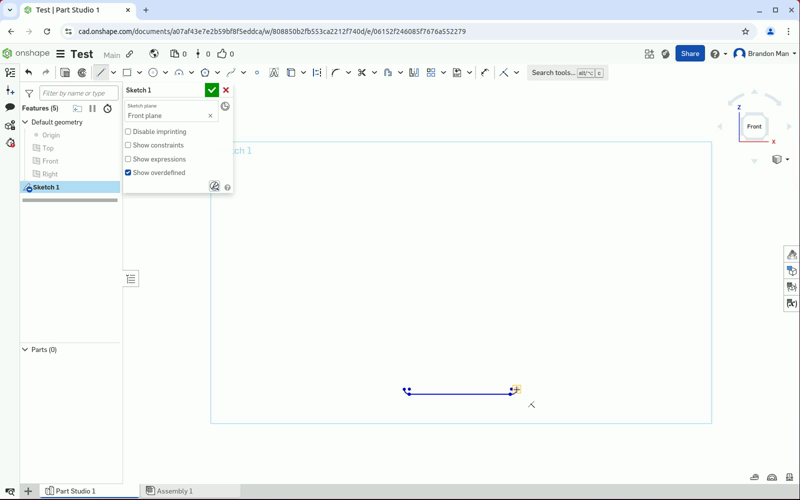
key_down(shift)
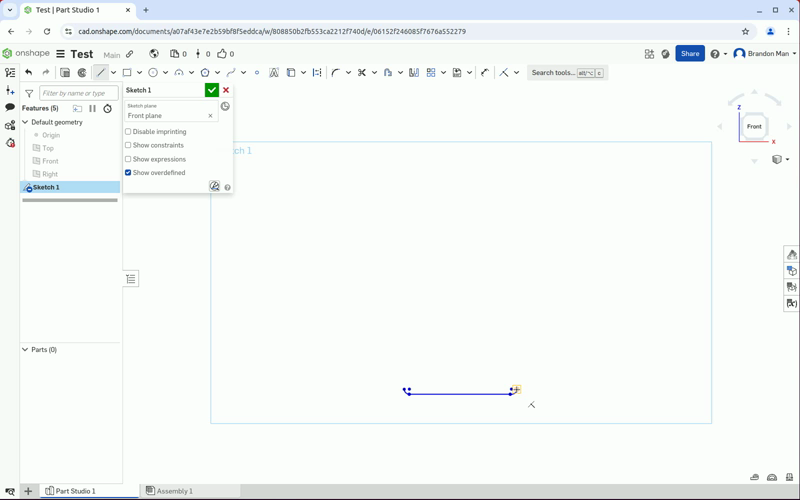
mouse_move(516, 176)
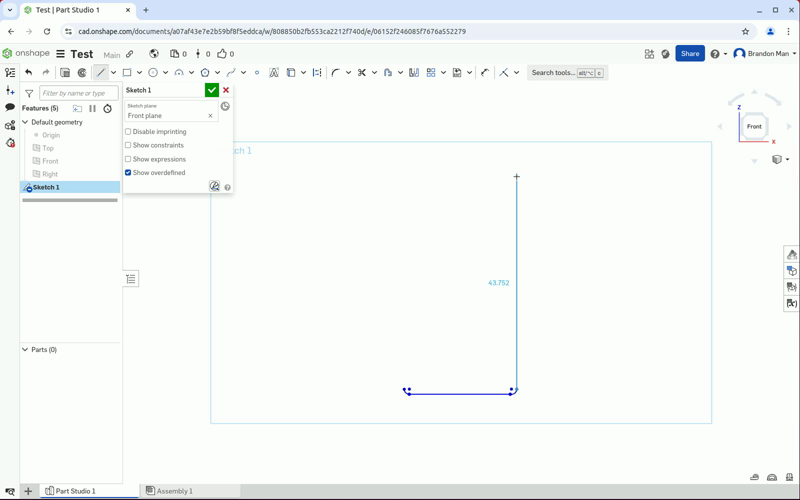
click(516, 176)
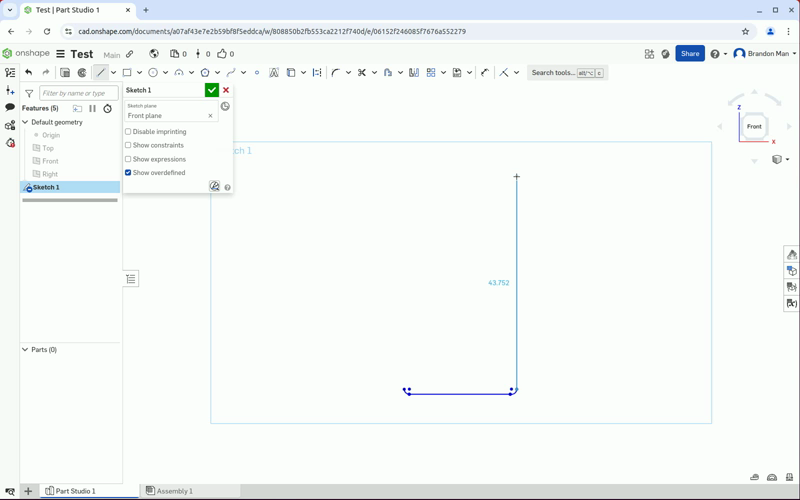
key_up(shift)
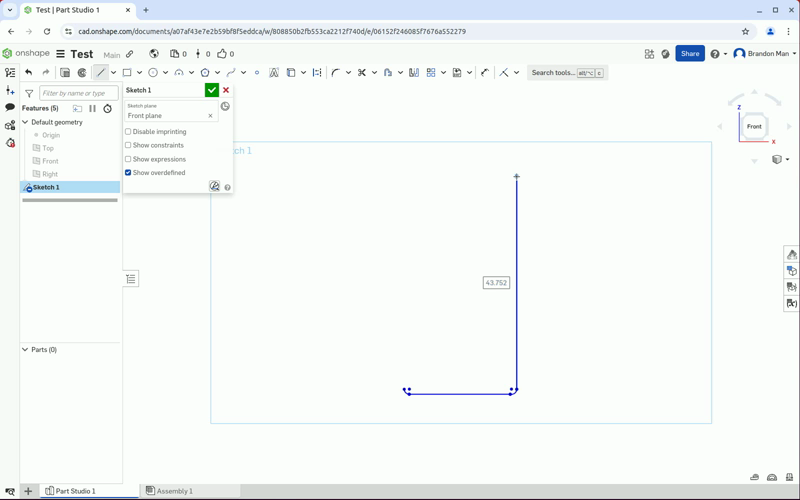
key(esc)
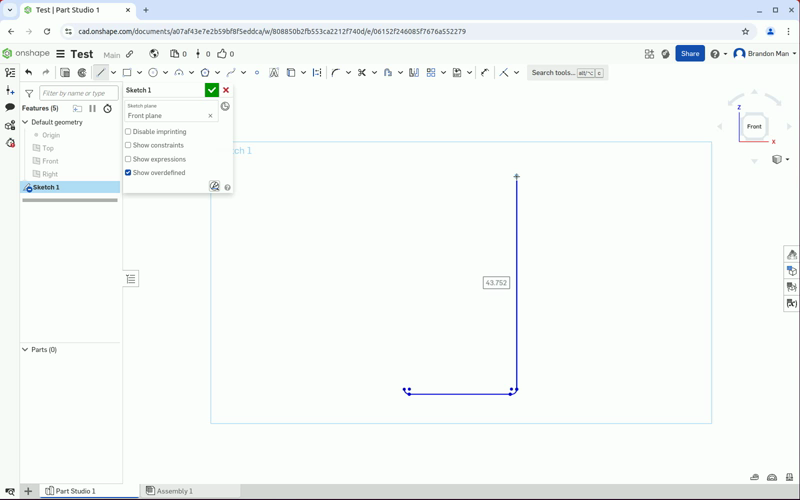
key(a)
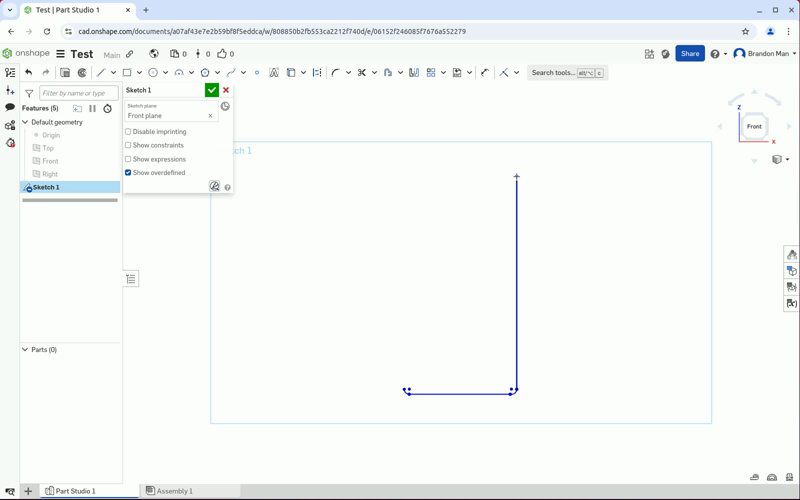
mouse_move(516, 176)
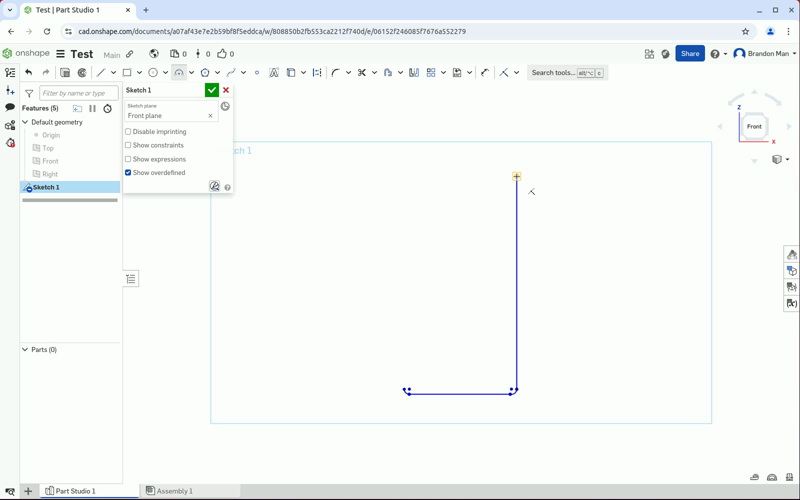
click(516, 176)
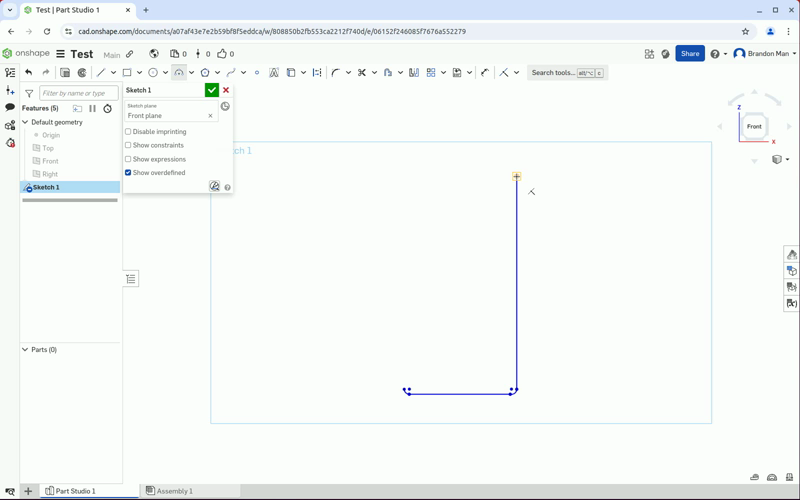
key_down(shift)
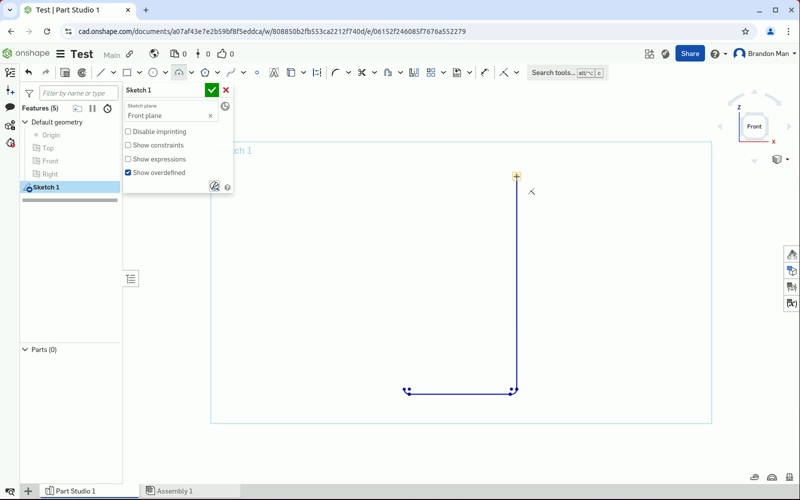
mouse_move(510, 171)
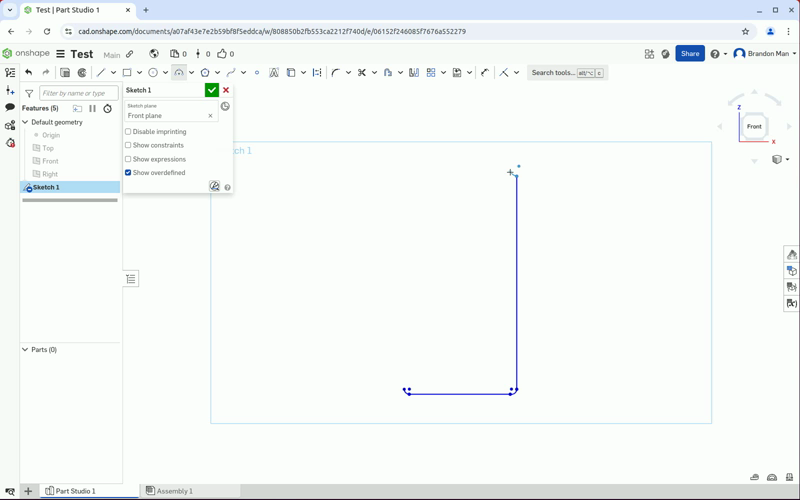
click(510, 171)
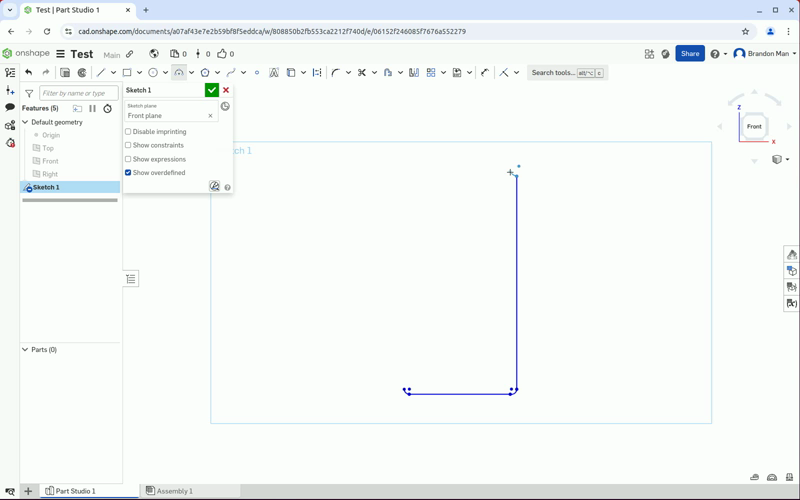
mouse_move(514, 172)
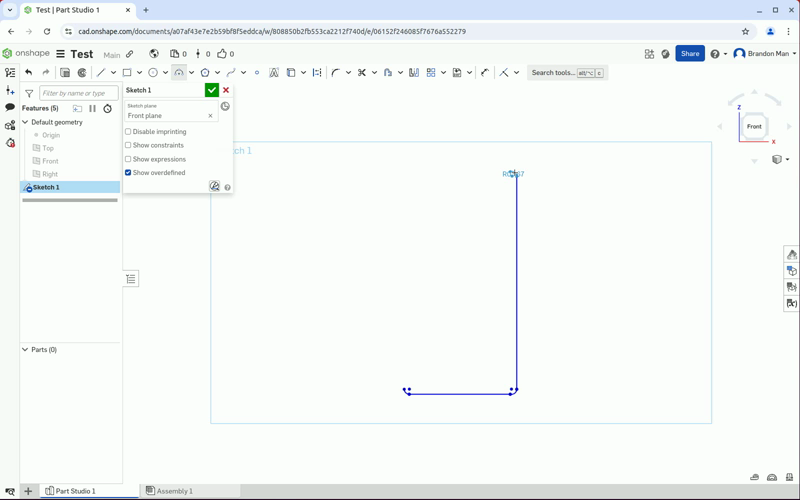
scroll(6)
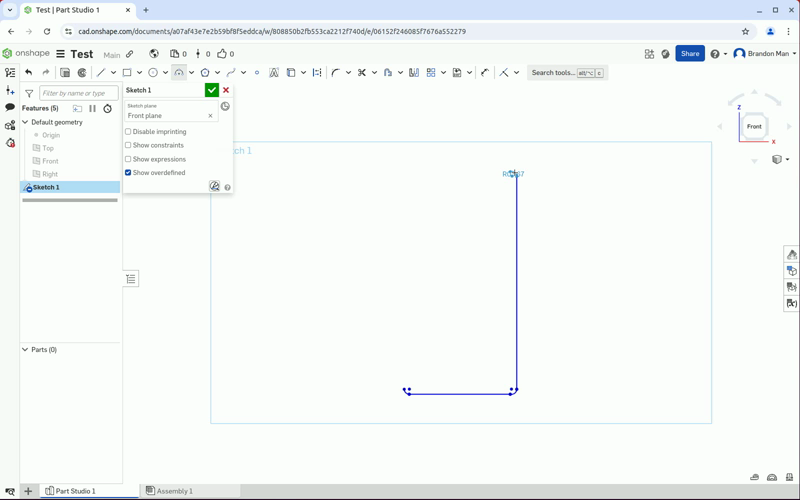
scroll(6)
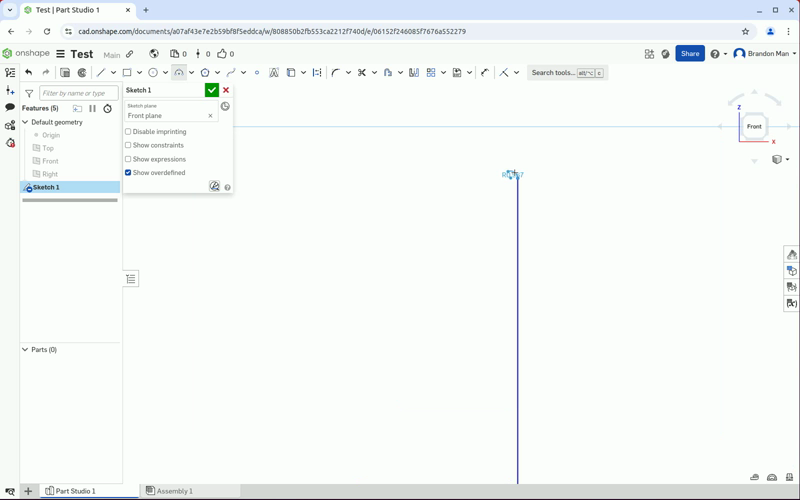
scroll(6)
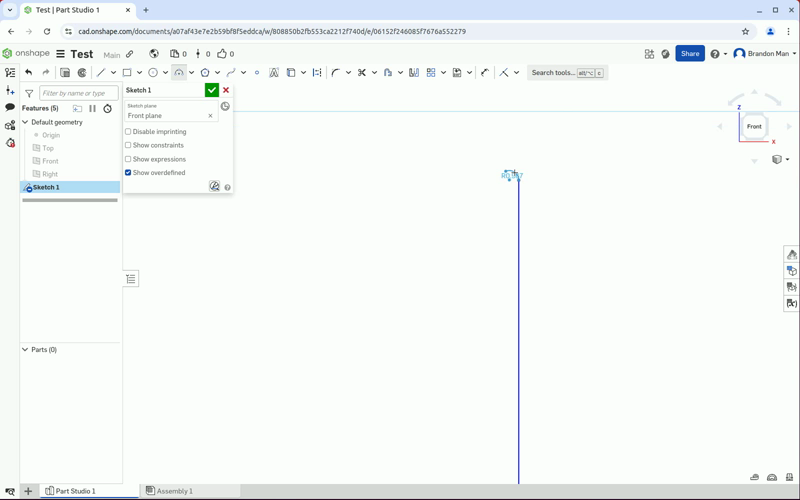
scroll(6)
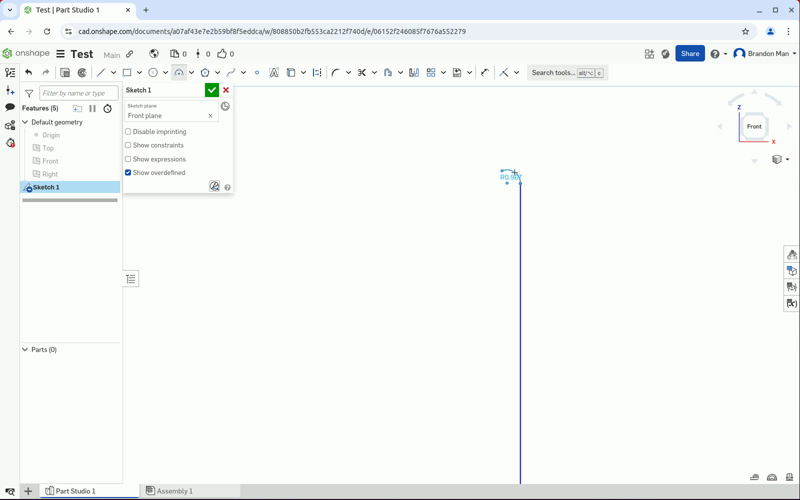
scroll(6)
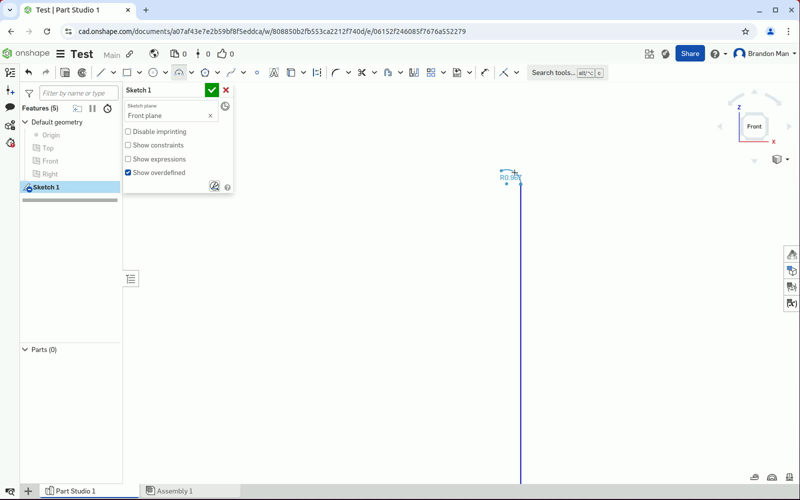
scroll(6)
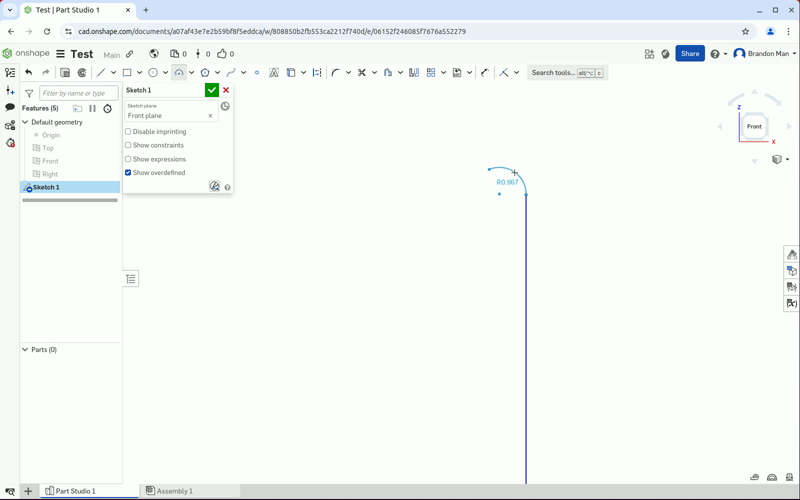
scroll(6)
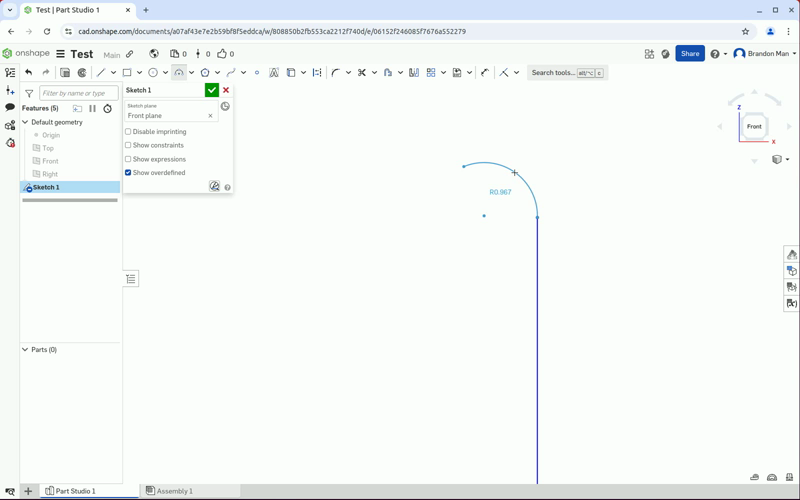
click(514, 172)
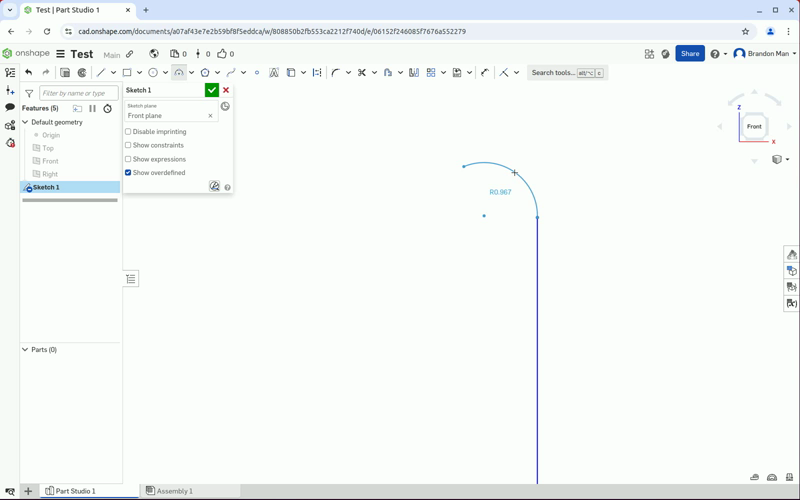
scroll(-6)
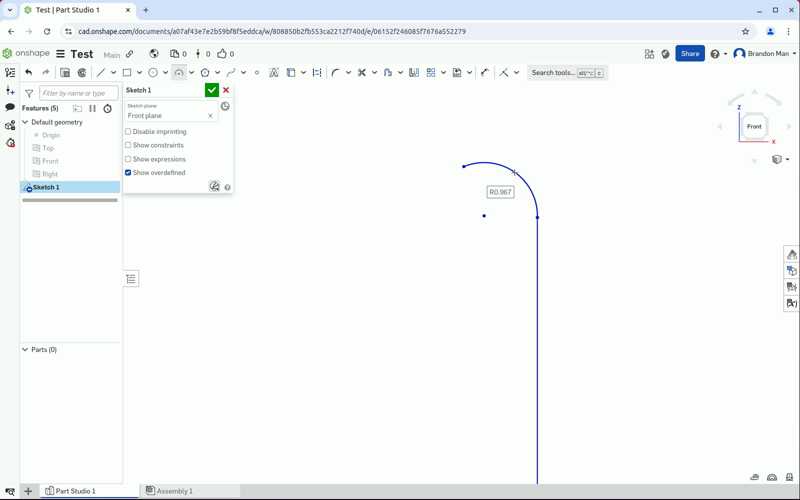
scroll(-6)
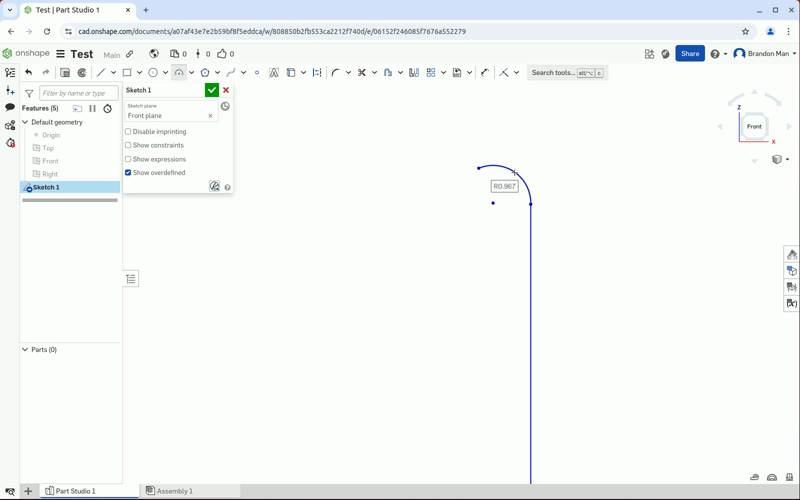
scroll(-6)
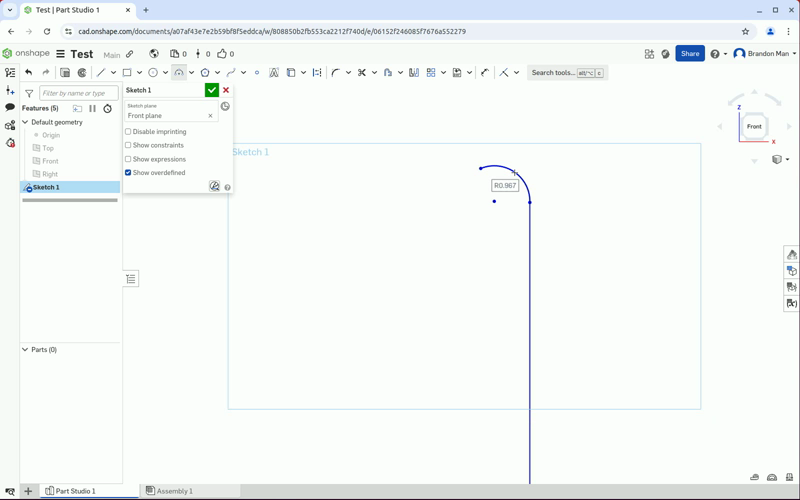
scroll(-6)
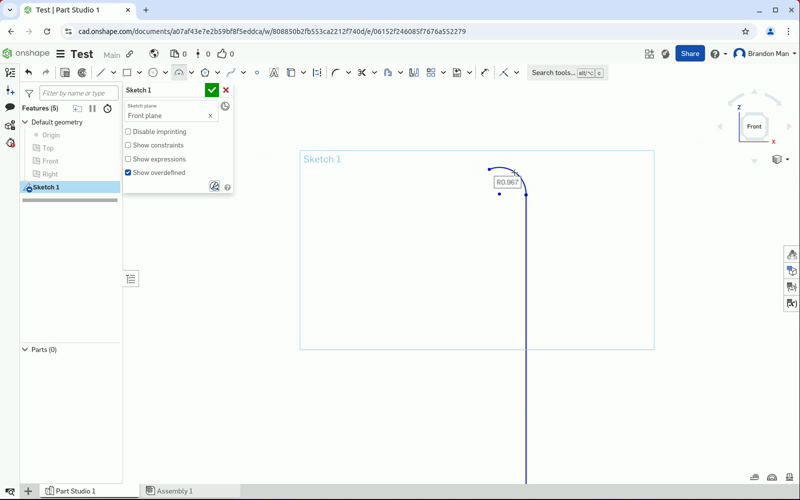
scroll(-6)
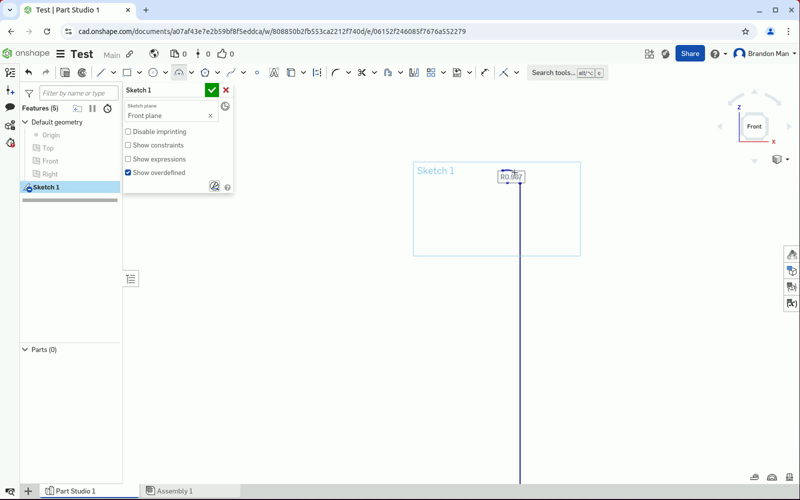
scroll(-6)
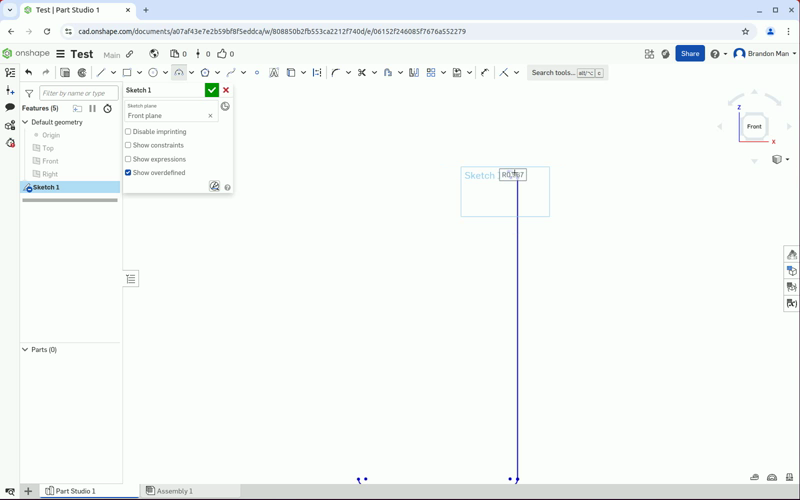
scroll(-6)
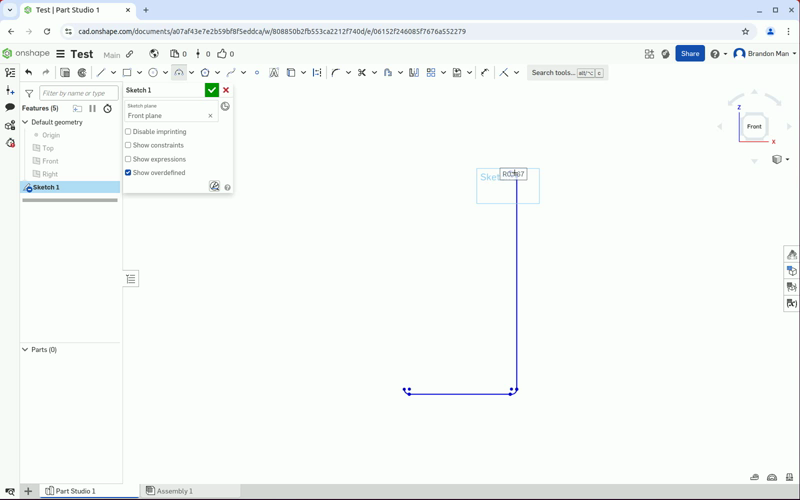
key_up(shift)
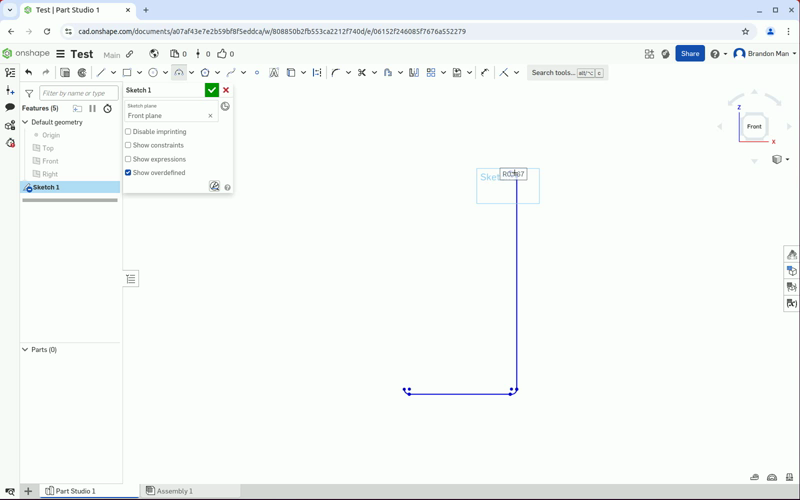
key(esc)
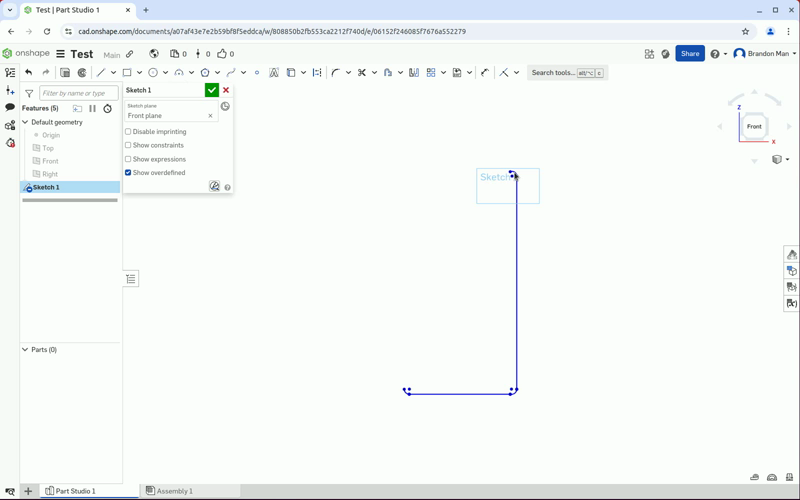
key(l)
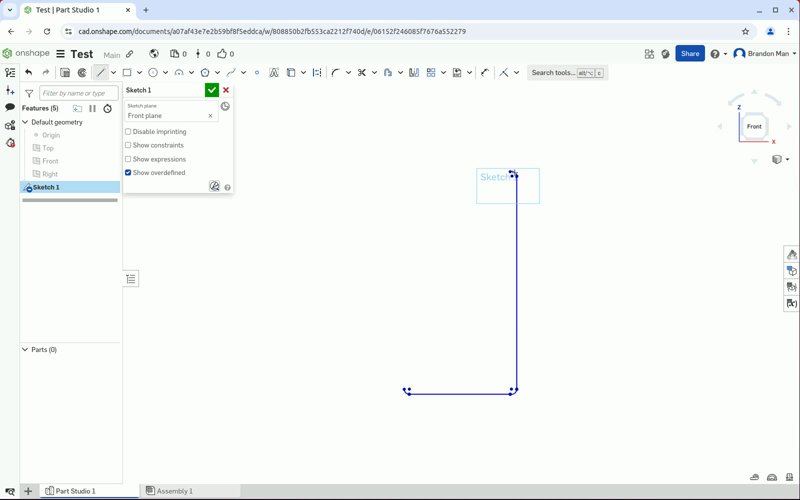
mouse_move(510, 171)
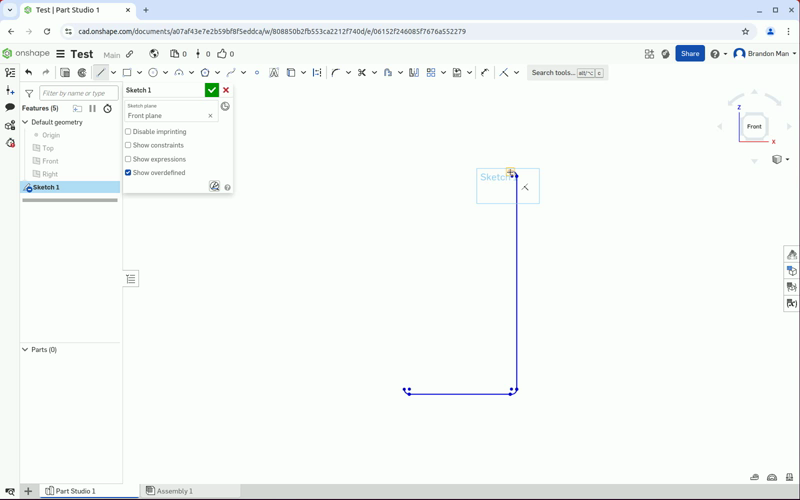
click(510, 171)
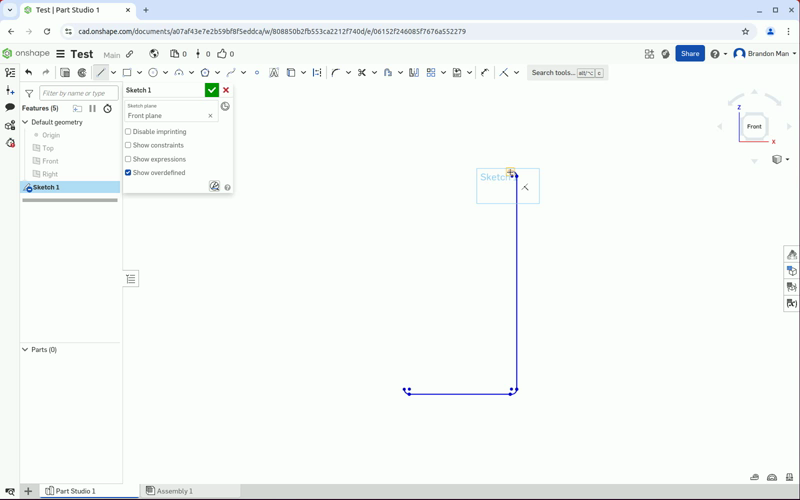
key_down(shift)
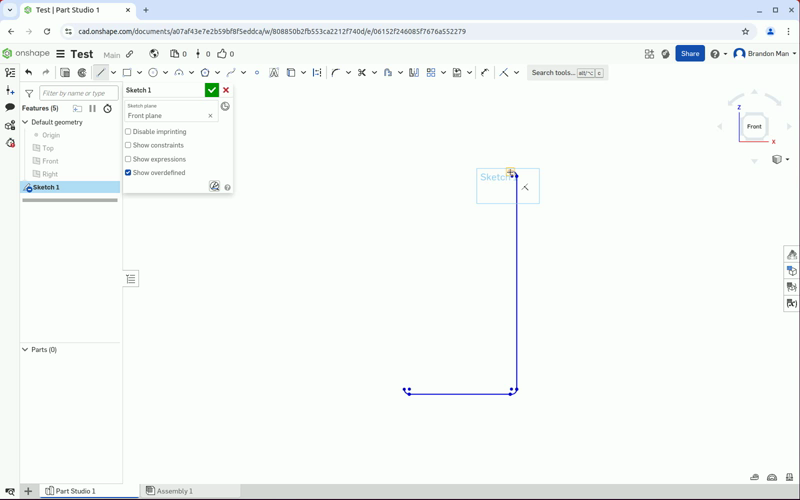
mouse_move(409, 171)
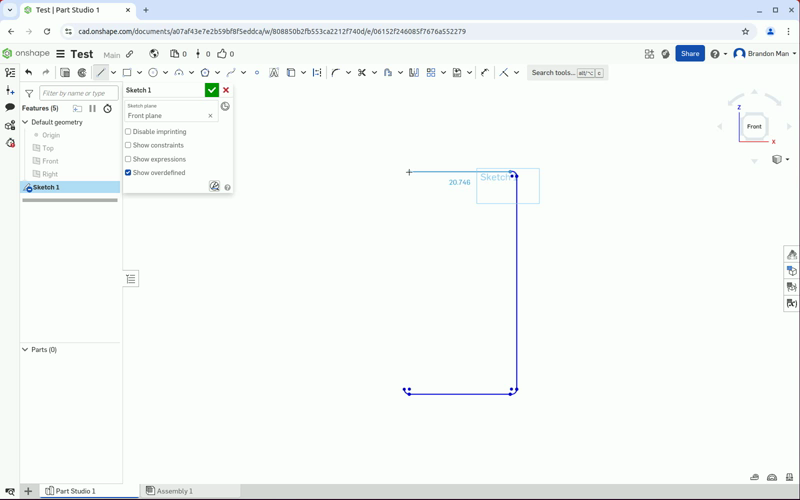
click(409, 171)
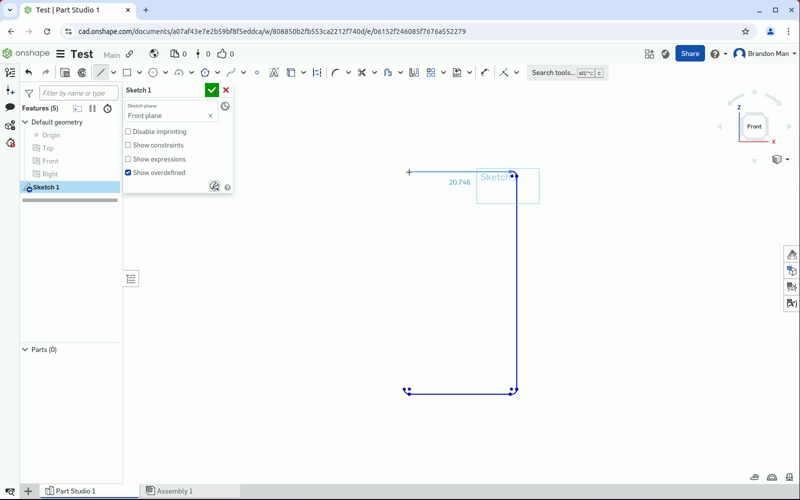
key_up(shift)
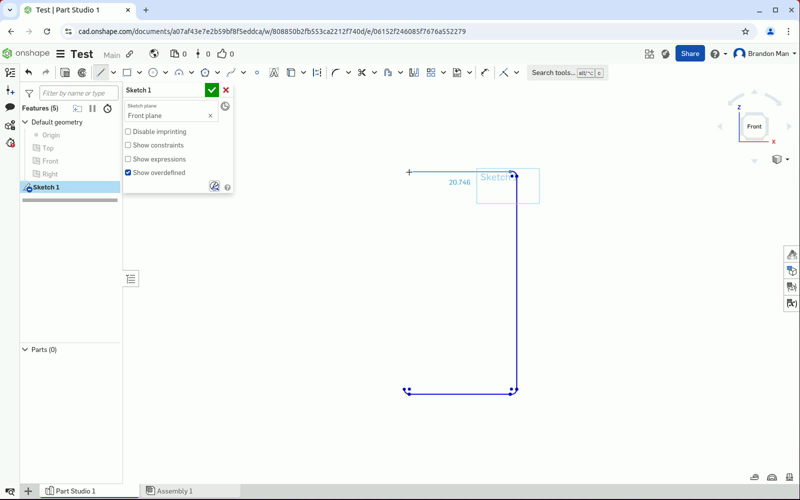
key(esc)
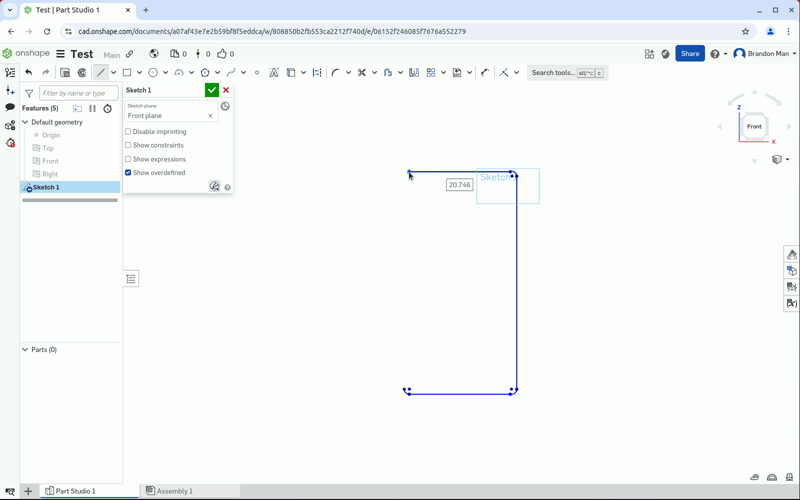
key(a)
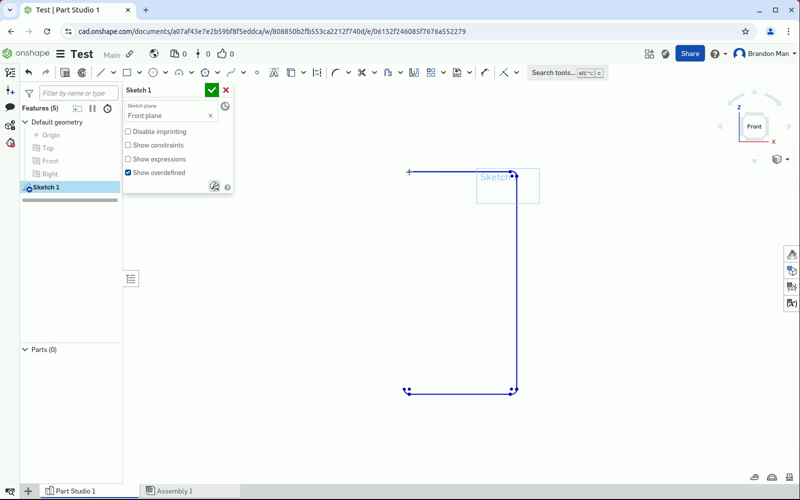
mouse_move(409, 171)
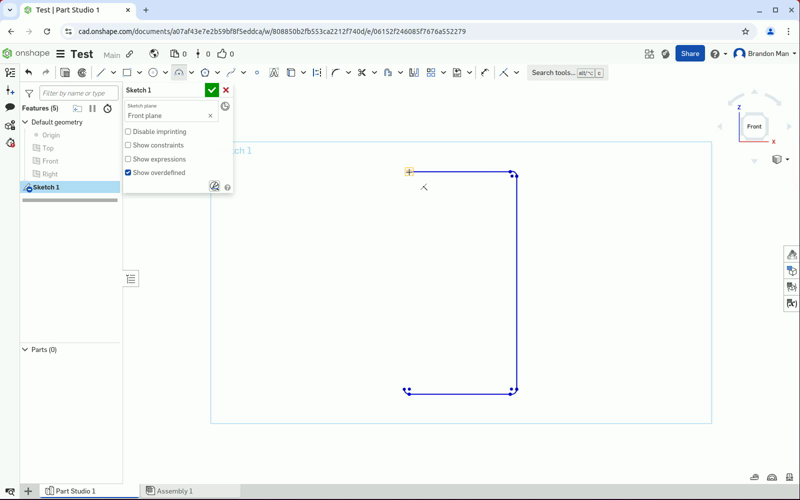
click(409, 171)
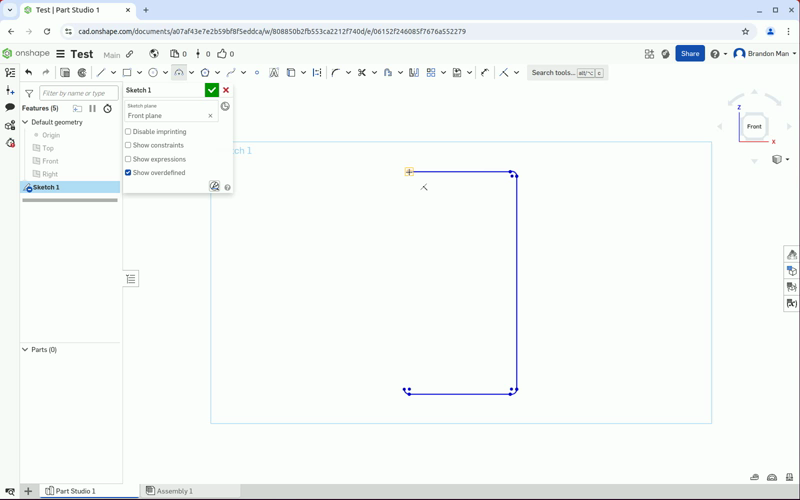
key_down(shift)
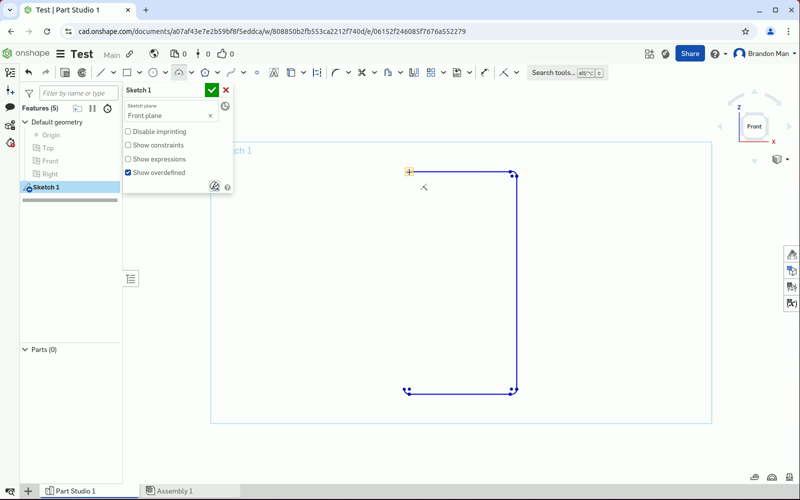
mouse_move(404, 176)
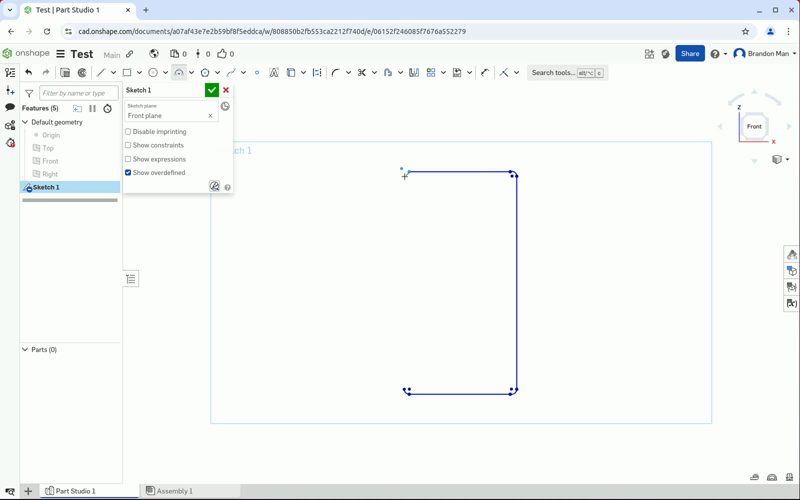
scroll(6)
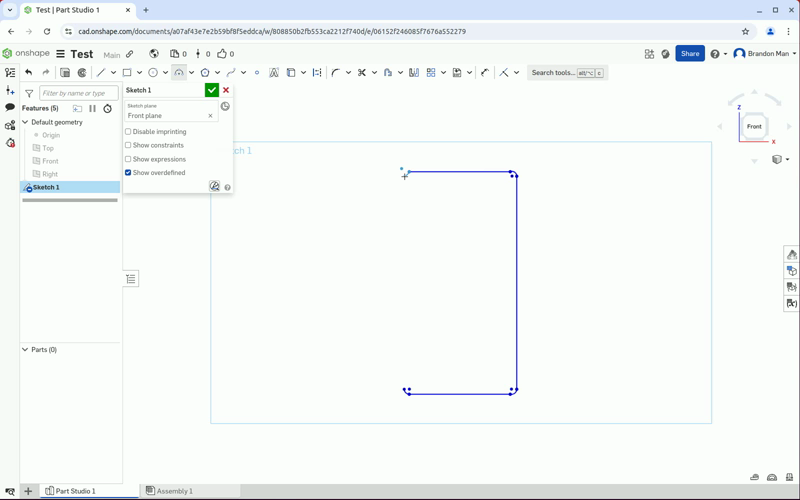
scroll(6)
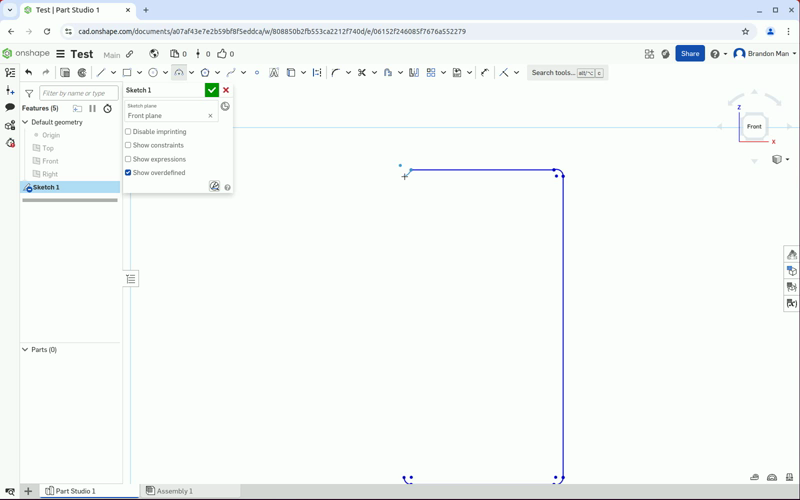
scroll(6)
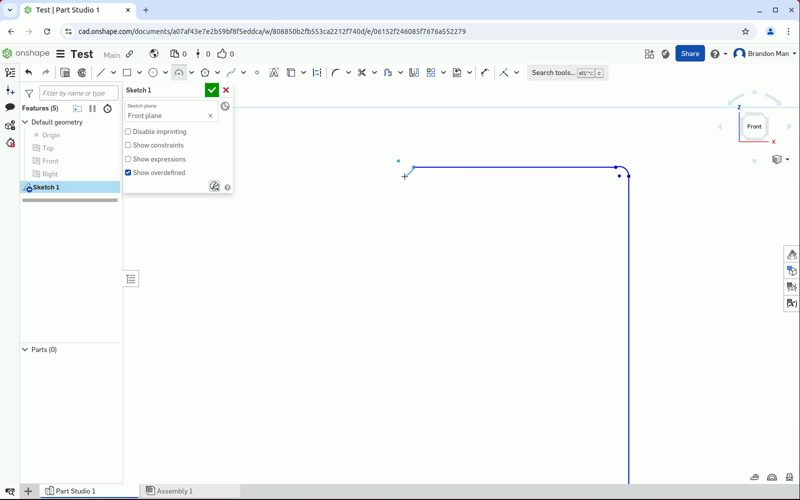
scroll(6)
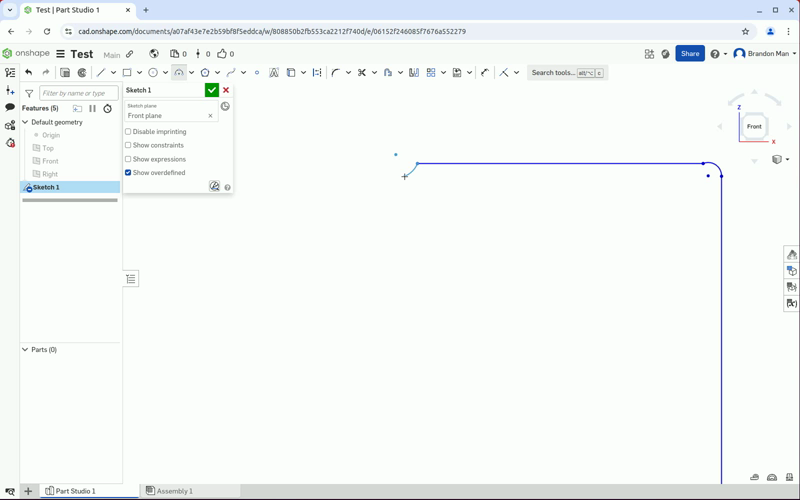
scroll(6)
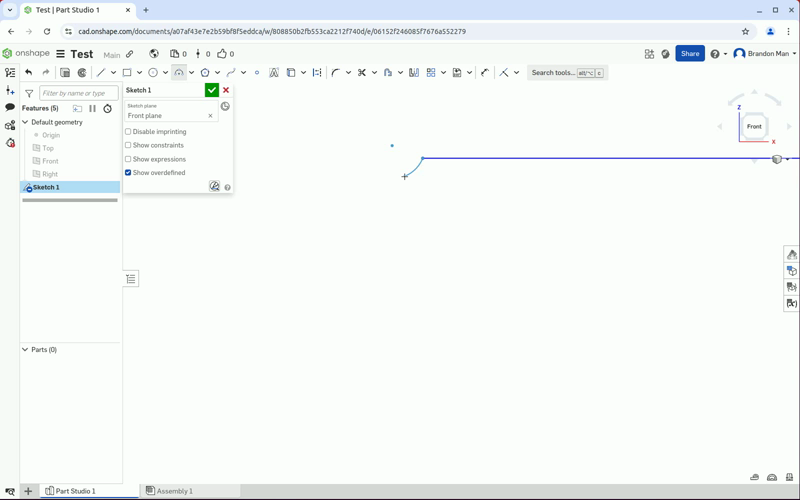
scroll(6)
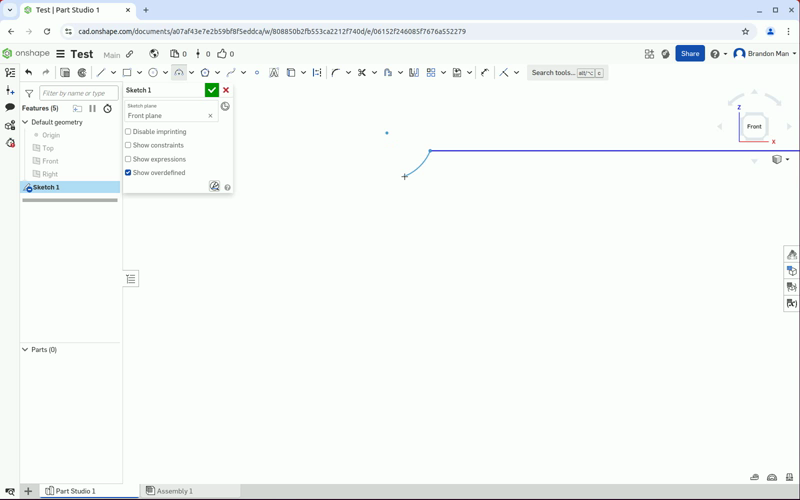
scroll(6)
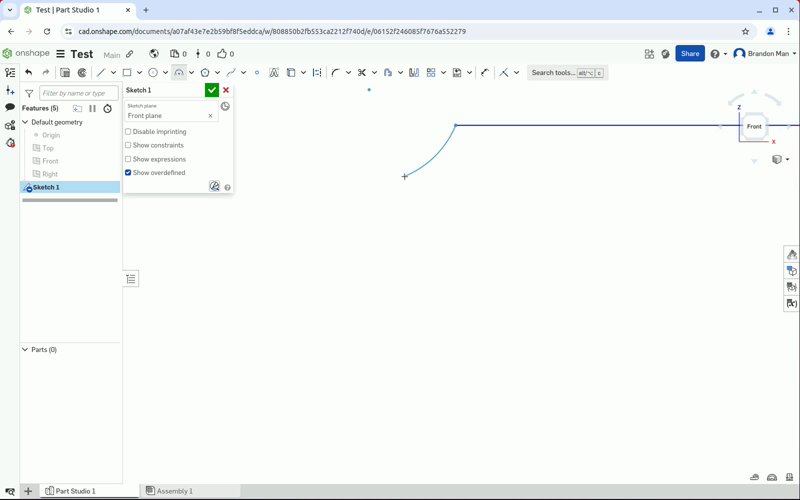
click(404, 176)
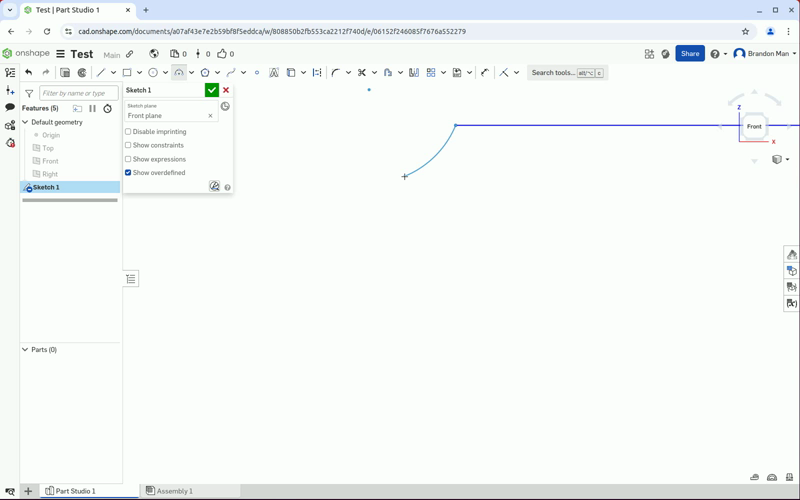
scroll(-6)
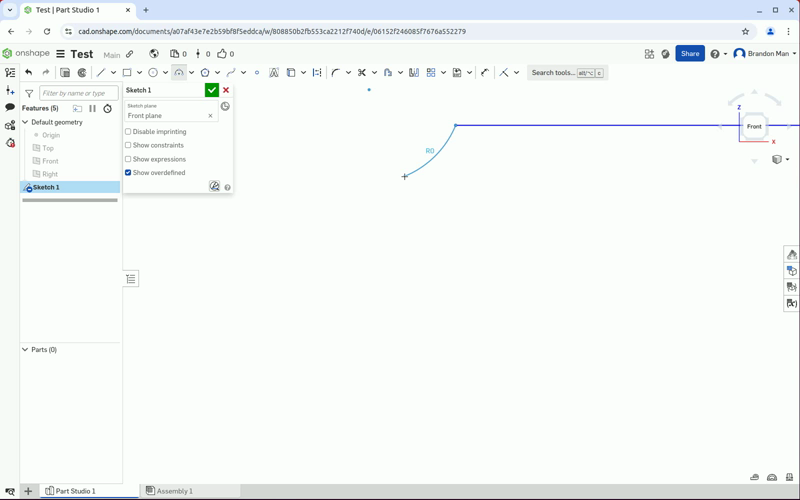
scroll(-6)
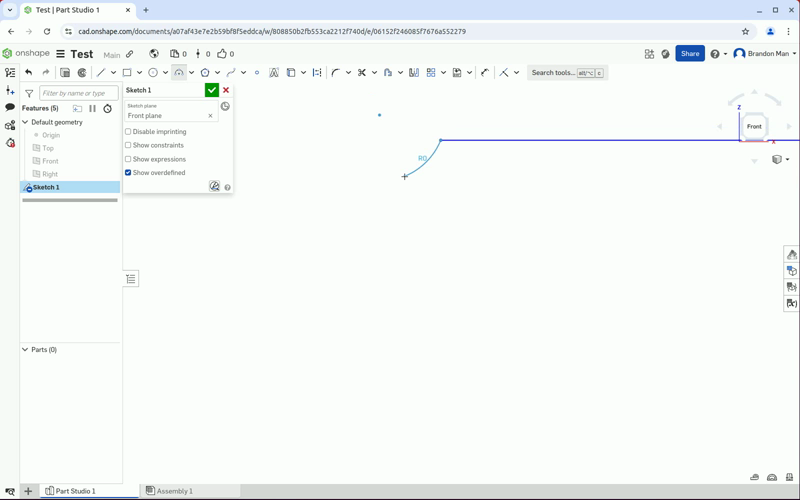
scroll(-6)
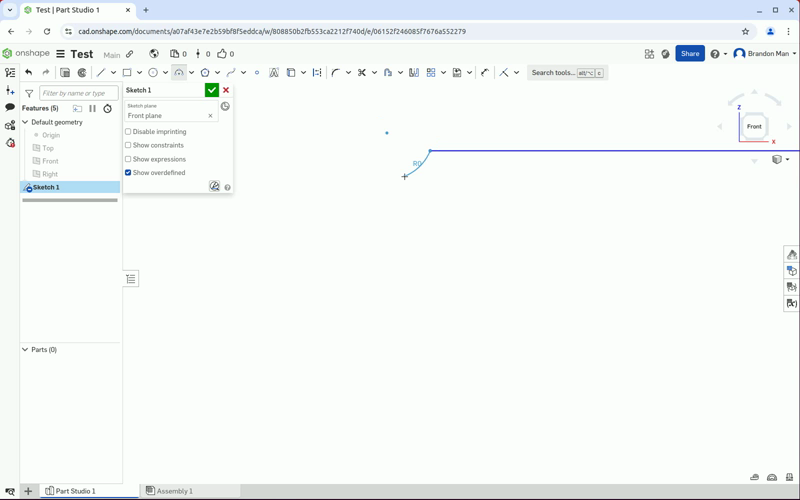
scroll(-6)
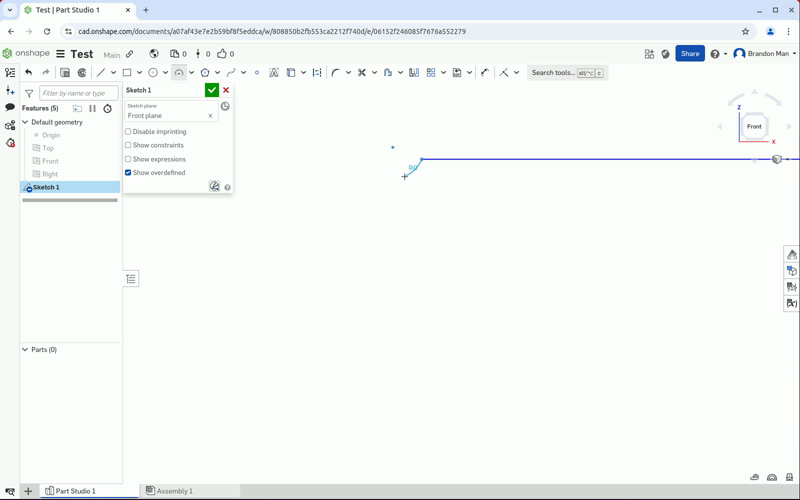
scroll(-6)
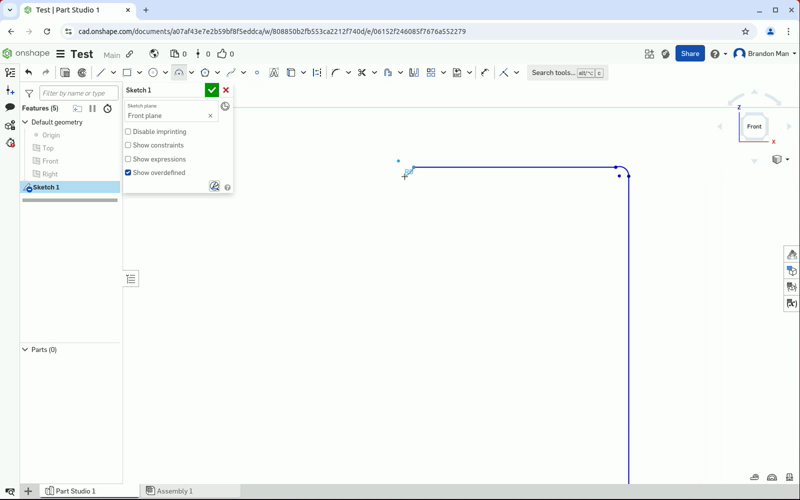
scroll(-6)
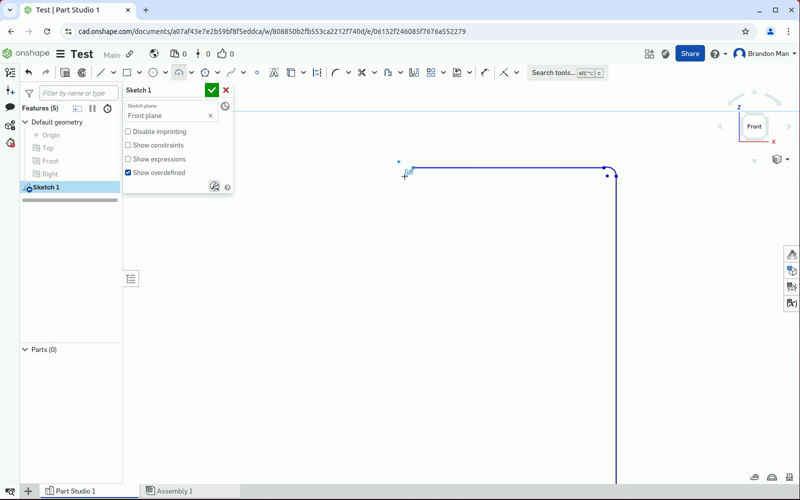
scroll(-6)
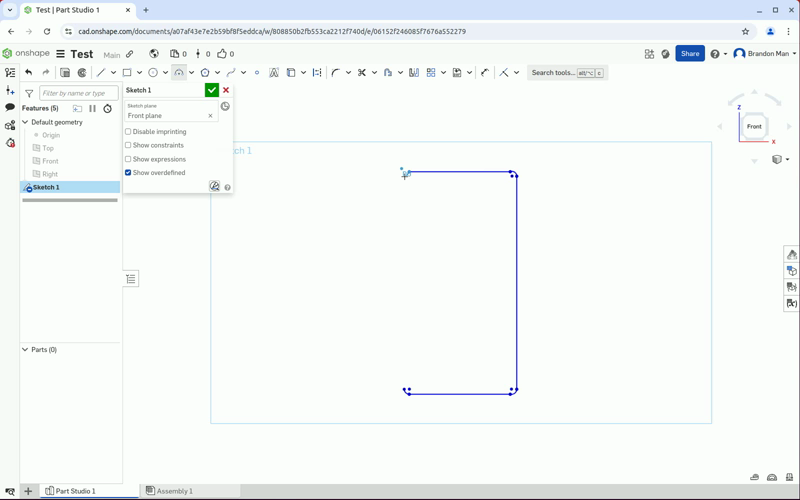
mouse_move(405, 172)
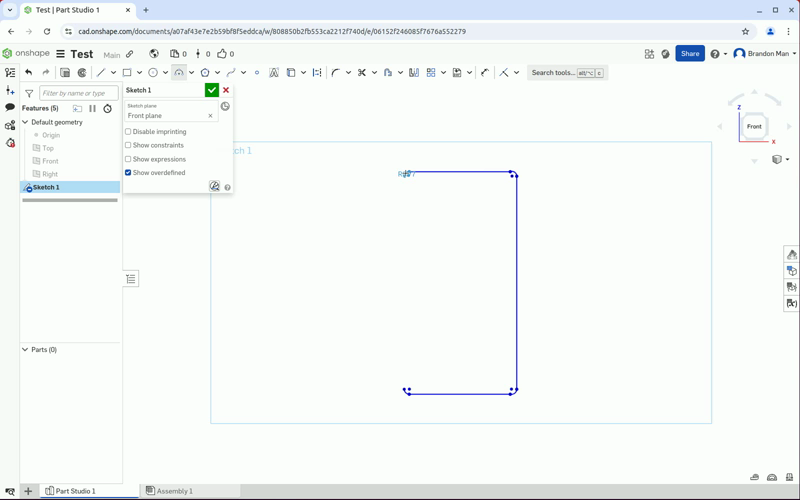
scroll(6)
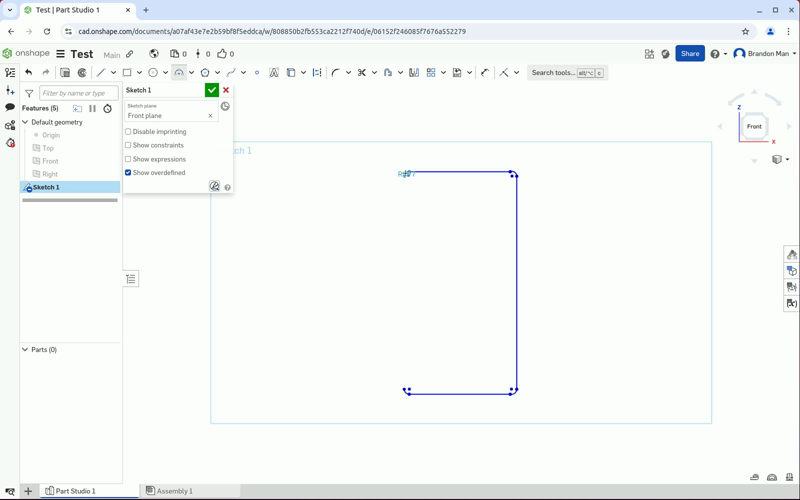
scroll(6)
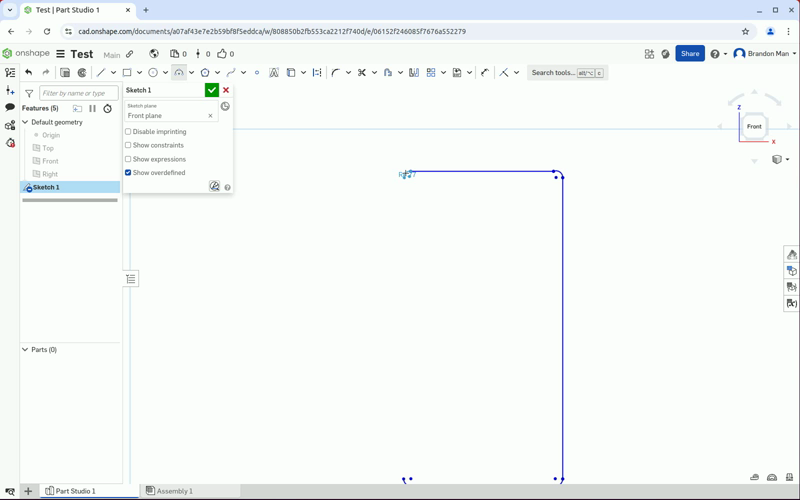
scroll(6)
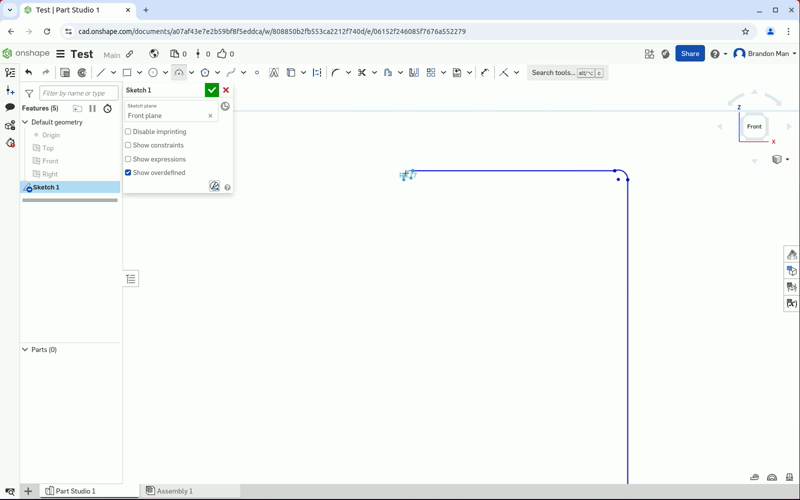
scroll(6)
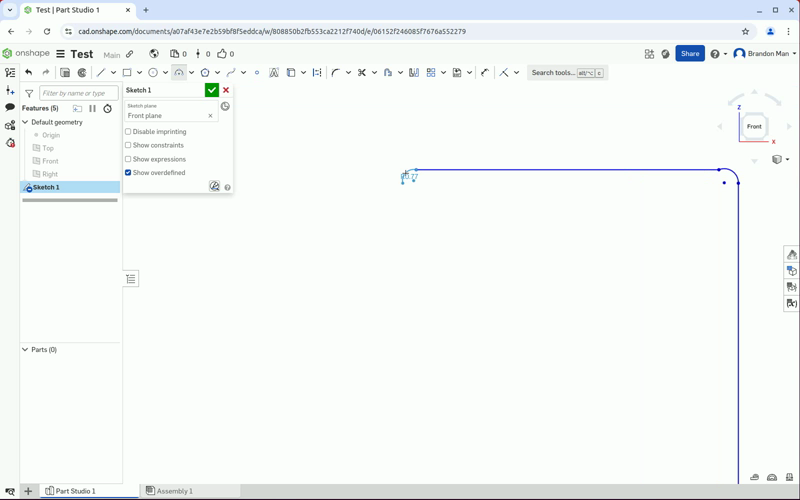
scroll(6)
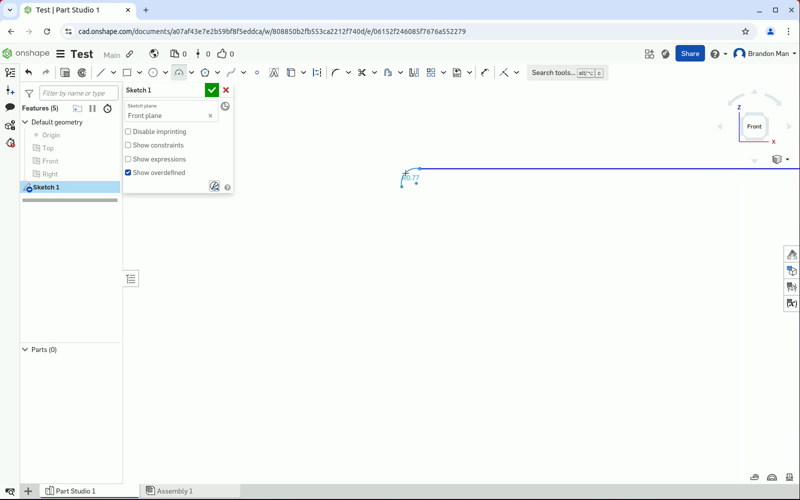
scroll(6)
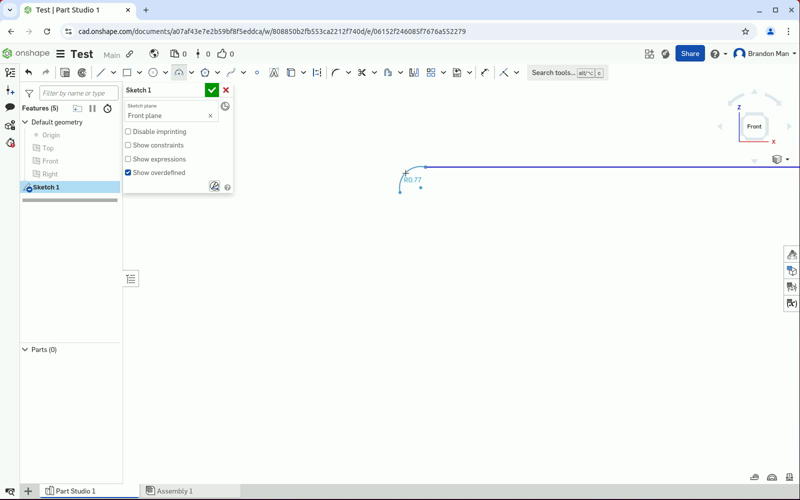
scroll(6)
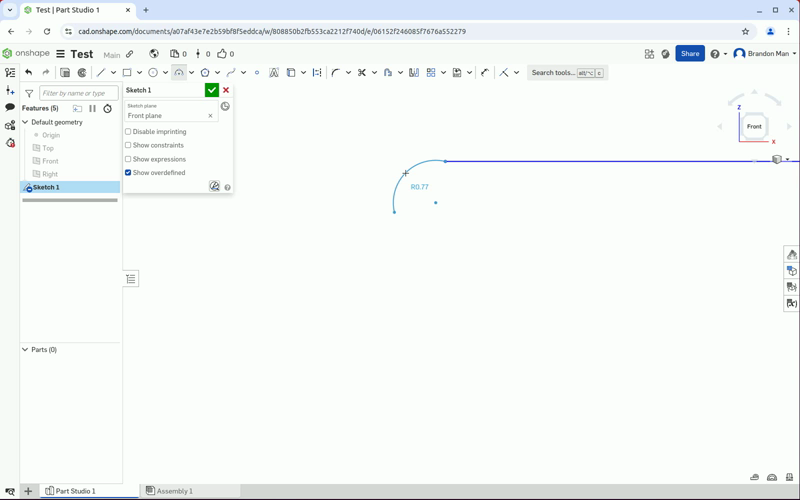
click(405, 172)
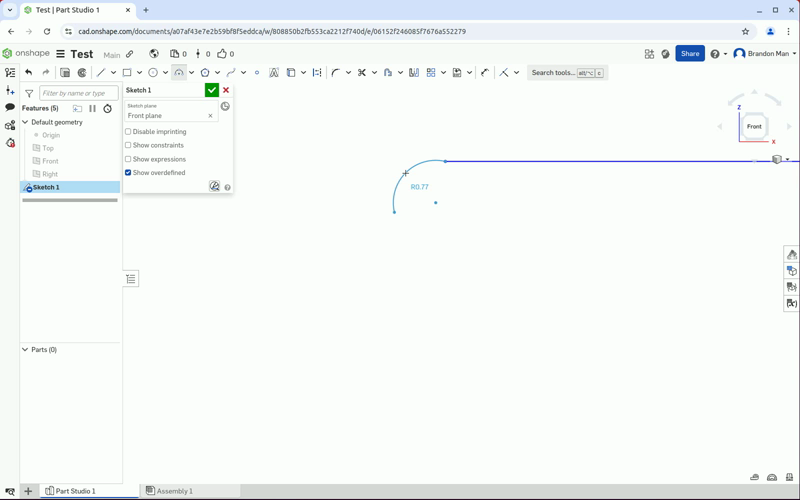
scroll(-6)
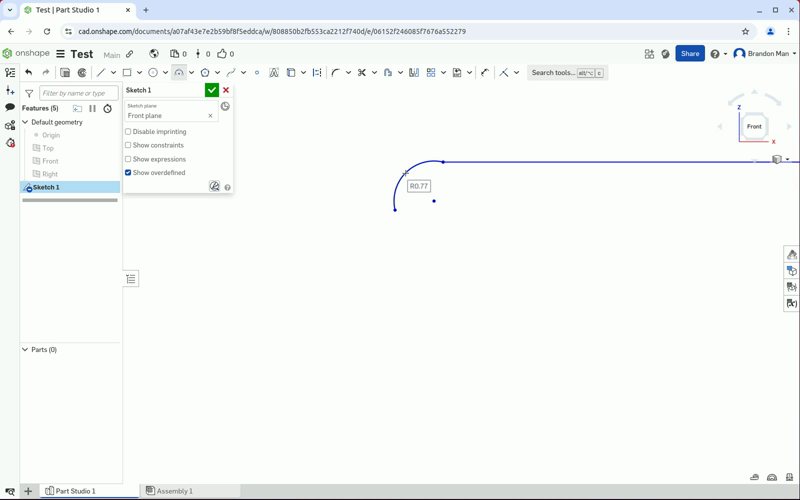
scroll(-6)
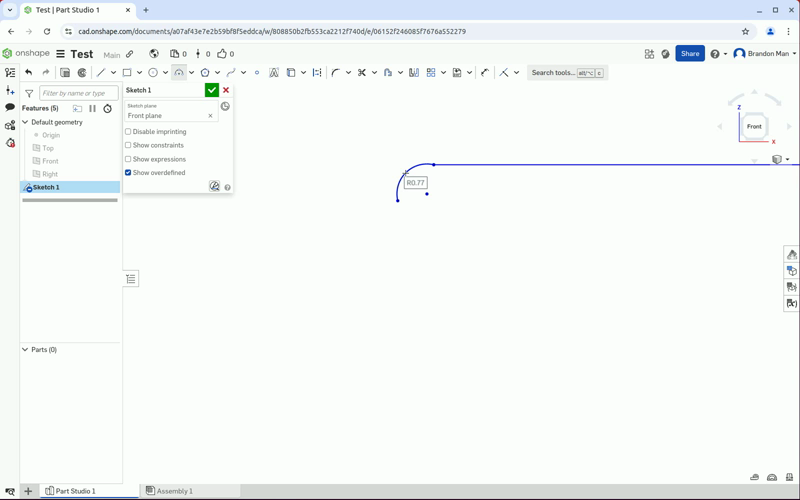
scroll(-6)
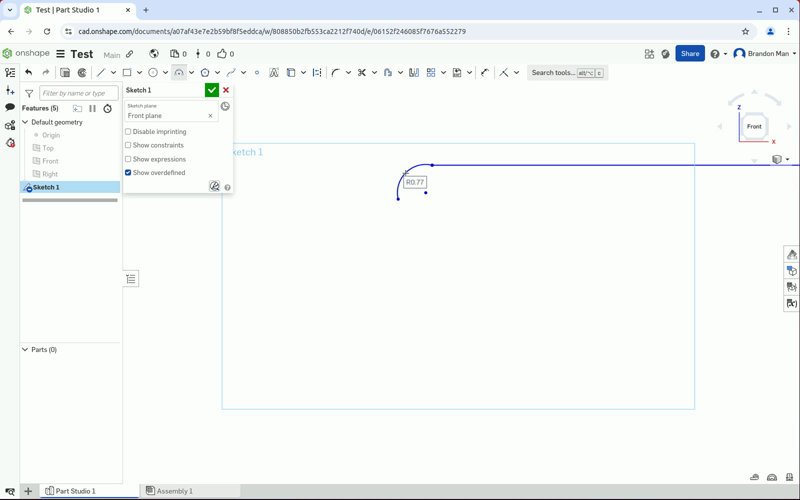
scroll(-6)
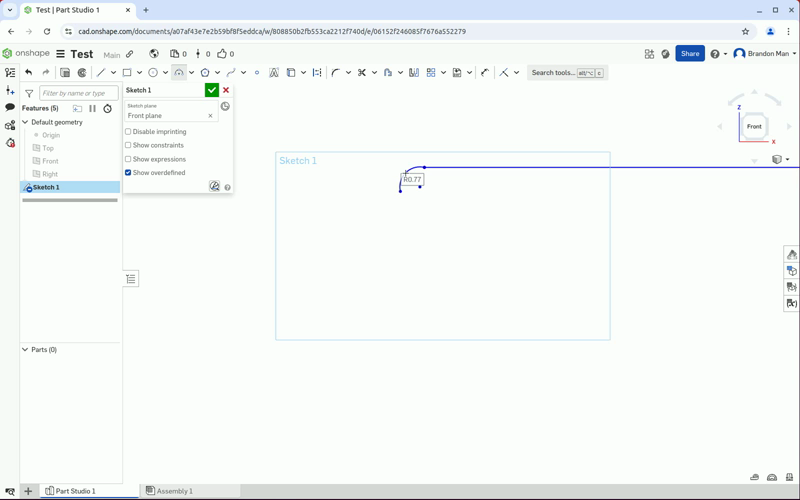
scroll(-6)
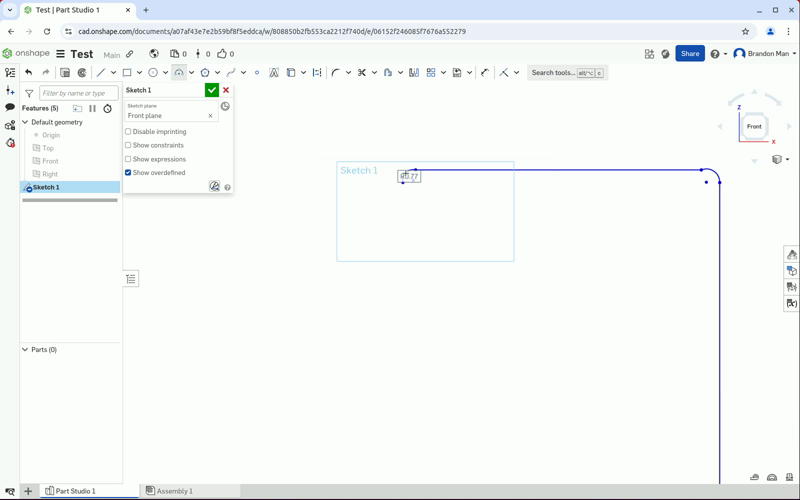
scroll(-6)
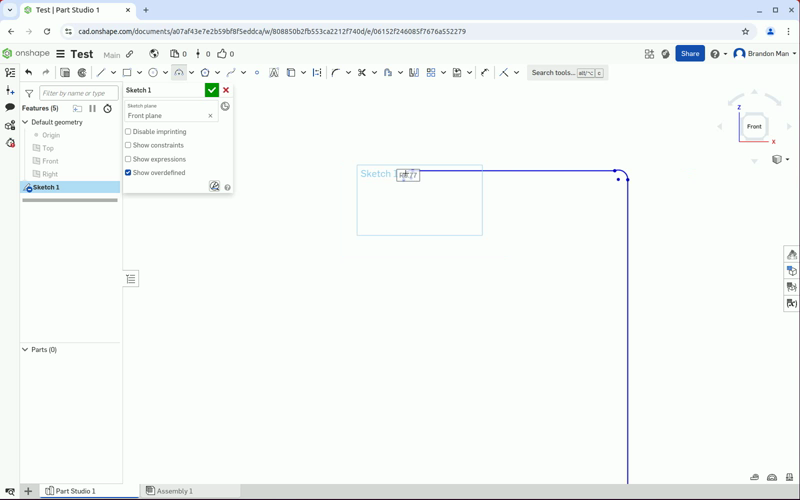
scroll(-6)
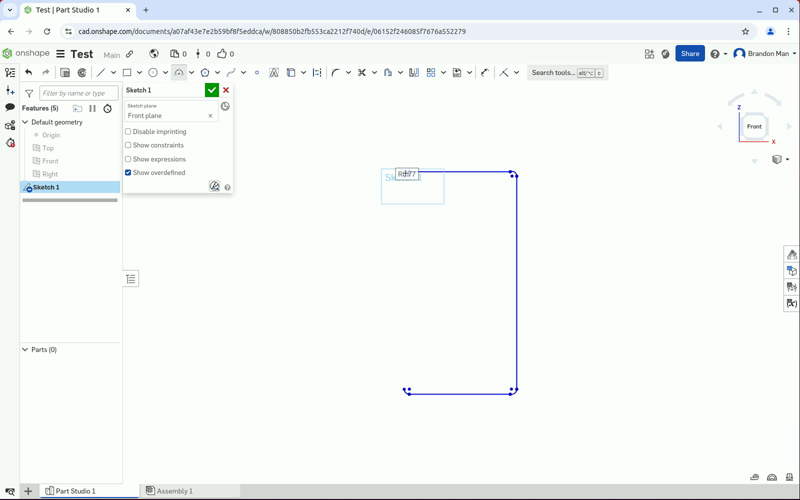
key_up(shift)
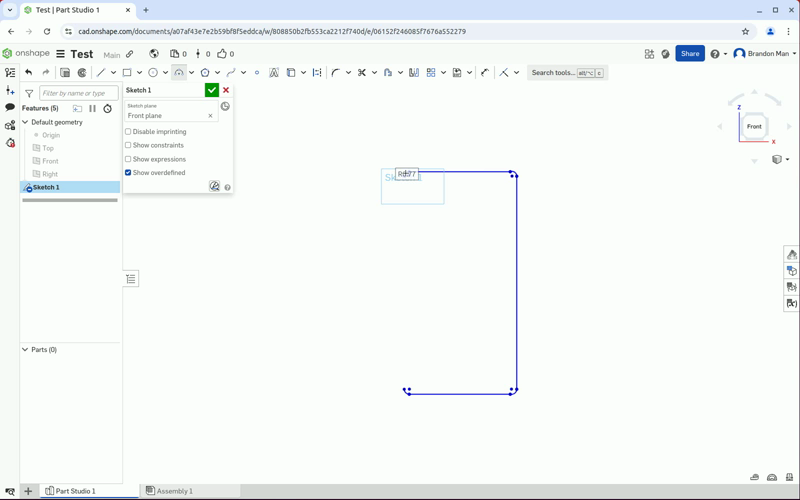
key(esc)
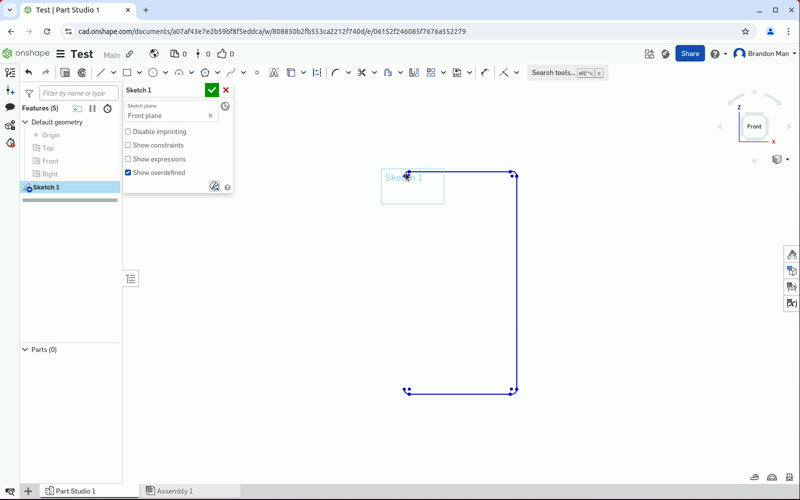
key(l)
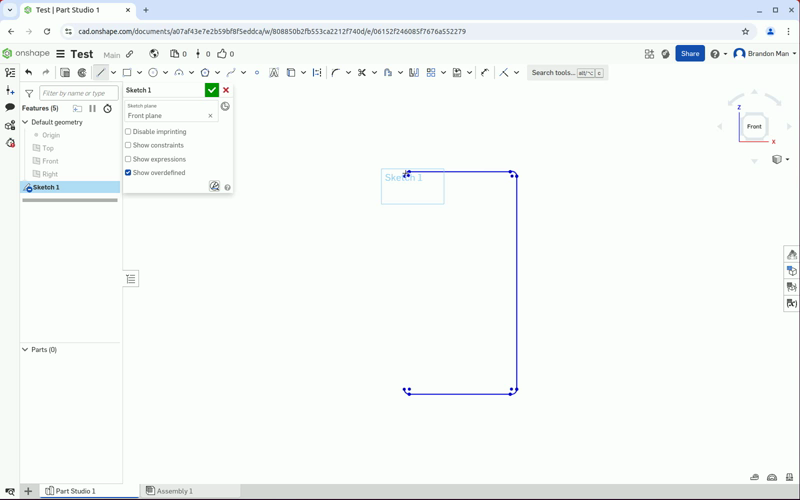
mouse_move(404, 176)
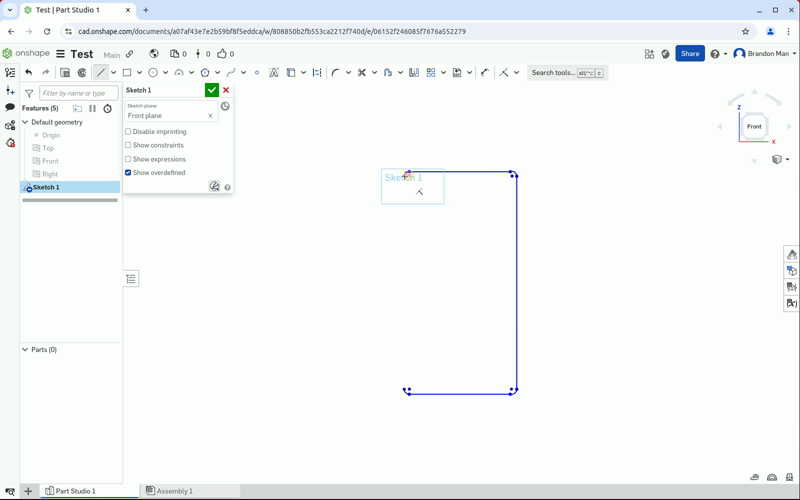
scroll(6)
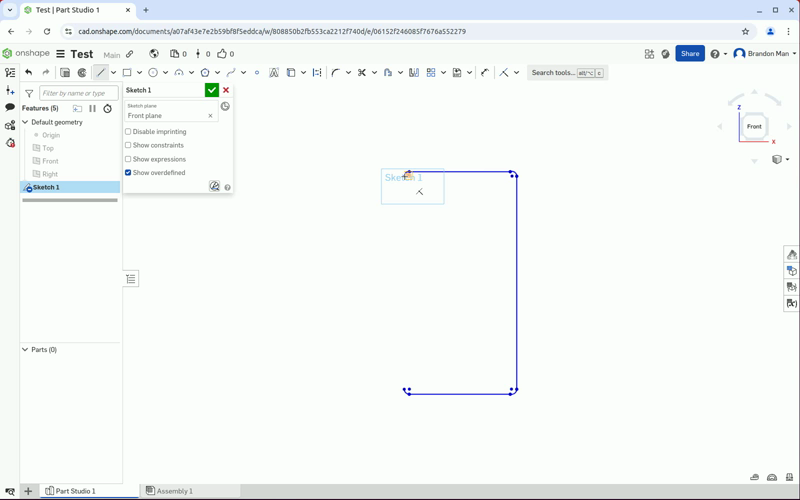
scroll(6)
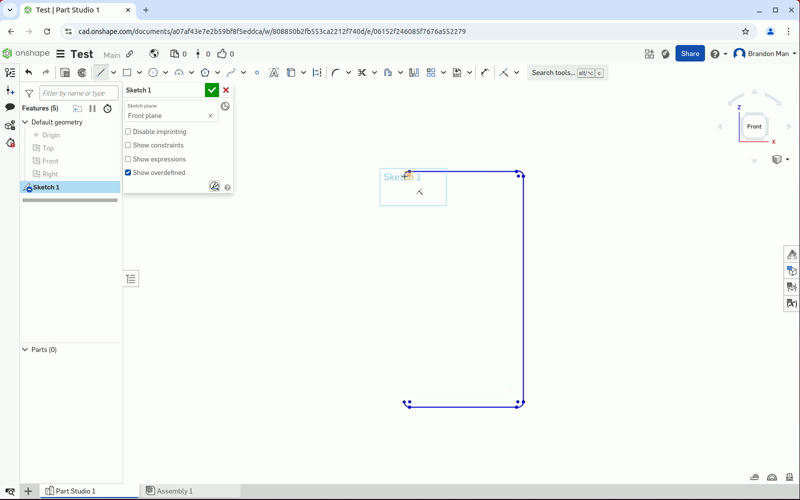
scroll(6)
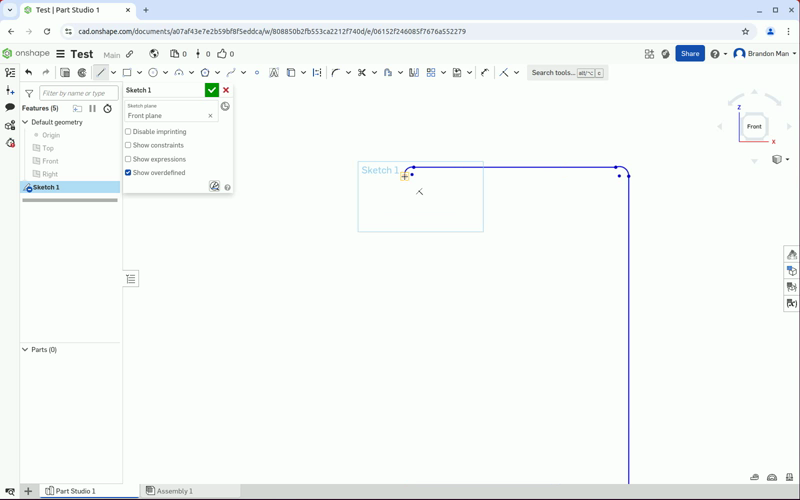
scroll(6)
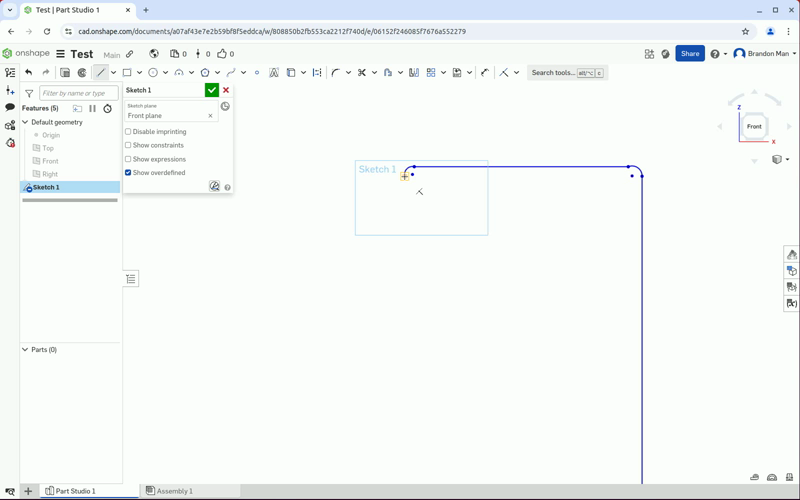
scroll(6)
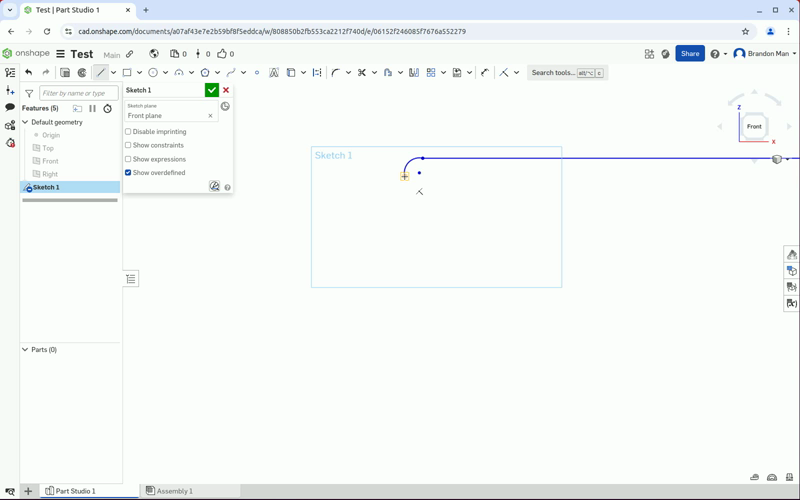
scroll(6)
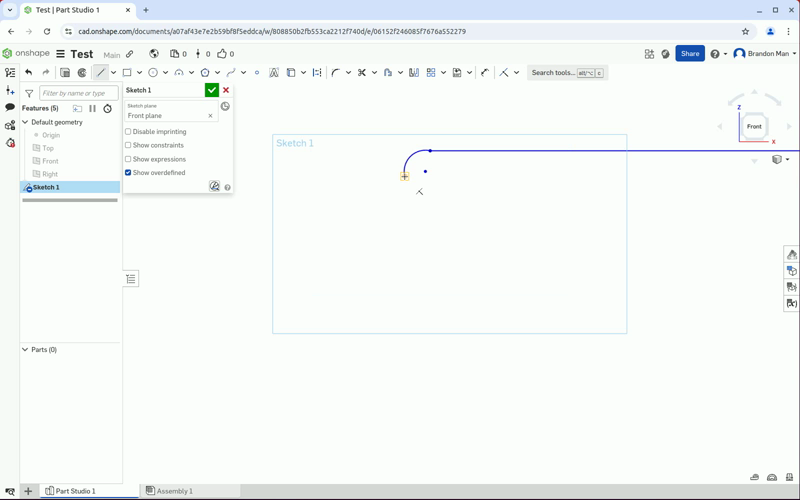
scroll(6)
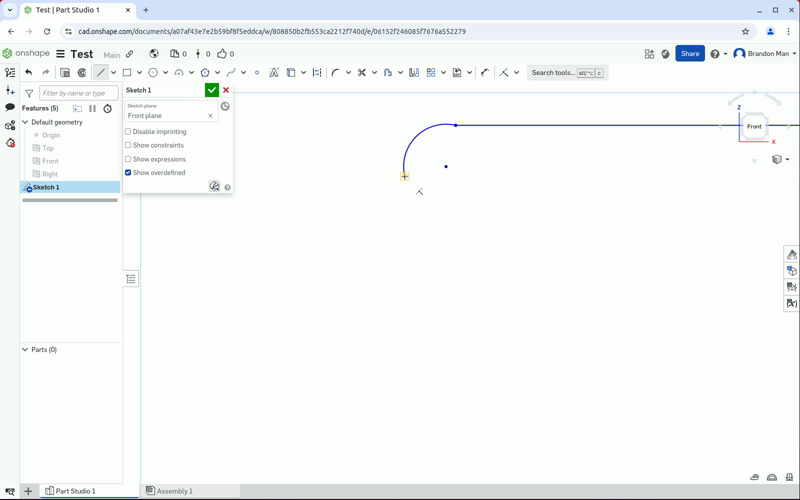
click(404, 176)
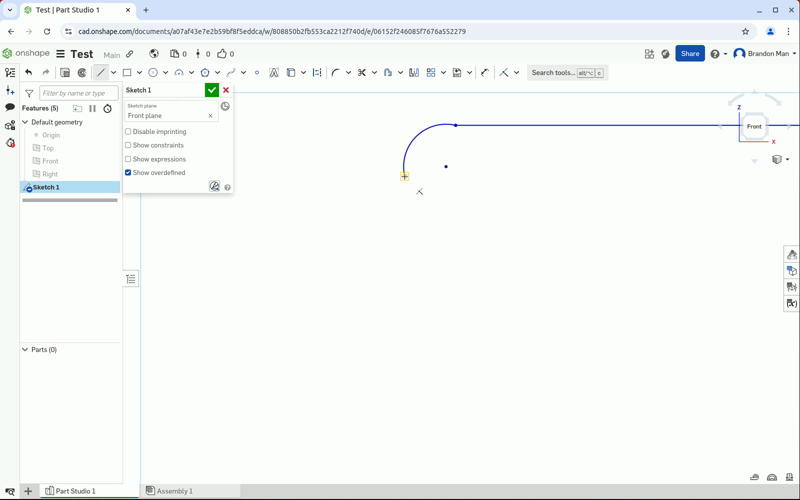
scroll(-6)
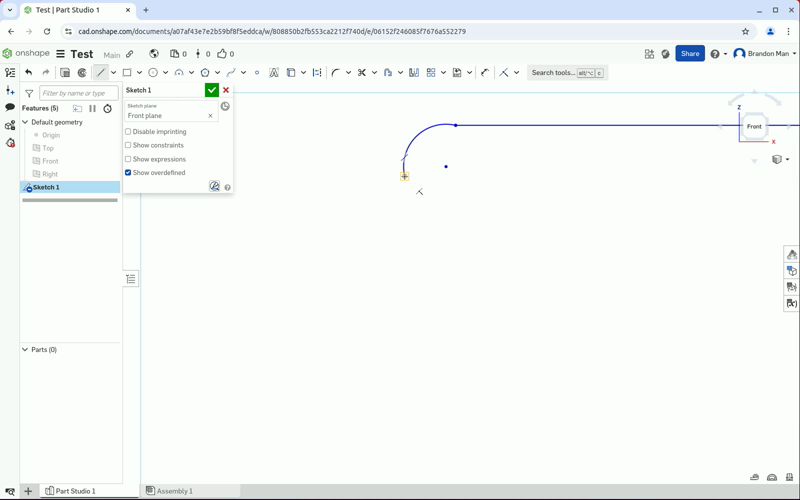
scroll(-6)
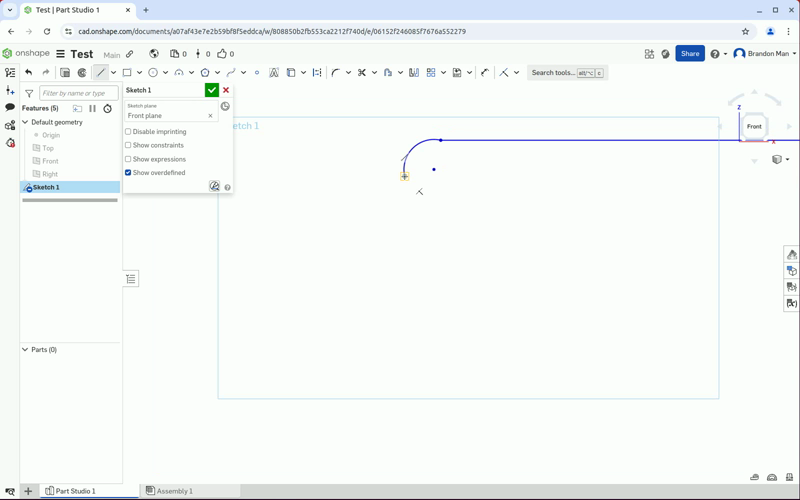
scroll(-6)
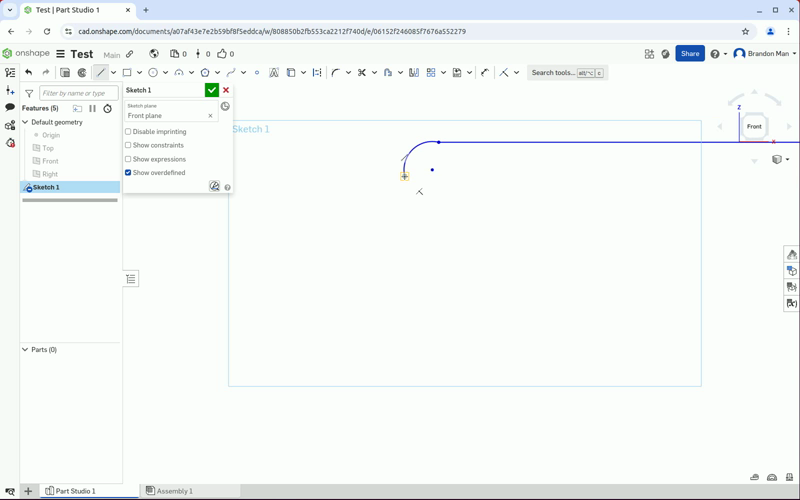
scroll(-6)
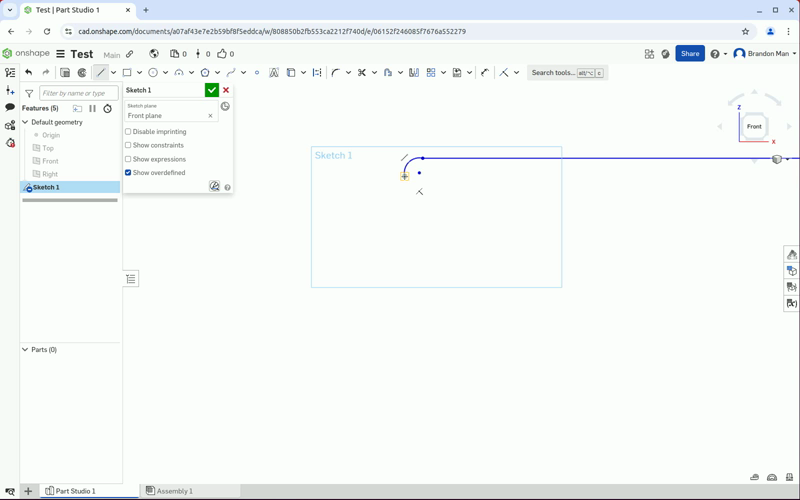
scroll(-6)
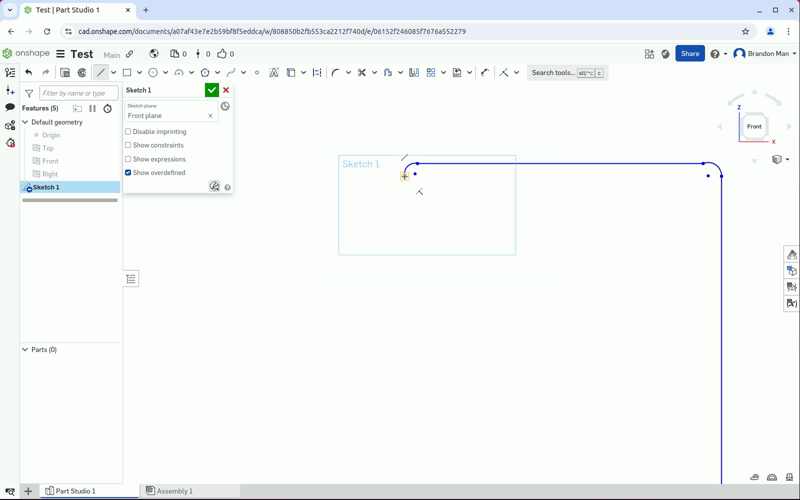
scroll(-6)
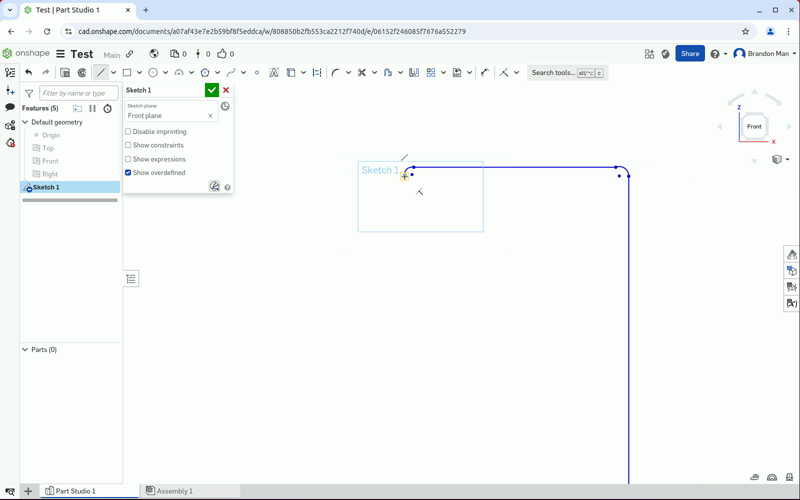
scroll(-6)
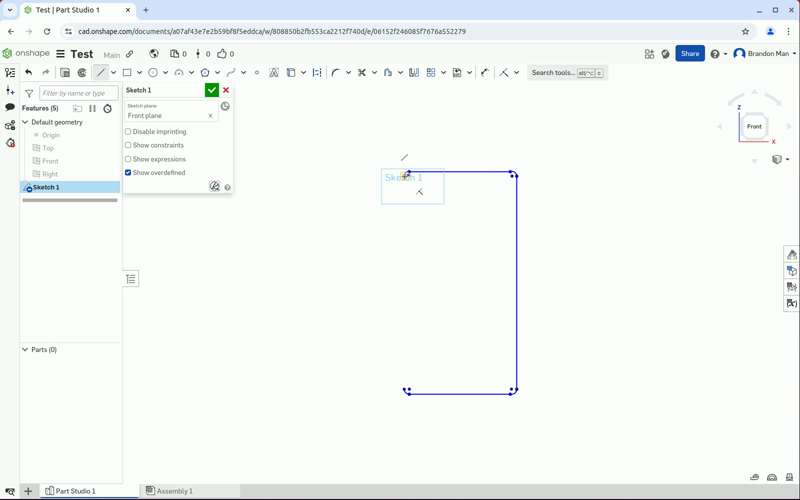
key_down(shift)
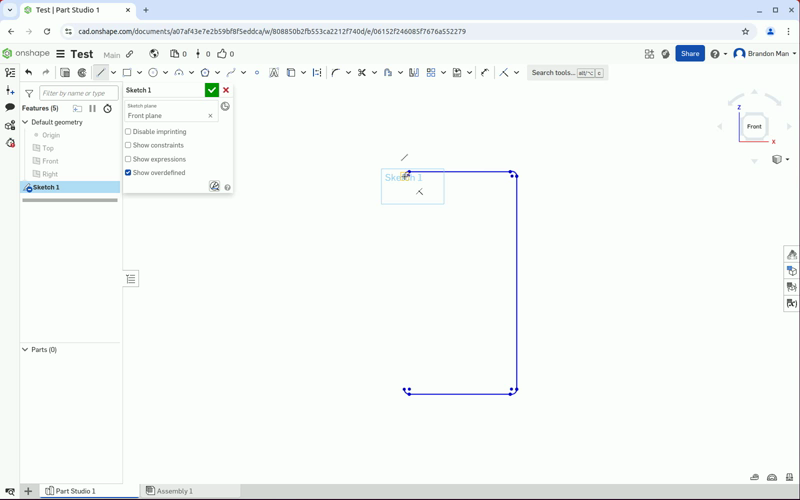
mouse_move(404, 389)
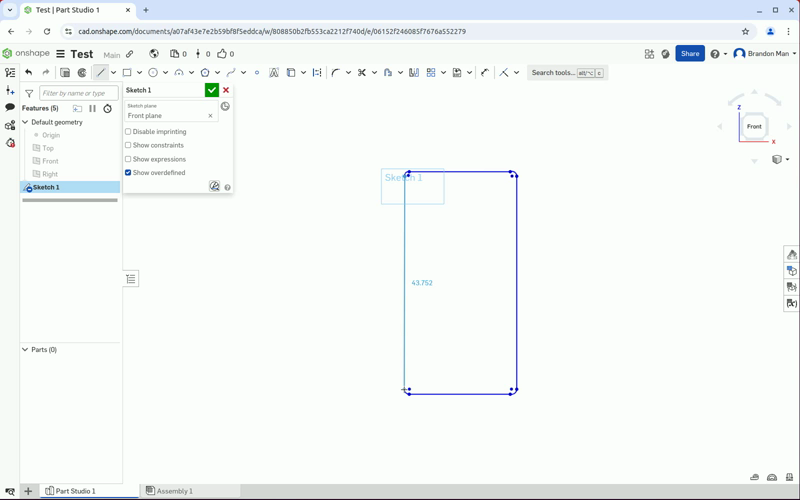
scroll(6)
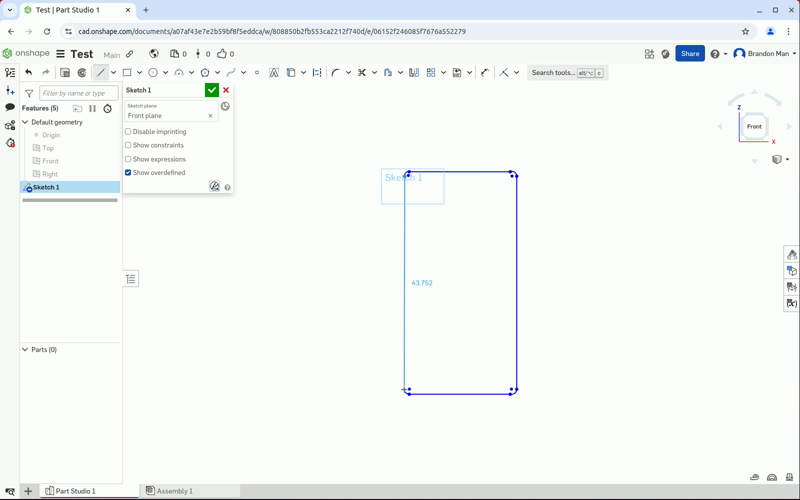
scroll(6)
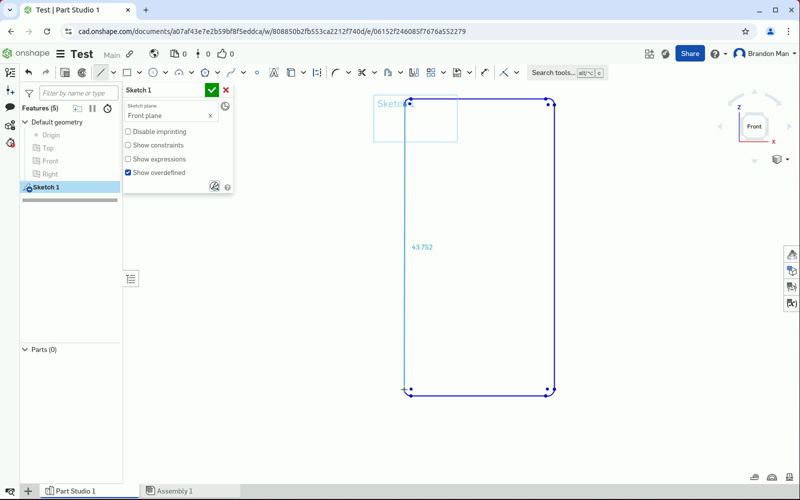
scroll(6)
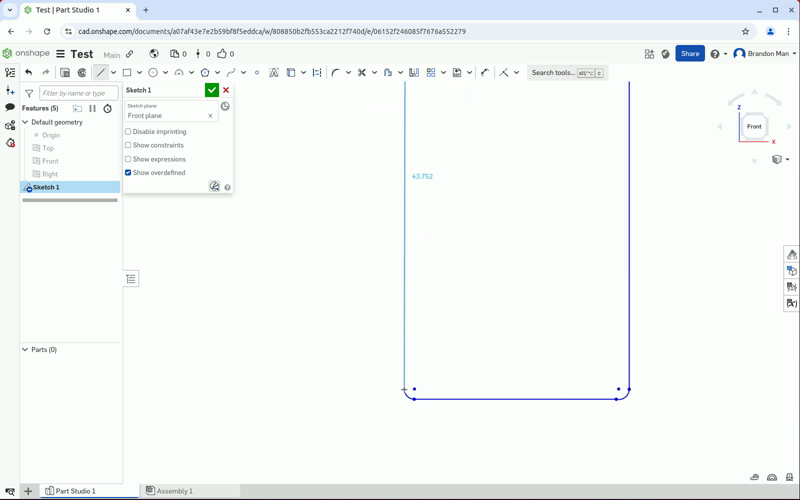
scroll(6)
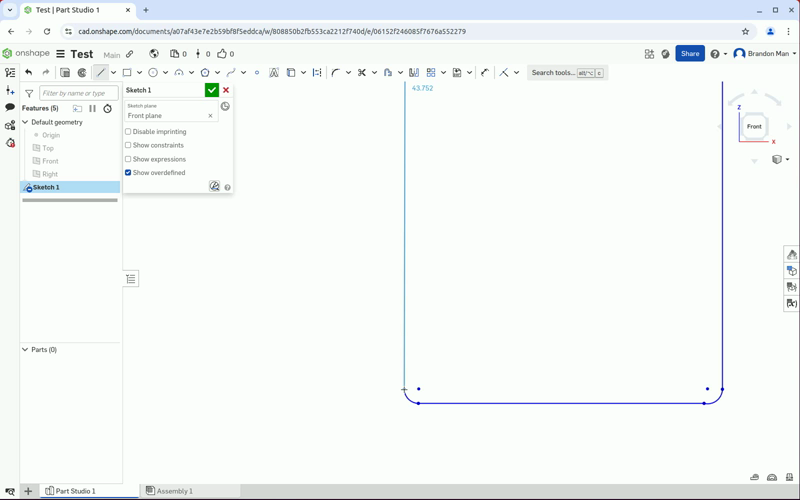
scroll(6)
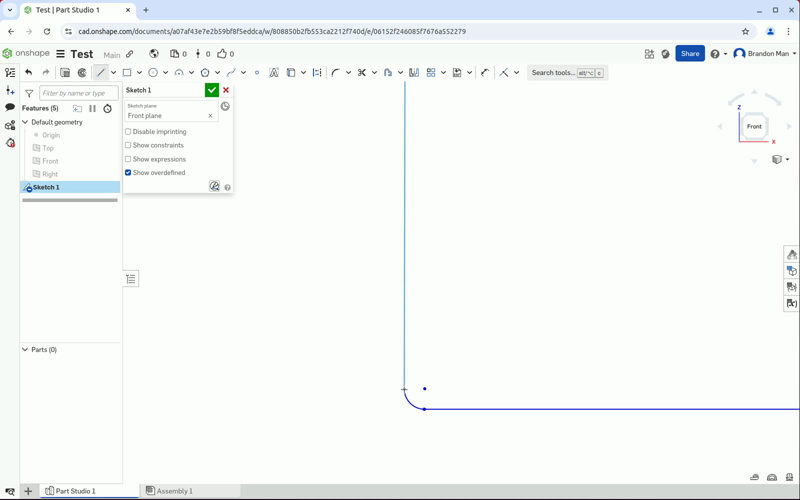
scroll(6)
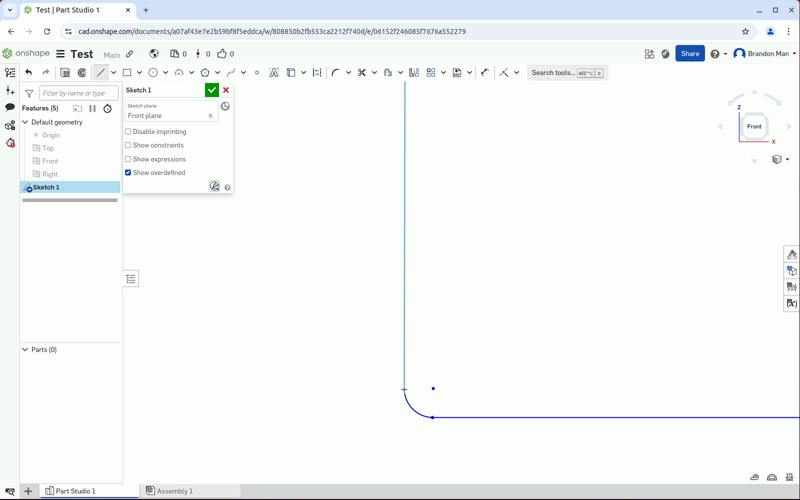
scroll(6)
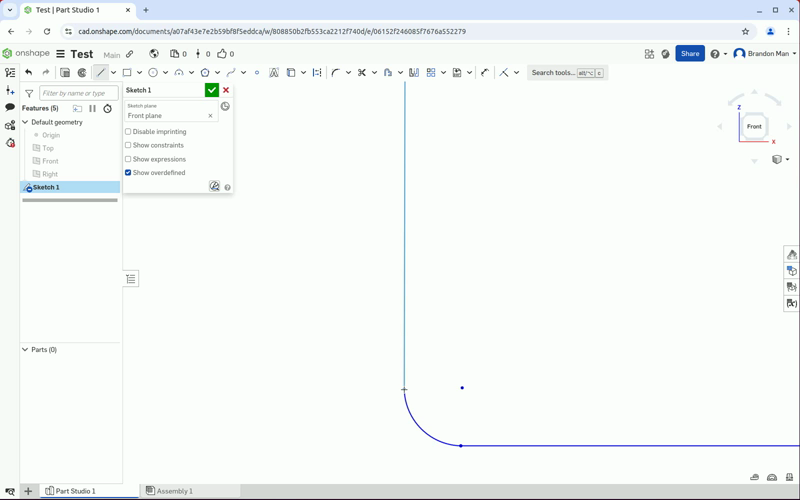
key_up(shift)
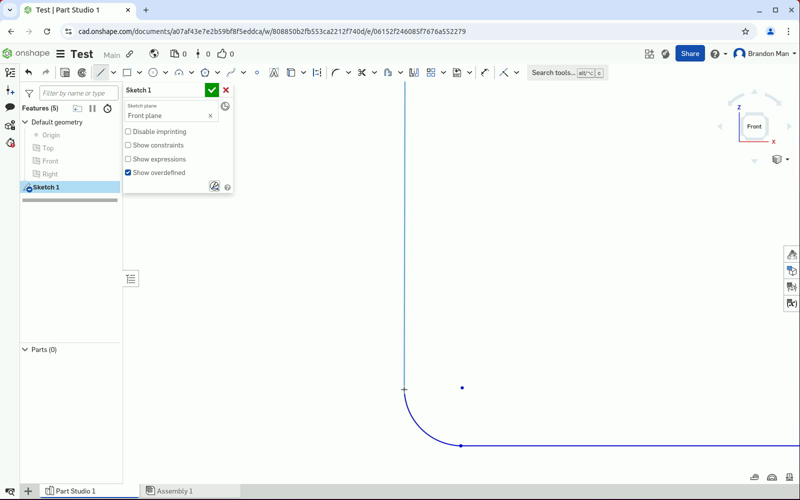
click(404, 389)
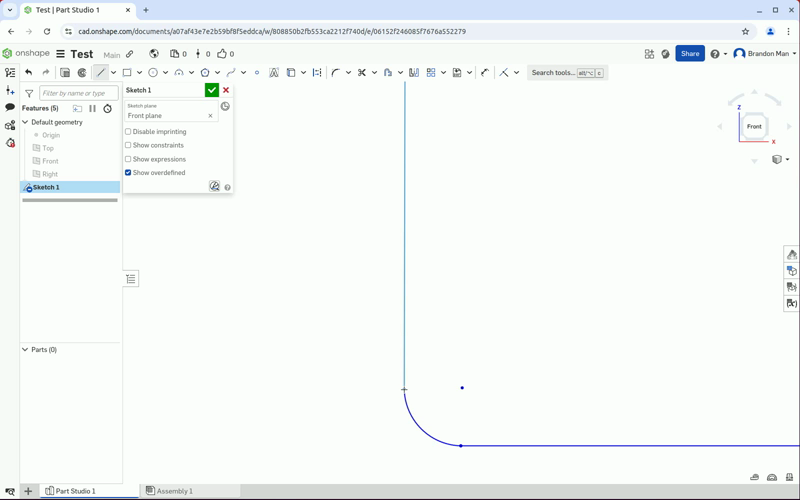
scroll(-6)
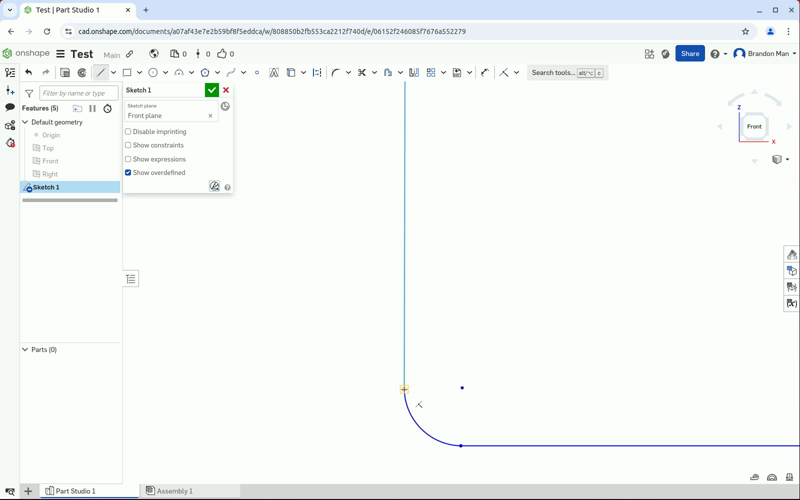
scroll(-6)
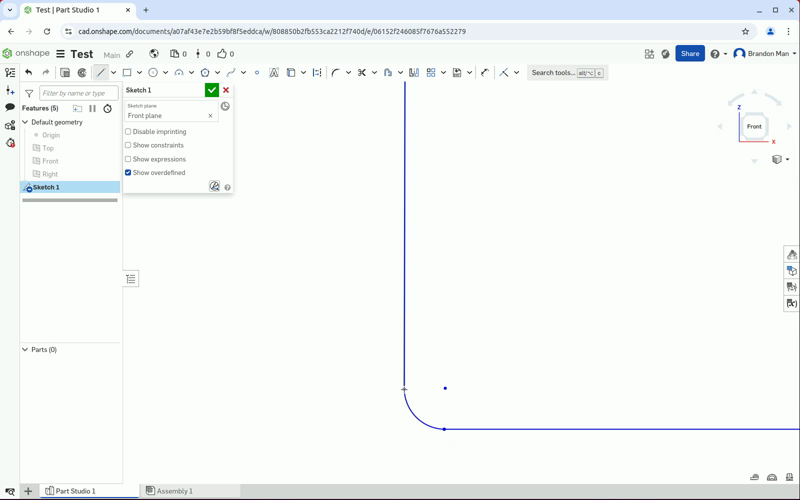
scroll(-6)
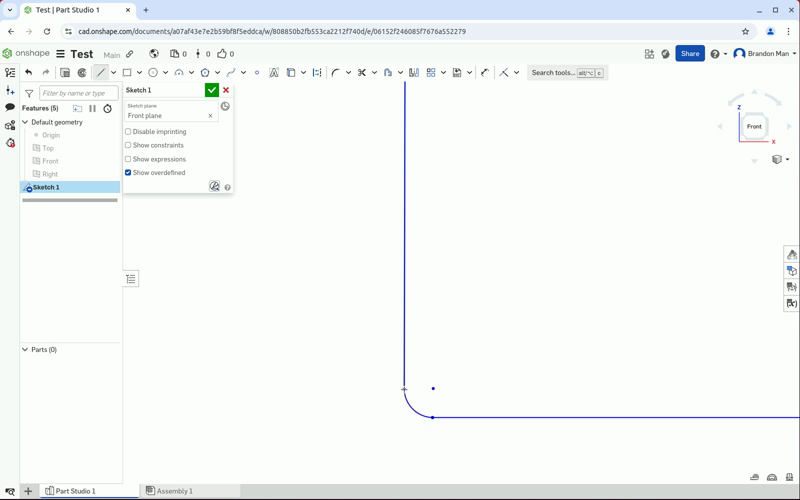
scroll(-6)
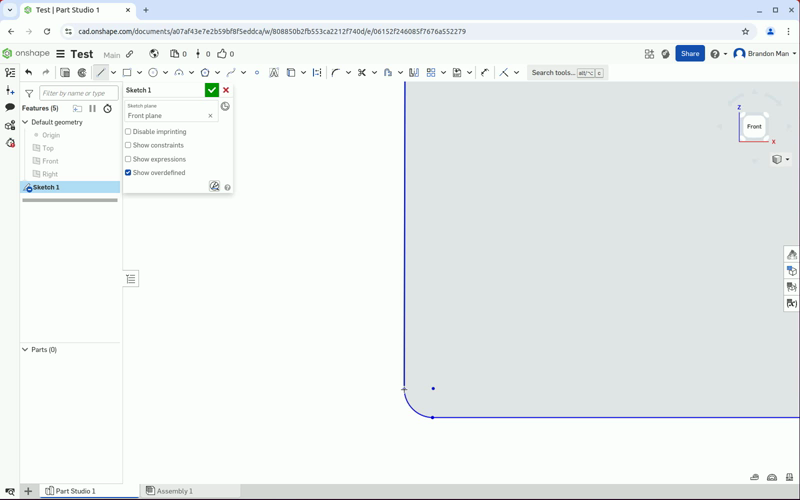
scroll(-6)
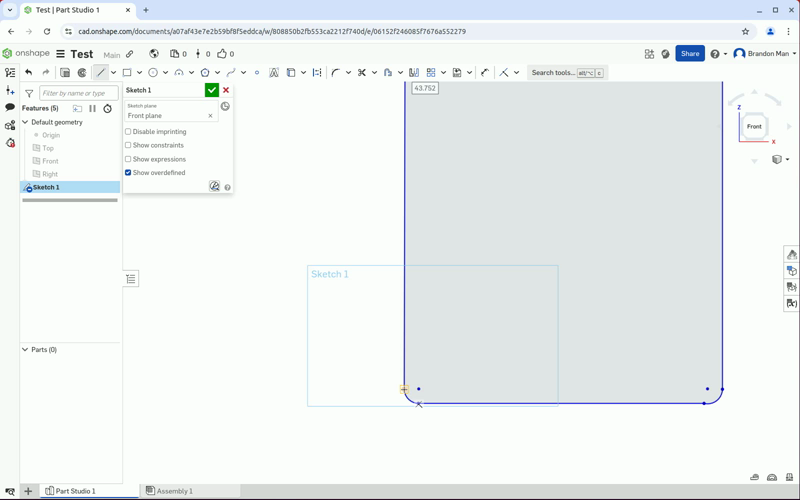
scroll(-6)
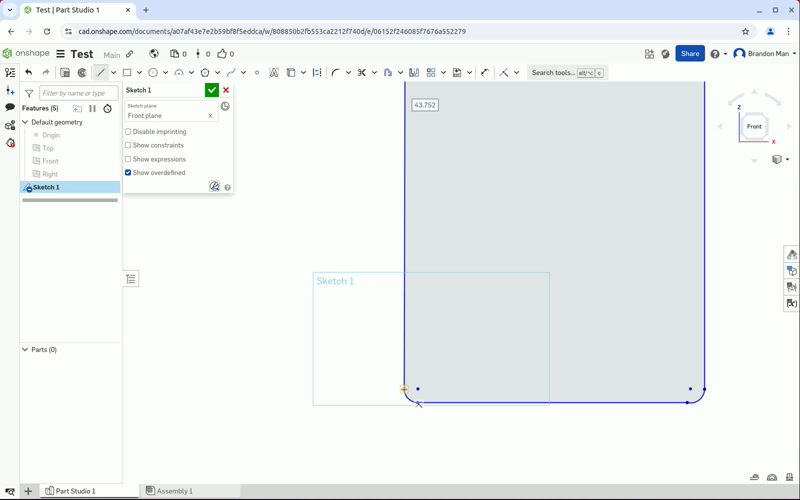
scroll(-6)
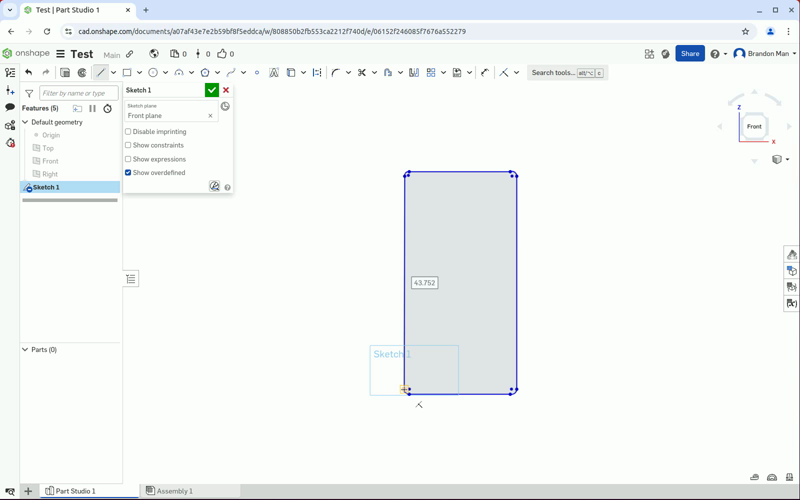
key(esc)
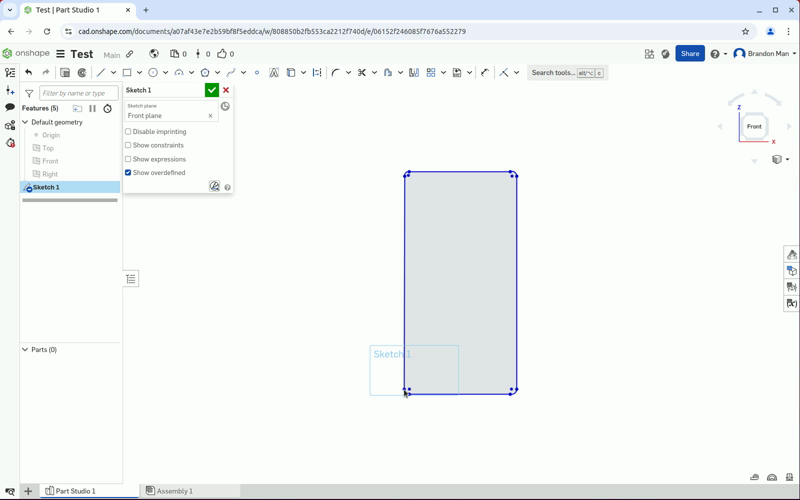
mouse_move(425, 198)
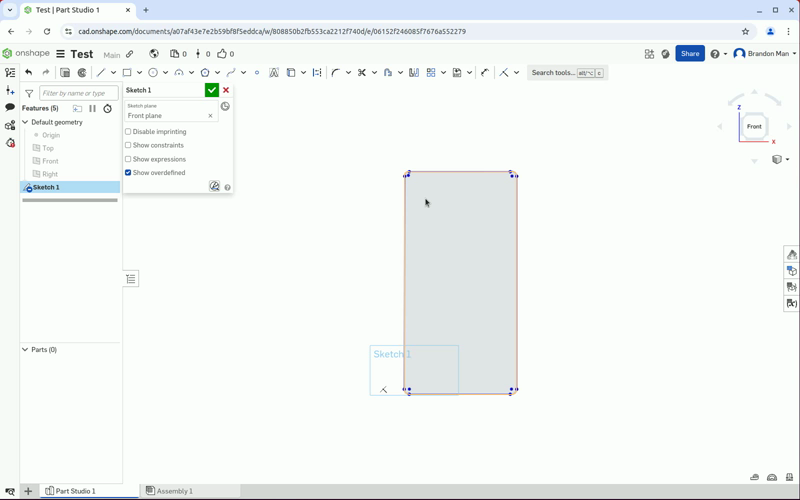
click(425, 198)
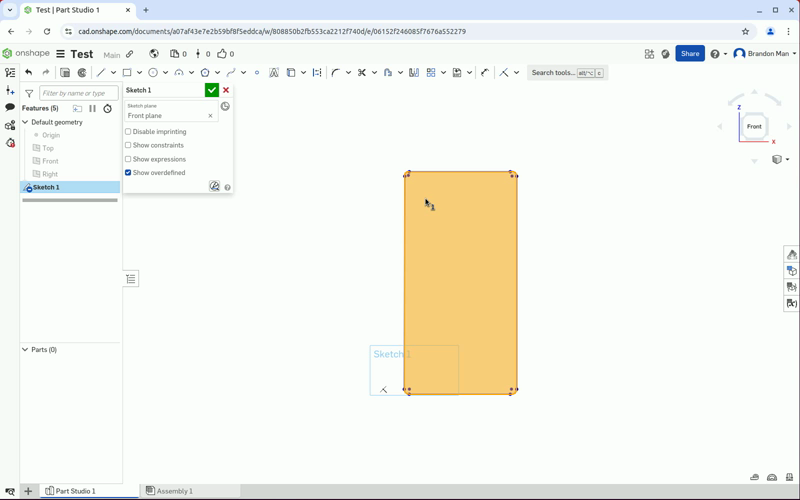
mouse_move(73, 352)
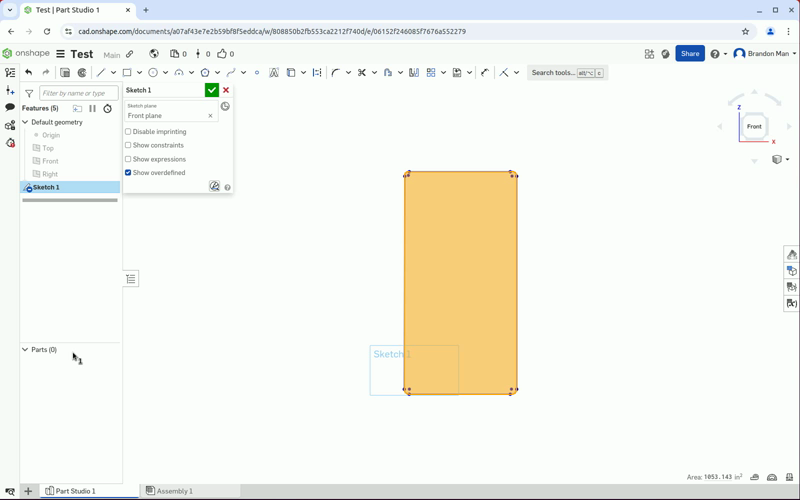
key(shift+y)
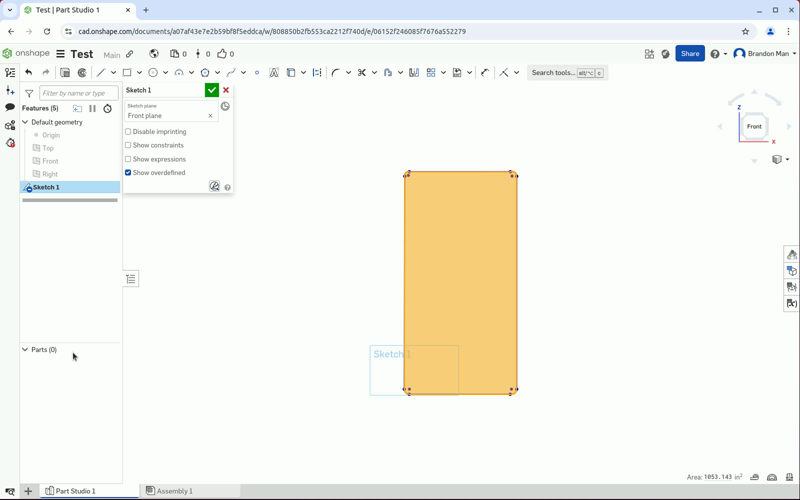
key(shift+e)
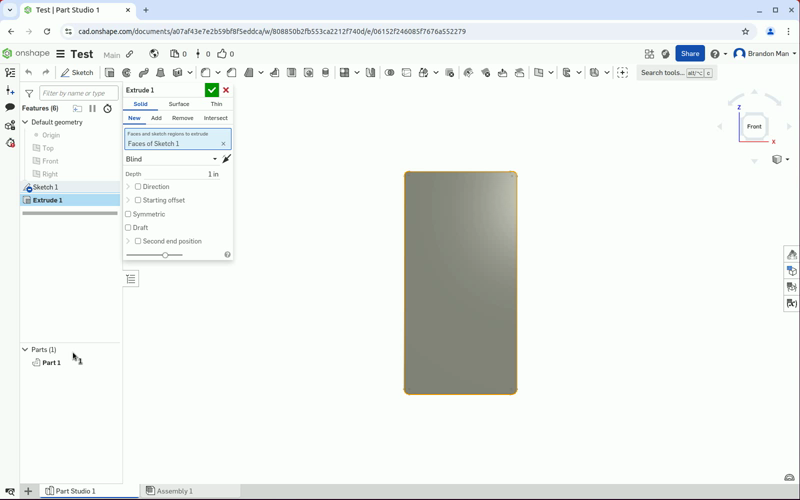
mouse_move(143, 106)
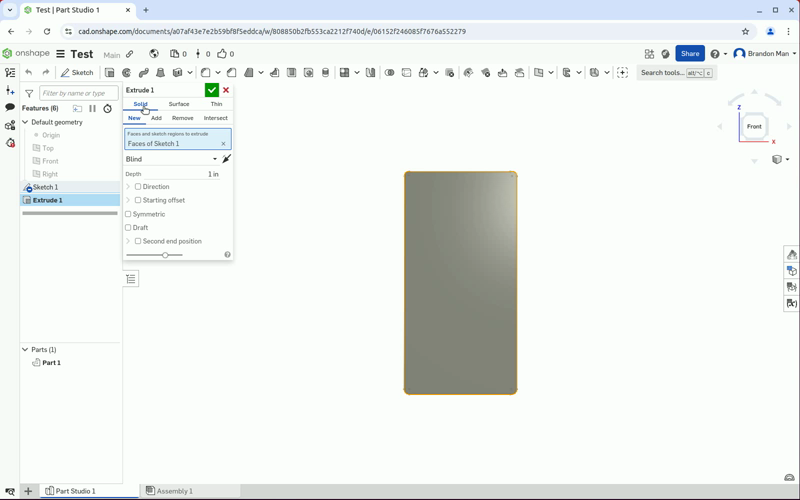
click(143, 106)
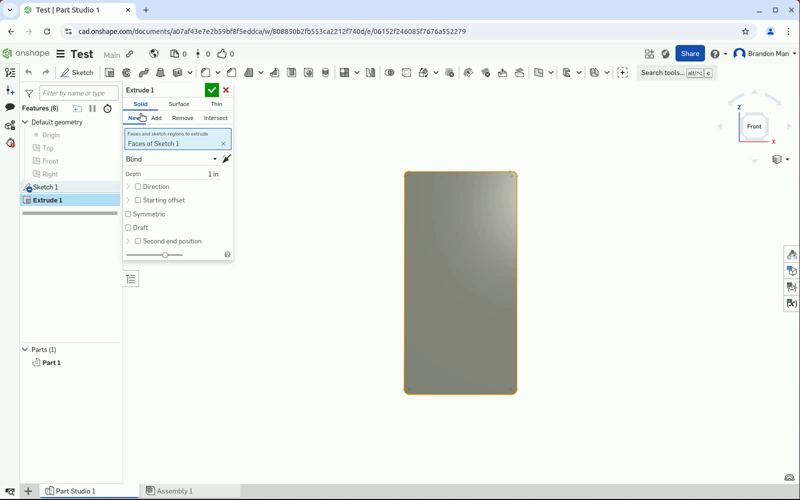
mouse_move(137, 120)
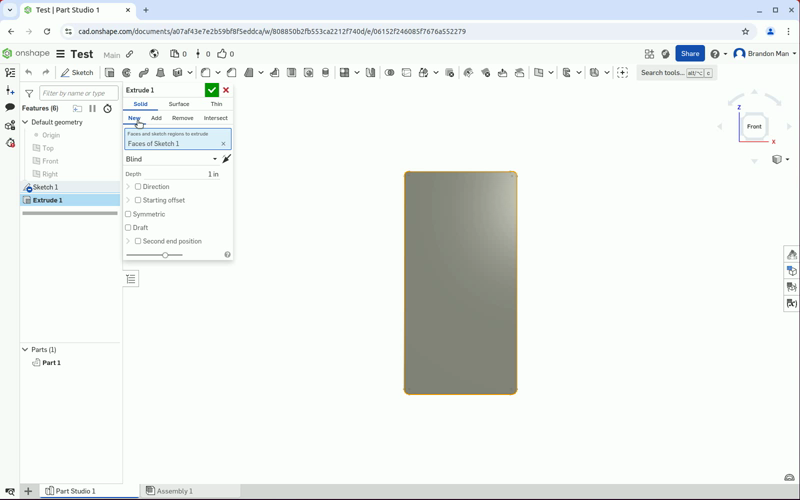
click(137, 120)
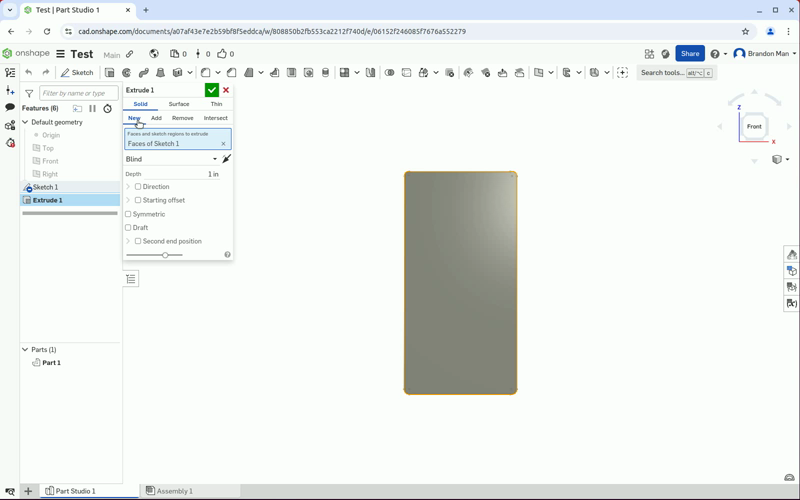
key(tab, 4)
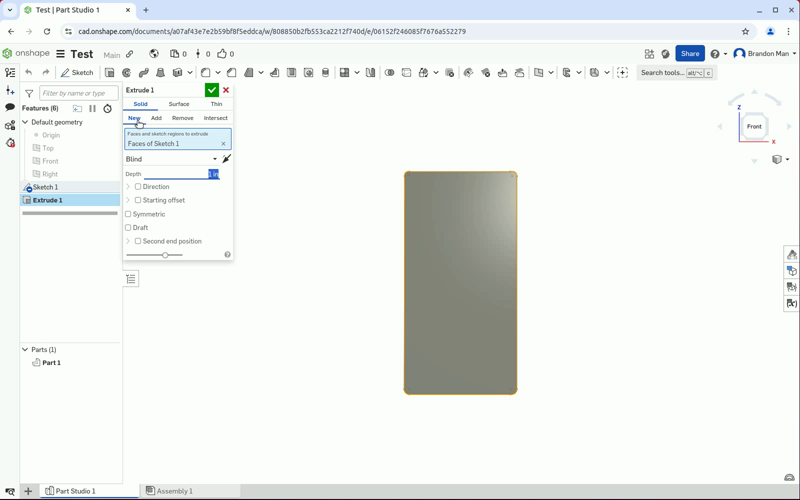
text(1.926)
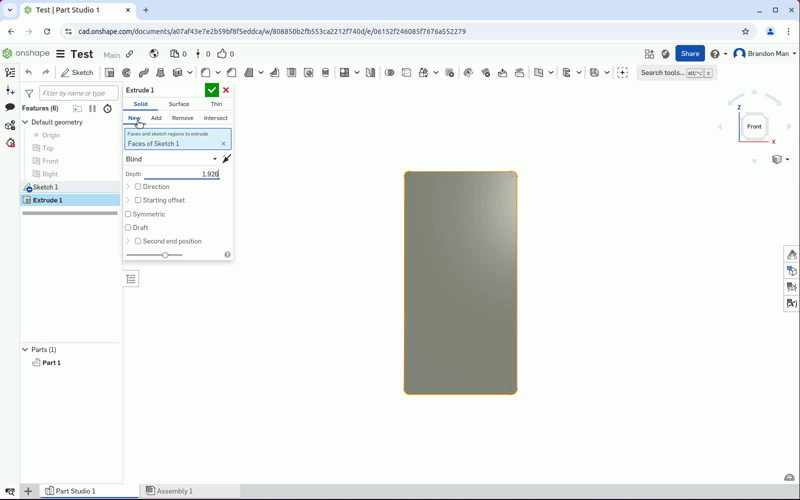
key(enter)
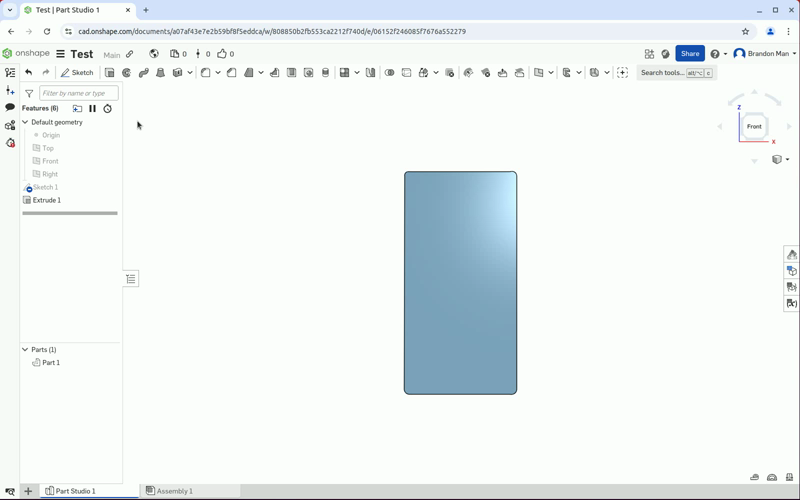
key(shift+h)
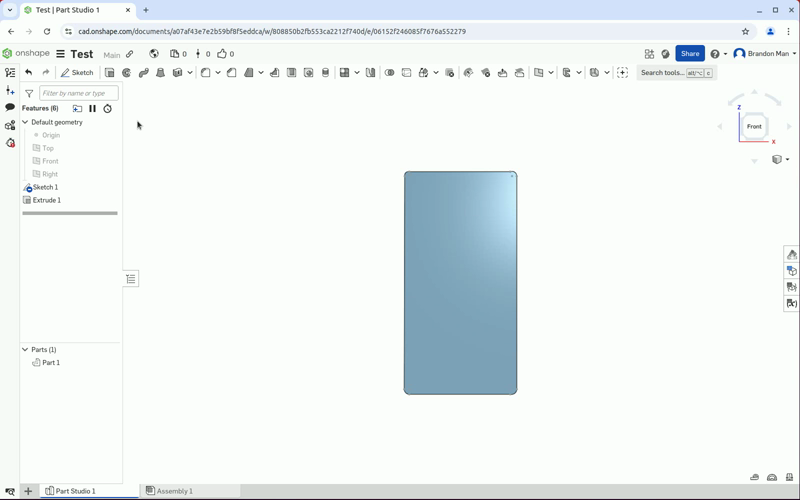
key(shift+h)
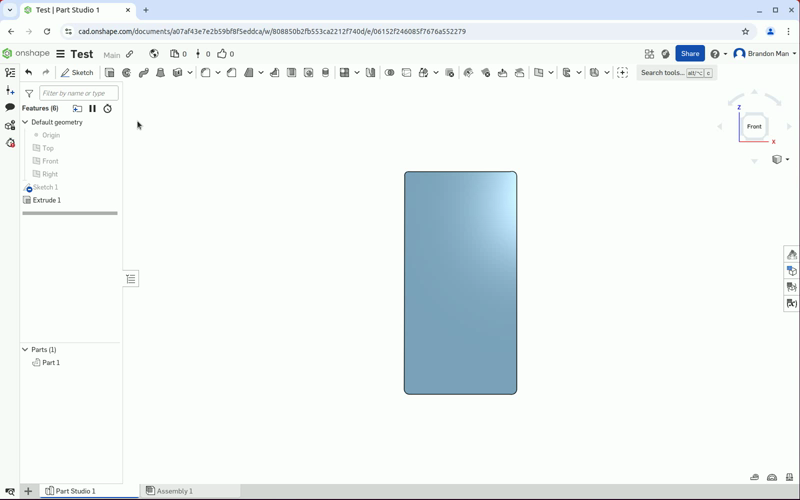
mouse_move(73, 189)
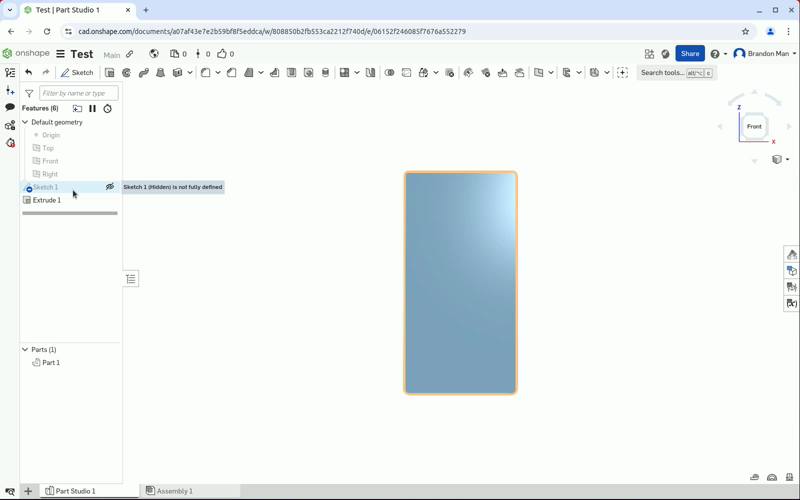
click(73, 189)
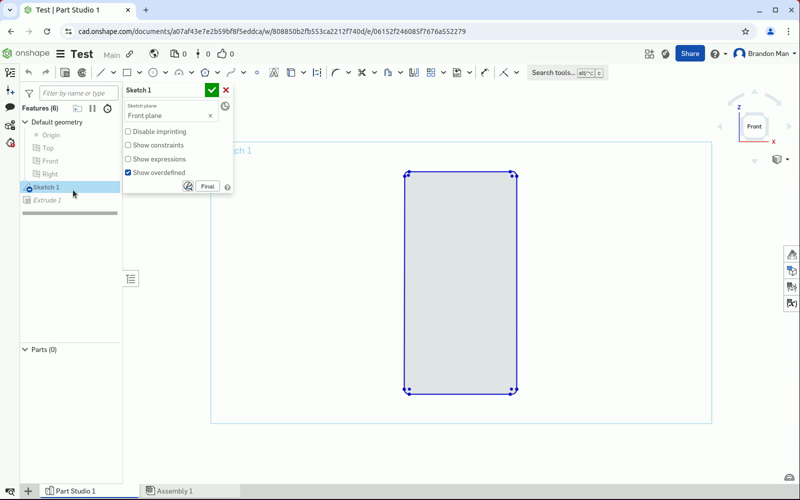
mouse_move(229, 92)
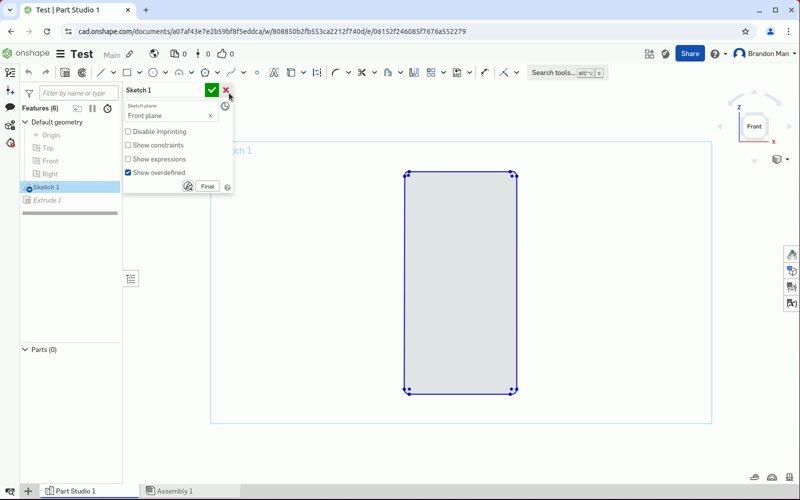
click(229, 92)
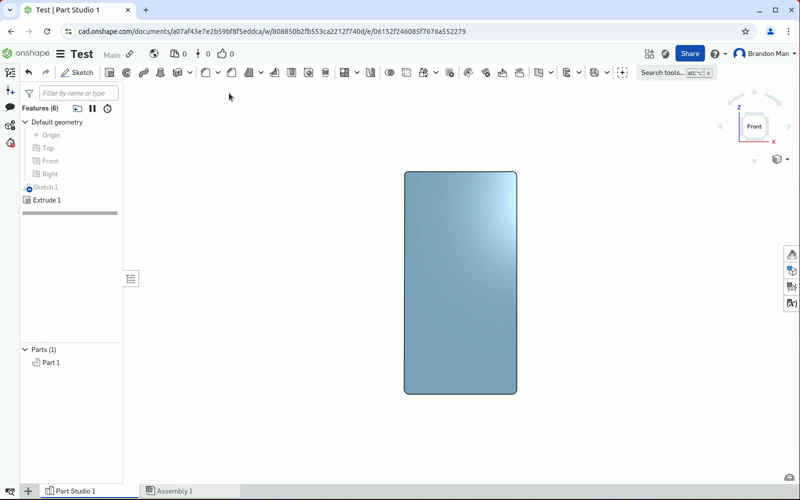
mouse_move(541, 75)
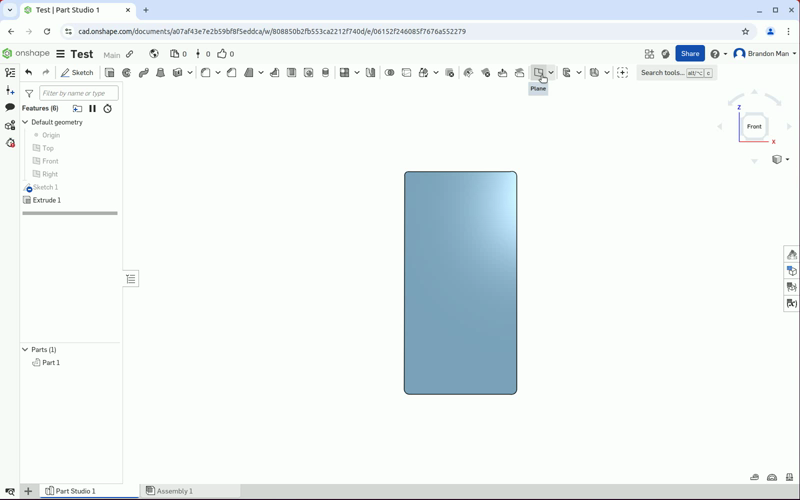
click(541, 75)
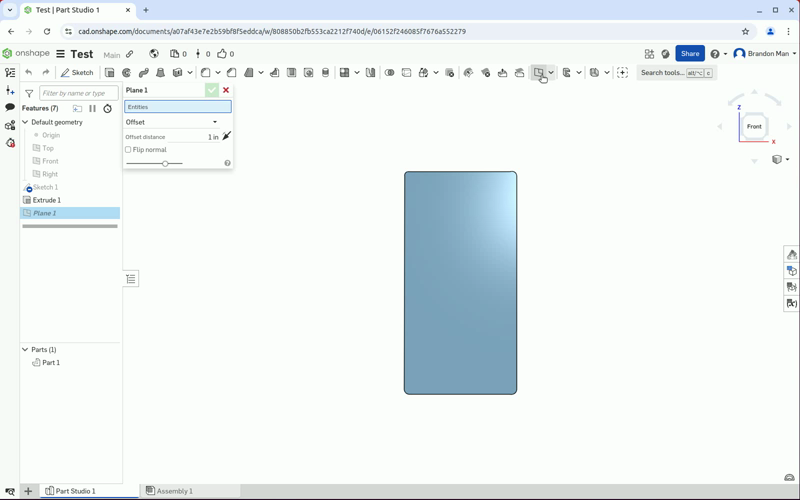
mouse_move(73, 163)
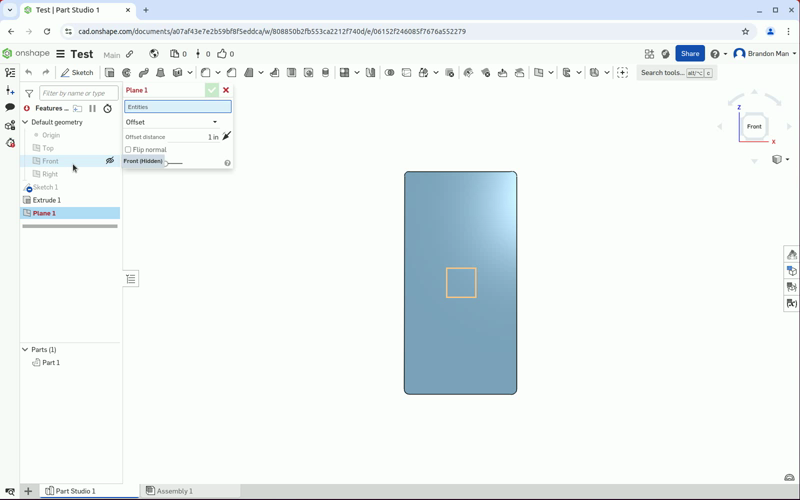
click(73, 163)
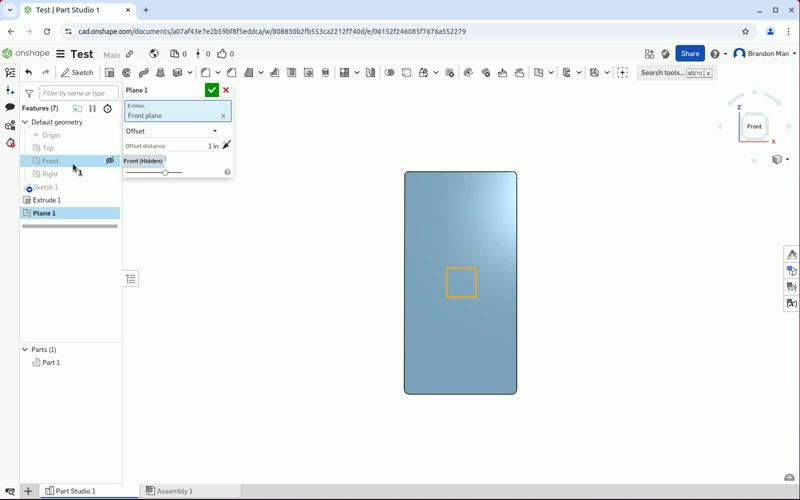
key(tab, 2)
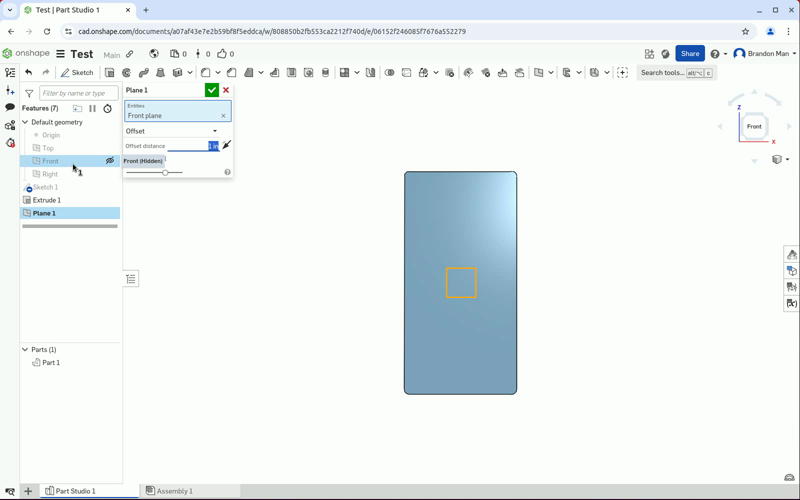
text(1.91)
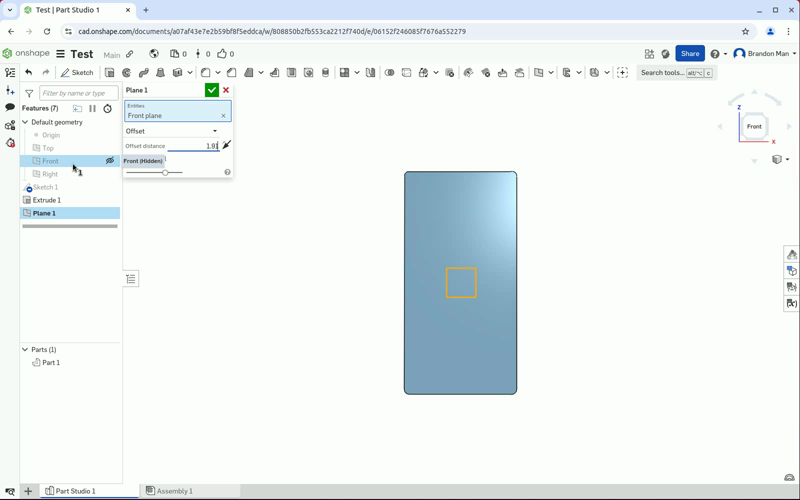
key(enter, 2)
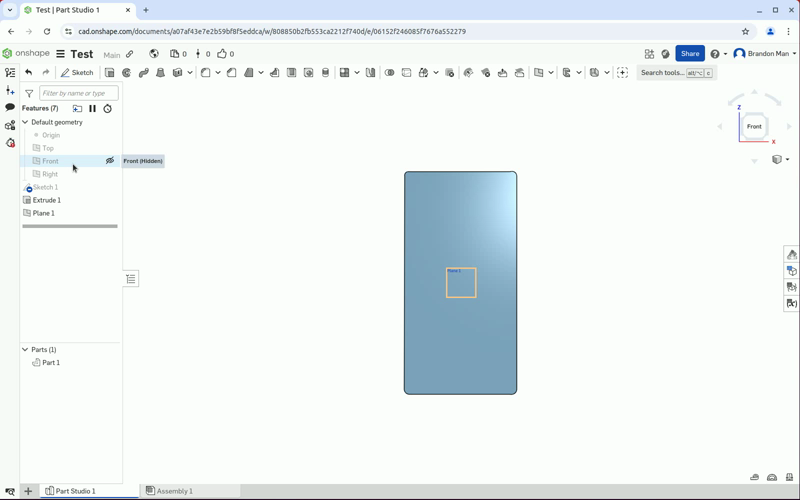
key(shift+s)
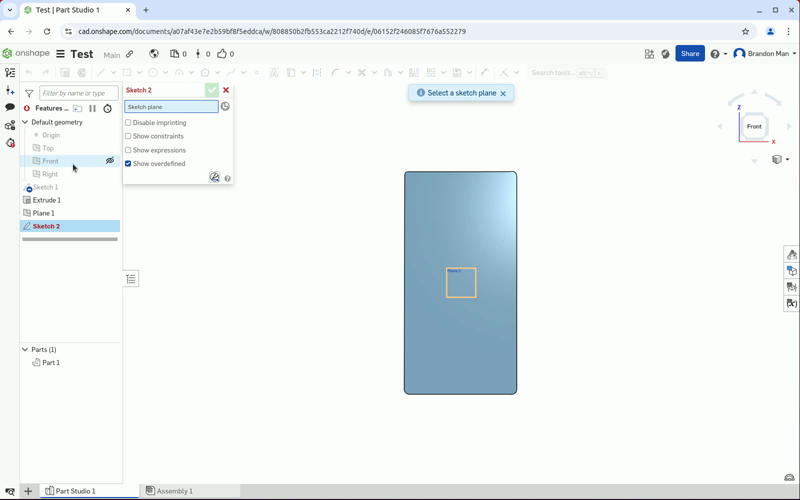
mouse_move(73, 215)
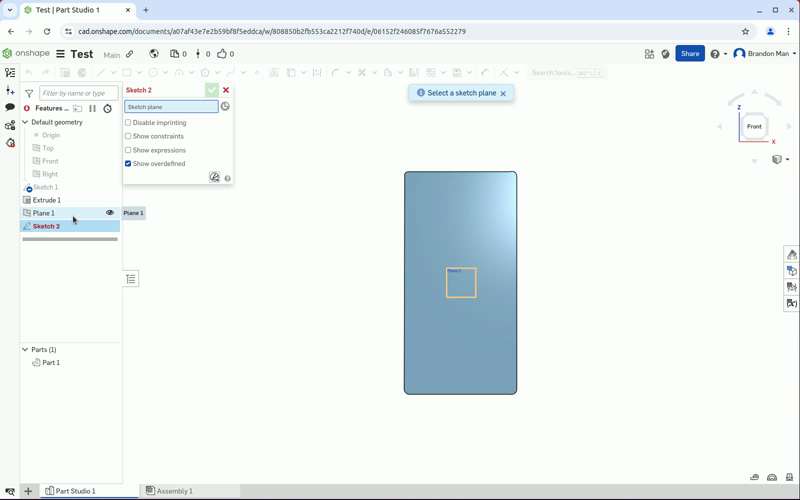
click(73, 215)
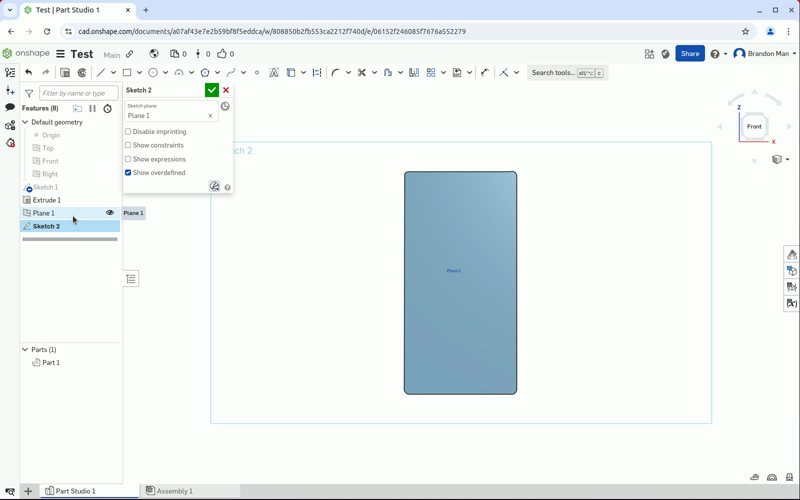
mouse_move(73, 352)
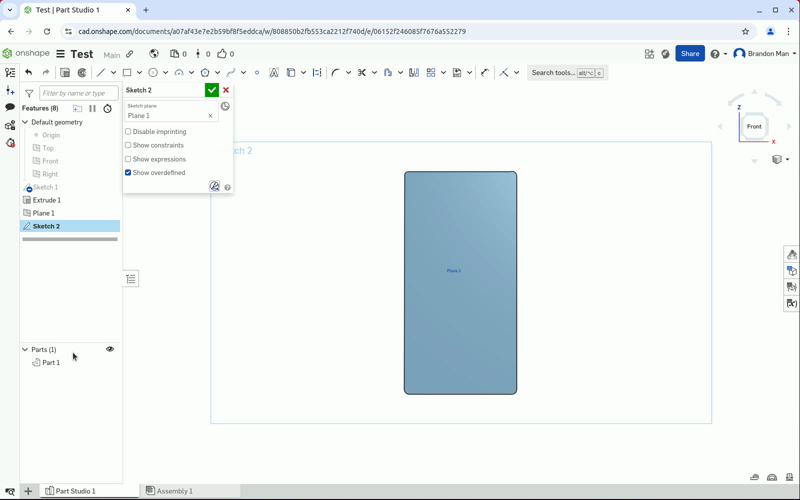
key(y)
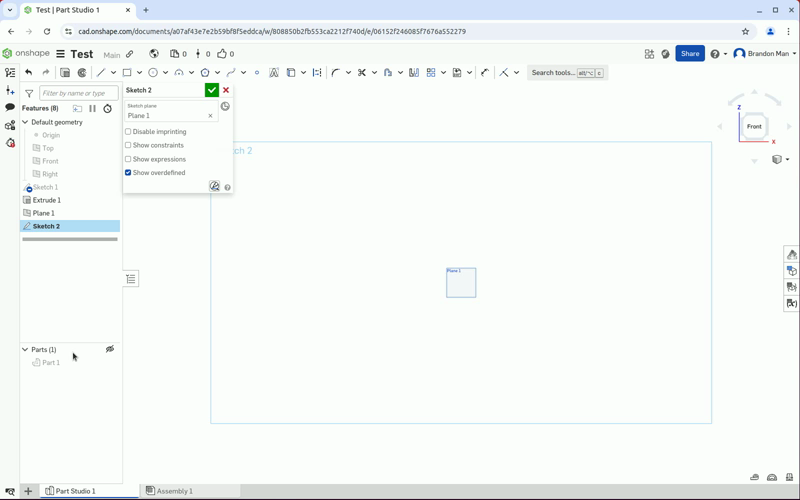
key(l)
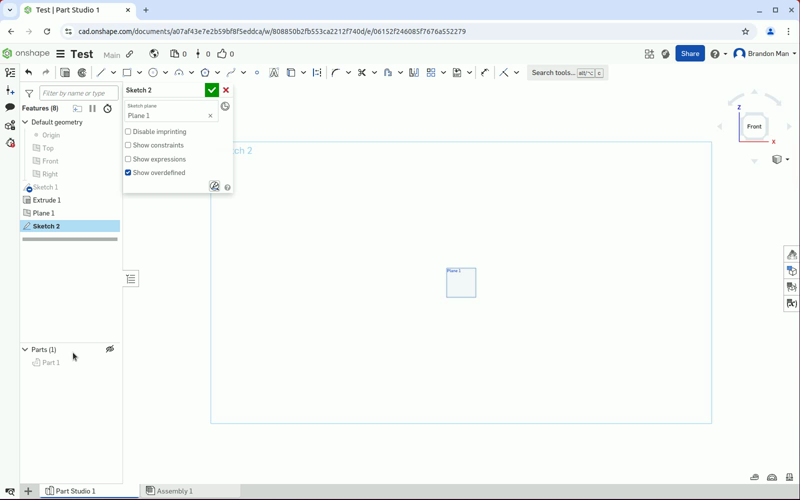
key_down(shift)
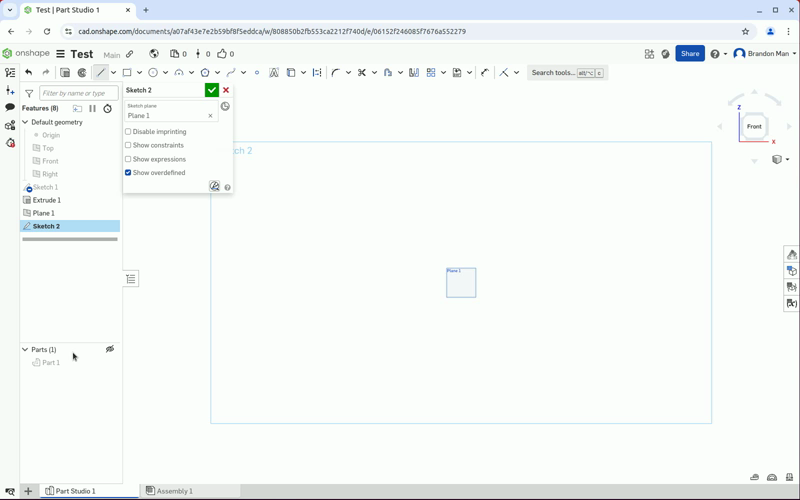
mouse_move(505, 334)
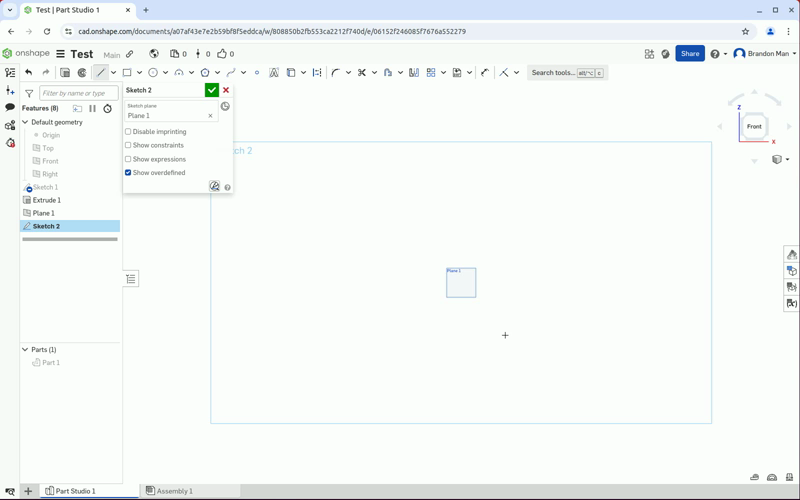
click(505, 334)
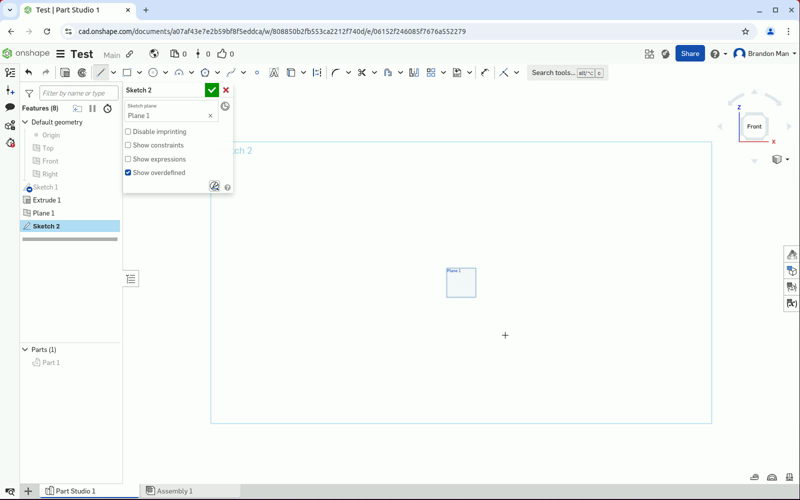
key_up(shift)
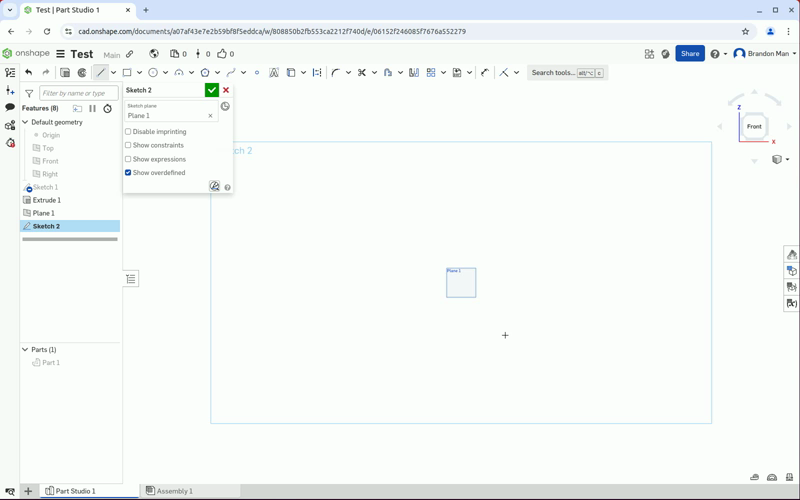
key_down(shift)
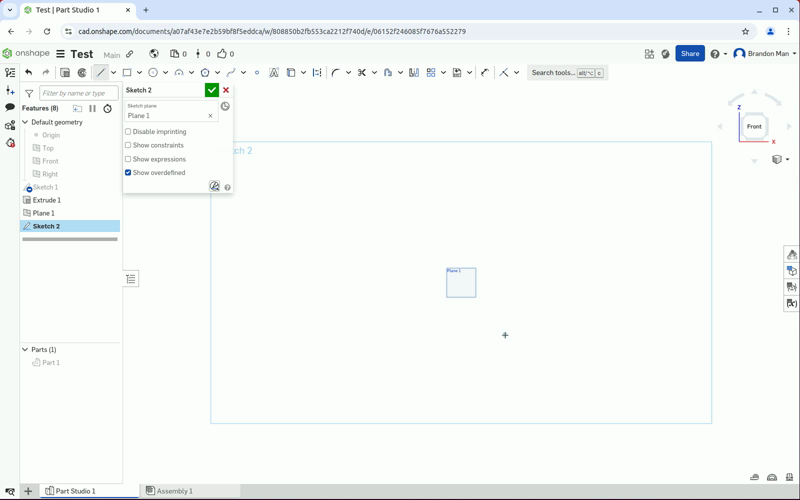
mouse_move(535, 334)
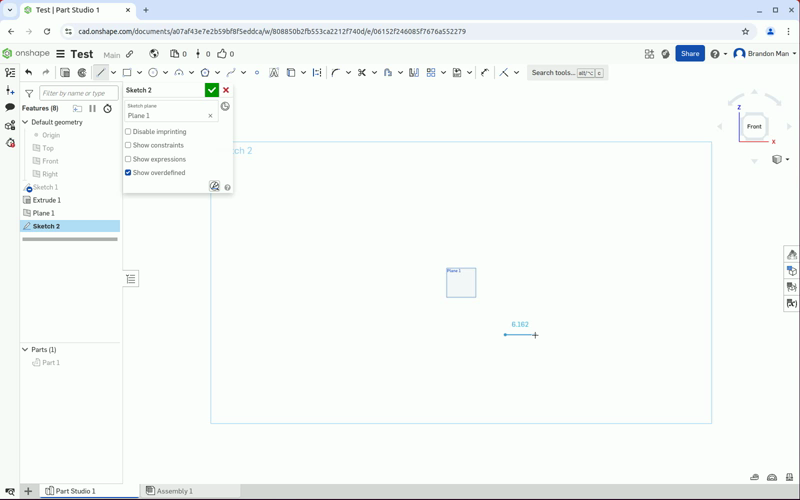
mouse_move(510, 334)
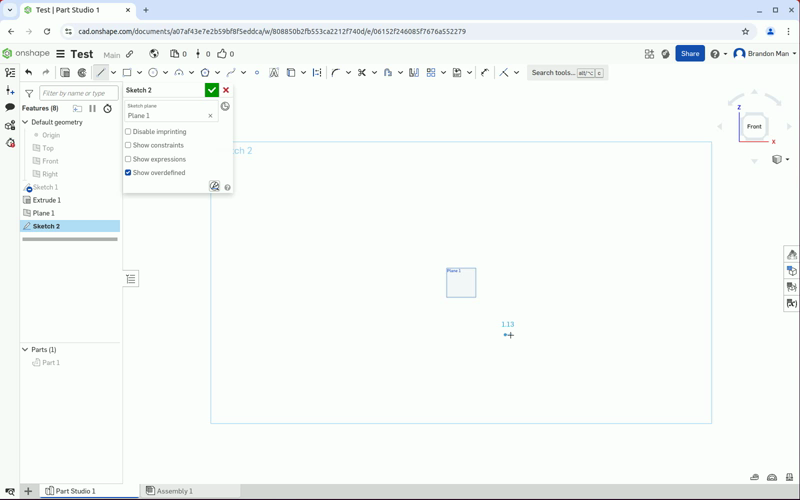
scroll(6)
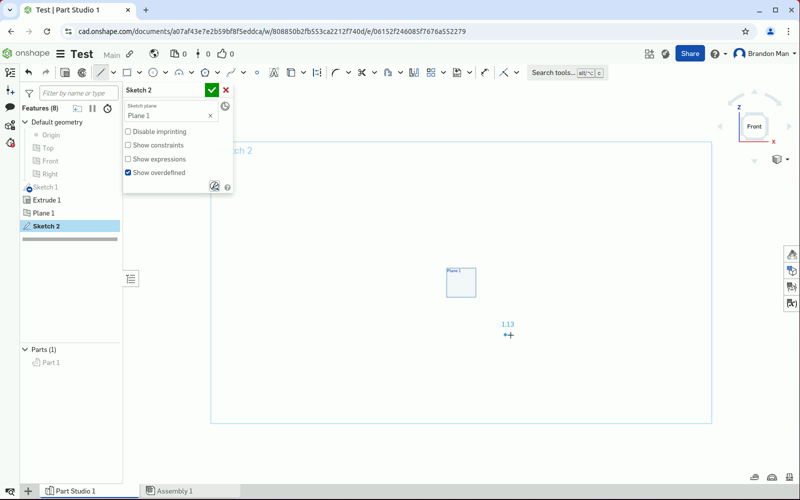
scroll(6)
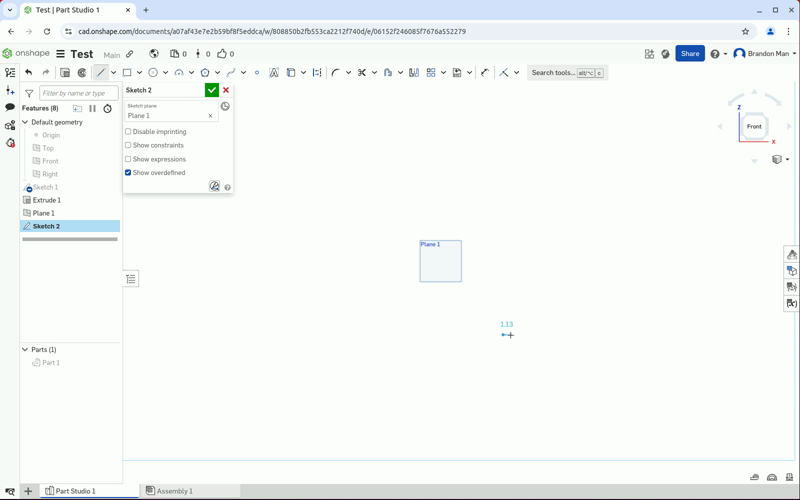
scroll(6)
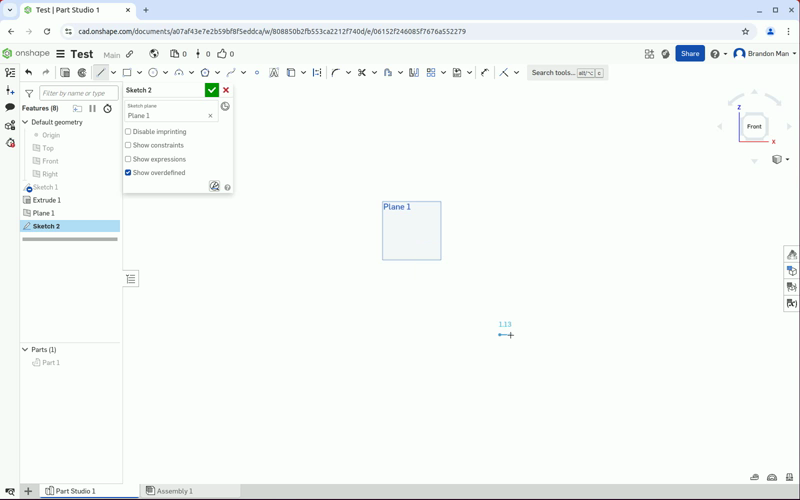
scroll(6)
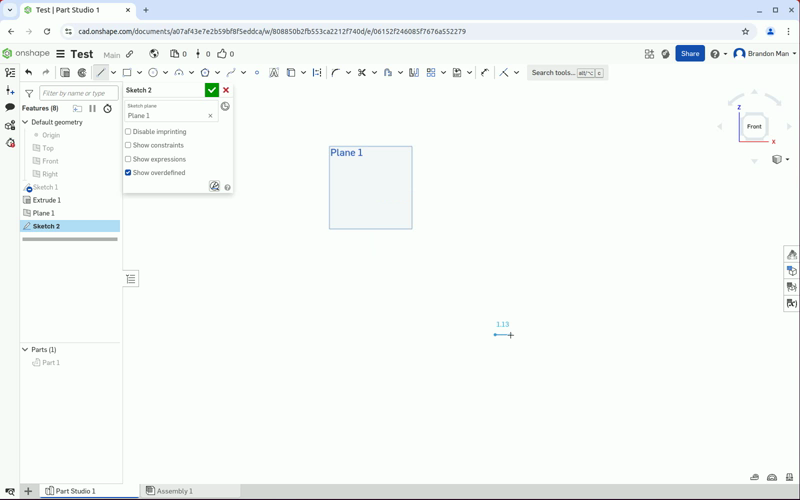
scroll(6)
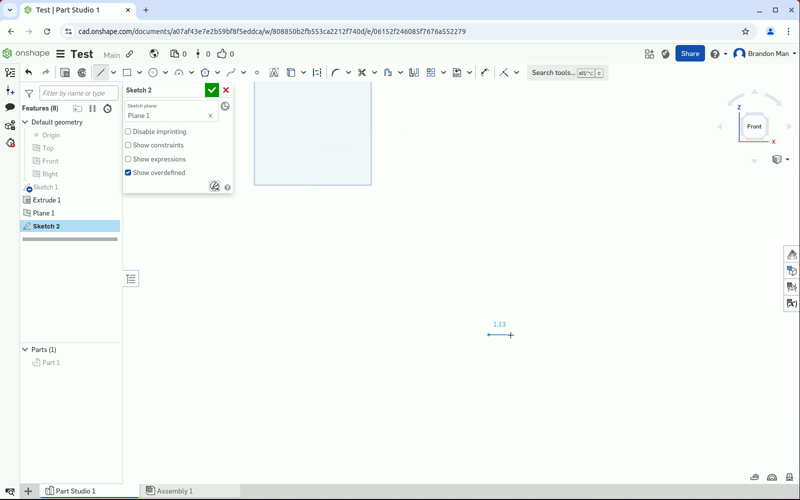
scroll(6)
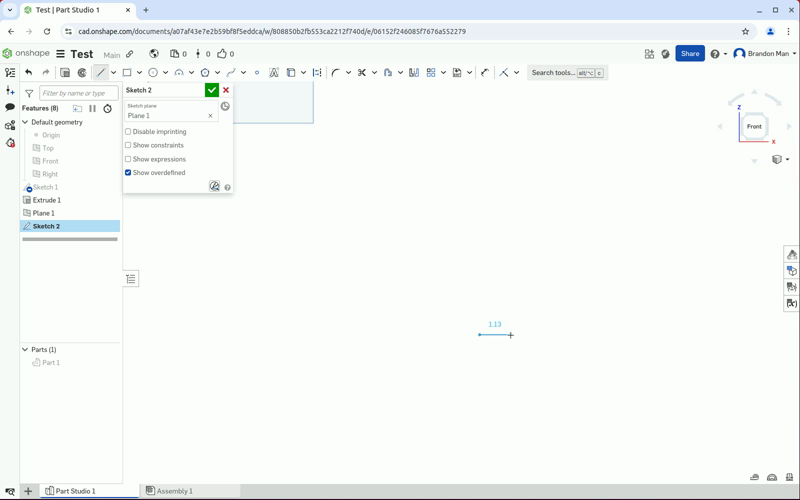
scroll(6)
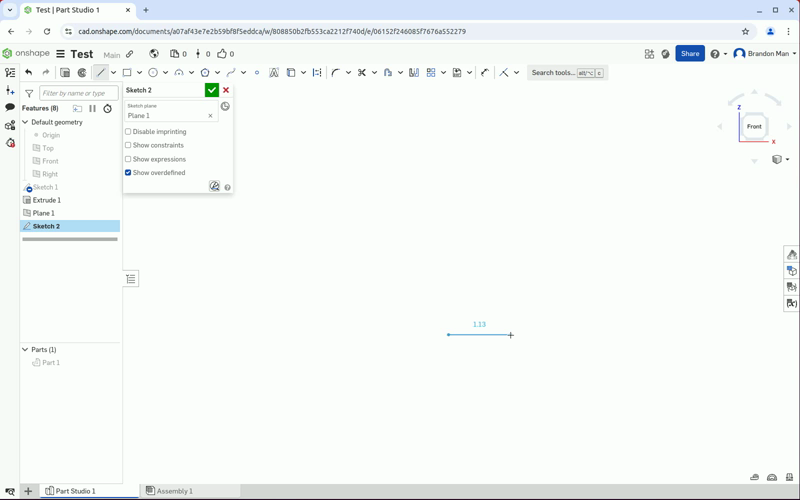
click(510, 334)
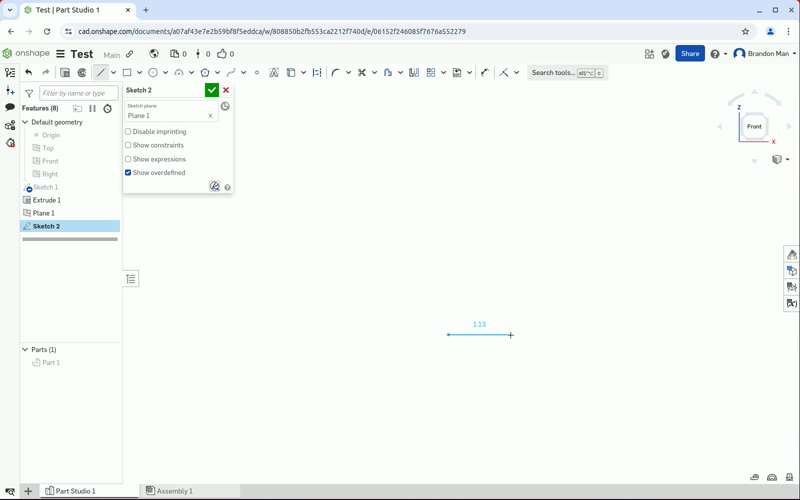
scroll(-6)
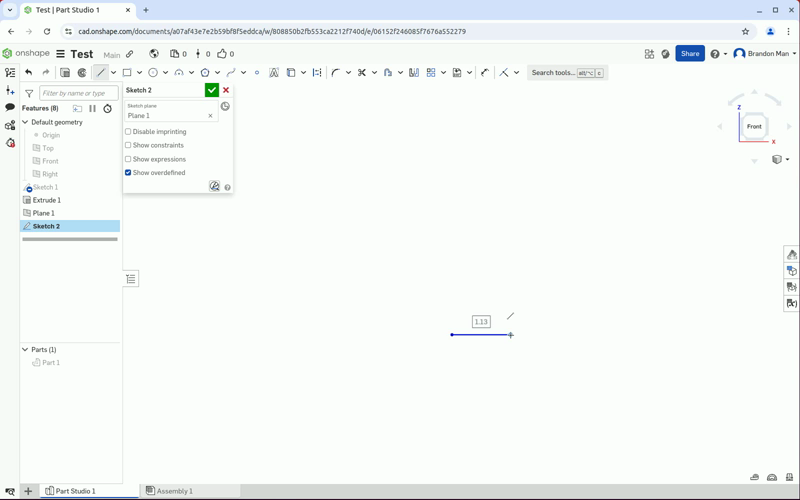
scroll(-6)
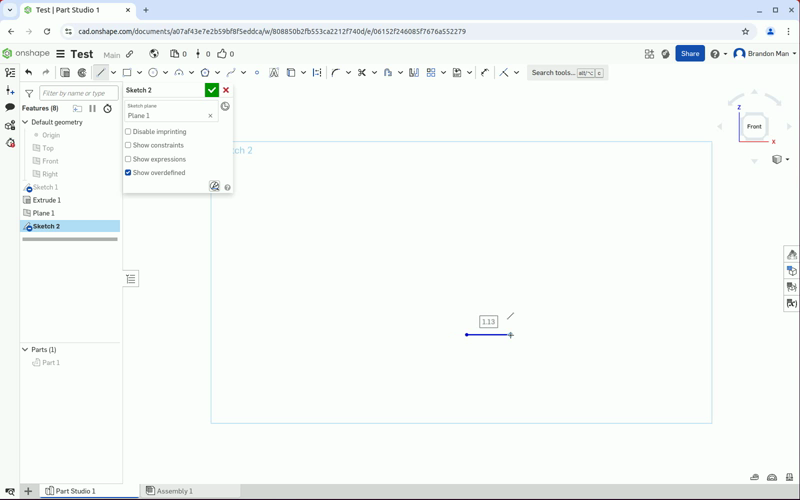
scroll(-6)
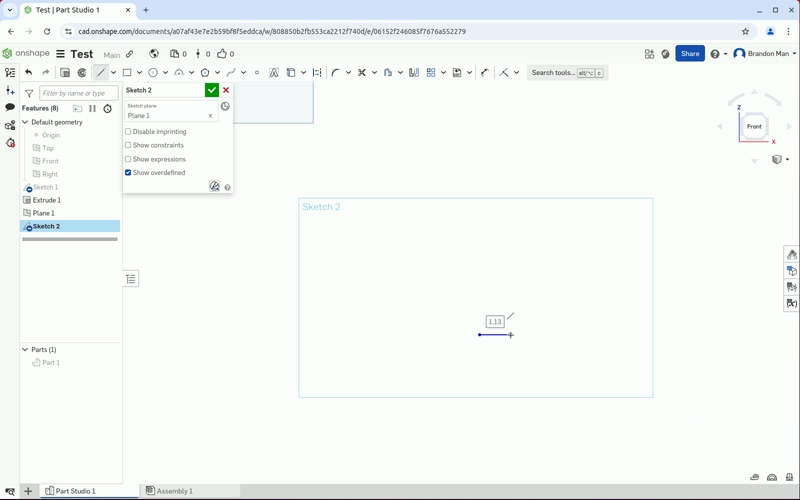
scroll(-6)
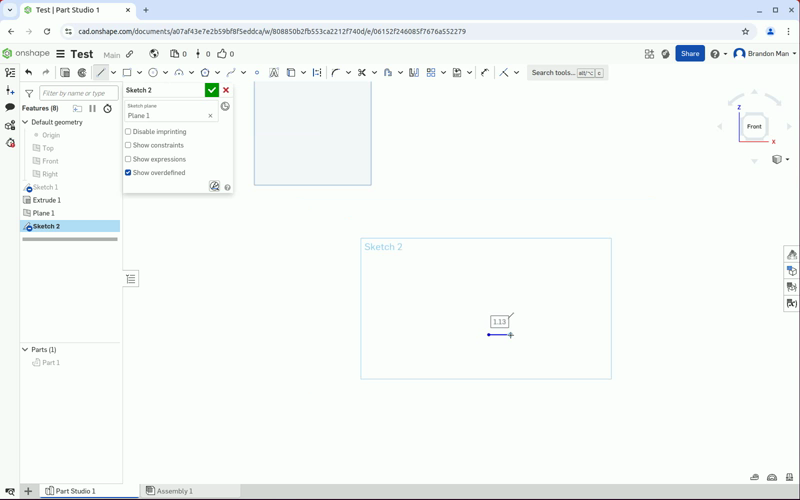
scroll(-6)
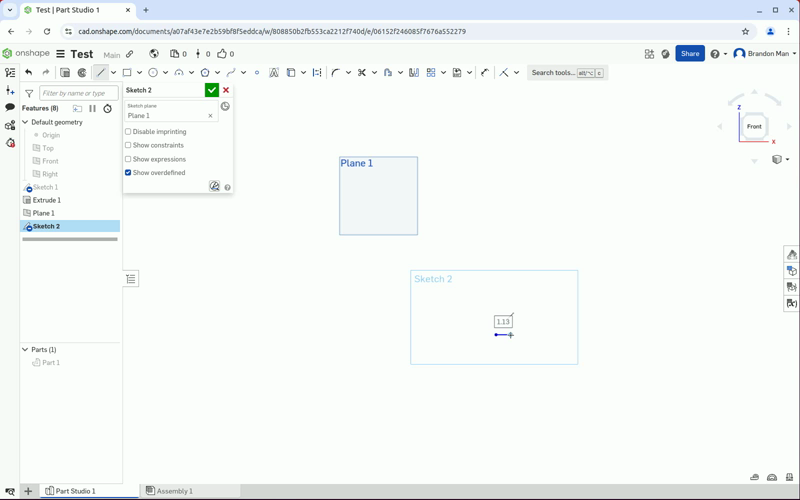
scroll(-6)
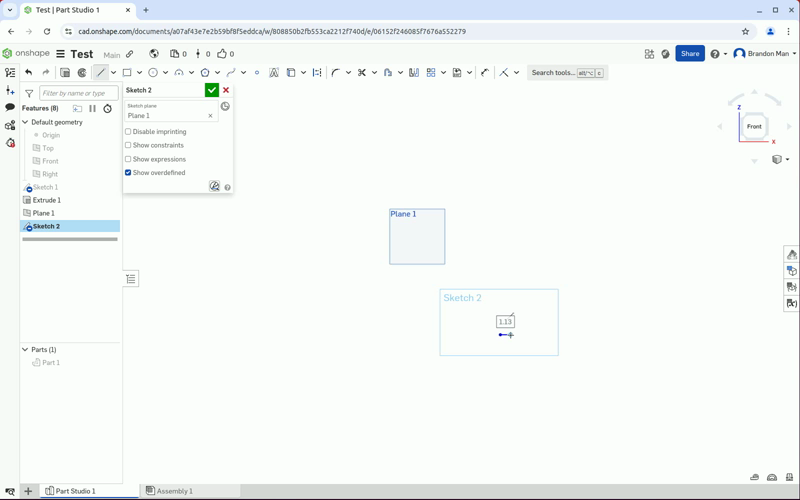
scroll(-6)
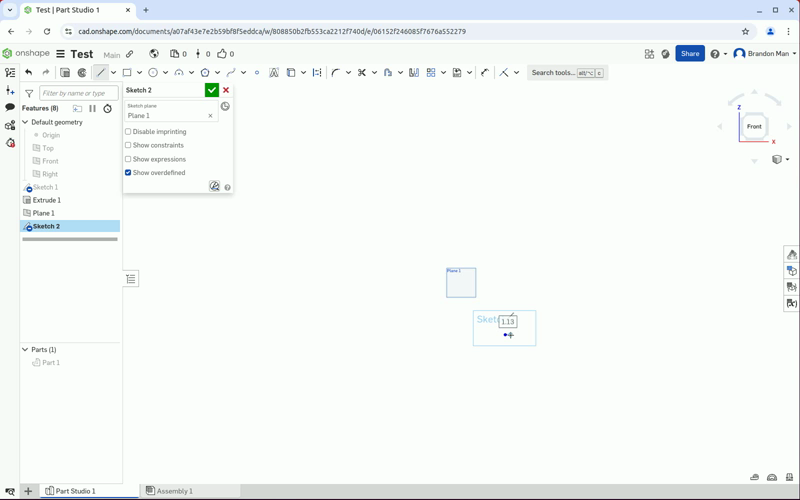
key_up(shift)
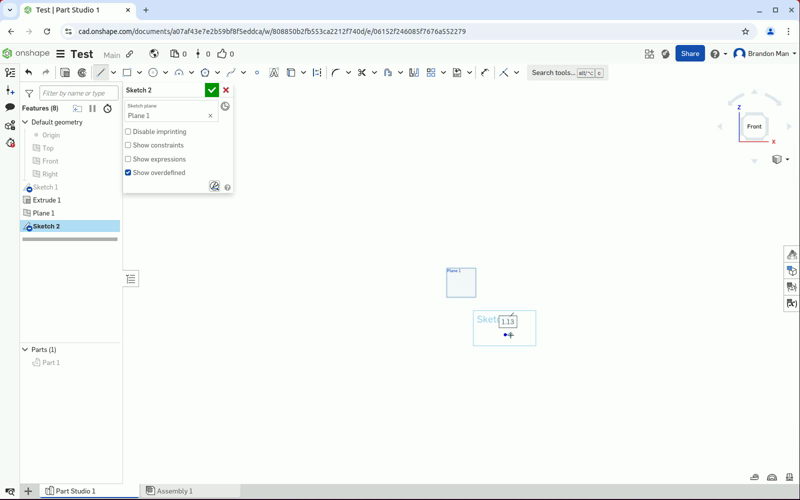
key_down(shift)
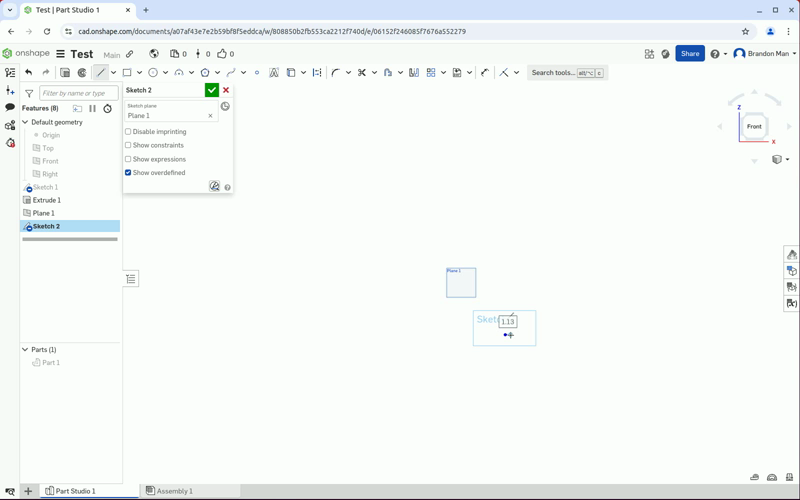
mouse_move(510, 231)
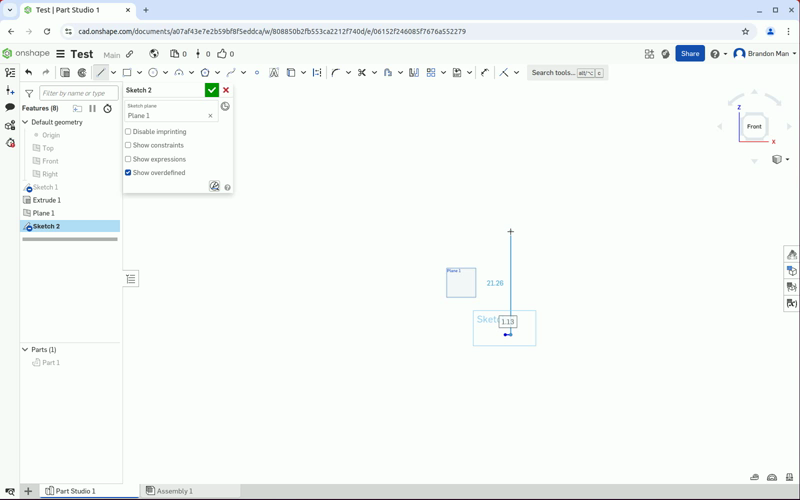
click(510, 231)
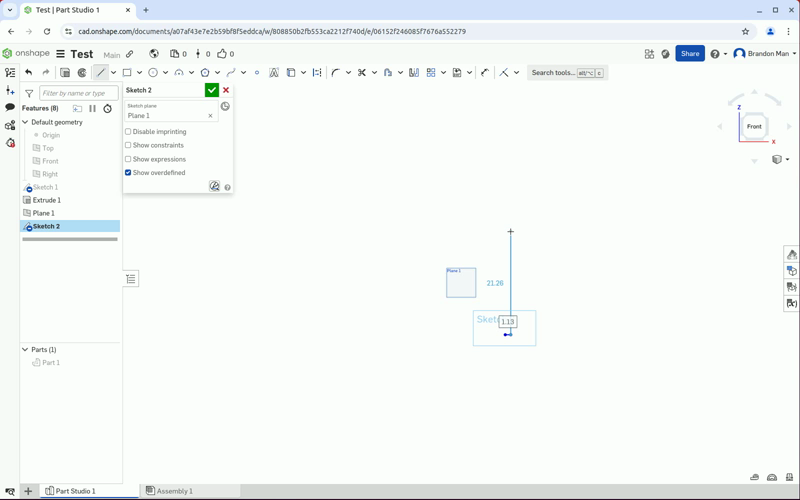
key_up(shift)
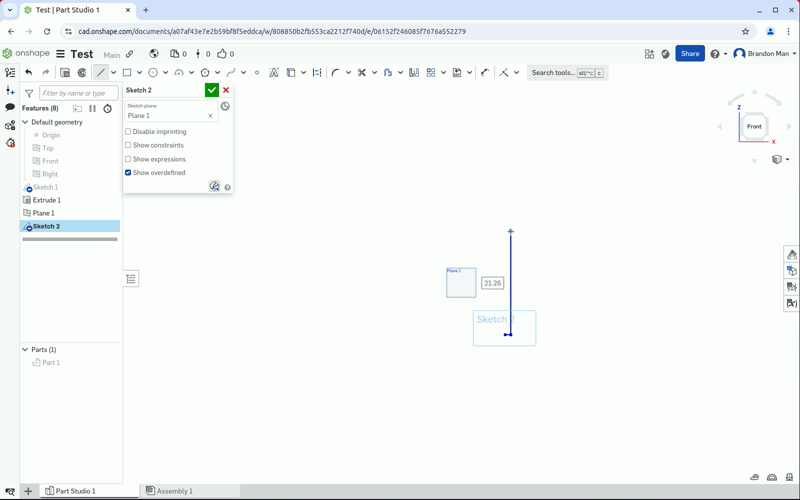
key_down(shift)
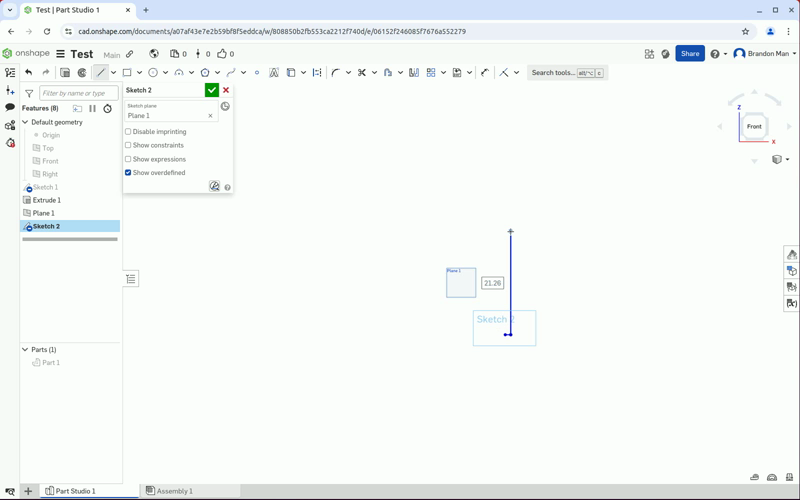
mouse_move(540, 231)
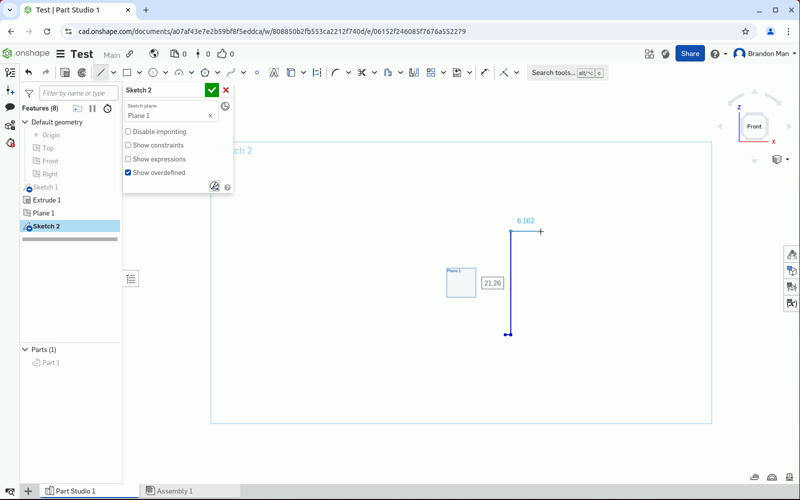
mouse_move(505, 231)
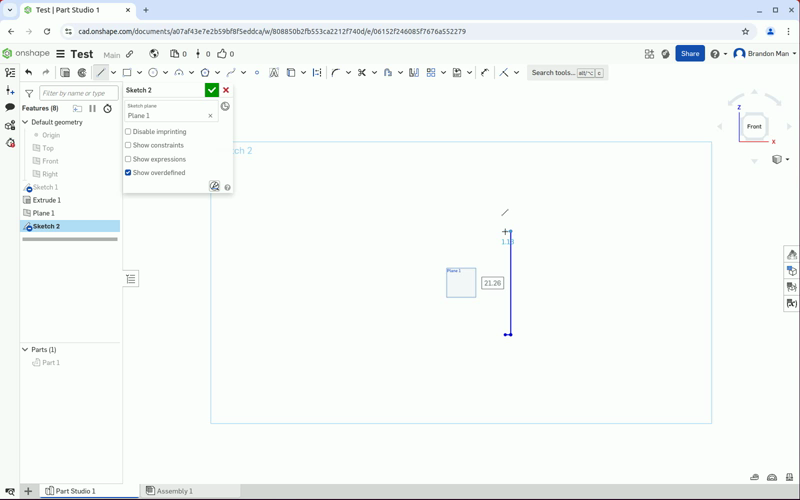
scroll(6)
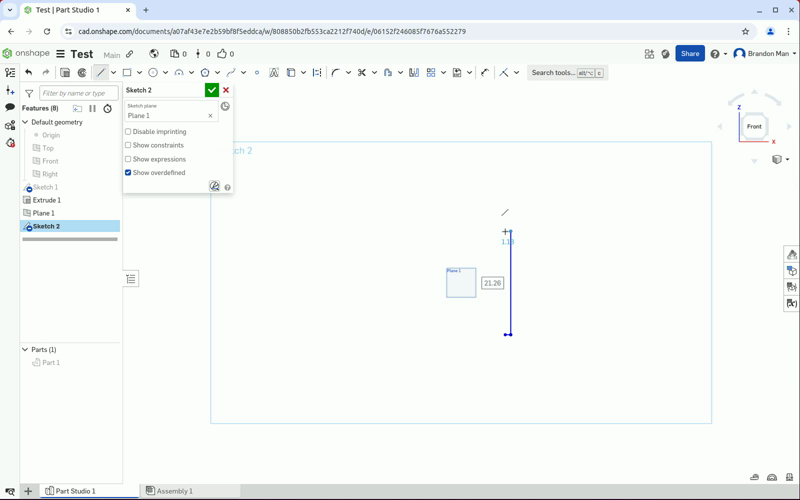
scroll(6)
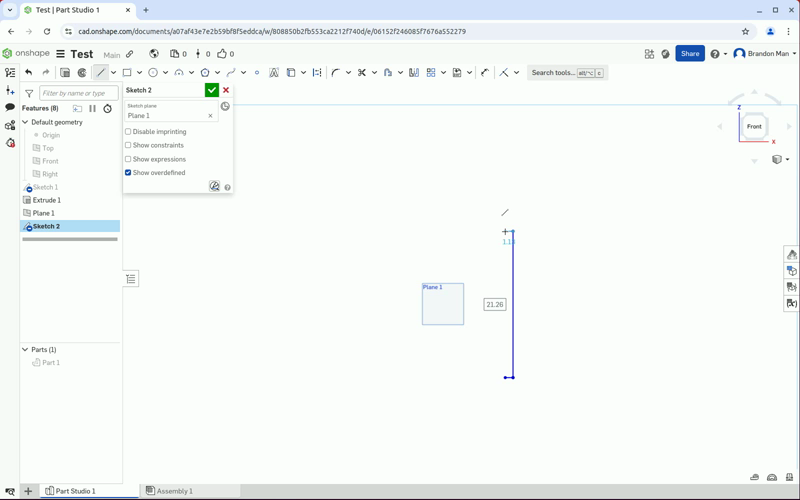
scroll(6)
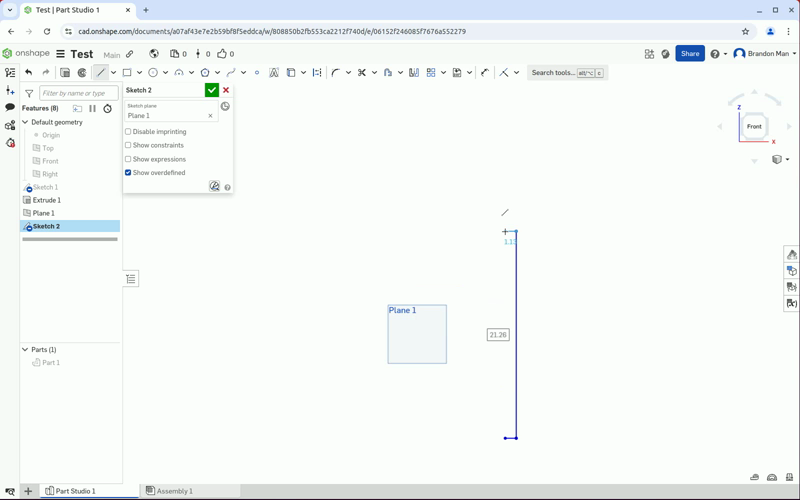
scroll(6)
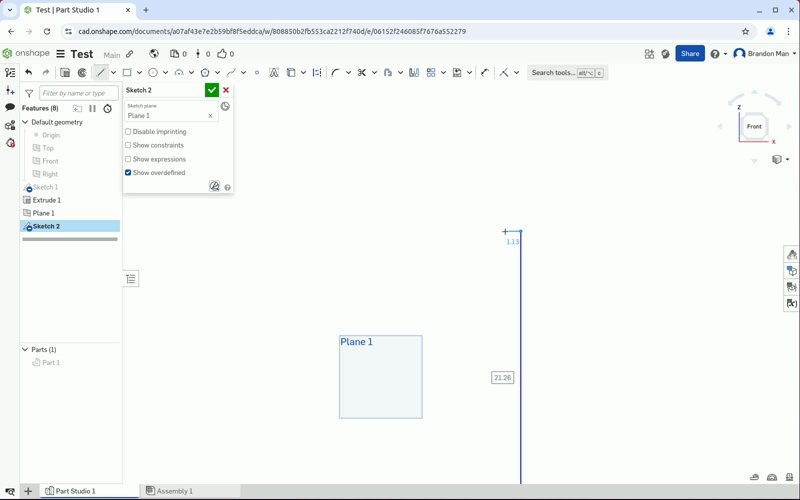
scroll(6)
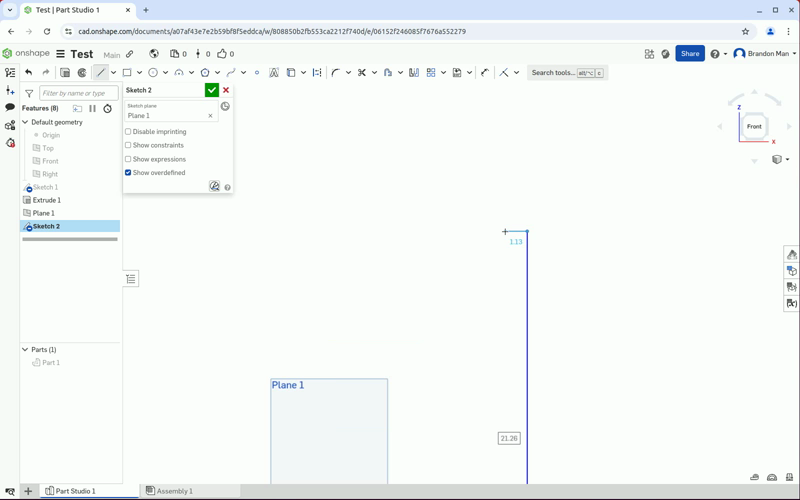
scroll(6)
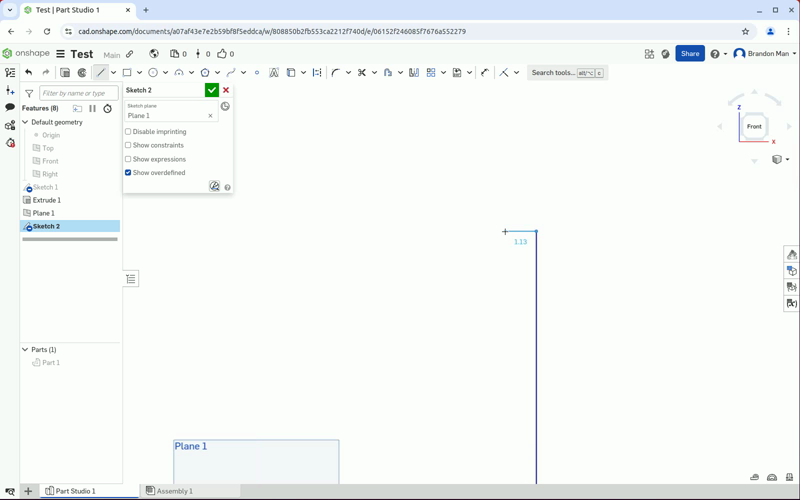
scroll(6)
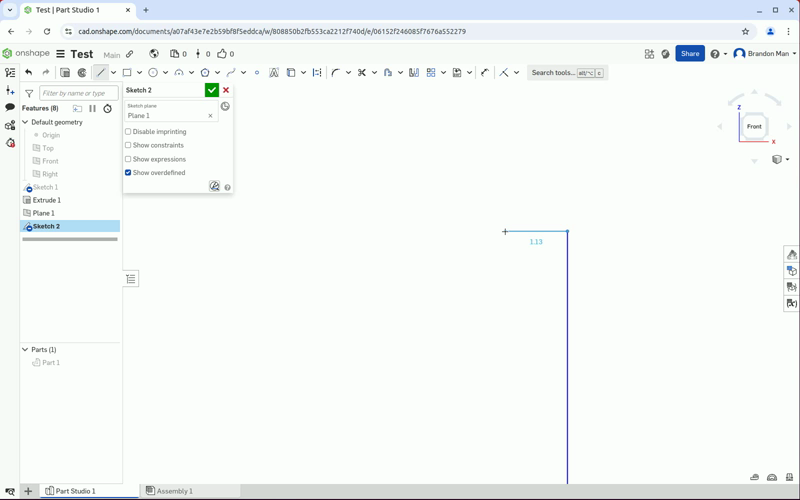
click(505, 231)
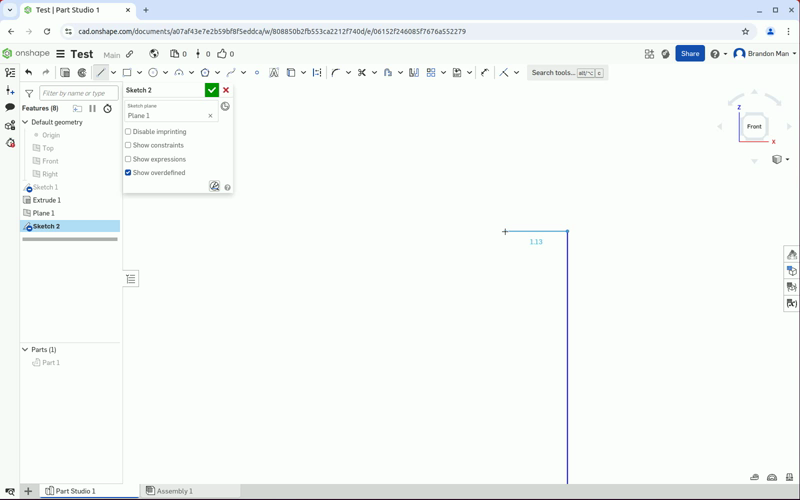
scroll(-6)
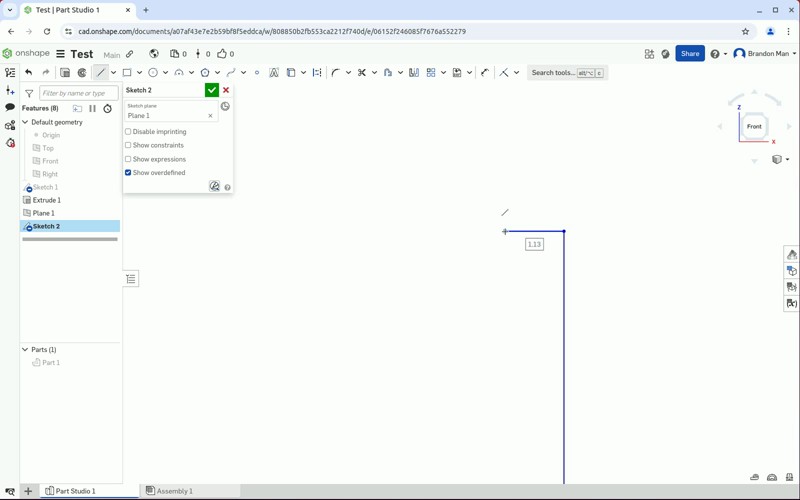
scroll(-6)
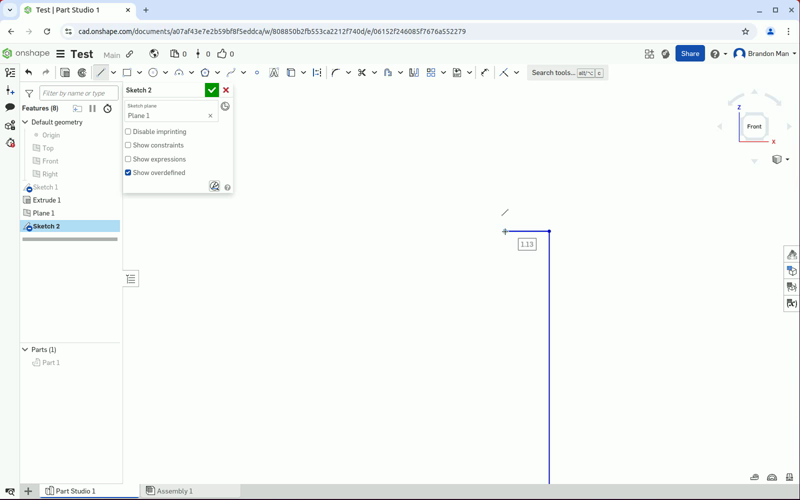
scroll(-6)
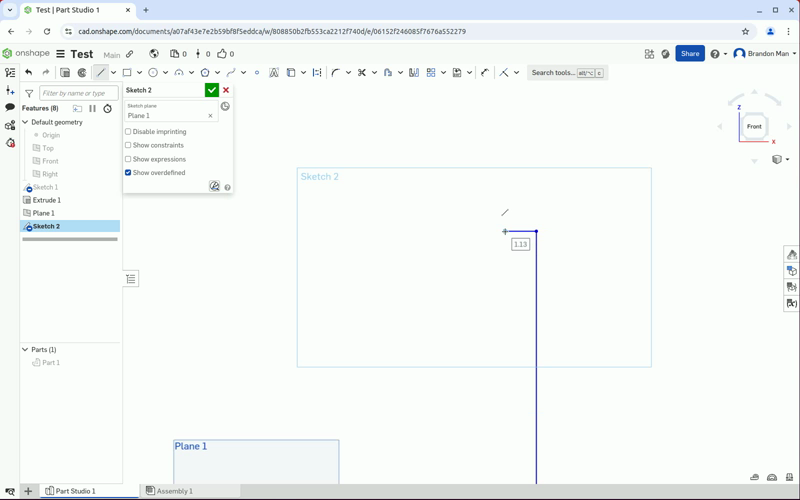
scroll(-6)
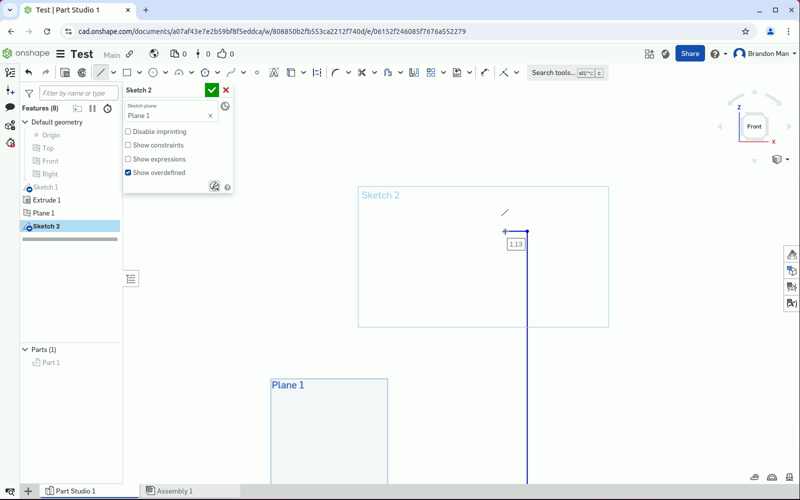
scroll(-6)
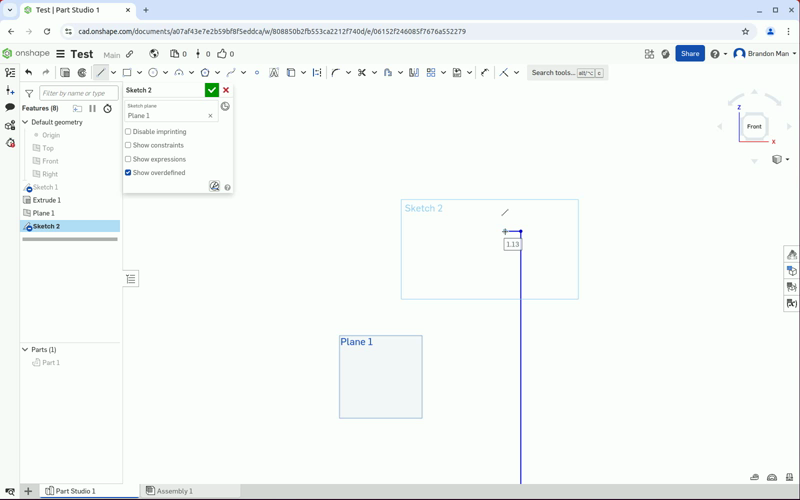
scroll(-6)
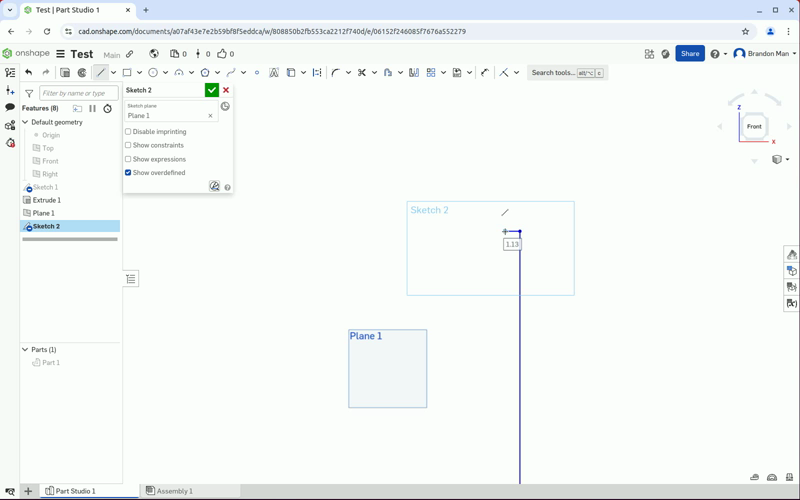
scroll(-6)
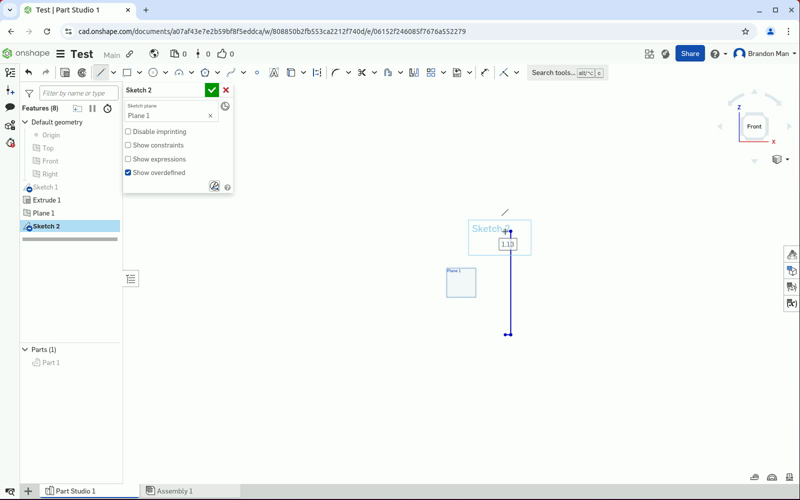
key_up(shift)
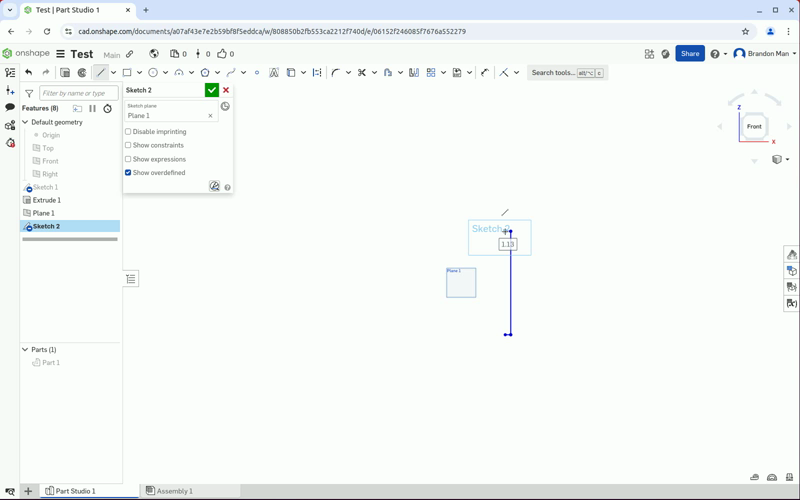
key_down(shift)
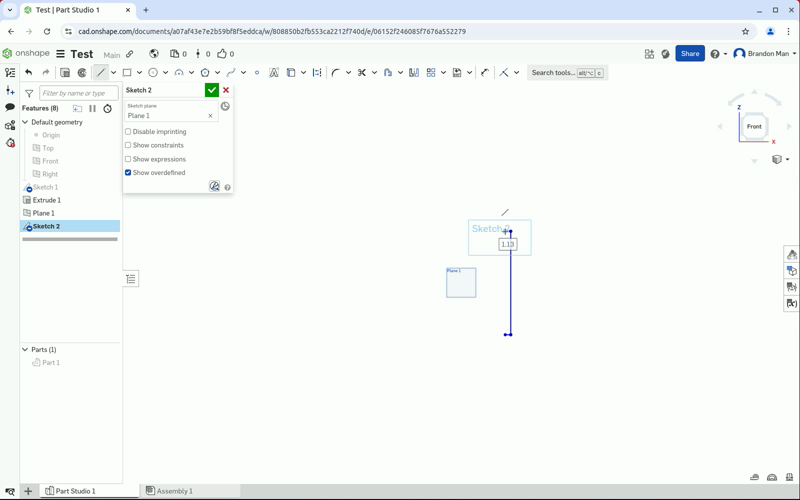
mouse_move(505, 334)
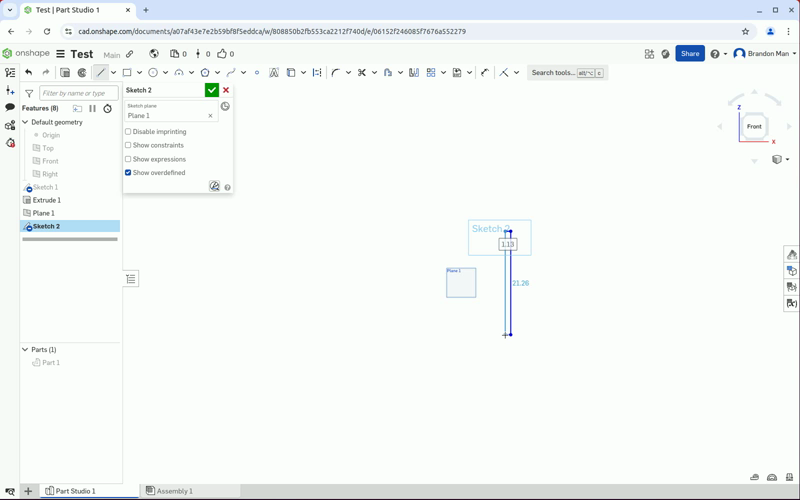
key_up(shift)
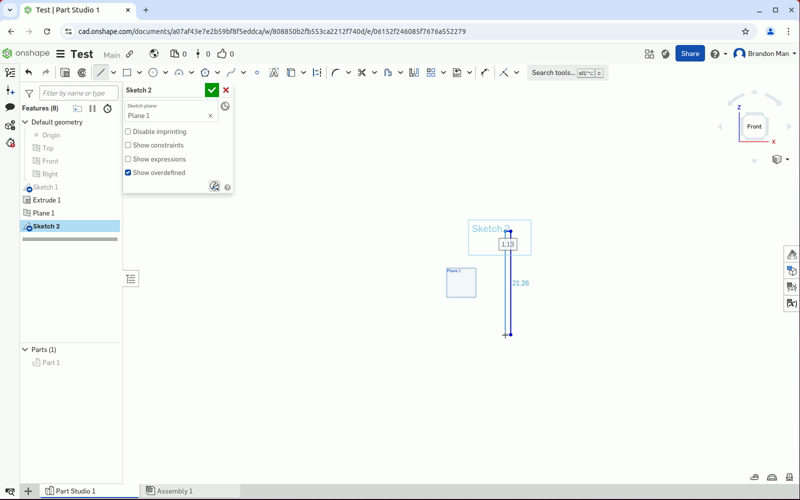
click(505, 334)
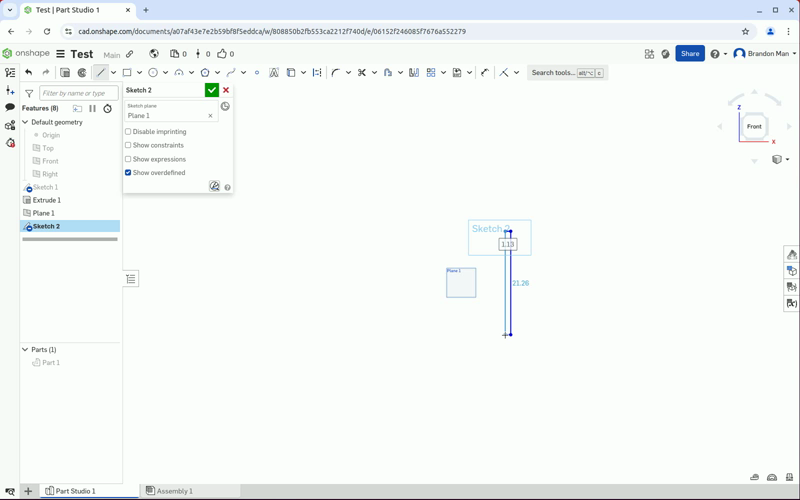
key(esc)
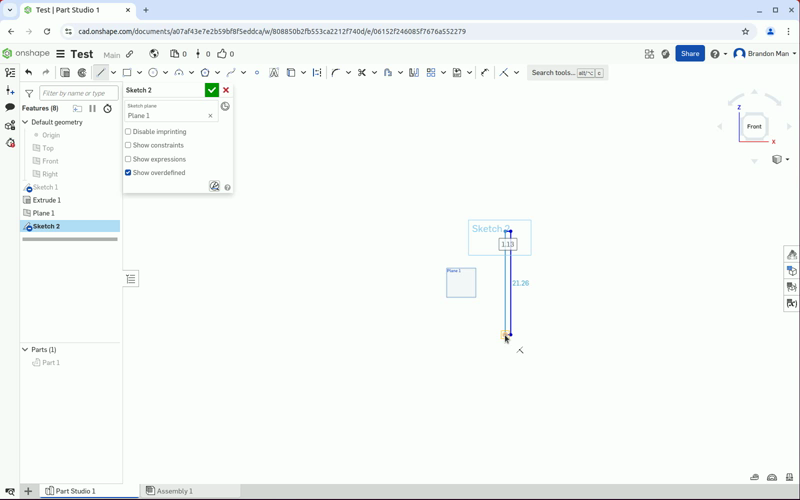
mouse_move(507, 307)
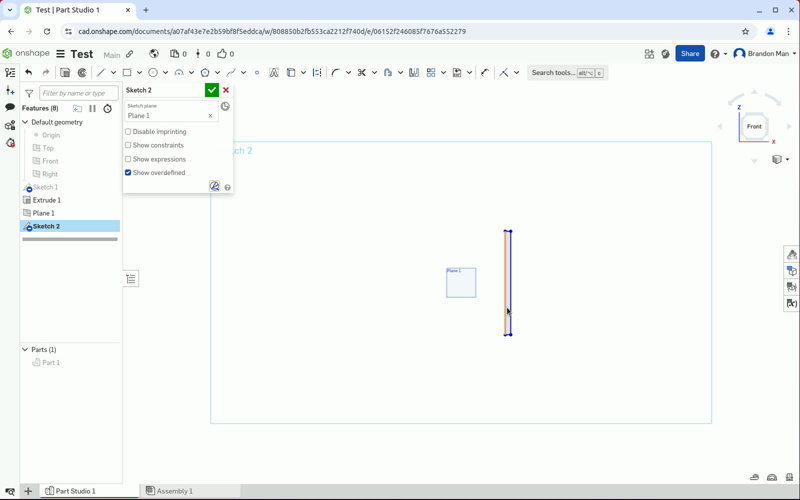
scroll(6)
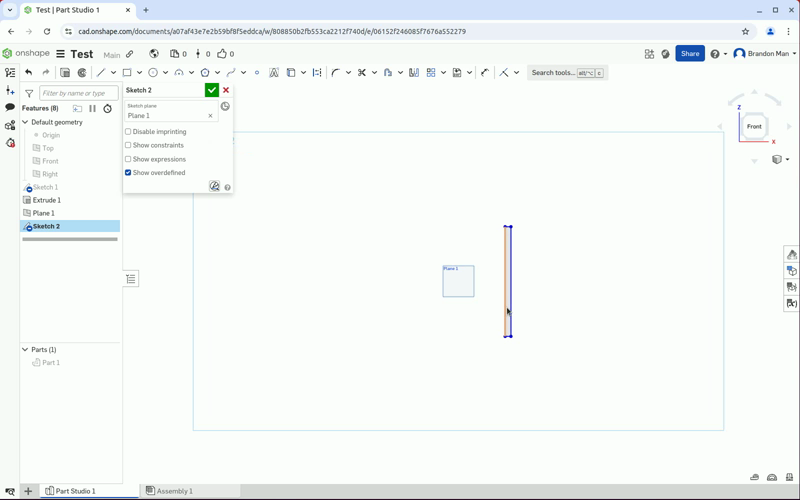
scroll(6)
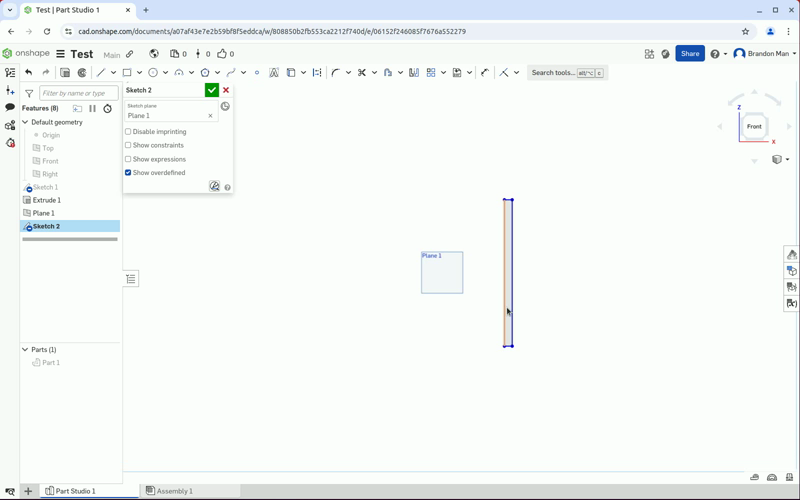
scroll(6)
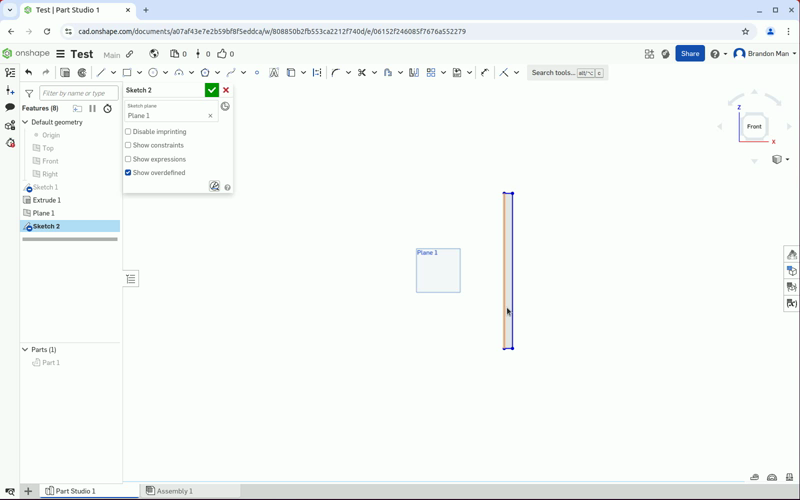
scroll(6)
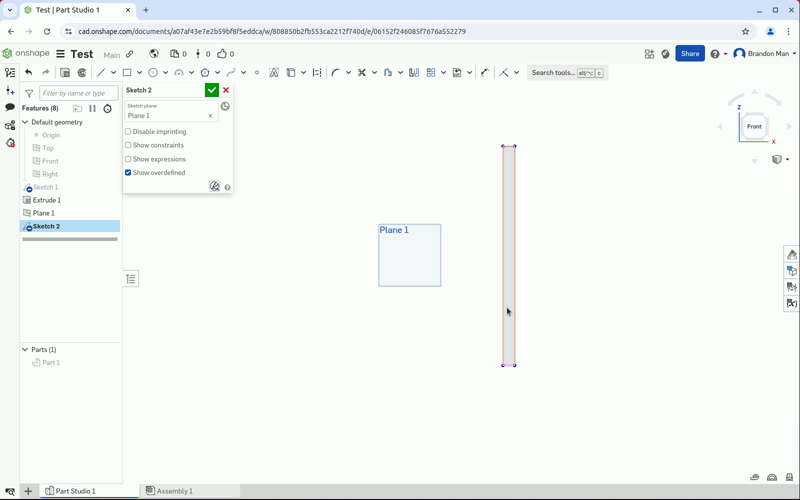
scroll(6)
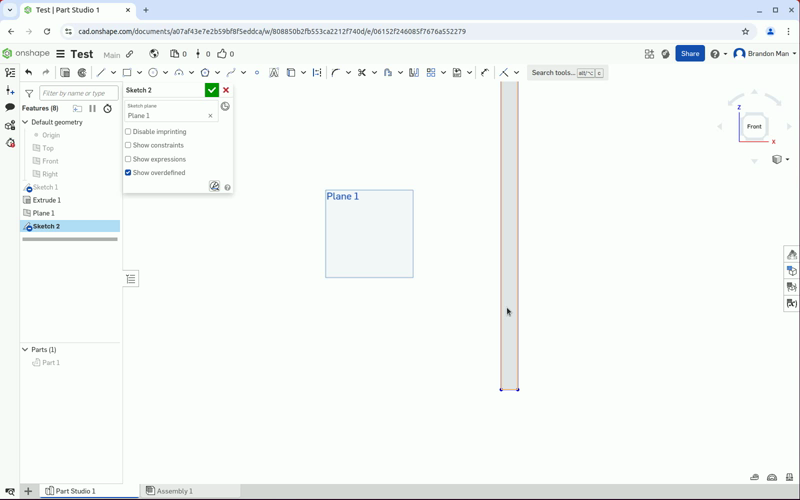
scroll(6)
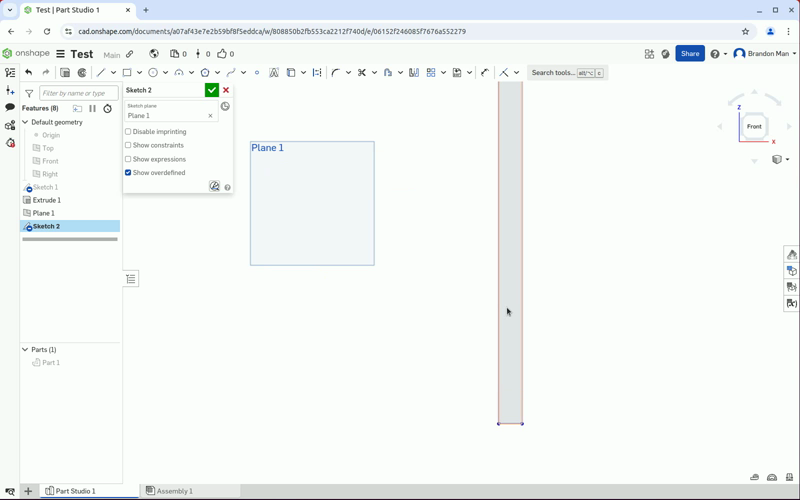
scroll(6)
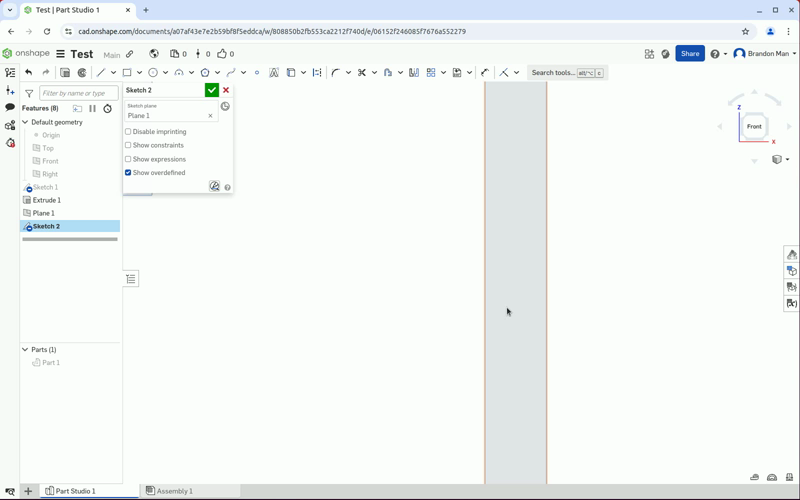
click(507, 307)
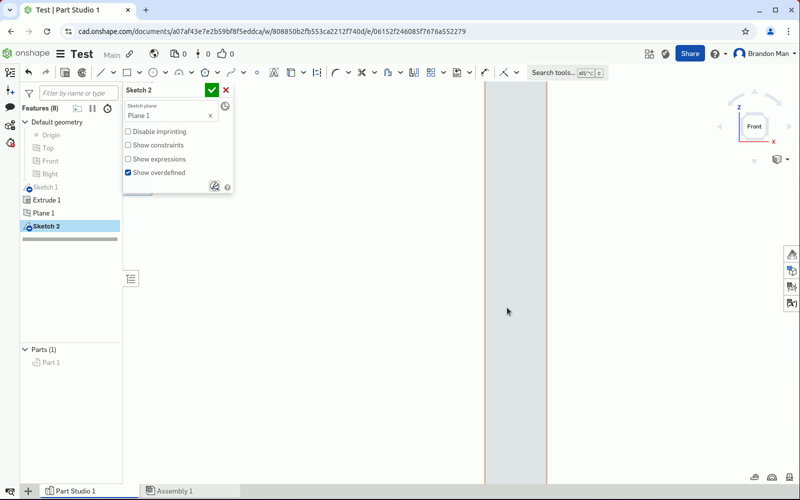
scroll(-6)
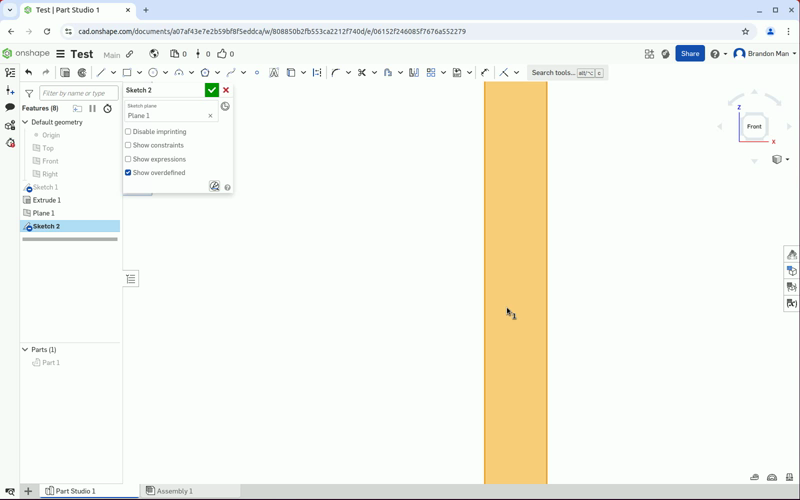
scroll(-6)
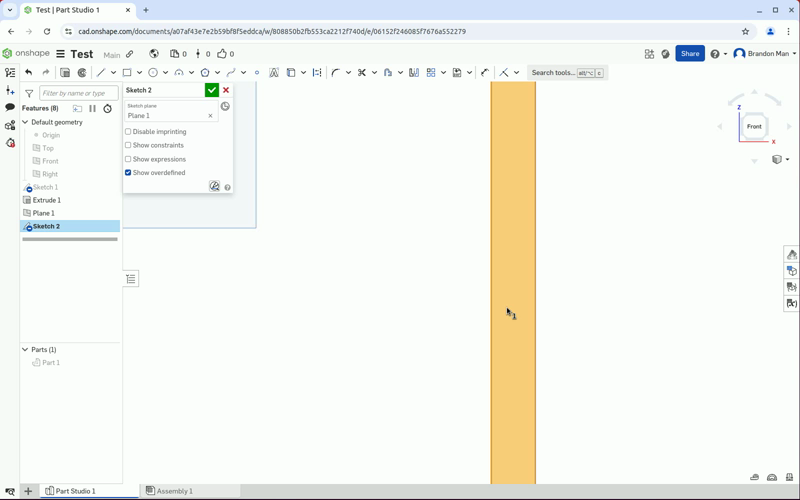
scroll(-6)
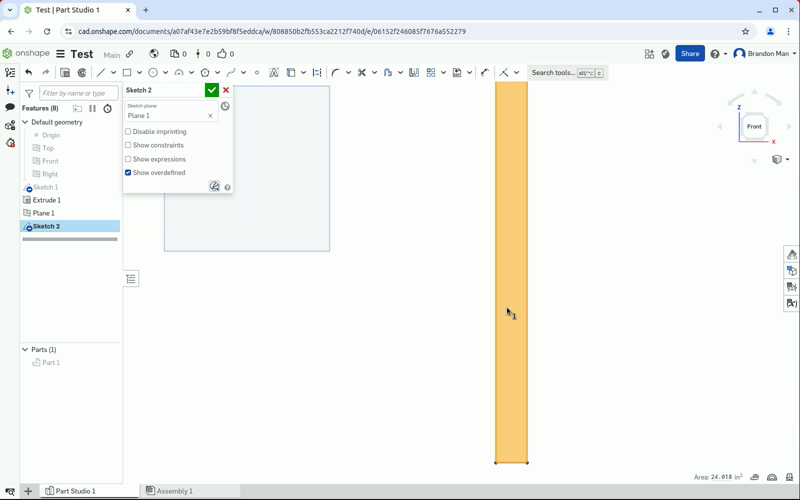
scroll(-6)
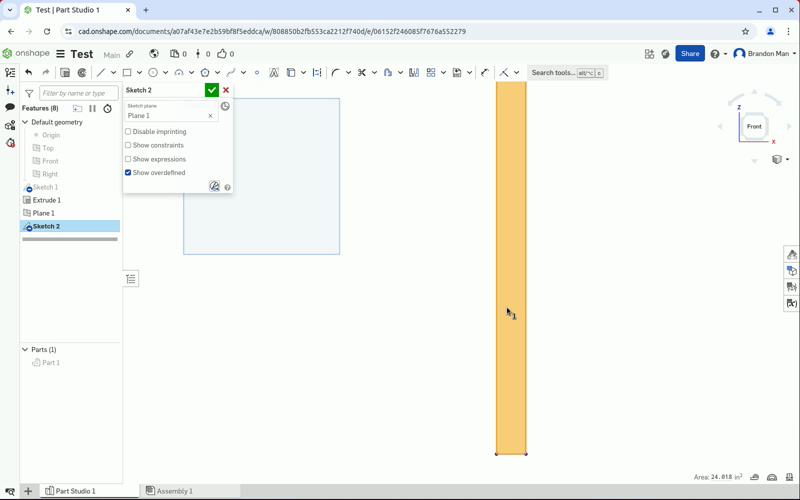
scroll(-6)
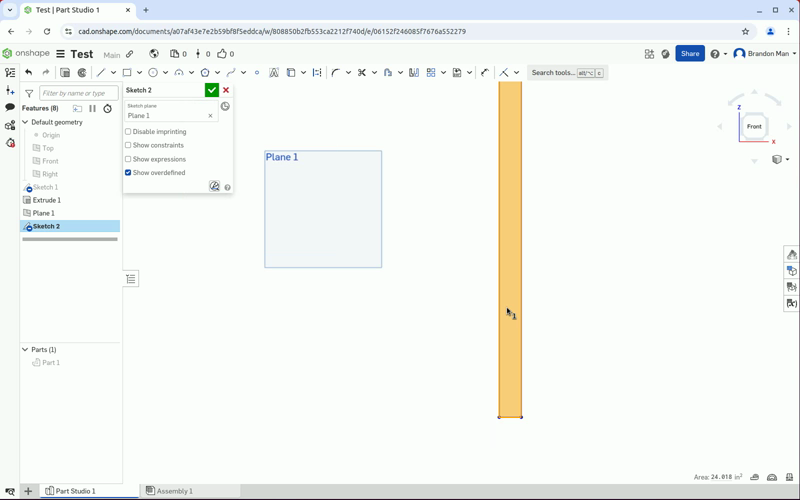
scroll(-6)
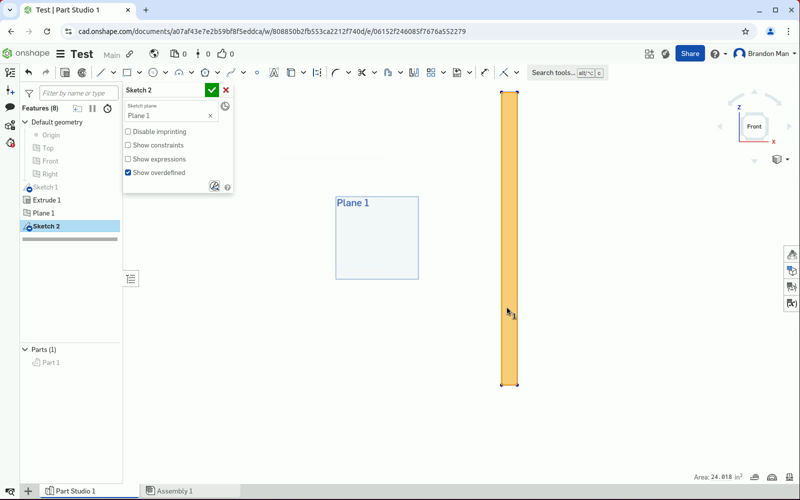
scroll(-6)
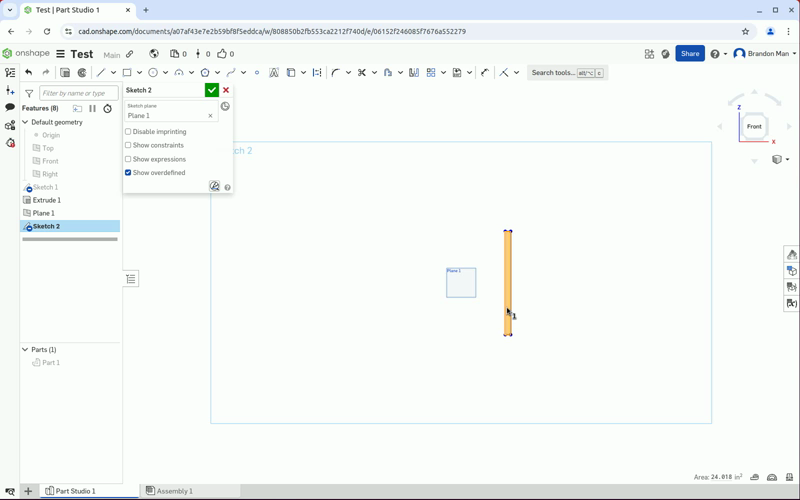
mouse_move(73, 352)
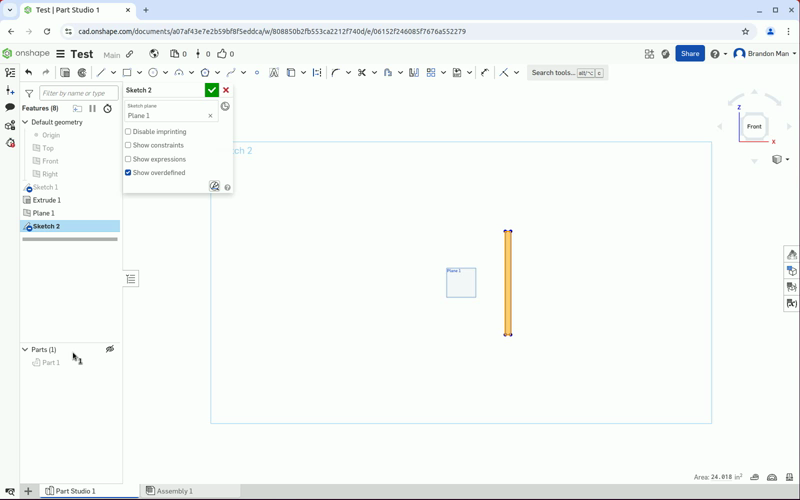
key(shift+y)
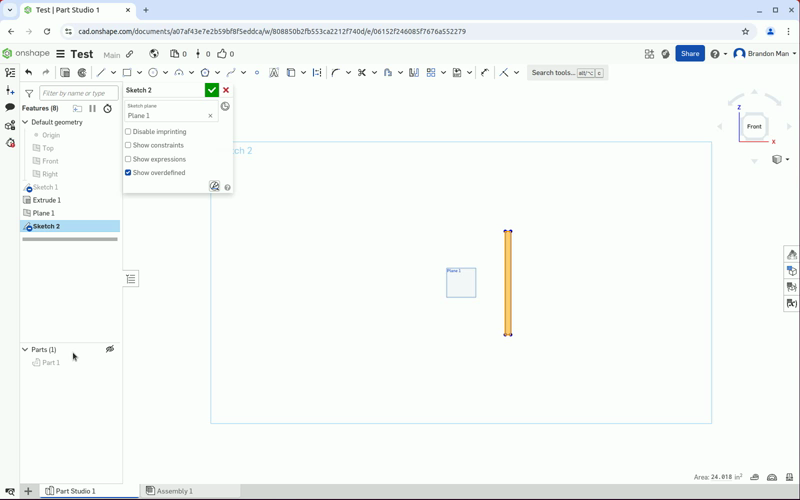
key(shift+e)
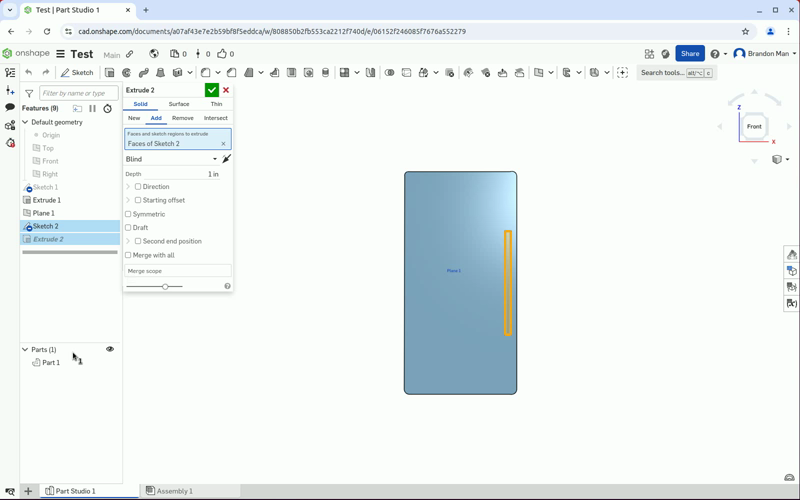
mouse_move(143, 106)
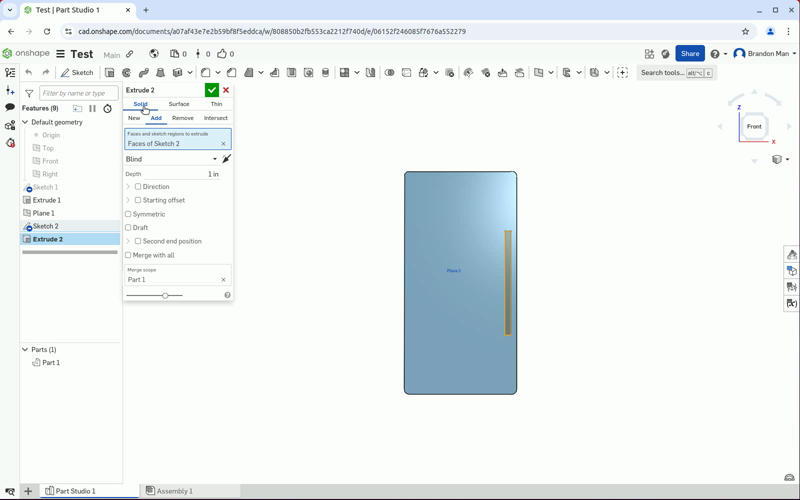
click(143, 106)
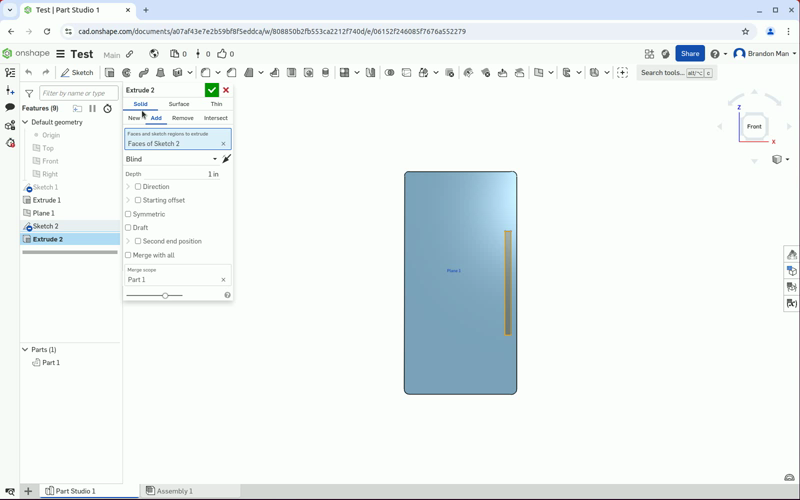
mouse_move(137, 120)
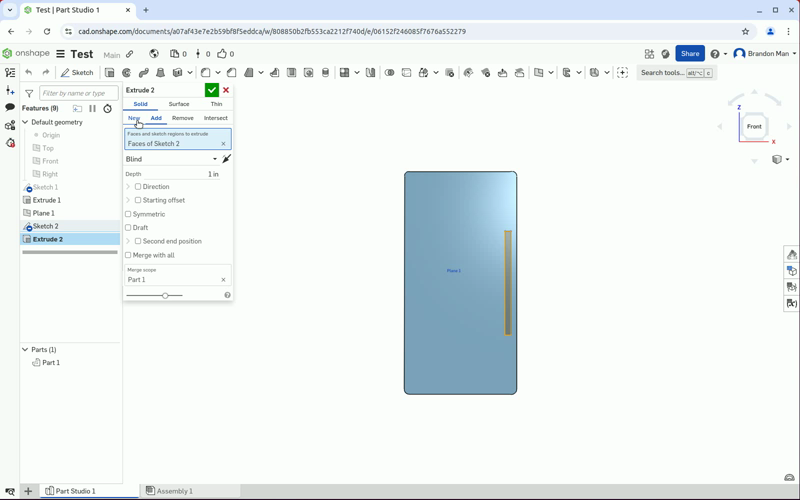
click(137, 120)
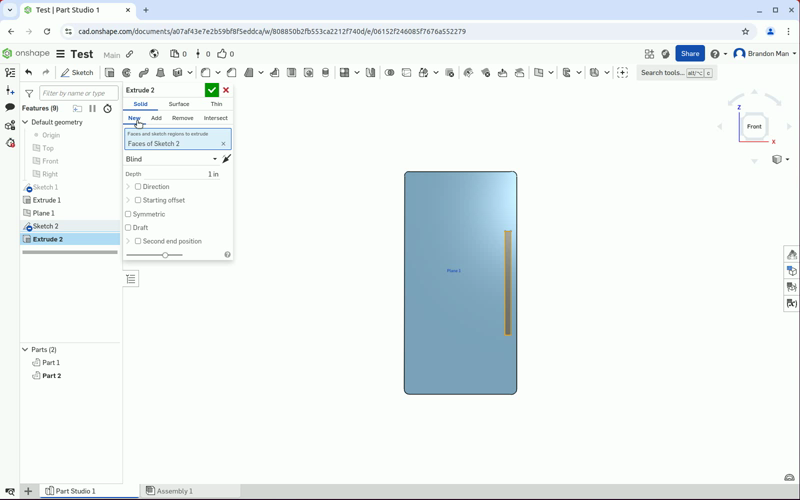
key(tab, 4)
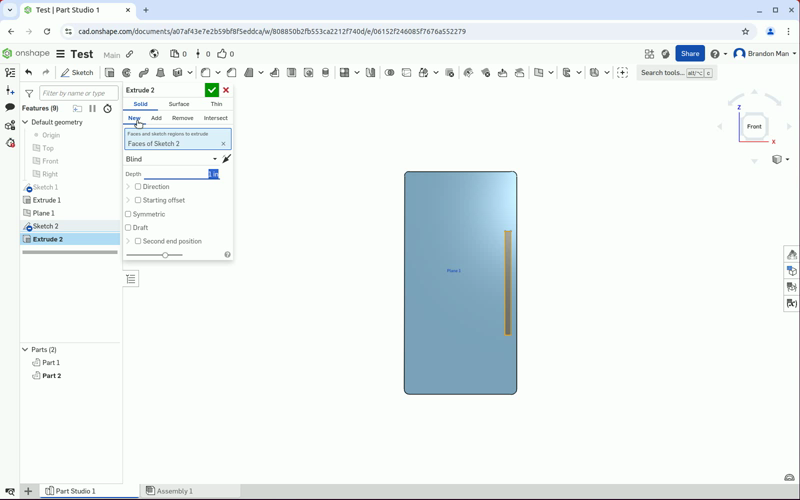
text(1.444)
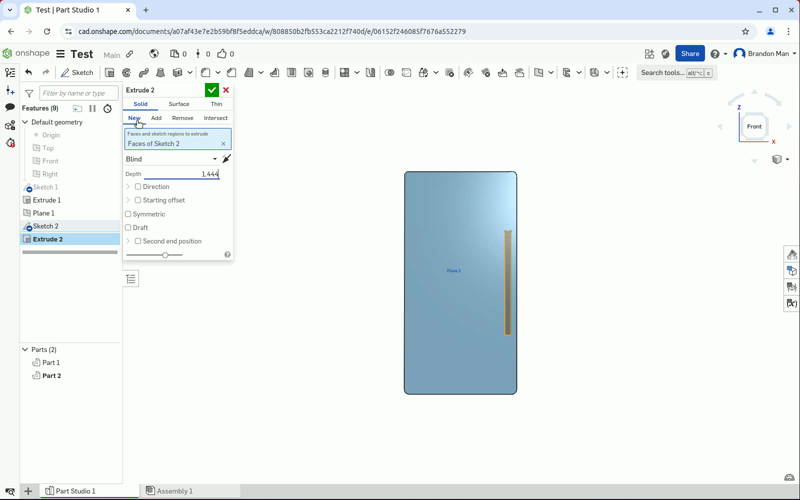
key(enter)
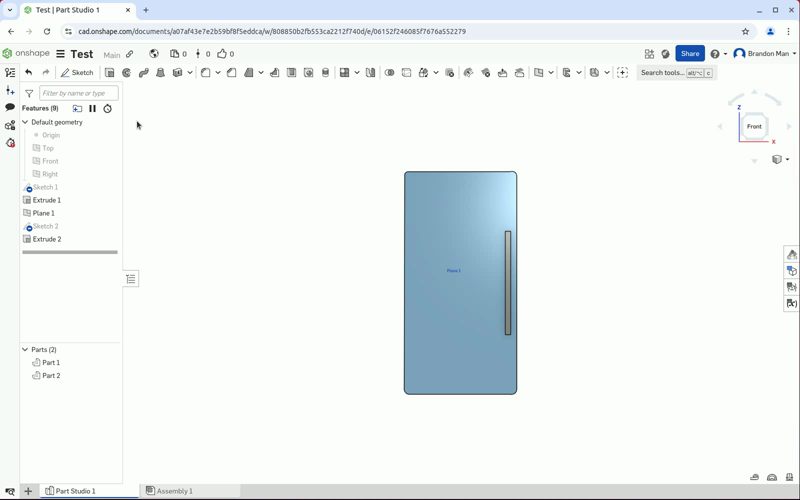
key(shift+h)
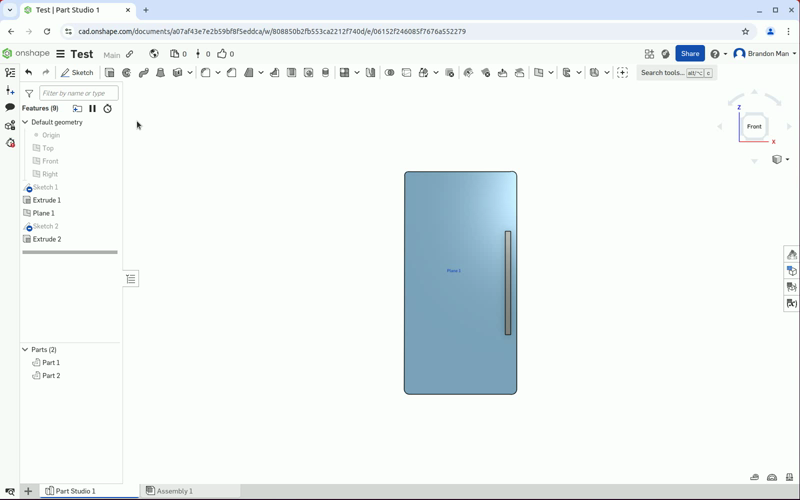
key(shift+h)
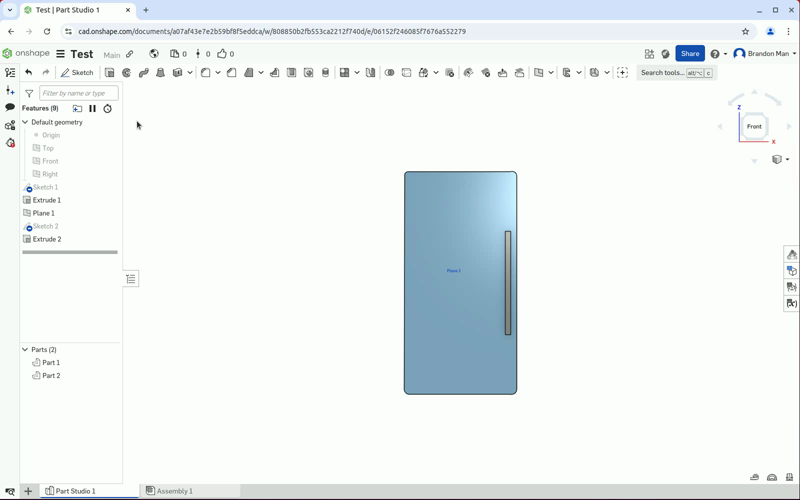
mouse_move(73, 189)
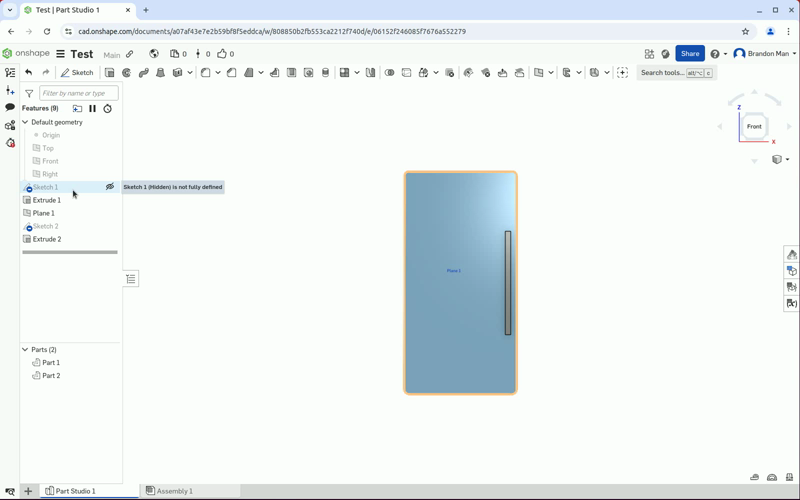
click(73, 189)
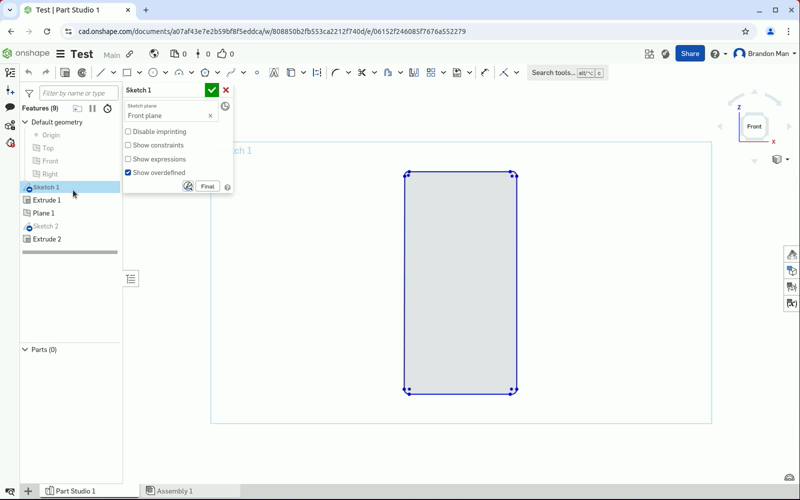
mouse_move(229, 92)
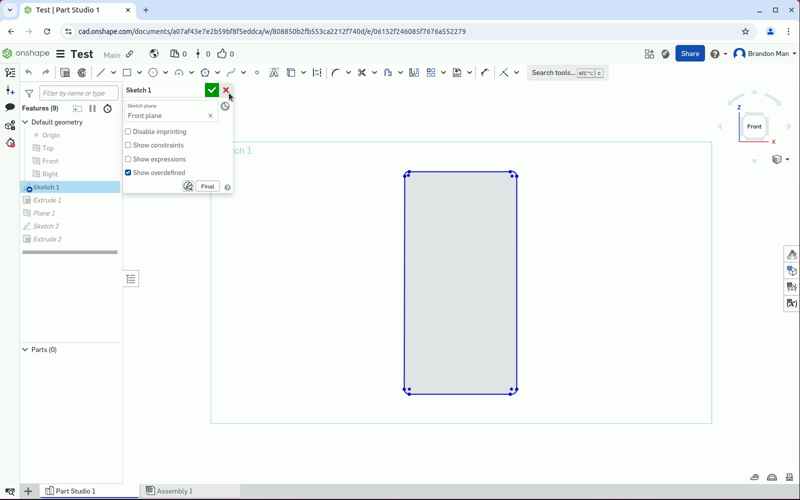
click(229, 92)
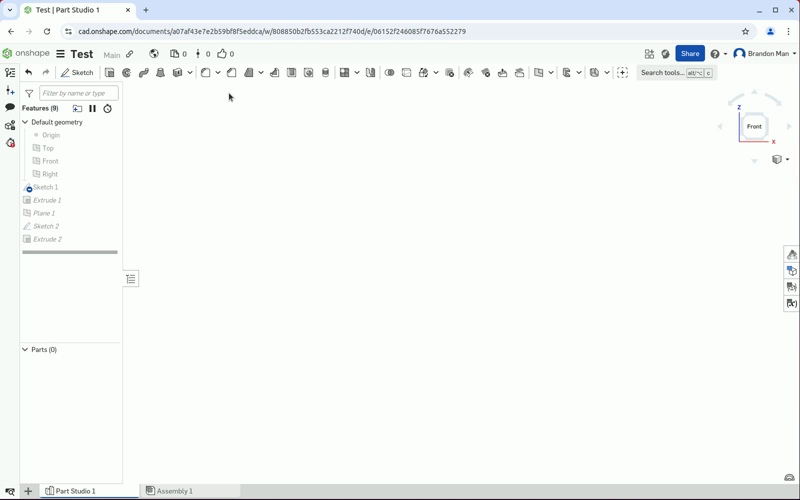
mouse_move(73, 352)
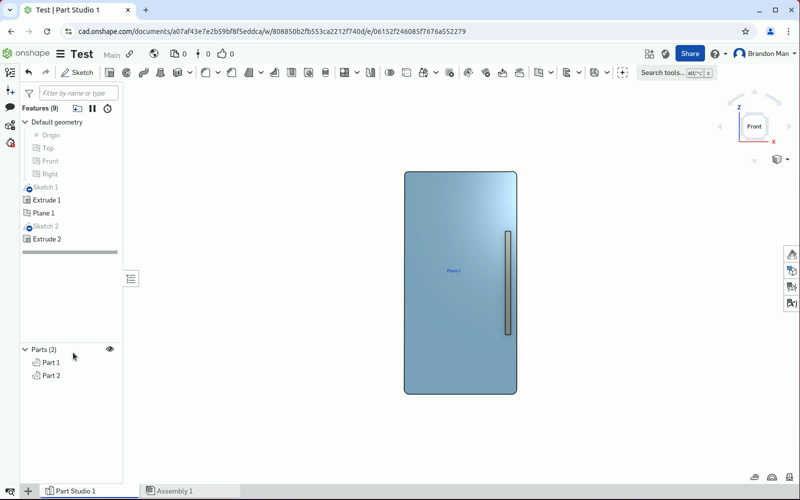
key(y)
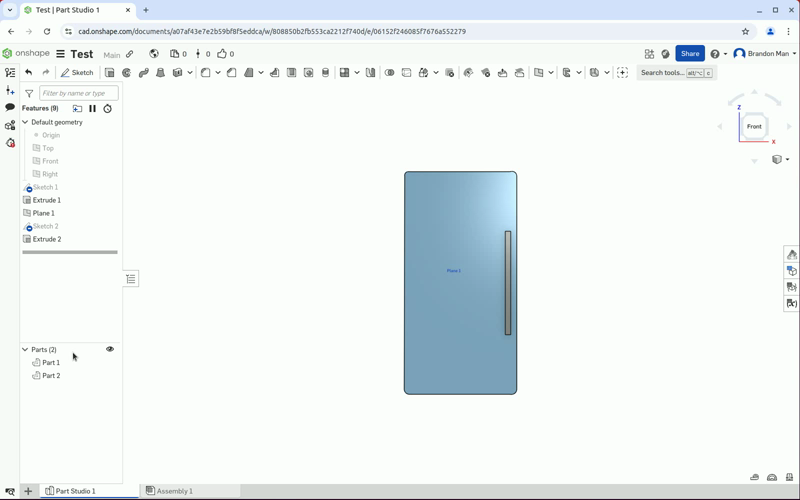
key(shift+p)
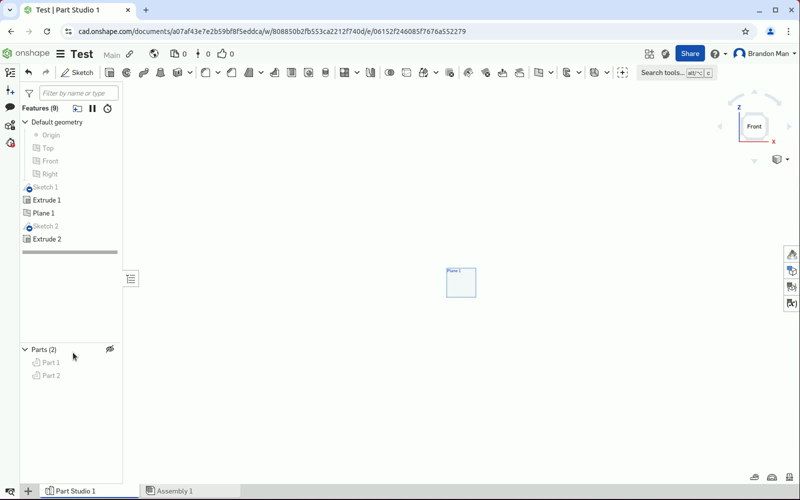
key(space)
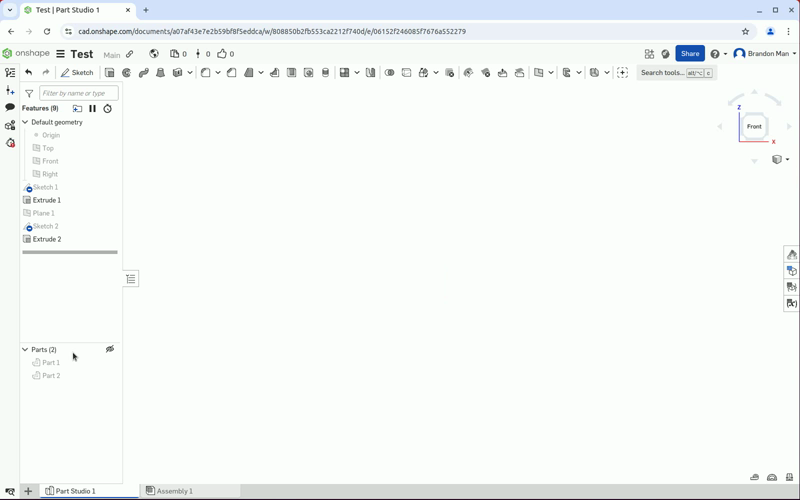
key_down(shift)
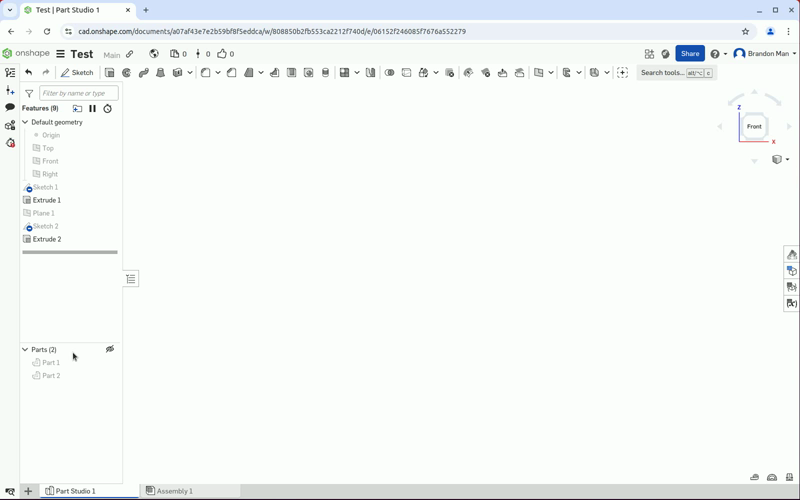
key(left)
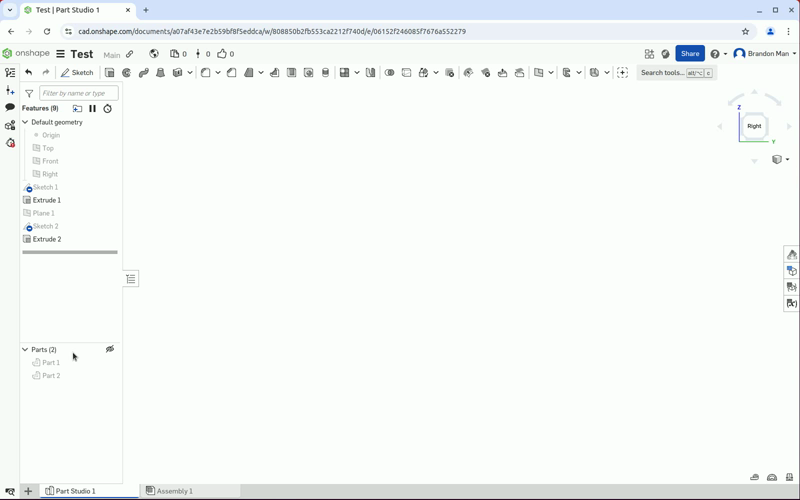
key_up(shift)
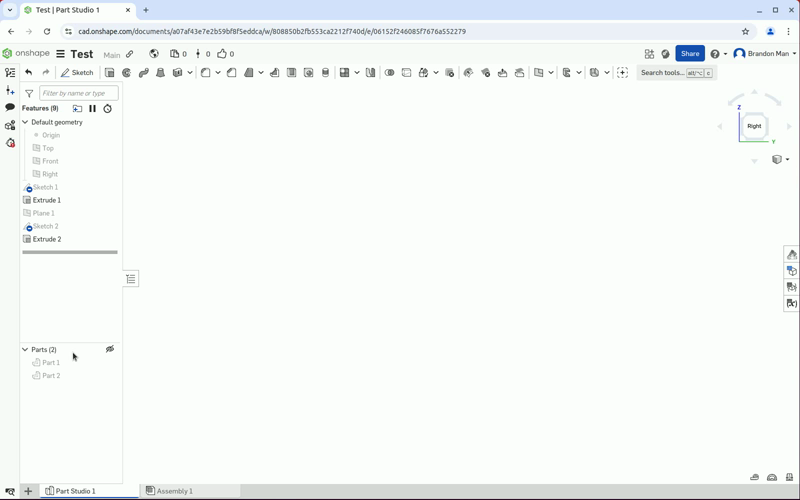
mouse_move(73, 352)
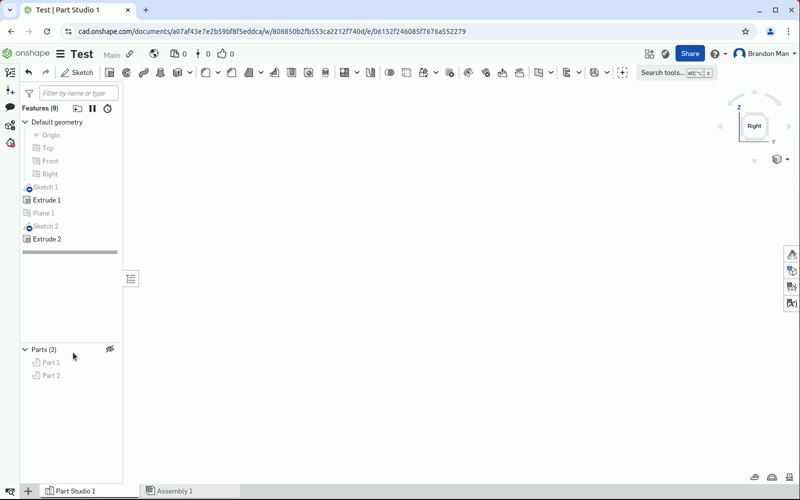
key(shift+y)
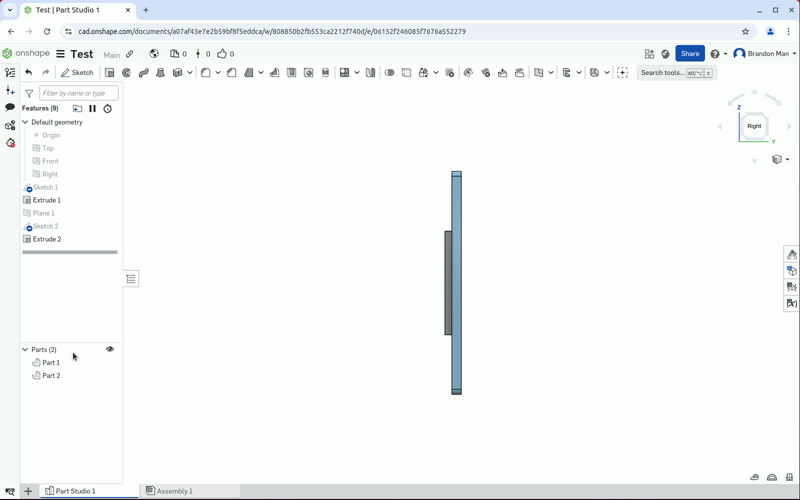
mouse_move(541, 75)
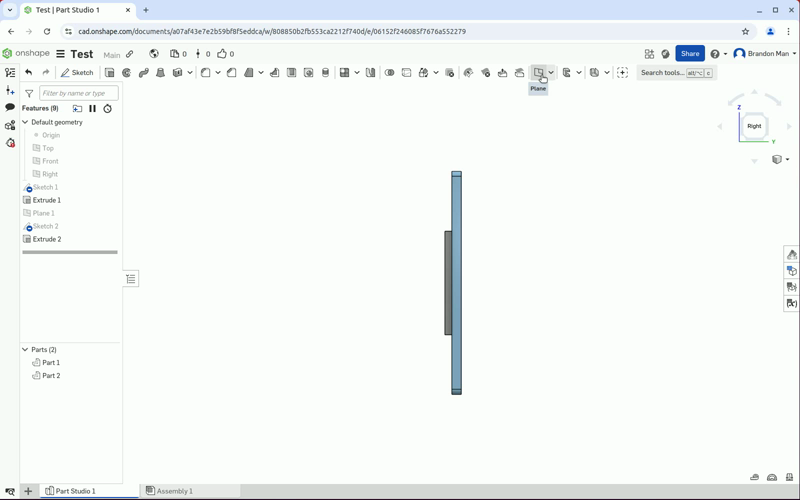
click(541, 75)
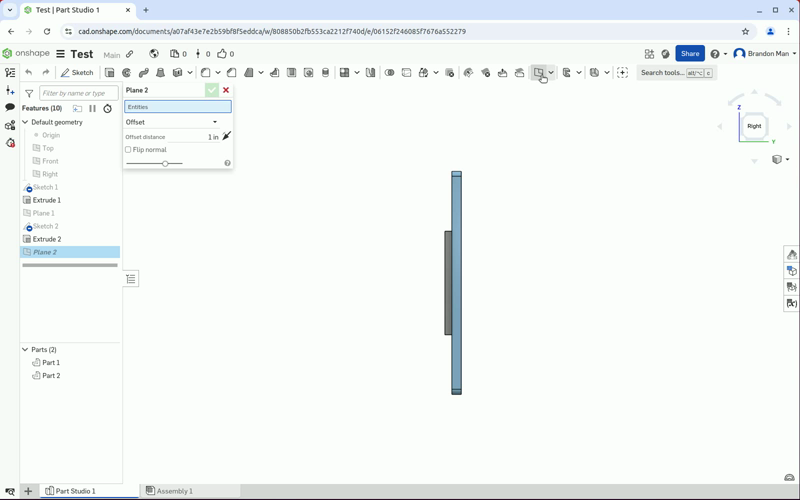
mouse_move(73, 176)
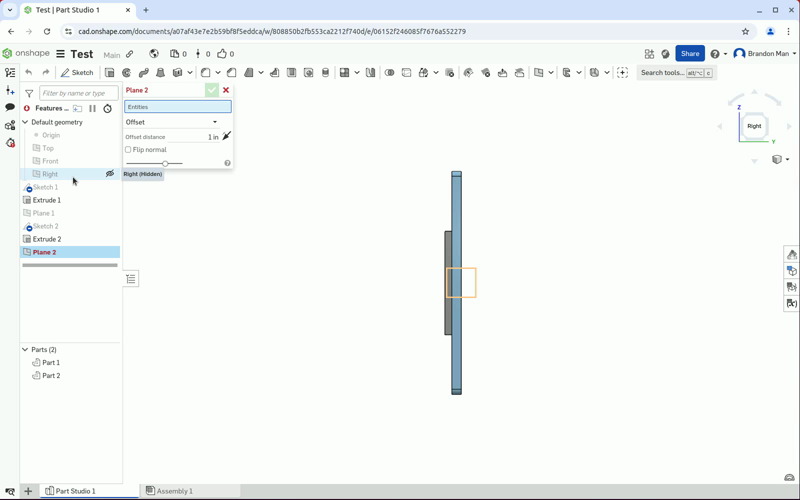
click(73, 176)
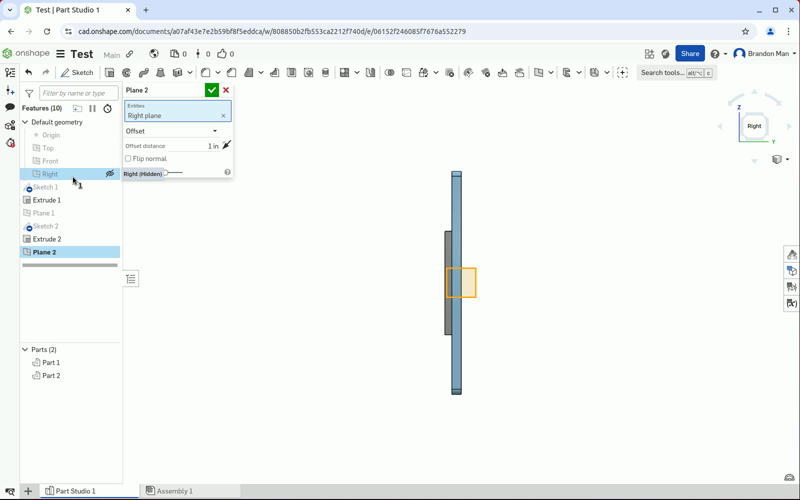
key(tab, 2)
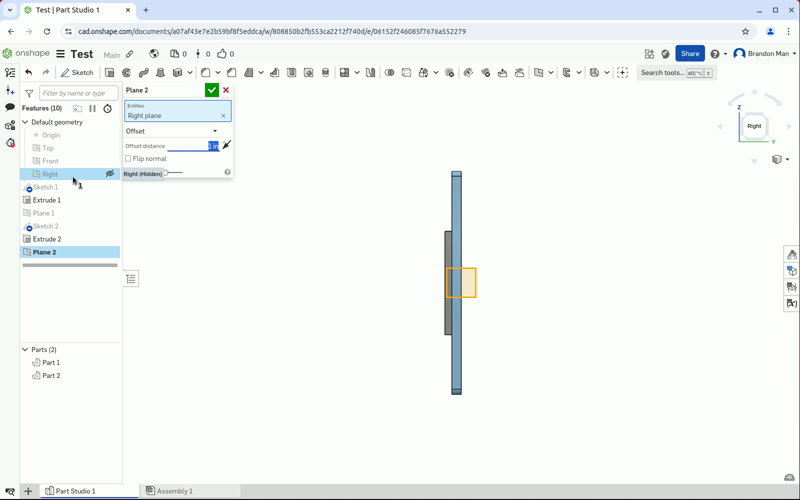
text(9.151)
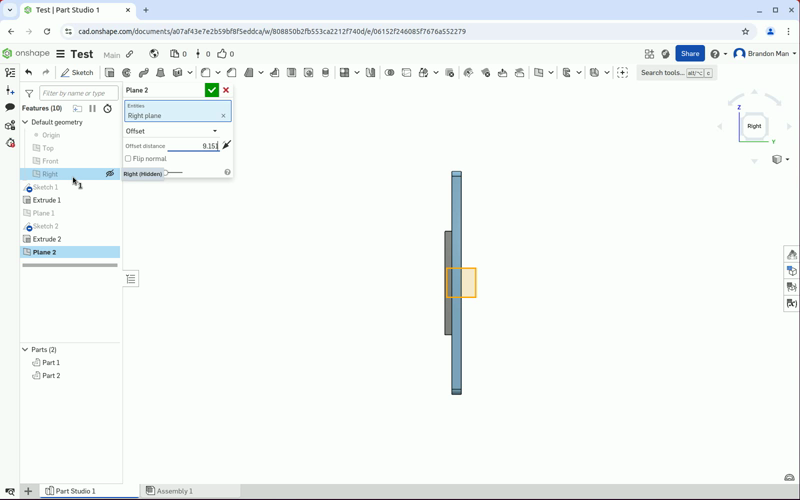
key(enter, 2)
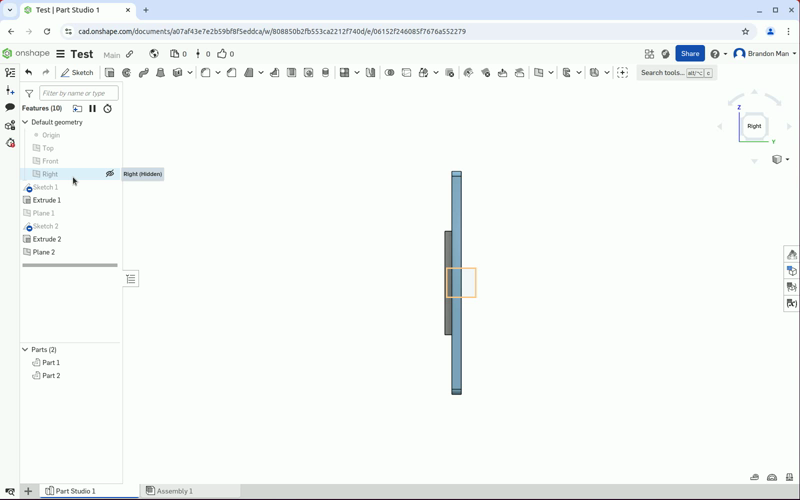
key(shift+s)
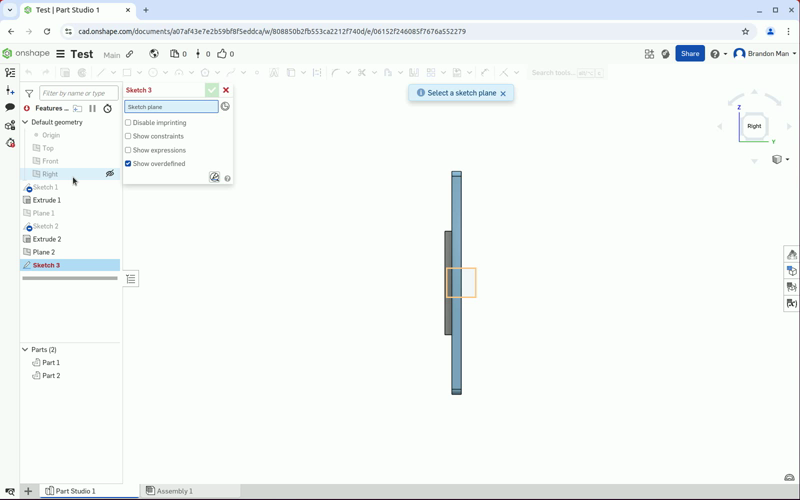
mouse_move(73, 254)
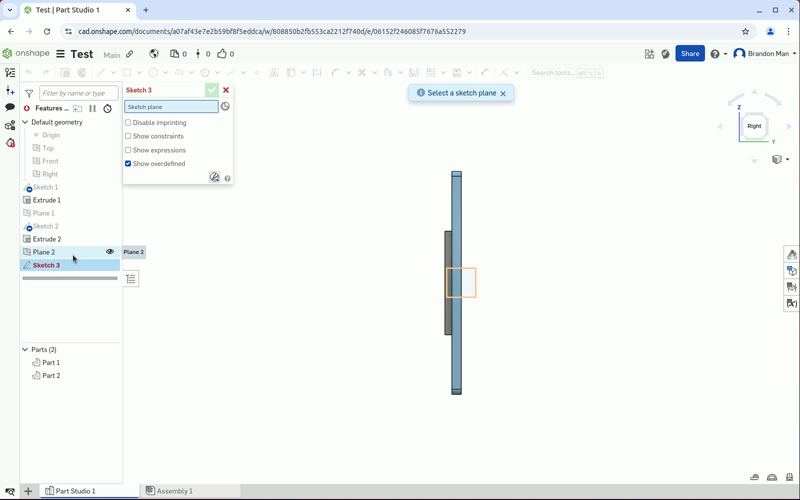
click(73, 254)
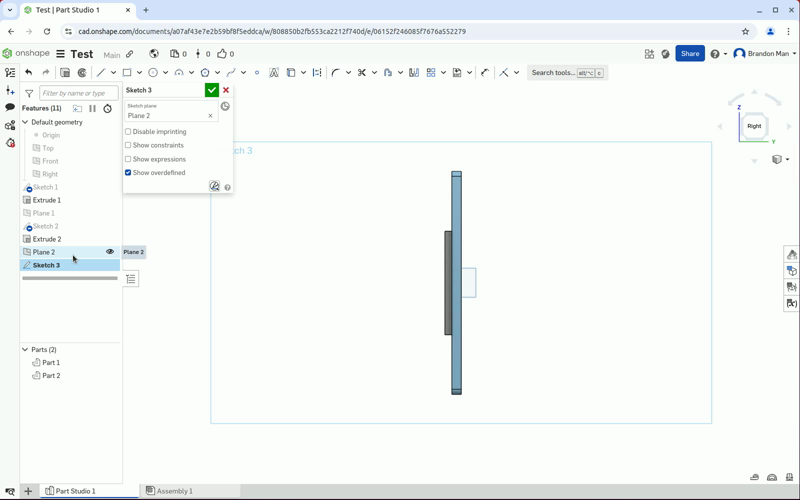
mouse_move(73, 352)
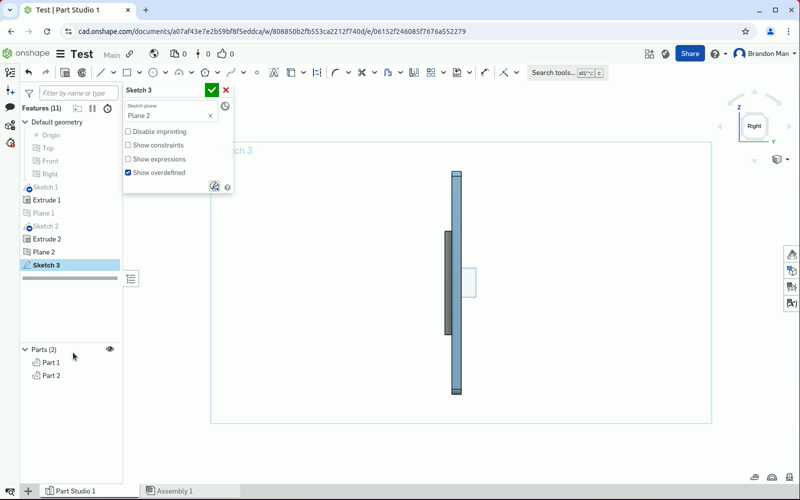
key(y)
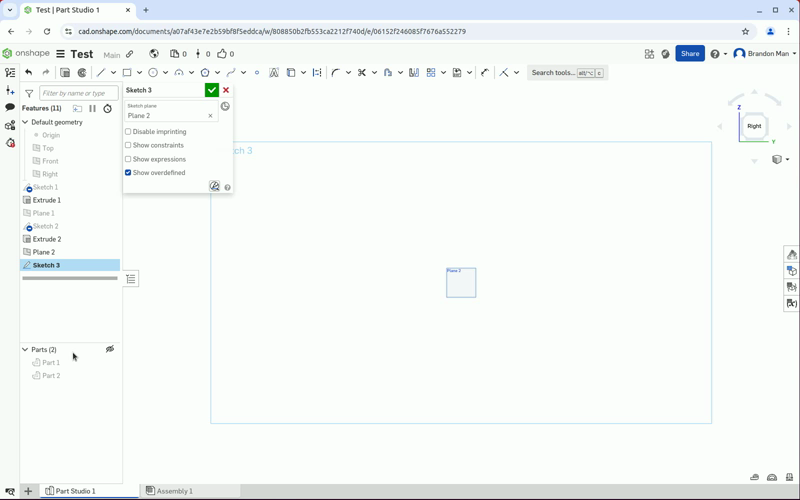
key(l)
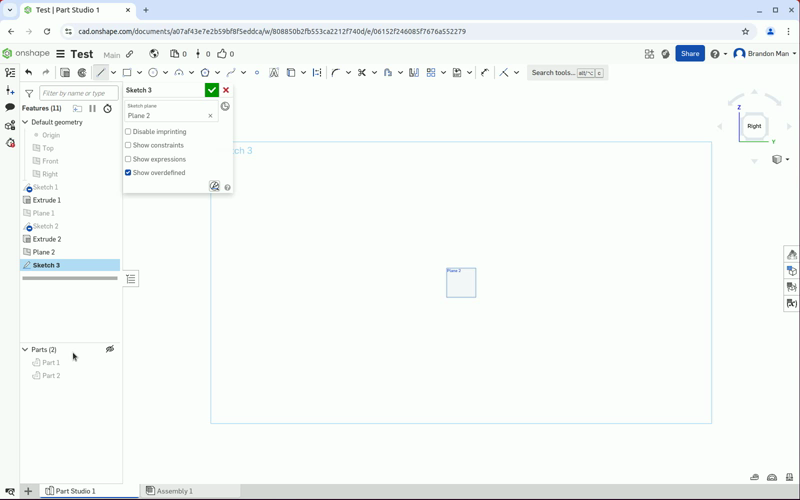
key_down(shift)
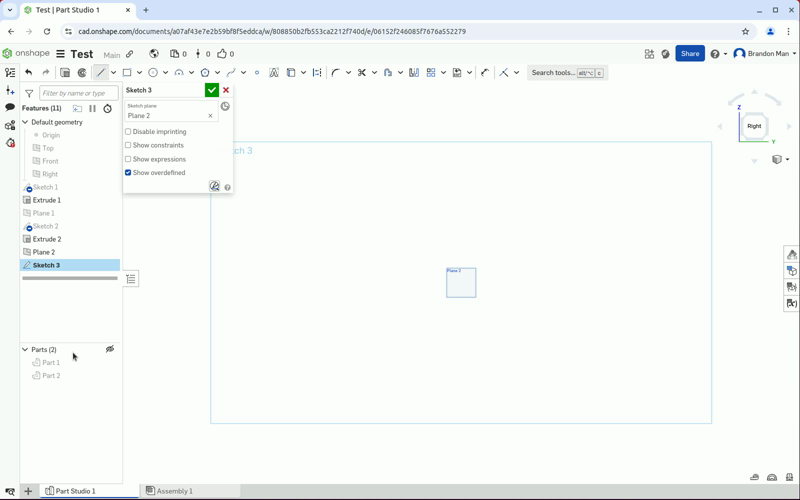
mouse_move(444, 324)
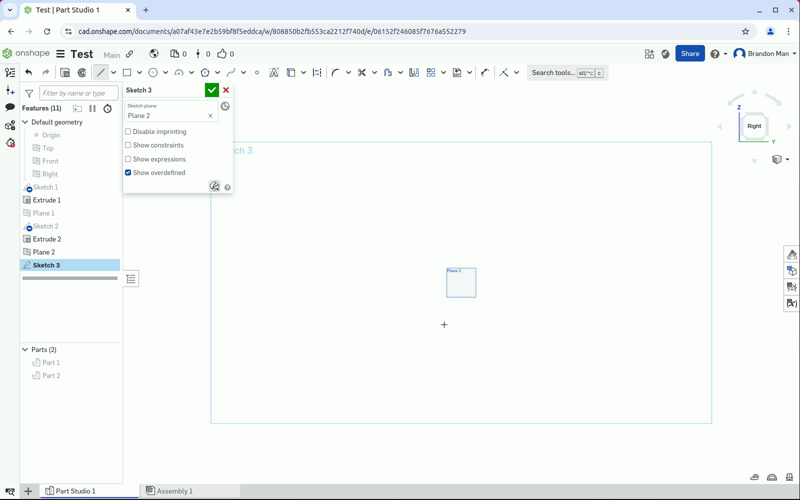
click(444, 324)
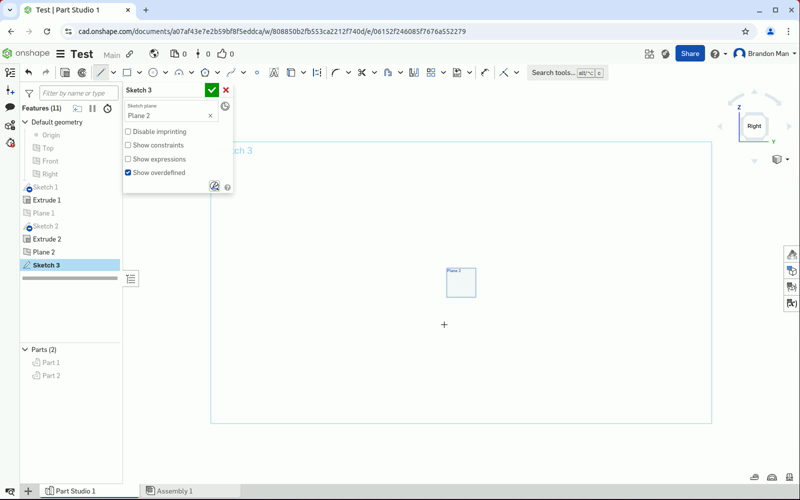
key_up(shift)
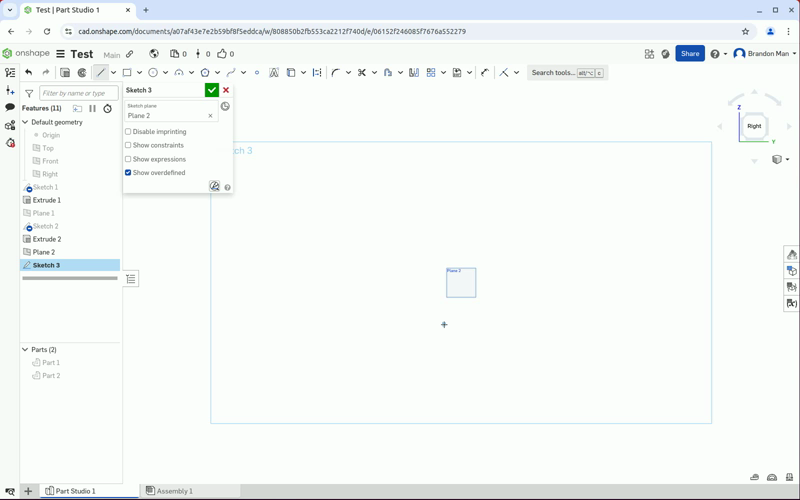
key_down(shift)
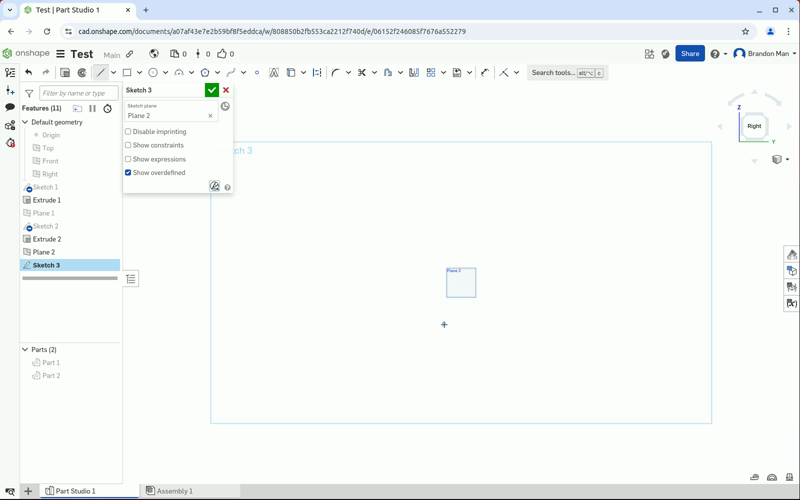
mouse_move(474, 324)
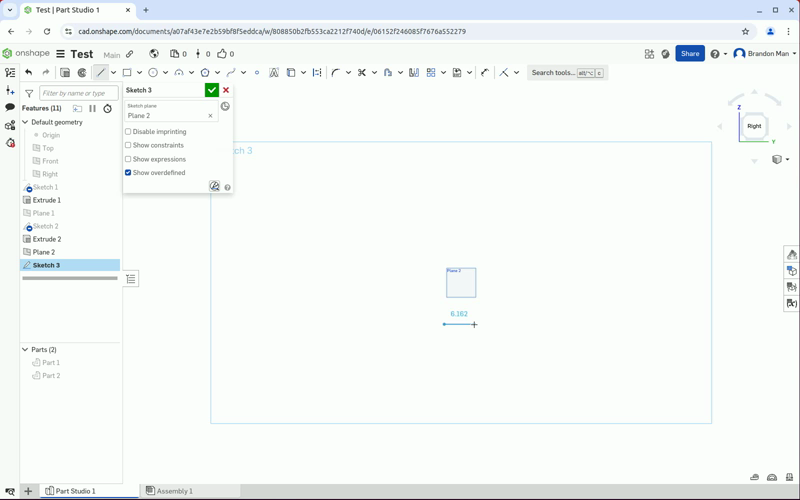
mouse_move(447, 324)
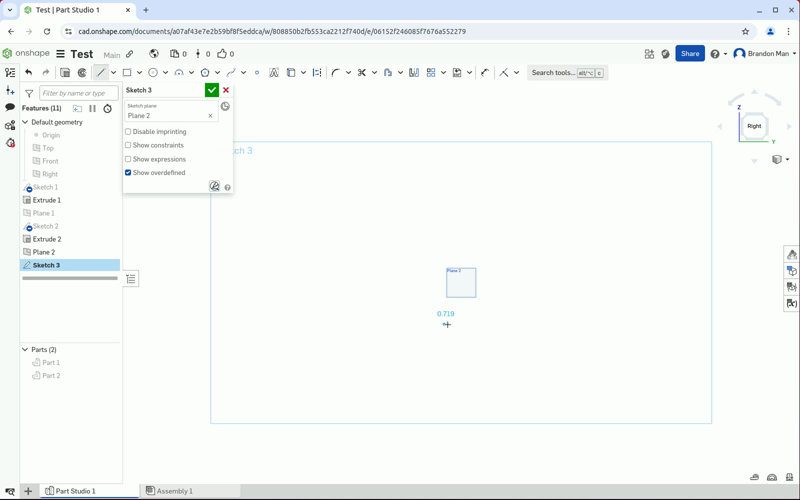
scroll(6)
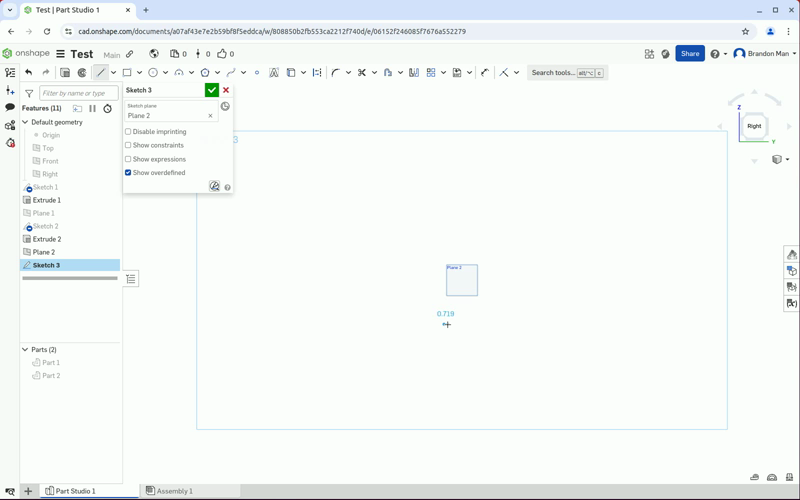
scroll(6)
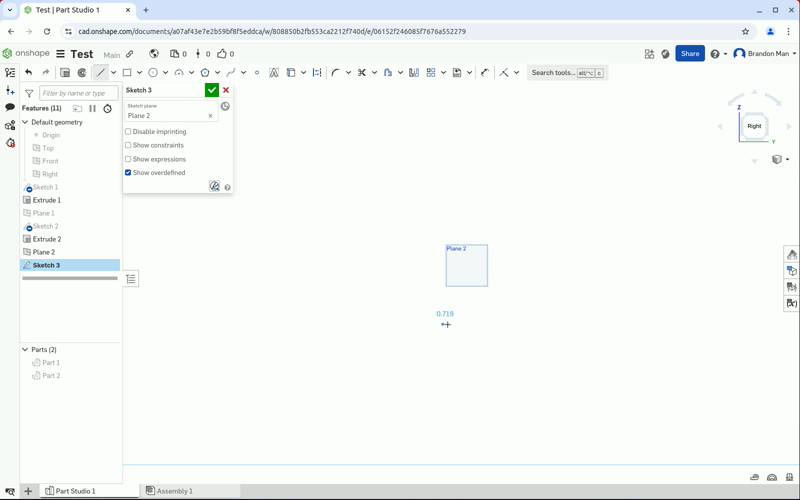
scroll(6)
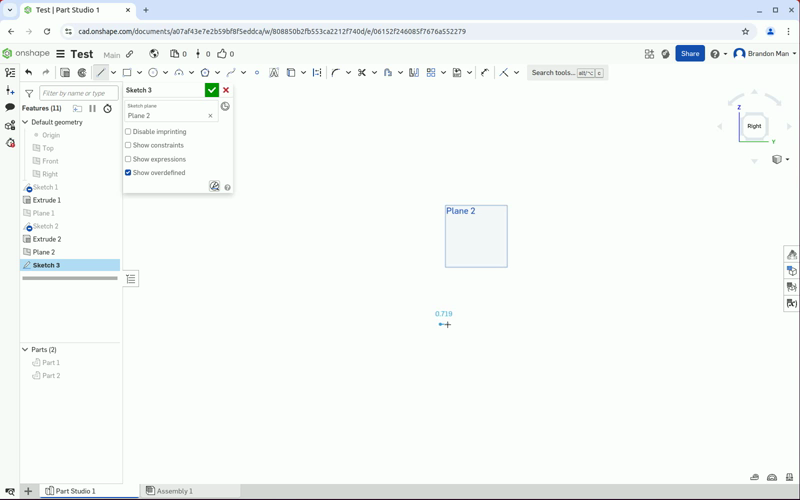
scroll(6)
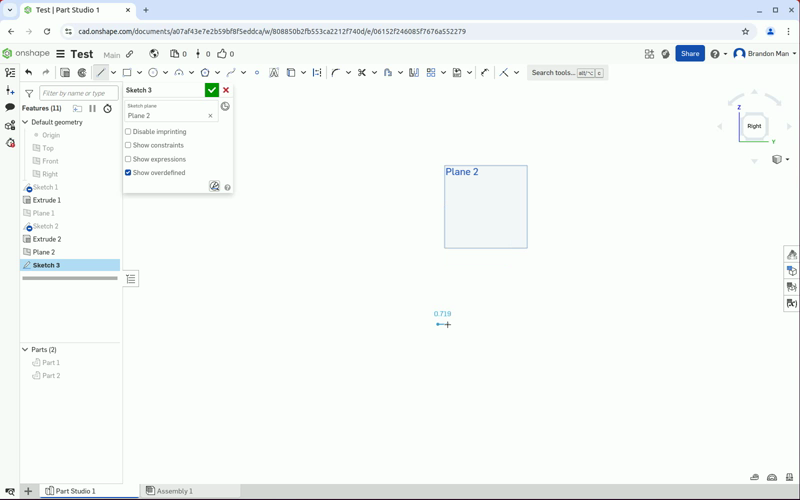
scroll(6)
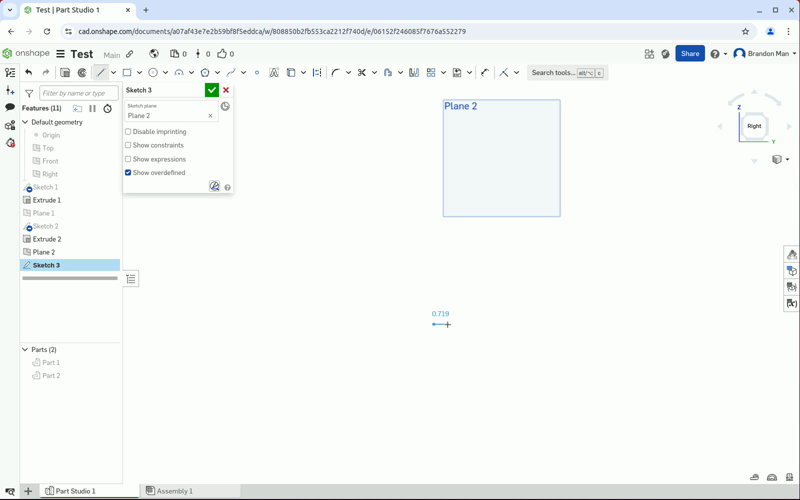
scroll(6)
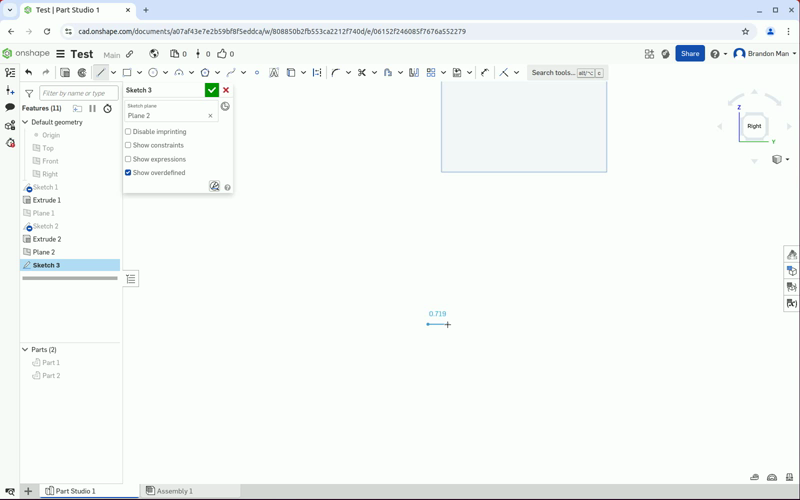
scroll(6)
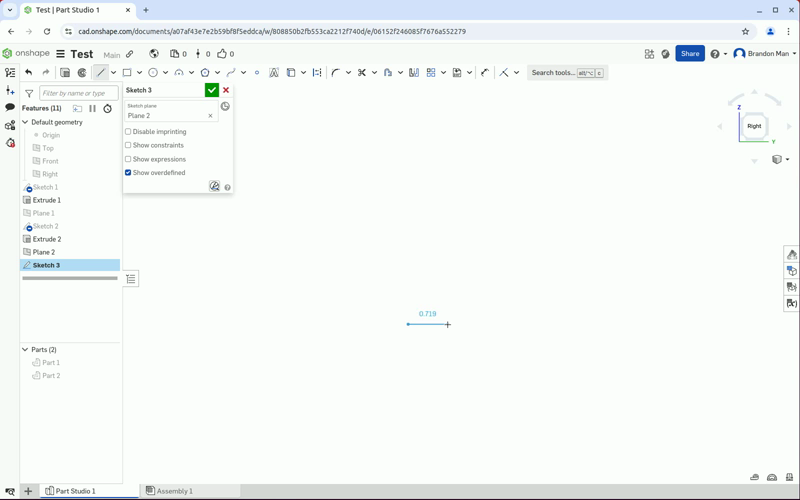
click(447, 324)
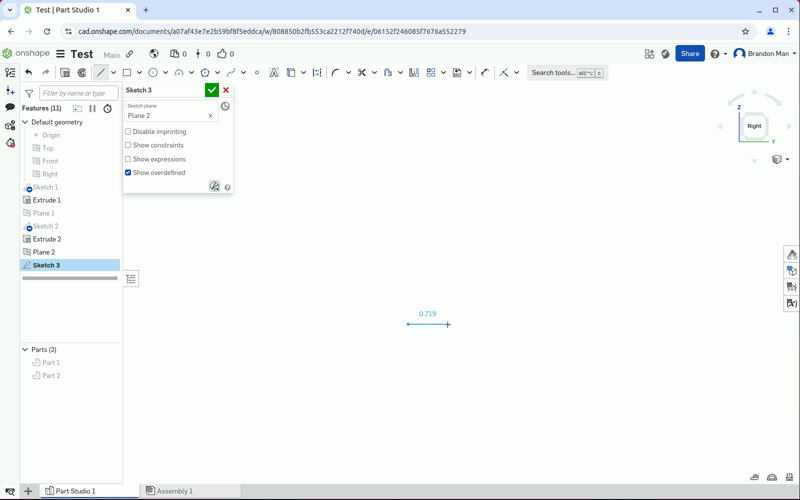
scroll(-6)
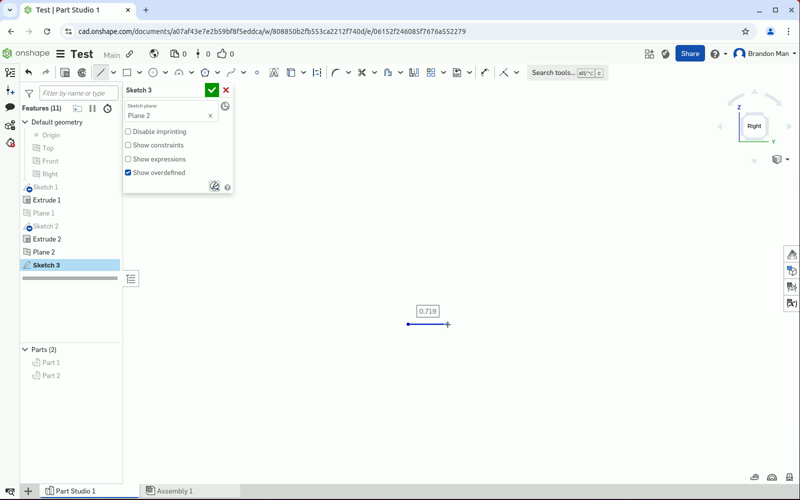
scroll(-6)
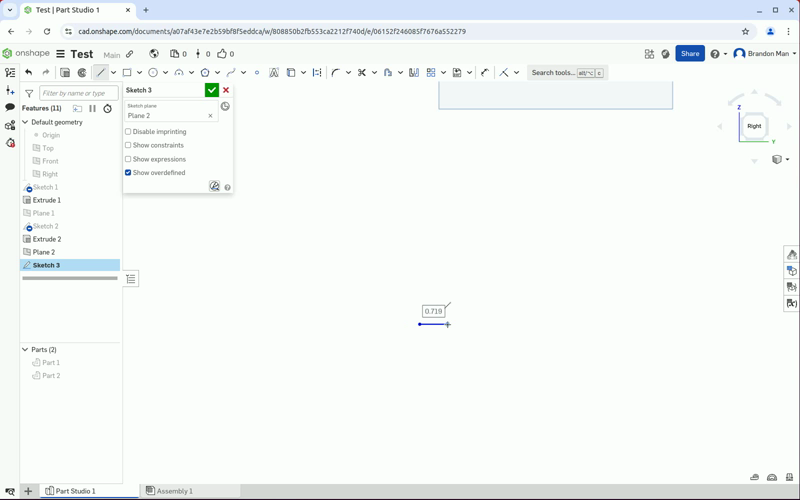
scroll(-6)
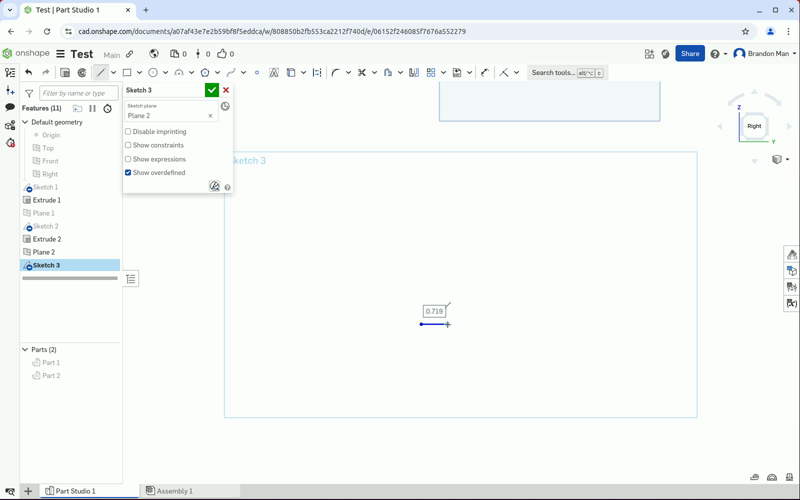
scroll(-6)
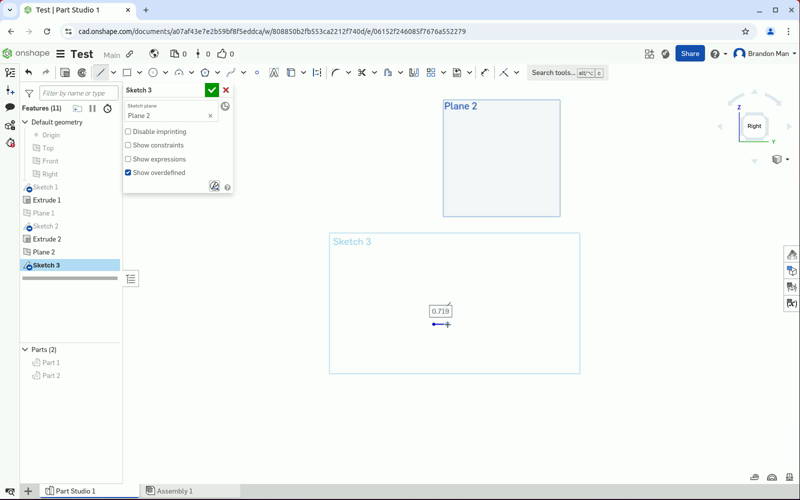
scroll(-6)
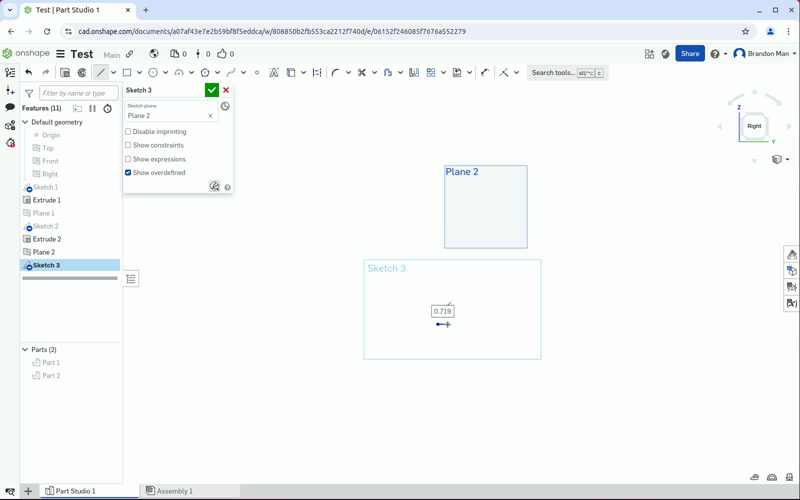
scroll(-6)
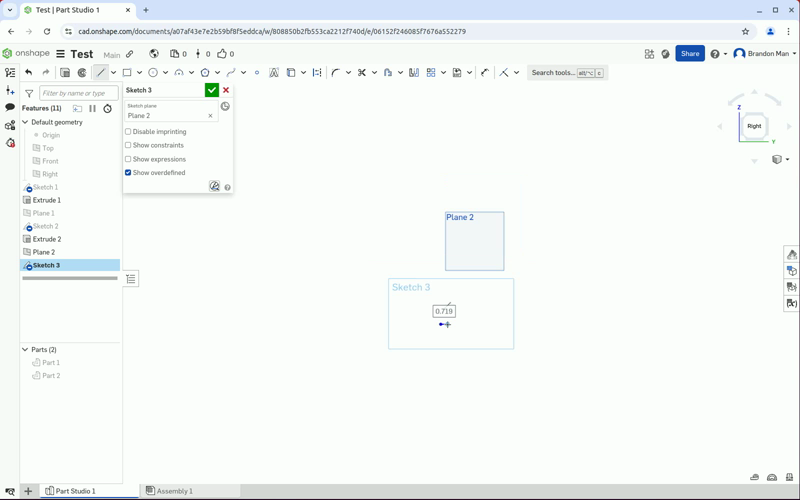
scroll(-6)
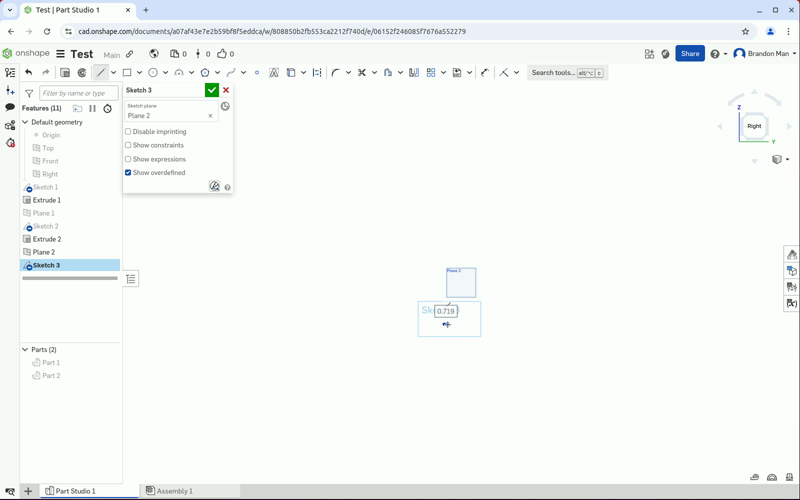
key_up(shift)
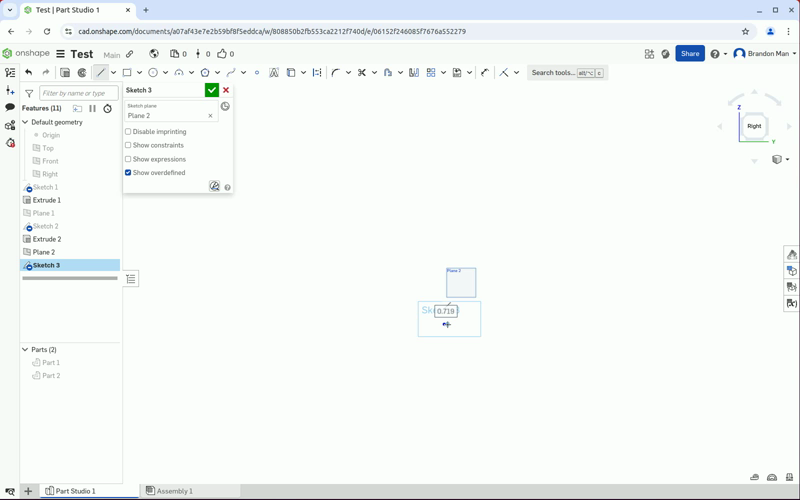
key_down(shift)
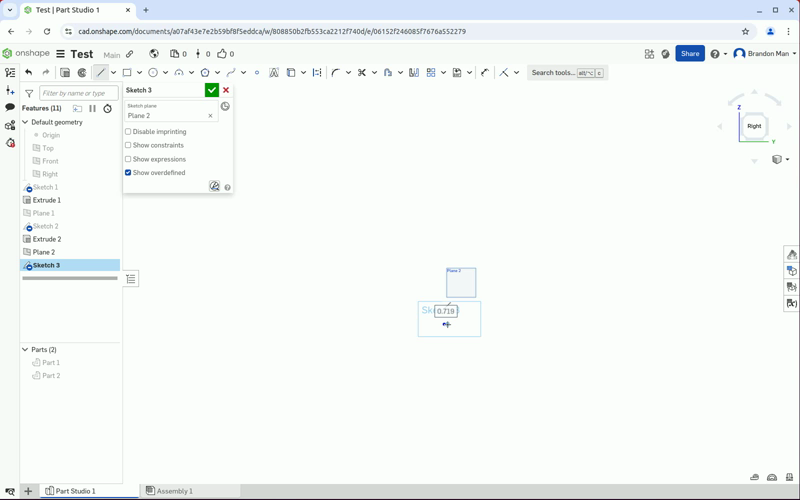
mouse_move(447, 242)
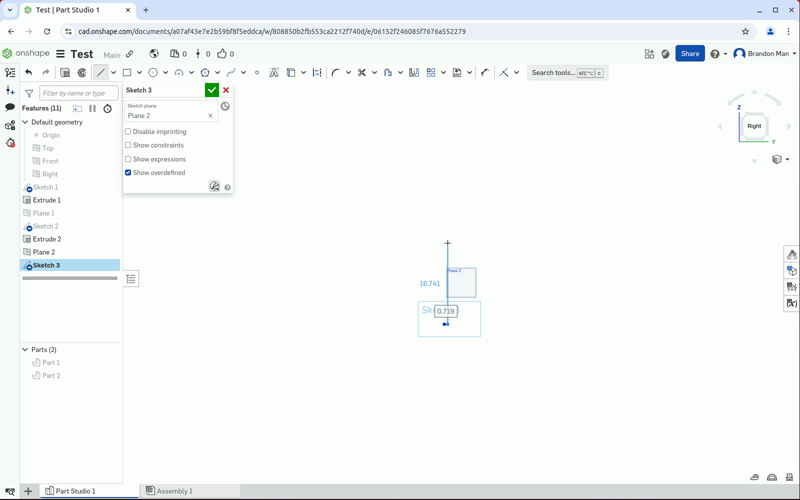
click(447, 242)
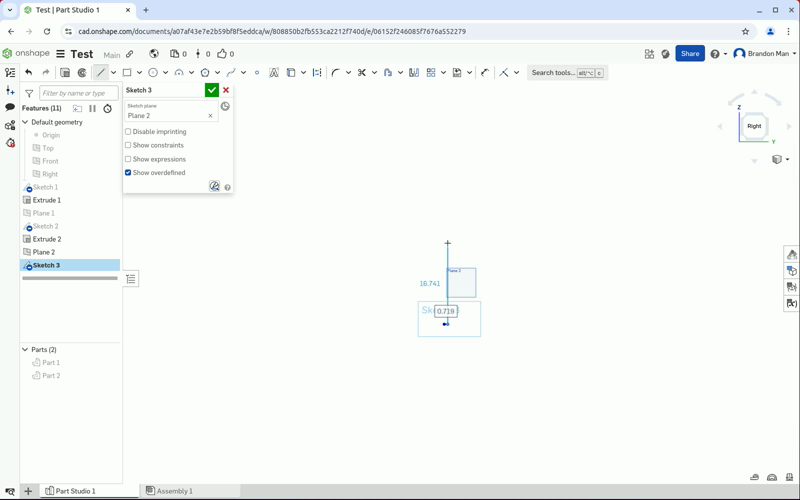
key_up(shift)
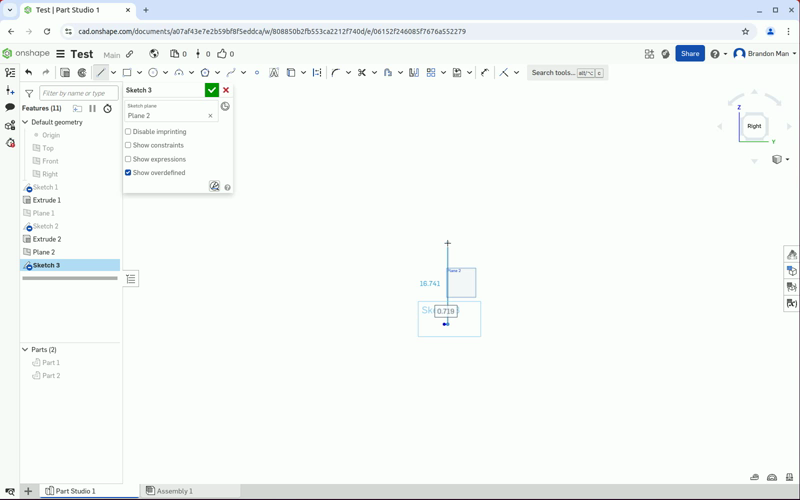
key_down(shift)
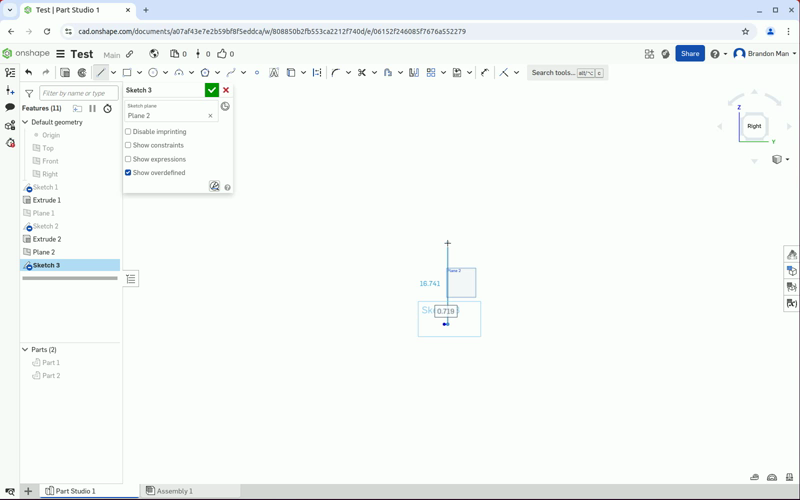
mouse_move(477, 242)
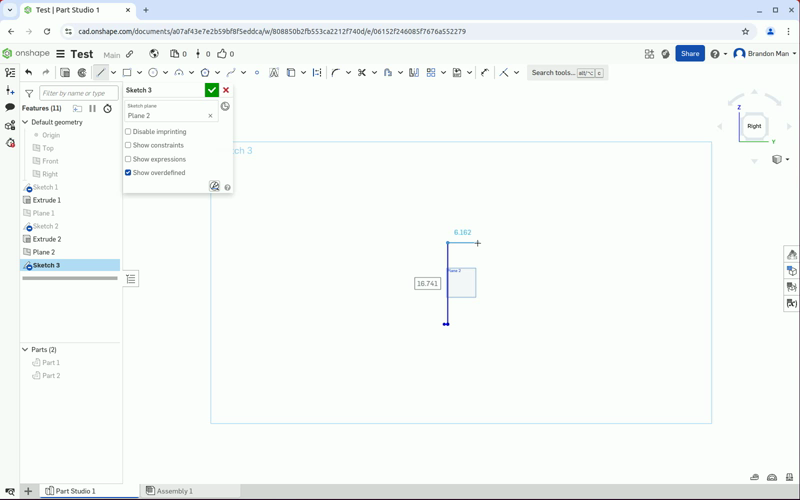
mouse_move(444, 242)
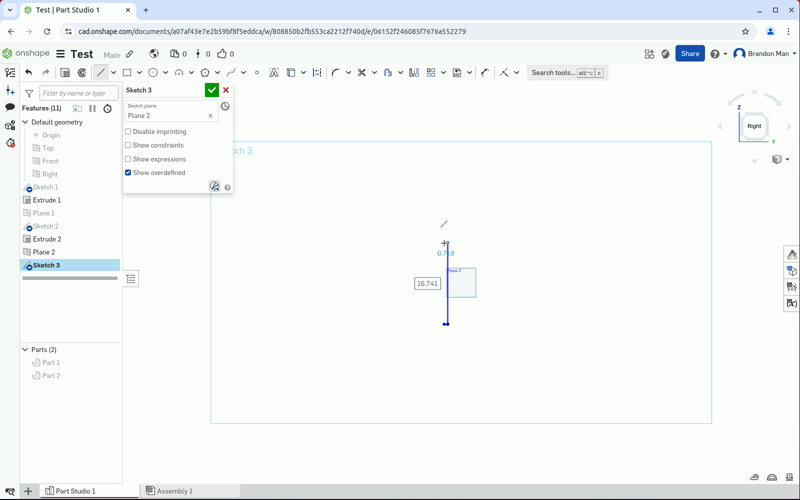
scroll(6)
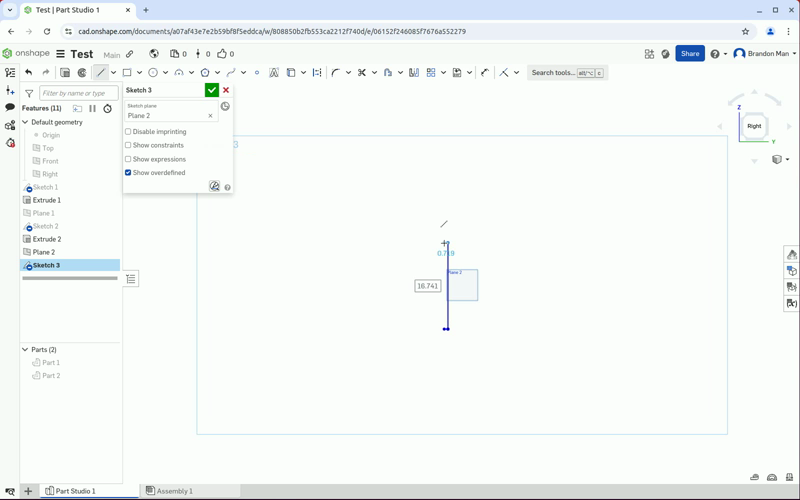
scroll(6)
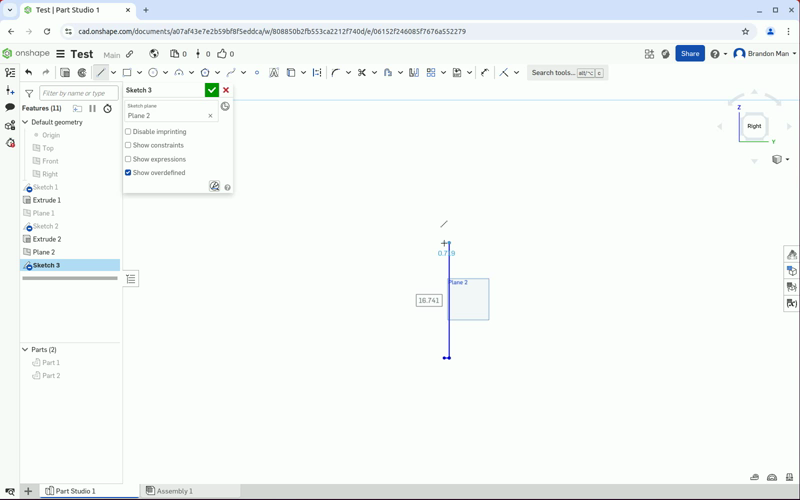
scroll(6)
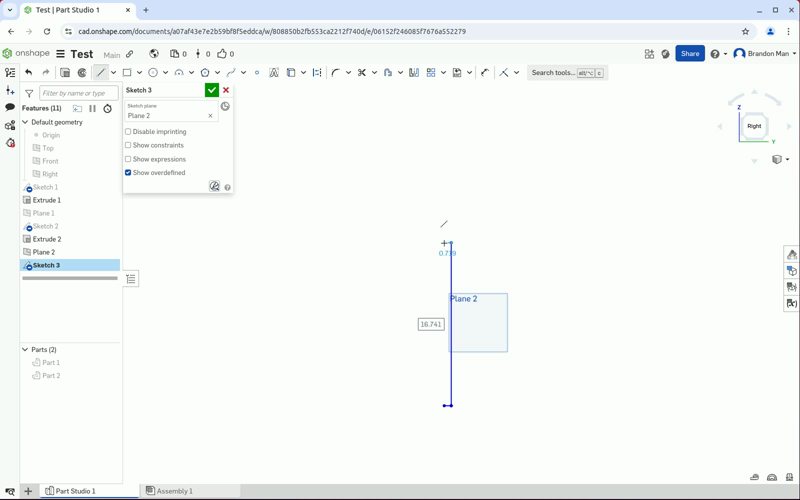
scroll(6)
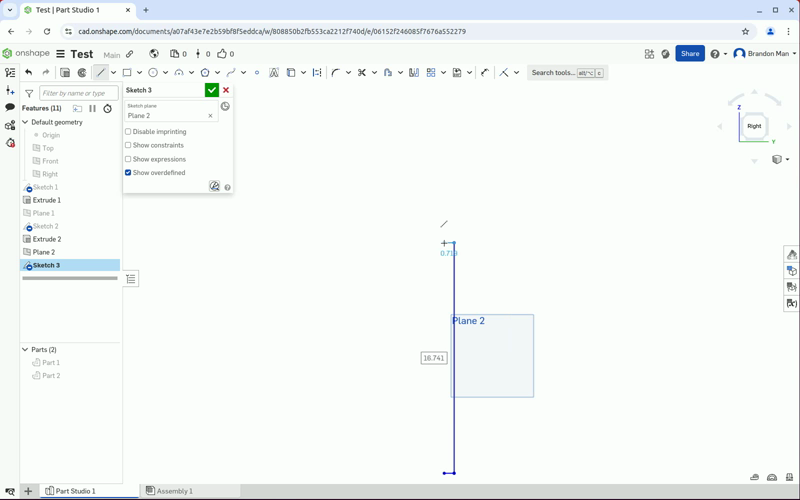
scroll(6)
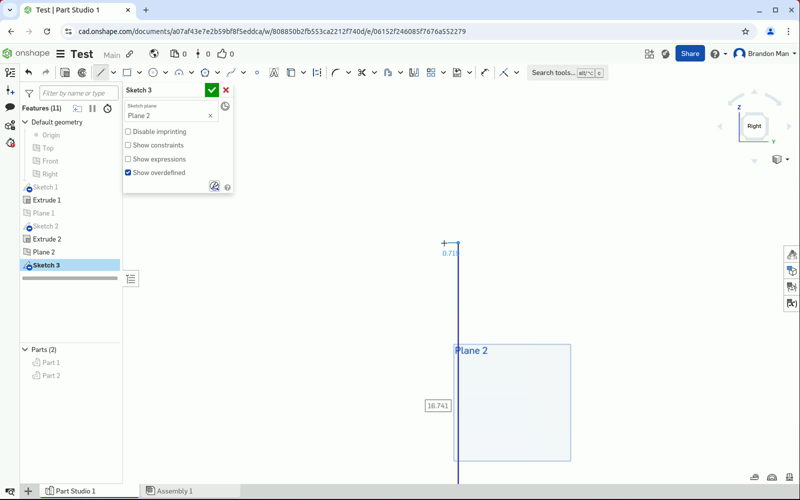
scroll(6)
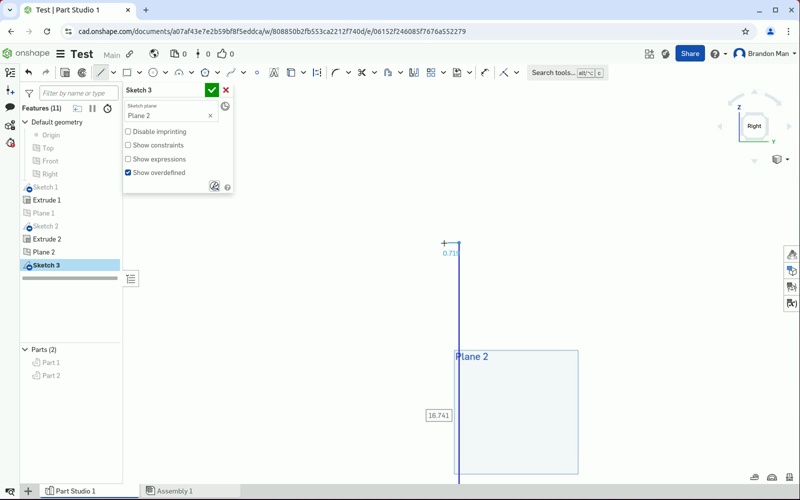
scroll(6)
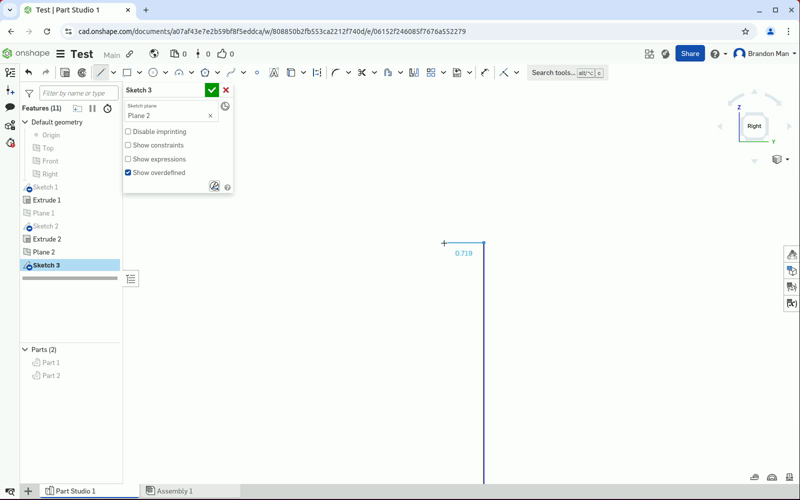
click(444, 242)
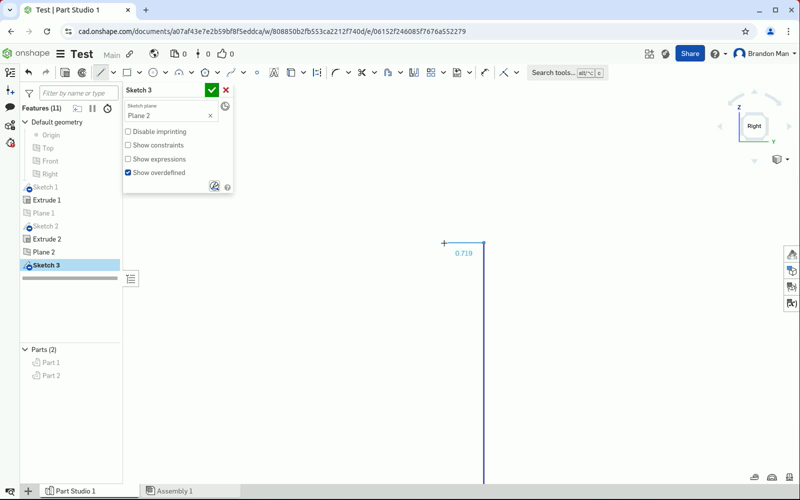
scroll(-6)
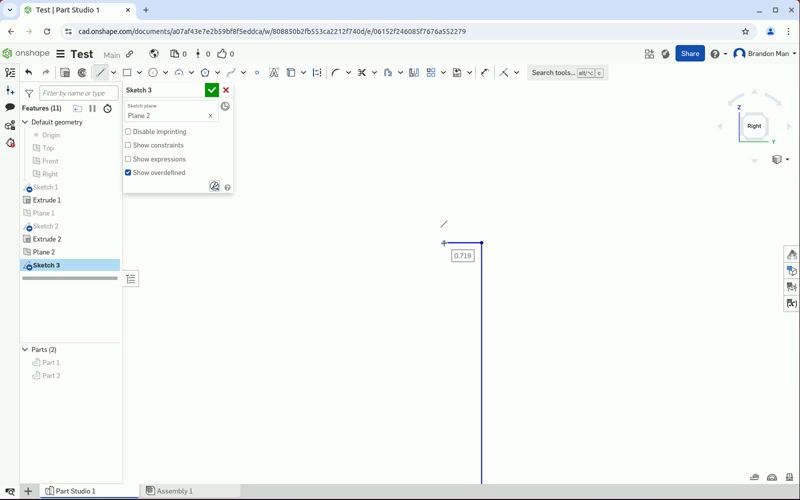
scroll(-6)
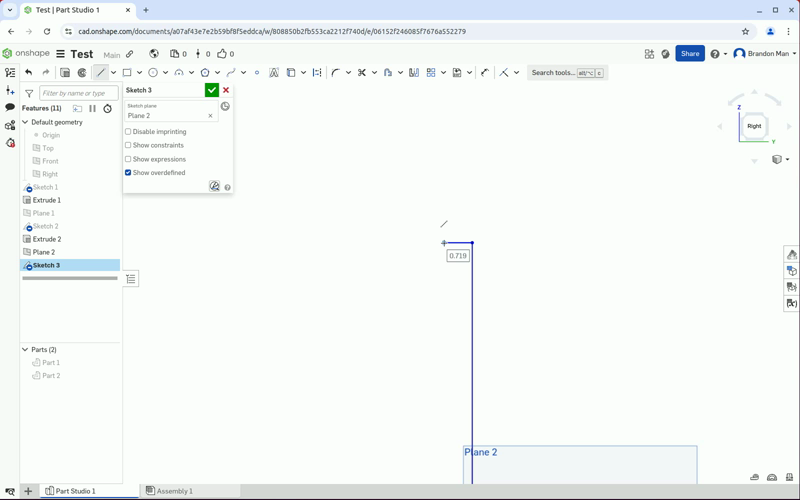
scroll(-6)
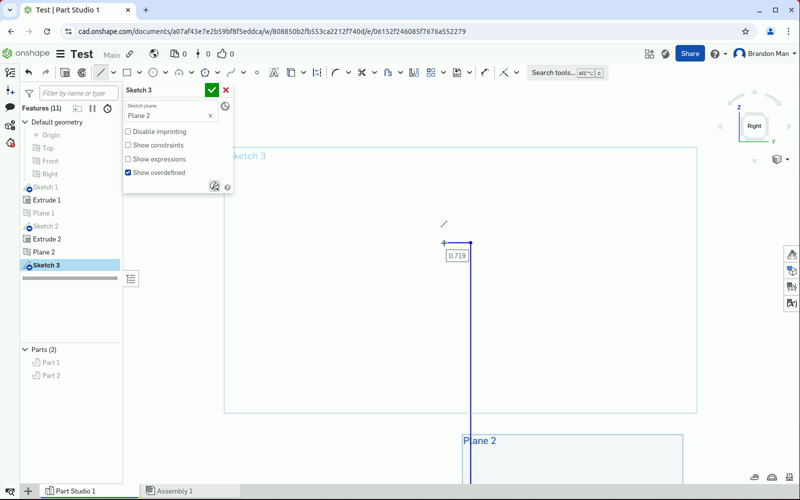
scroll(-6)
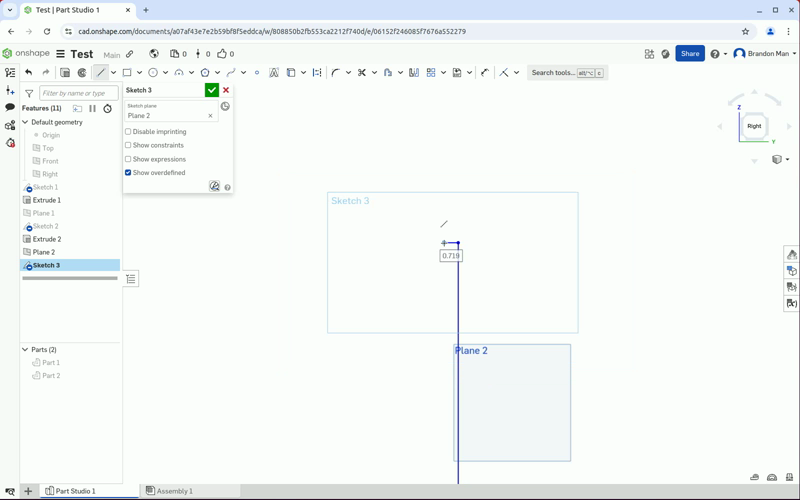
scroll(-6)
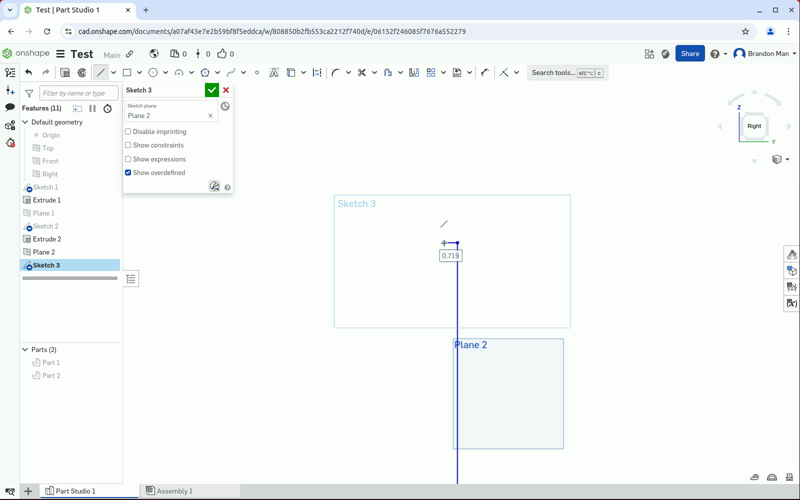
scroll(-6)
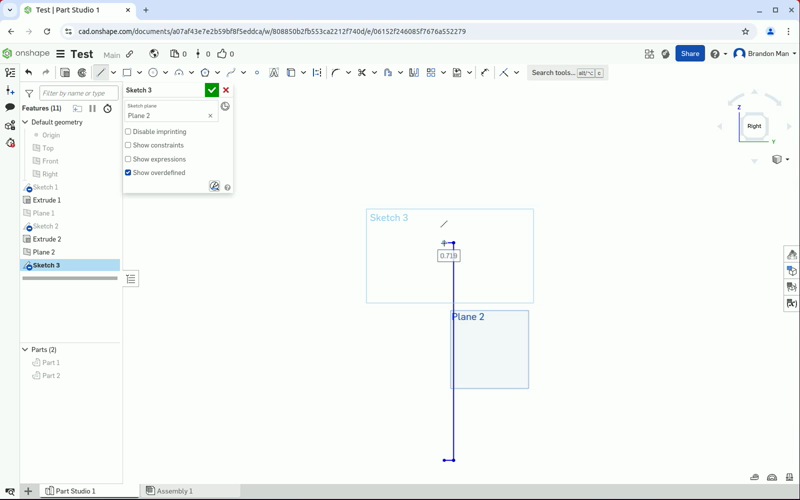
scroll(-6)
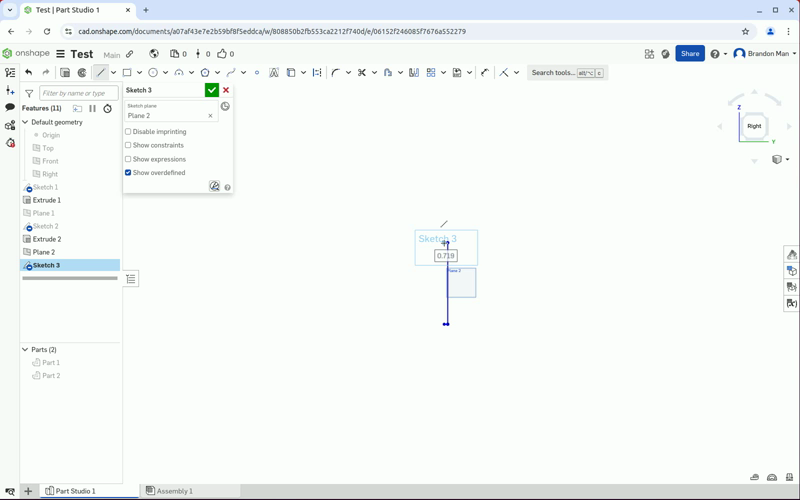
key_up(shift)
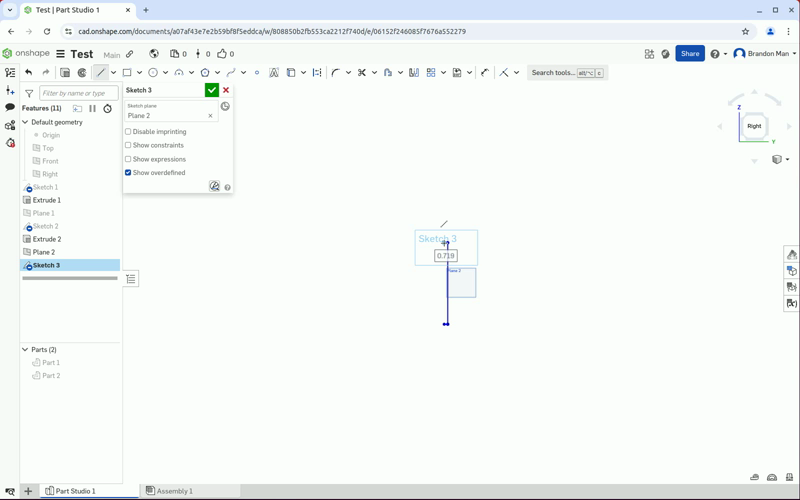
key_down(shift)
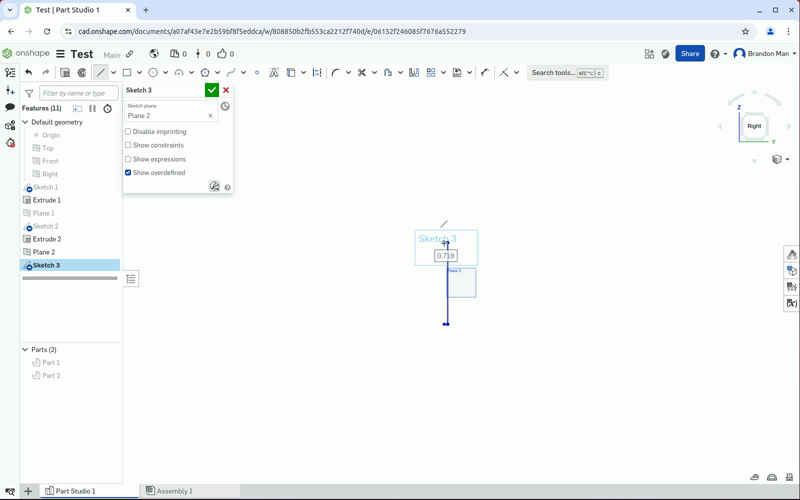
mouse_move(474, 242)
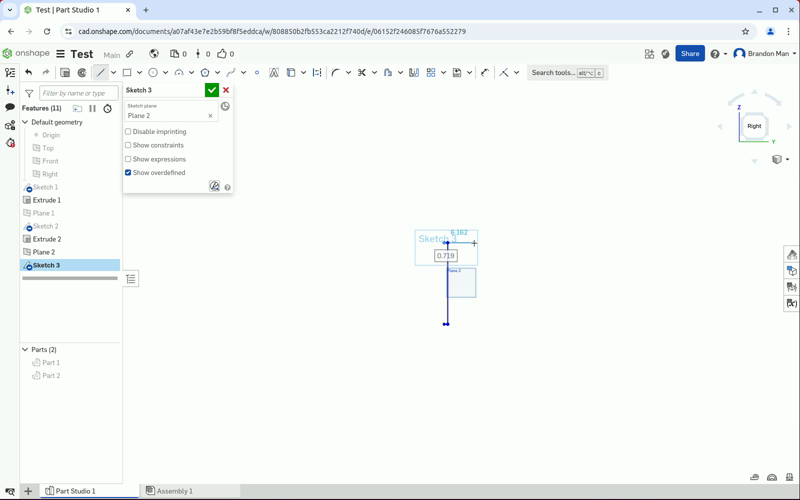
mouse_move(444, 282)
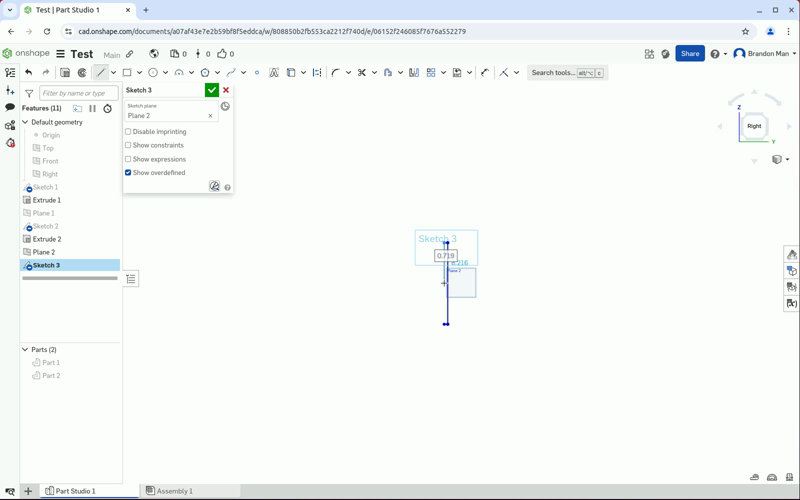
click(444, 282)
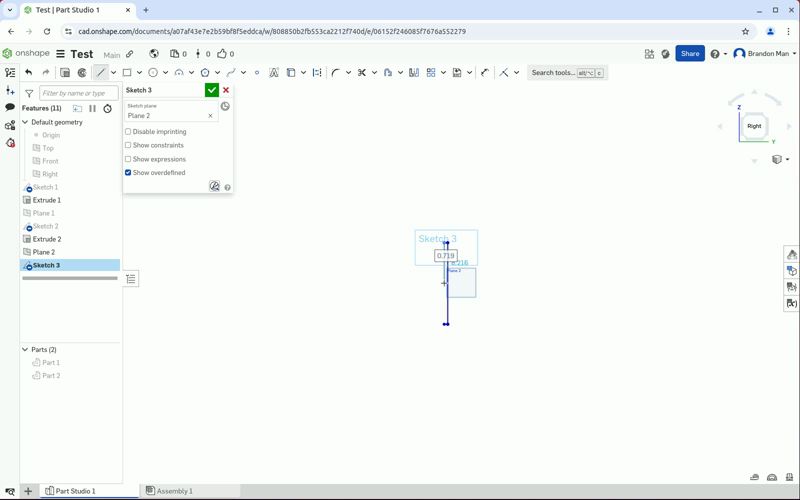
key_up(shift)
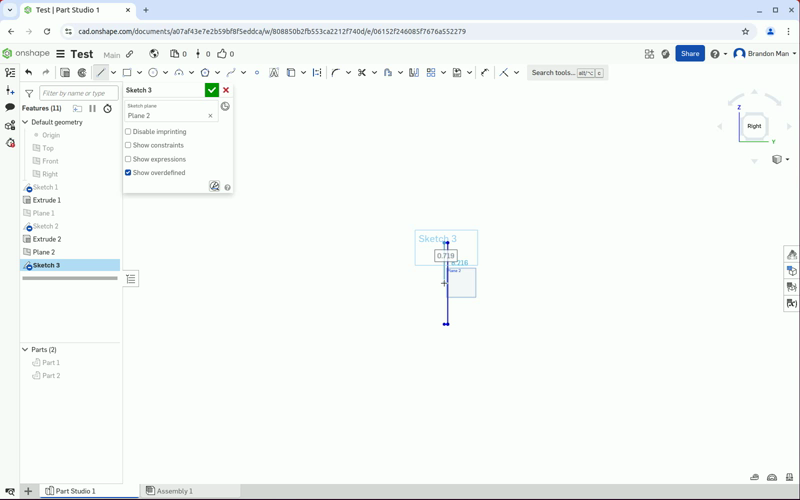
mouse_move(474, 282)
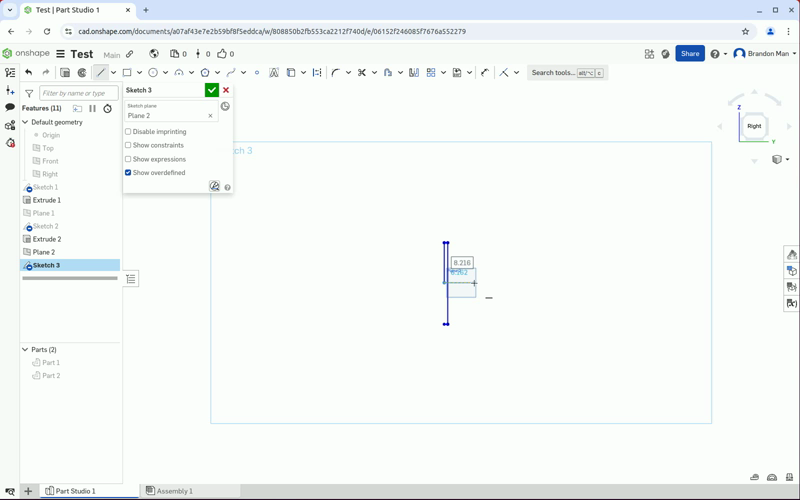
key_down(shift)
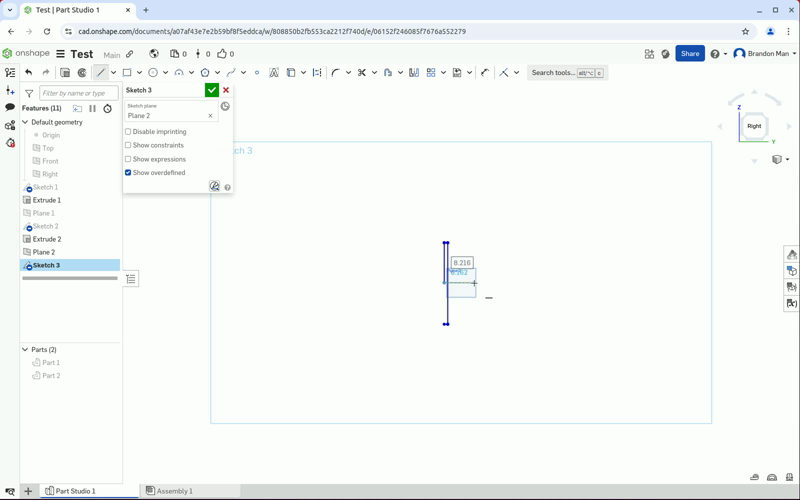
mouse_move(444, 324)
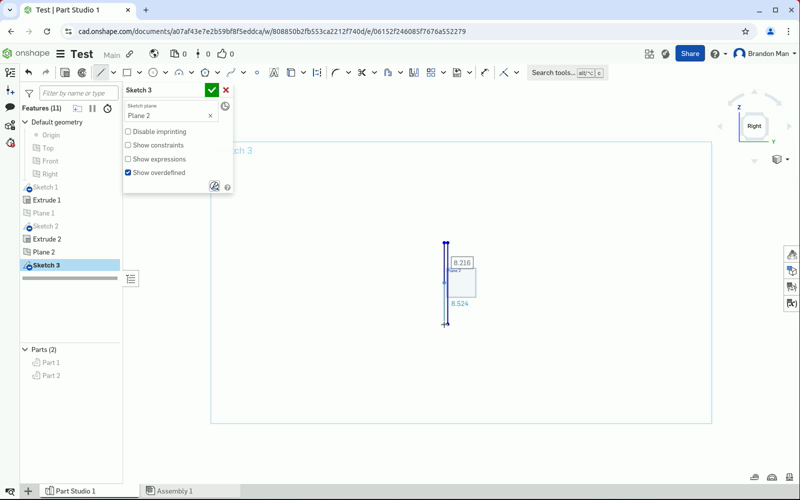
scroll(6)
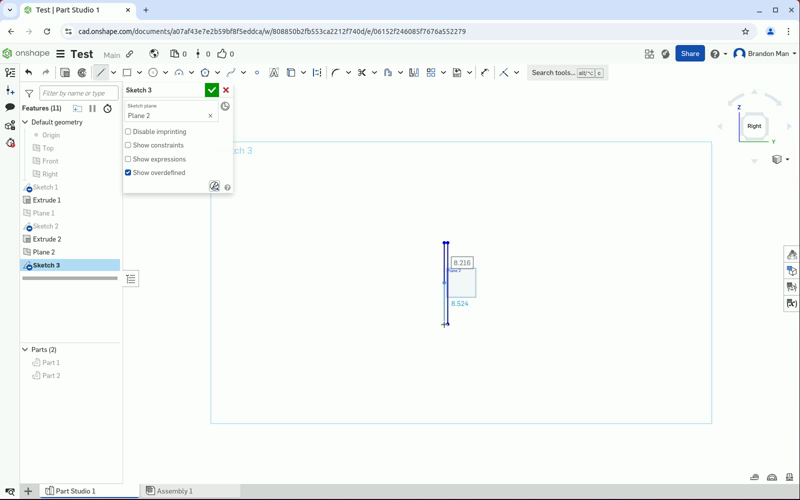
scroll(6)
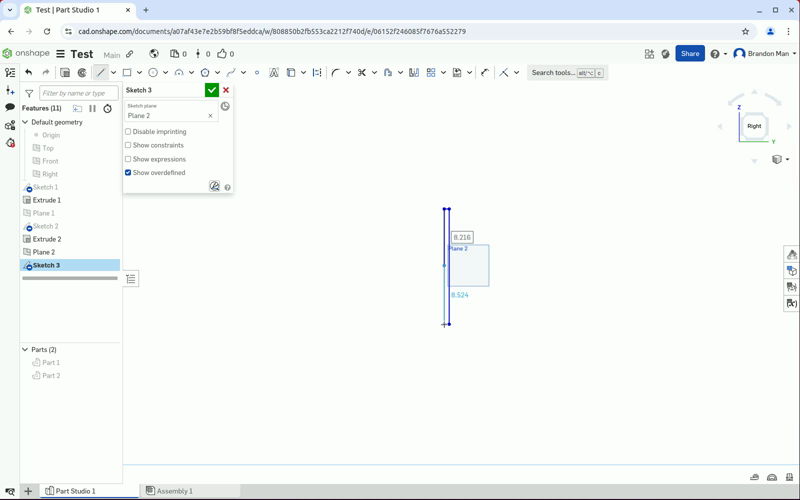
scroll(6)
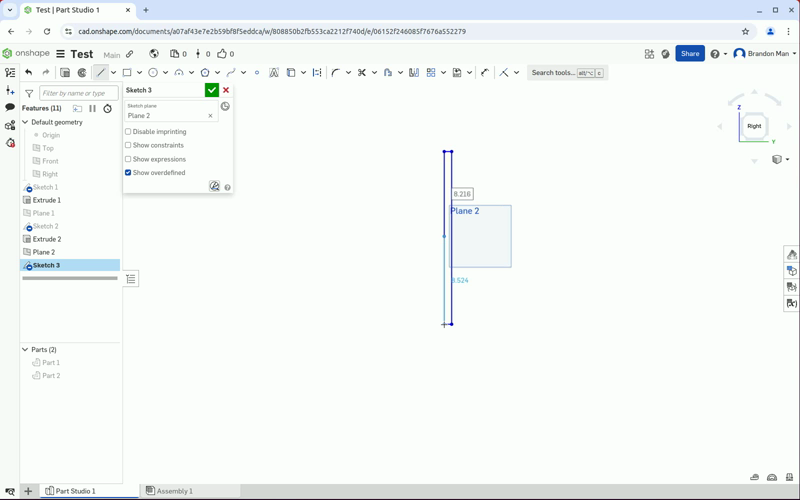
scroll(6)
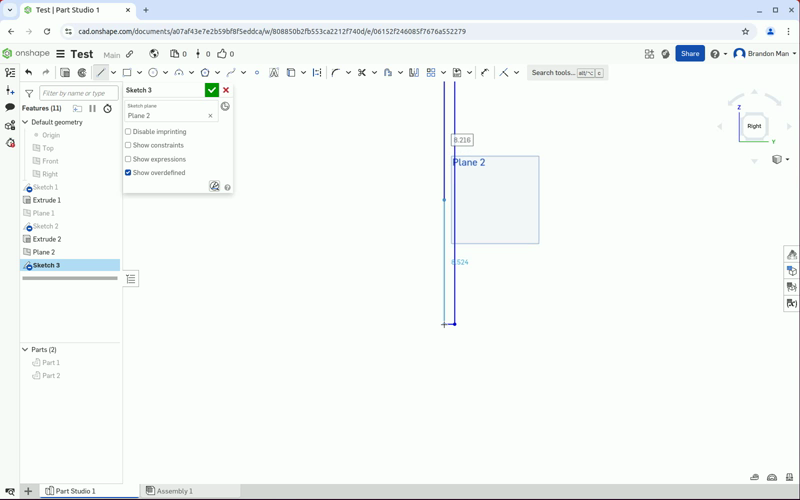
scroll(6)
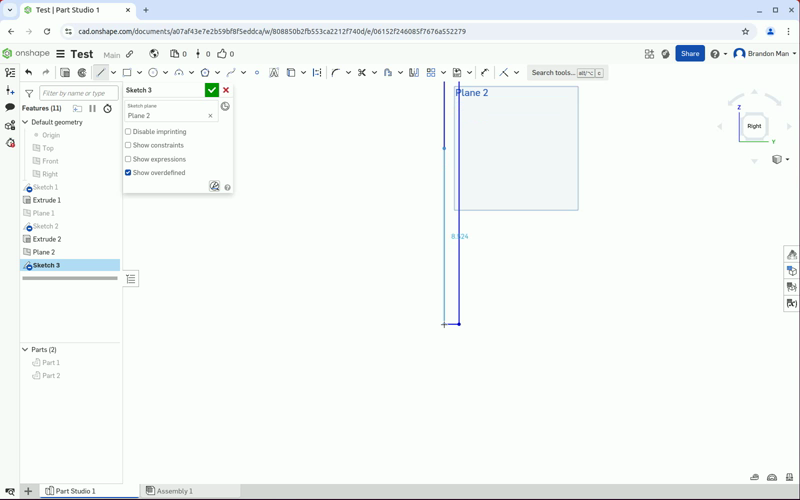
scroll(6)
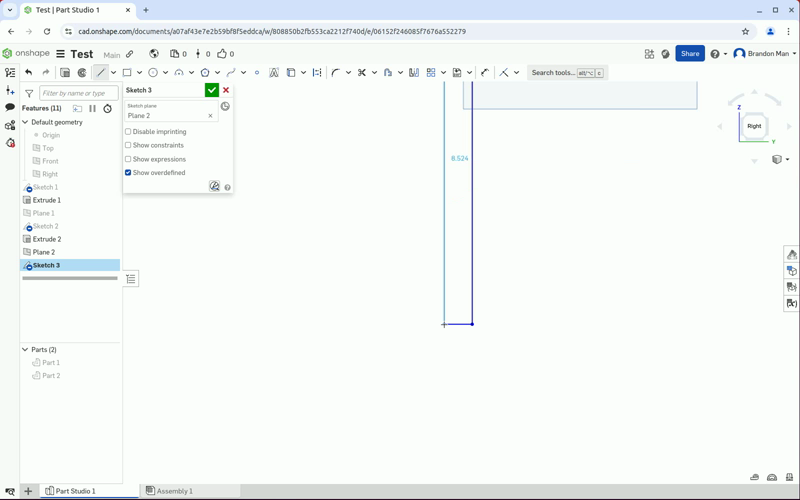
scroll(6)
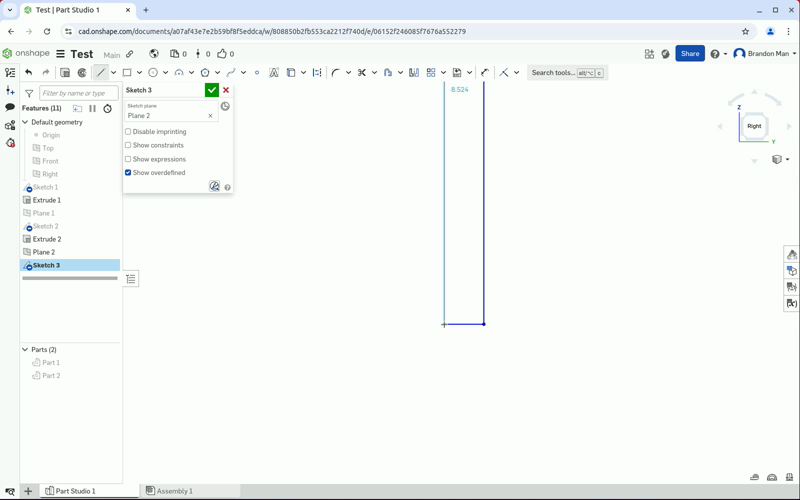
key_up(shift)
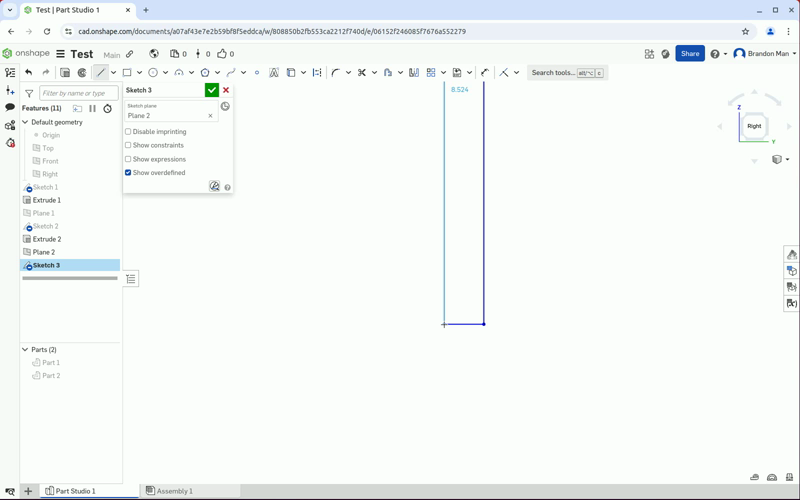
click(444, 324)
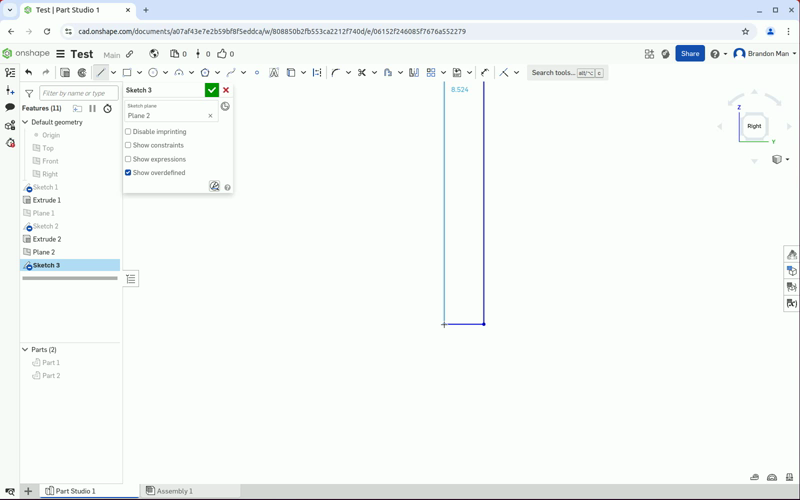
scroll(-6)
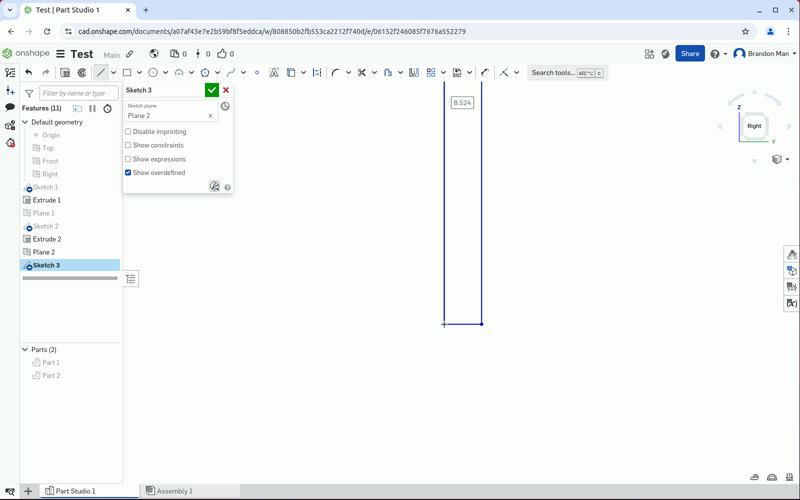
scroll(-6)
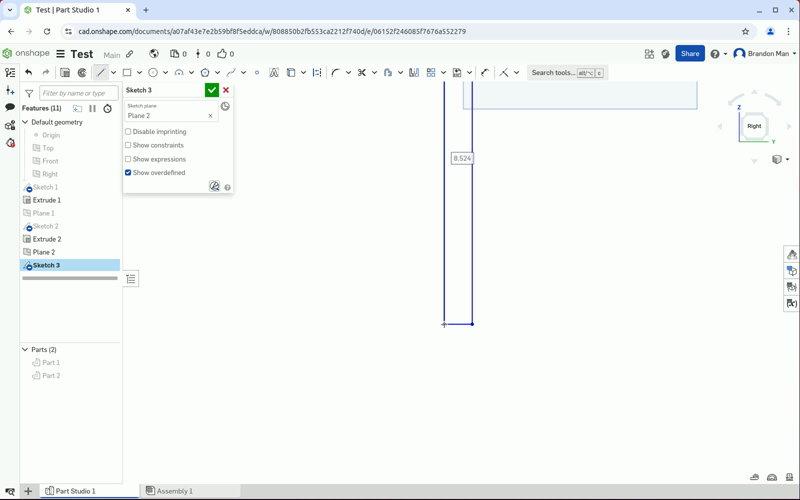
scroll(-6)
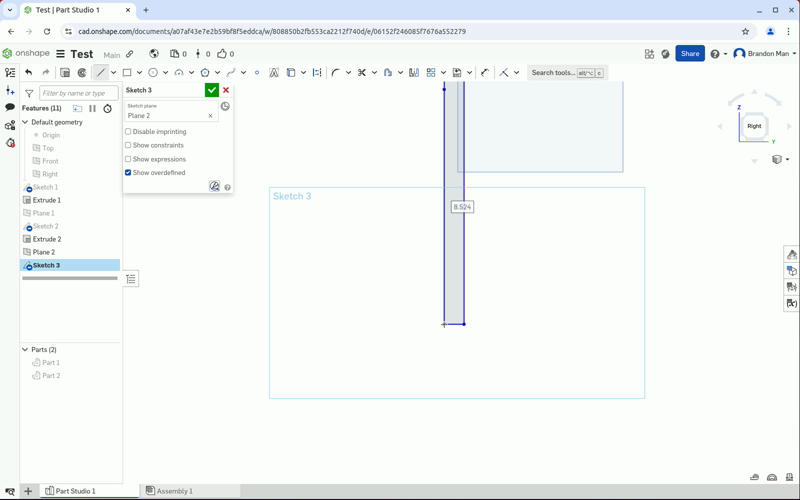
scroll(-6)
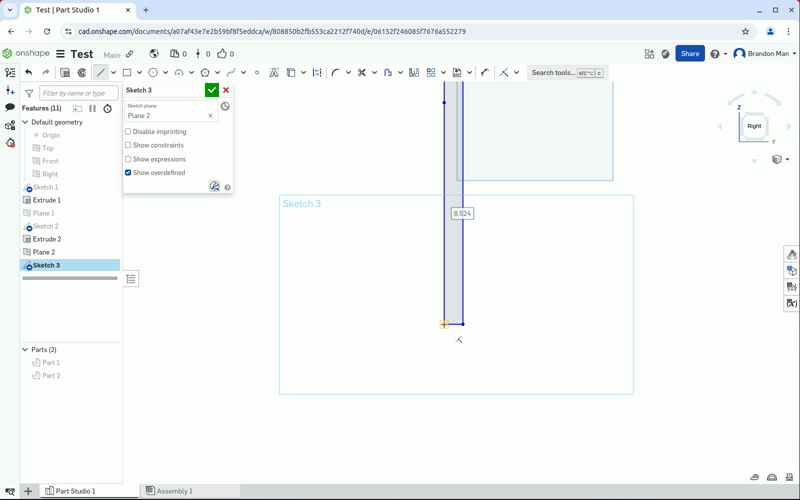
scroll(-6)
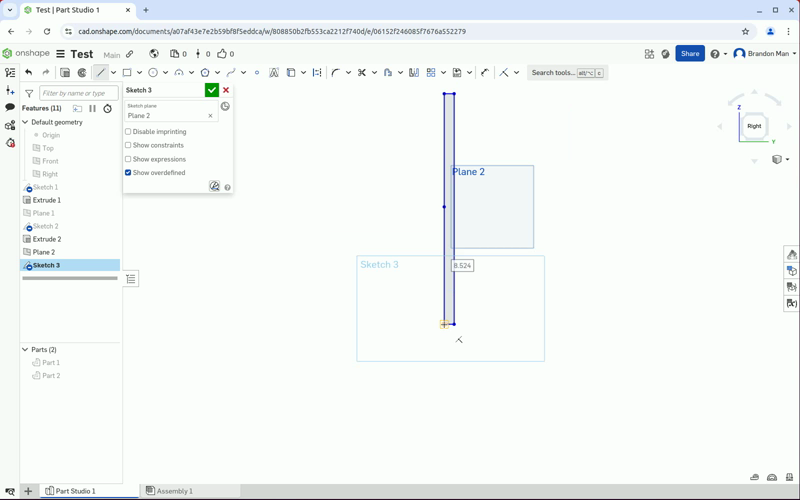
scroll(-6)
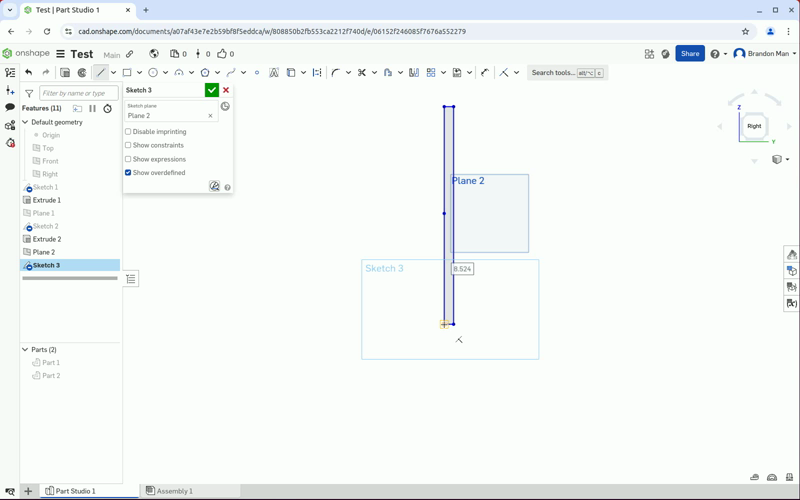
scroll(-6)
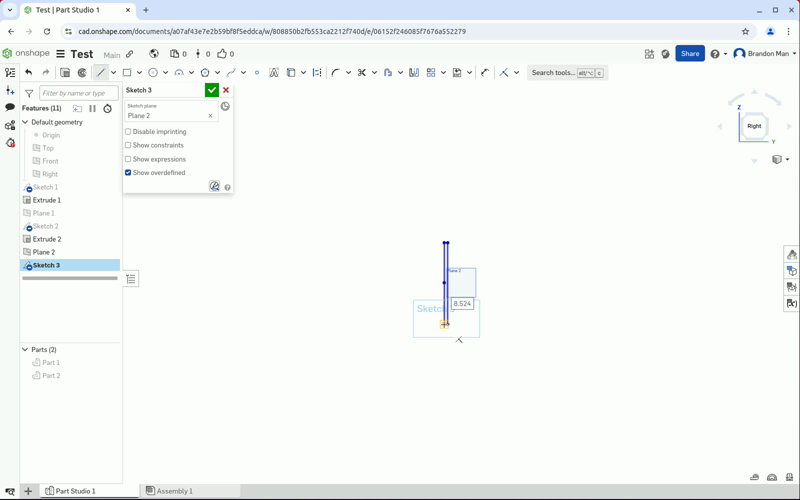
key(esc)
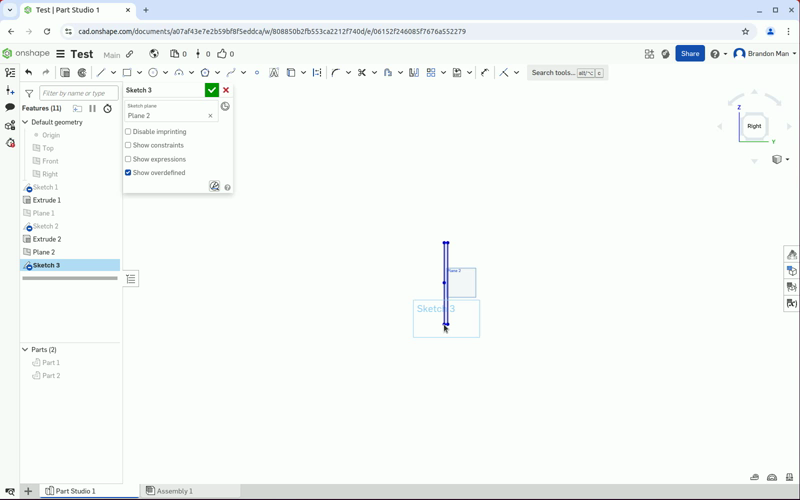
mouse_move(444, 277)
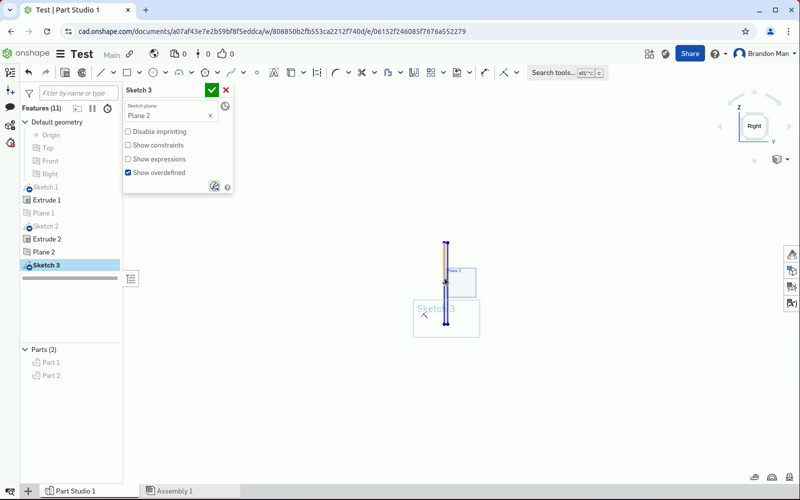
scroll(6)
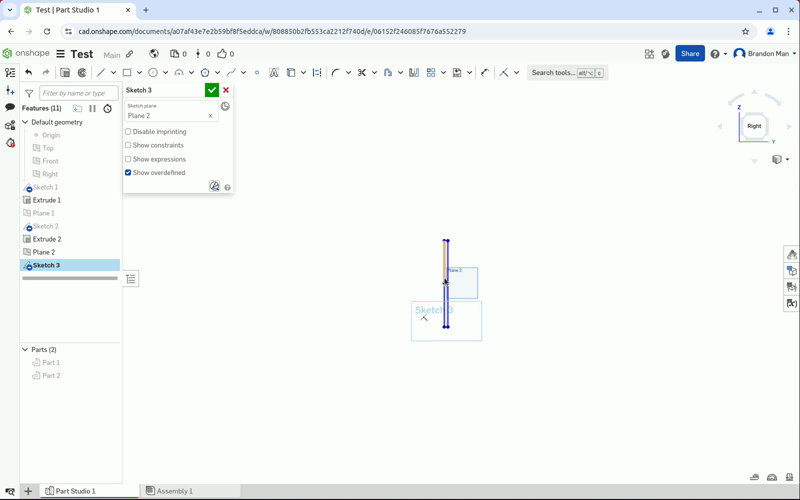
scroll(6)
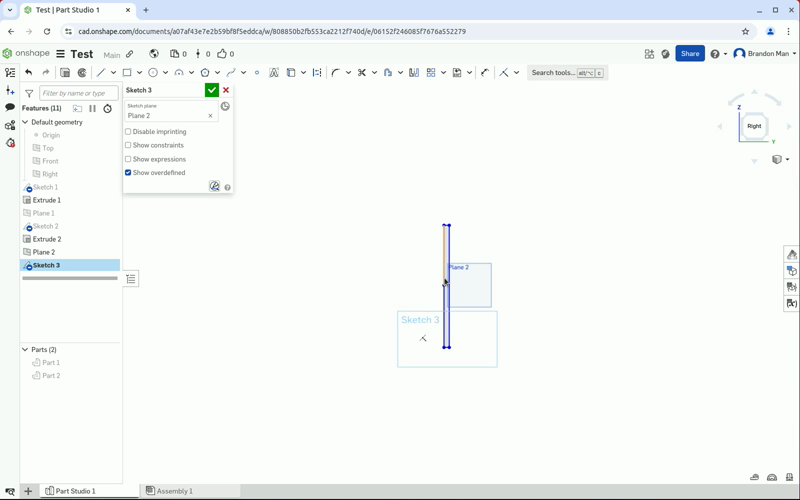
scroll(6)
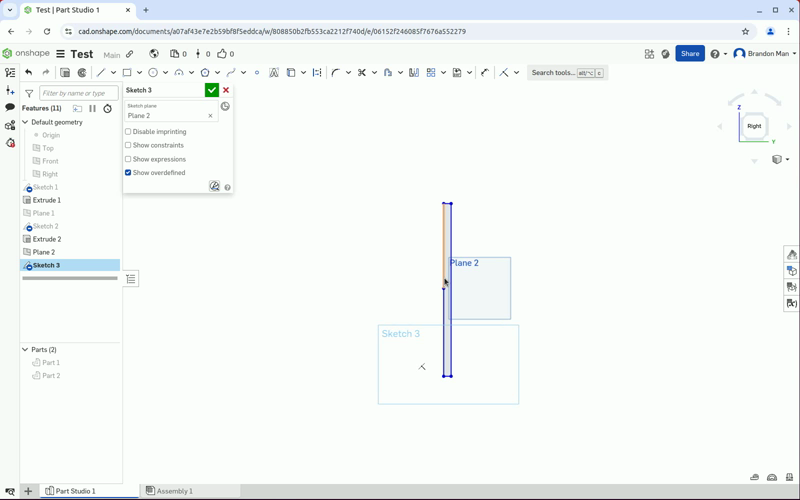
scroll(6)
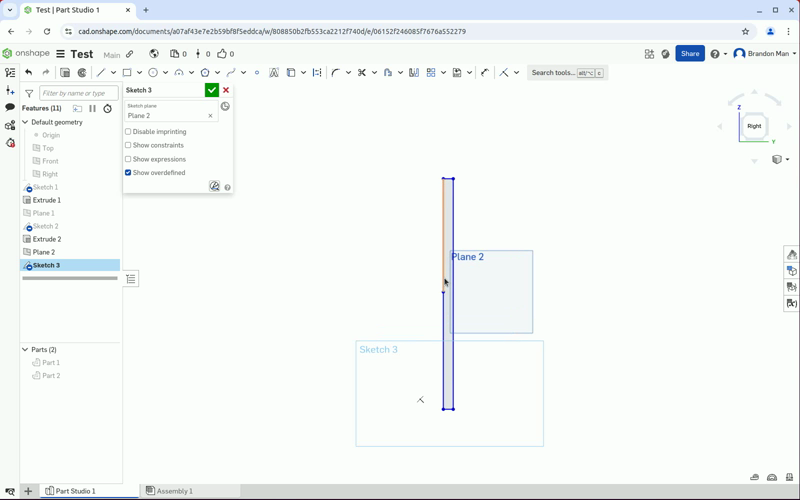
scroll(6)
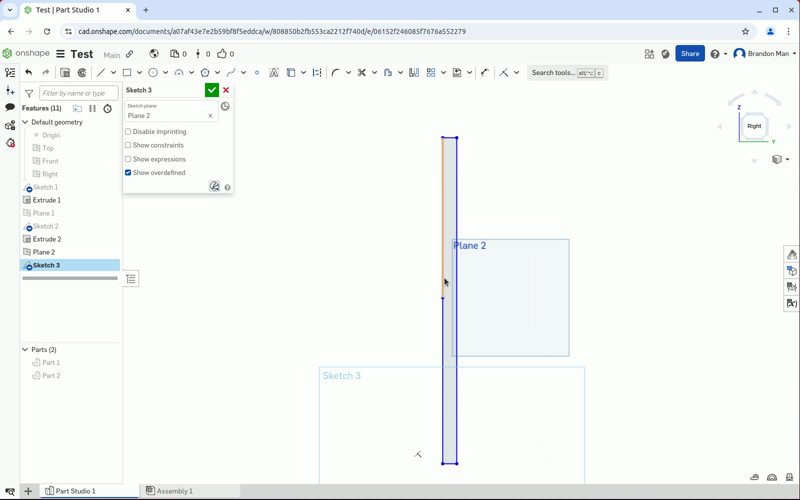
scroll(6)
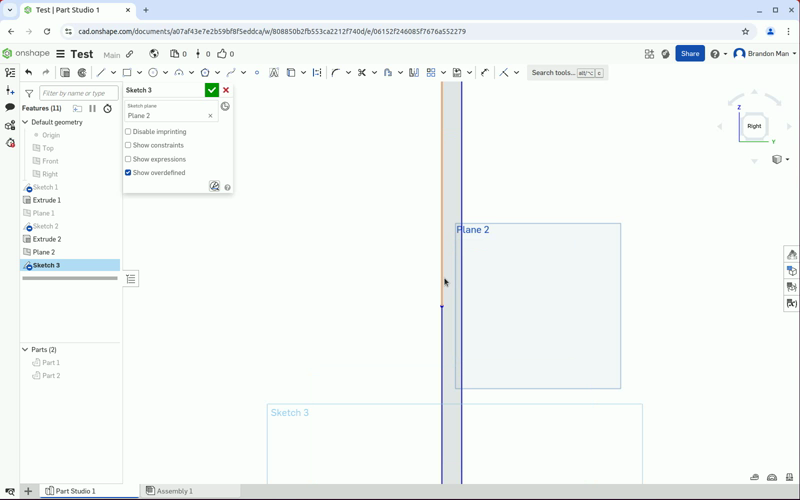
scroll(6)
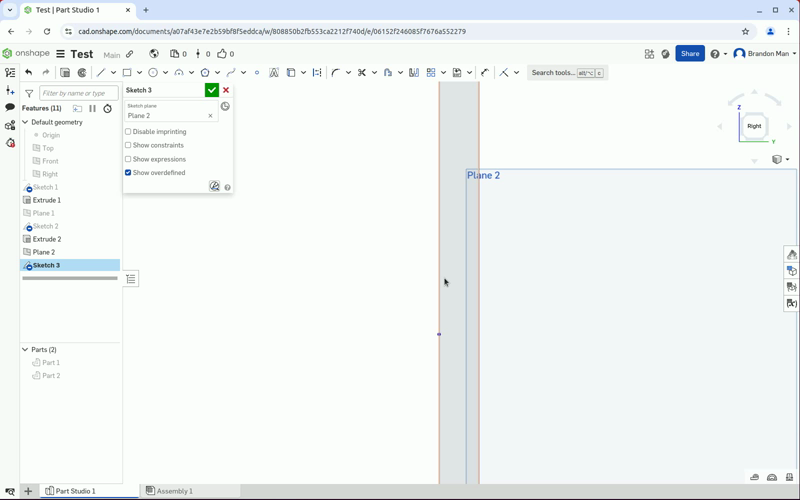
click(444, 277)
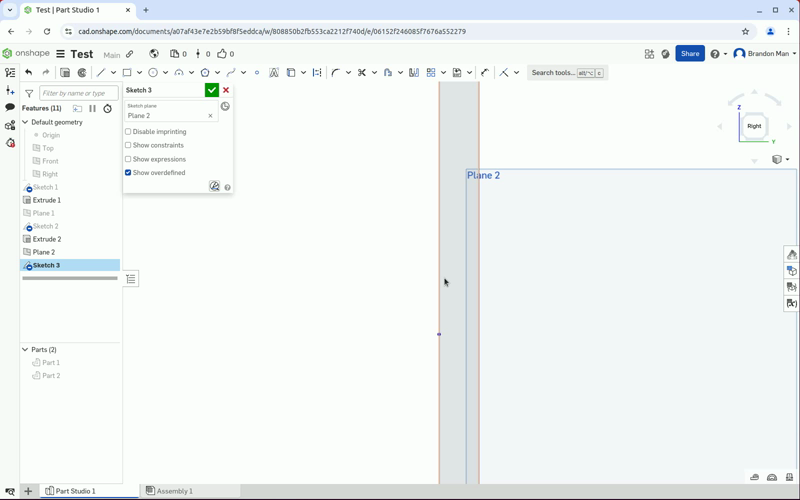
scroll(-6)
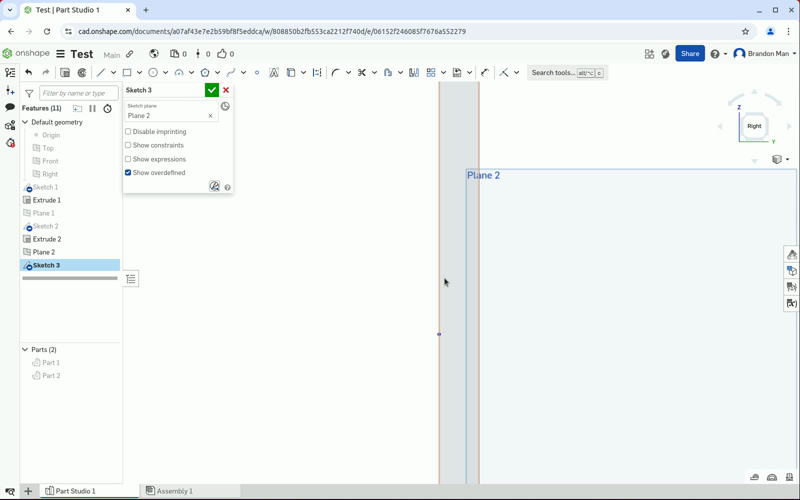
scroll(-6)
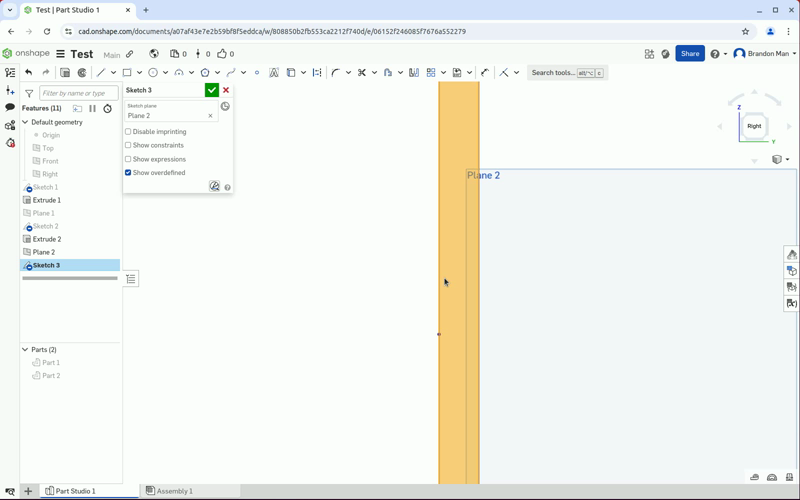
scroll(-6)
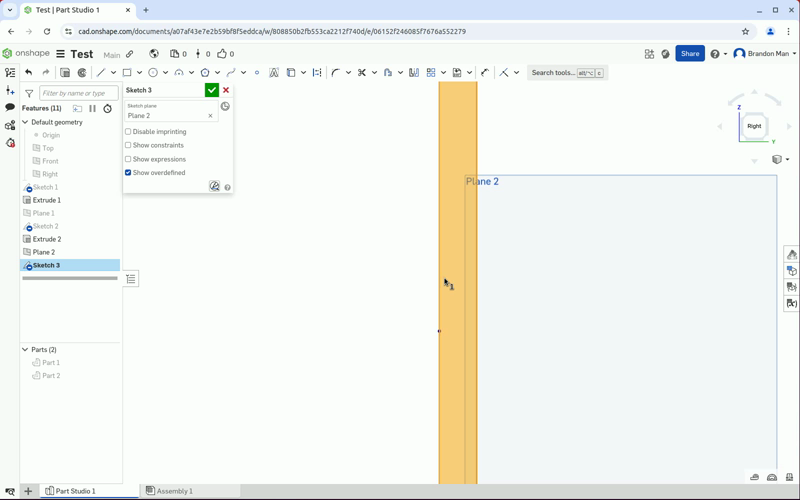
scroll(-6)
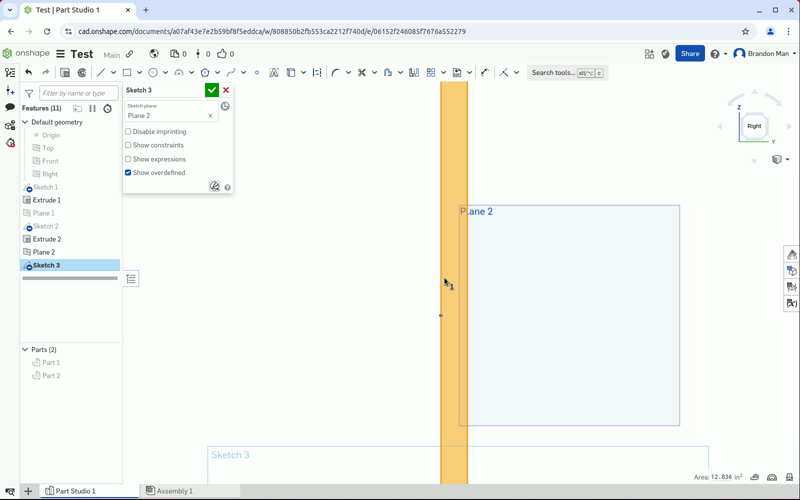
scroll(-6)
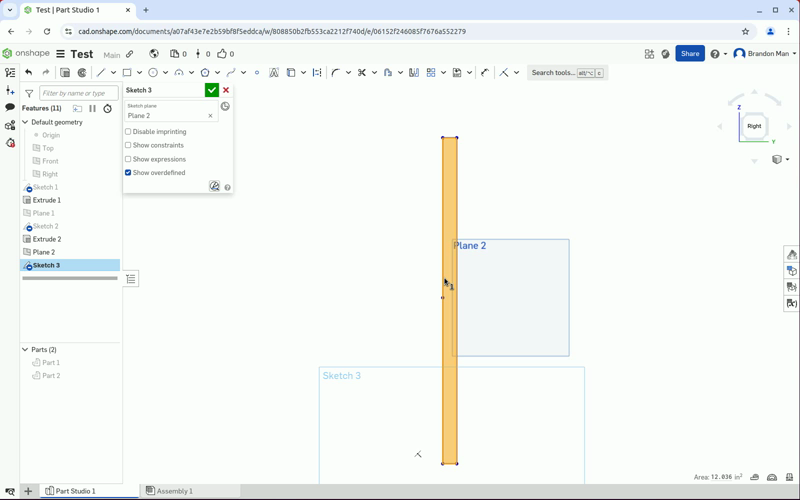
scroll(-6)
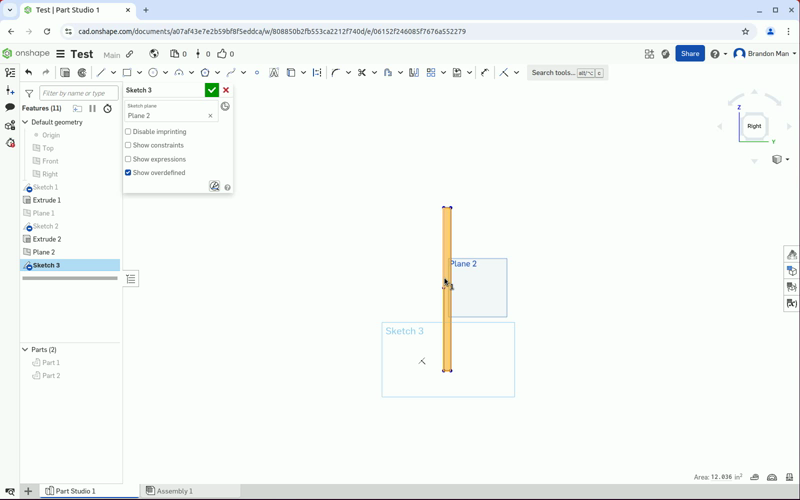
scroll(-6)
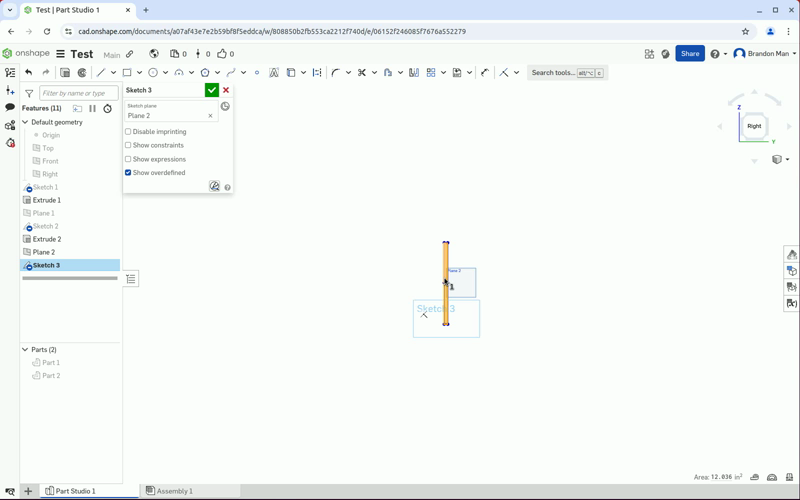
mouse_move(73, 352)
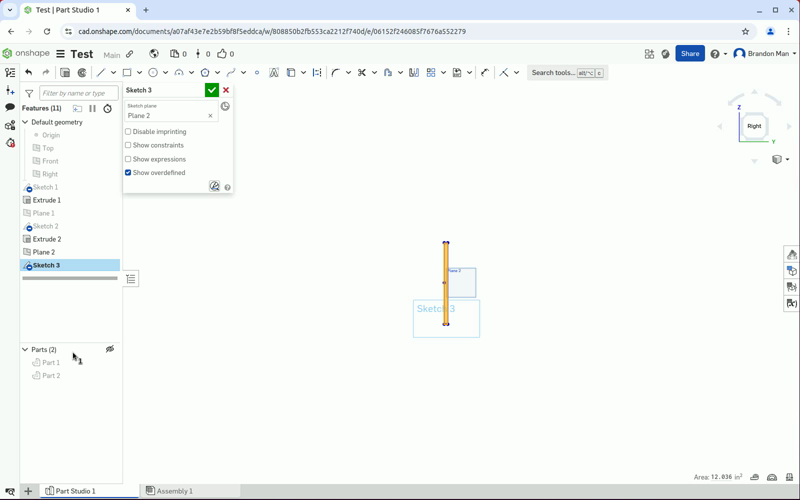
key(shift+y)
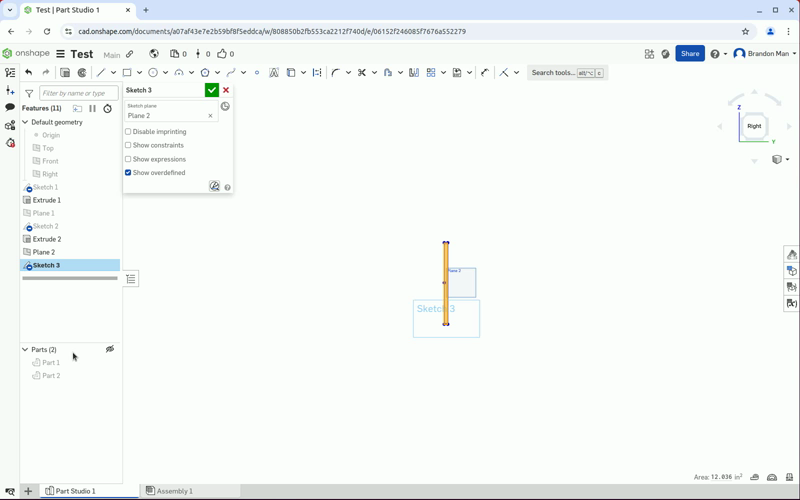
key(shift+e)
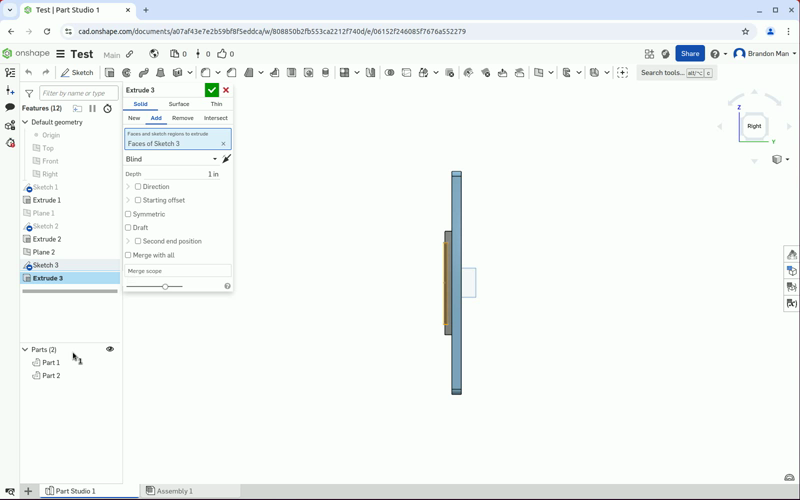
mouse_move(143, 106)
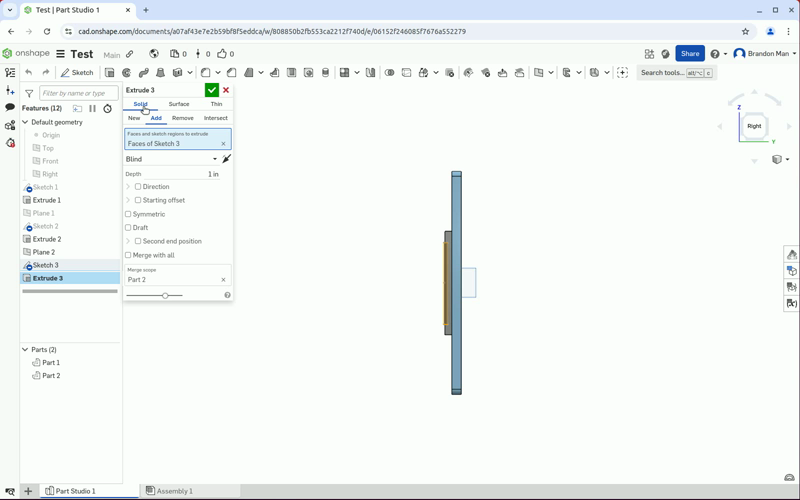
click(143, 106)
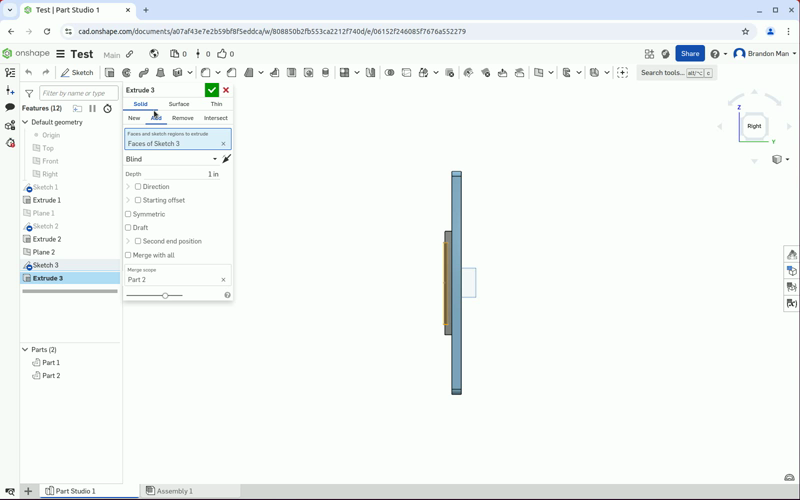
mouse_move(186, 120)
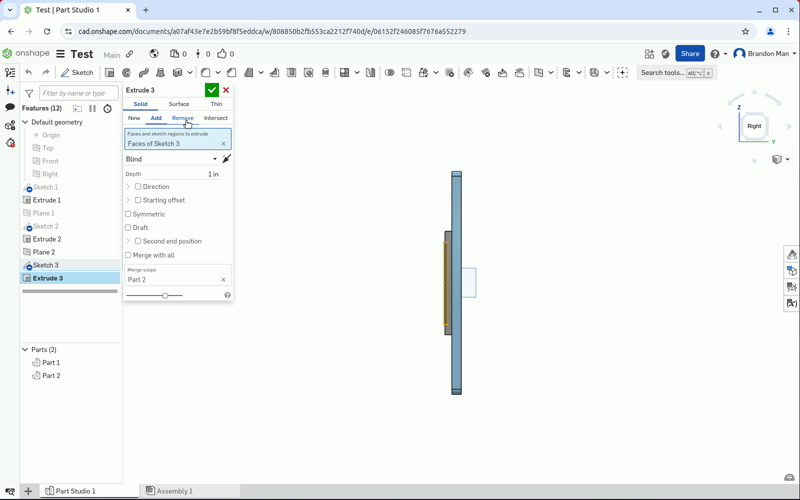
click(186, 120)
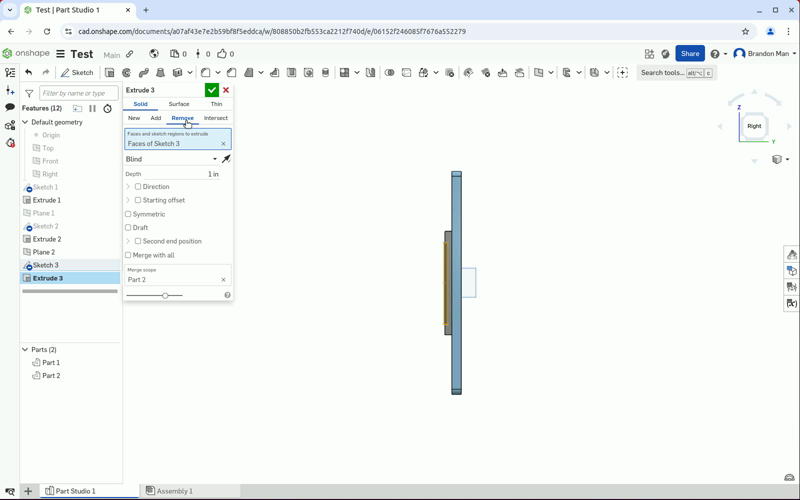
key(tab, 4)
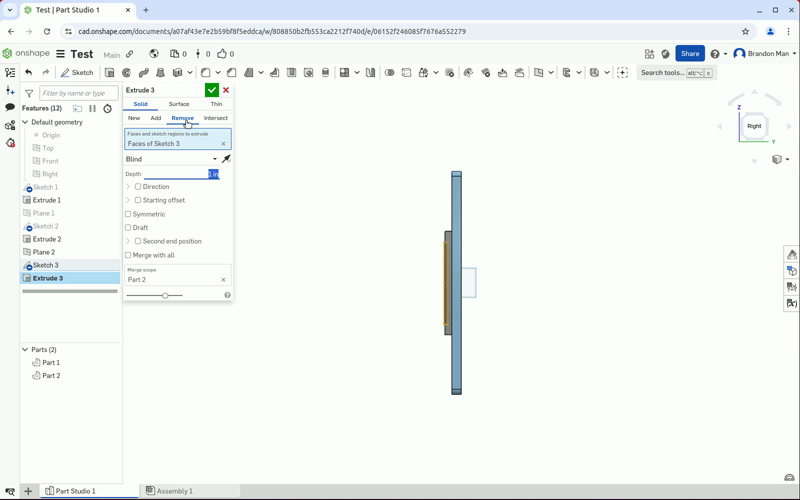
text(7.703)
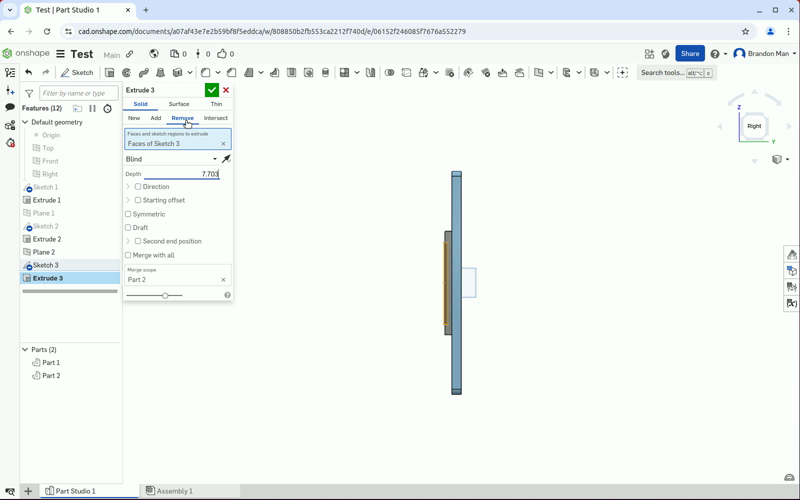
key(tab, 6)
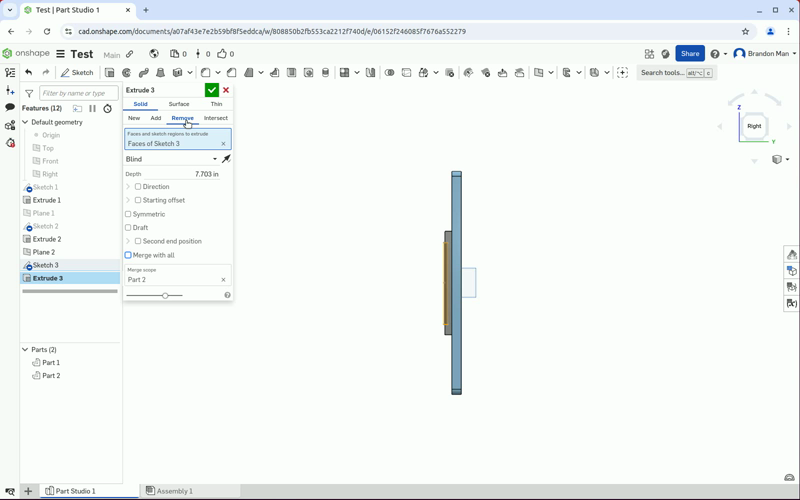
key(space)
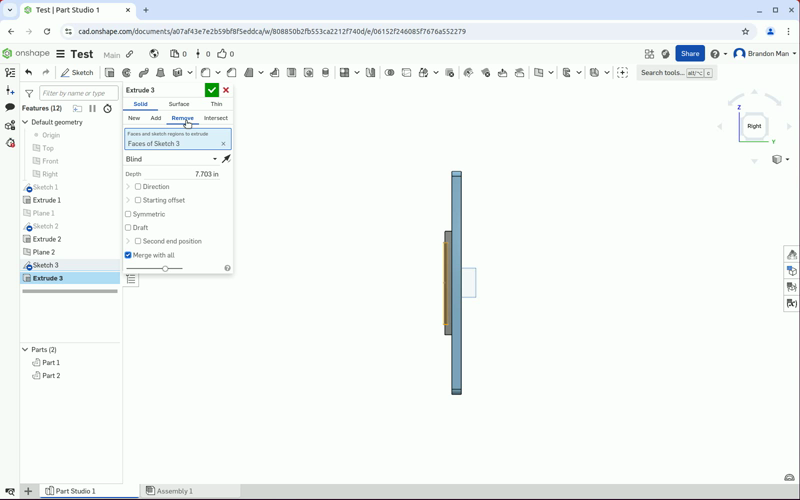
key(enter)
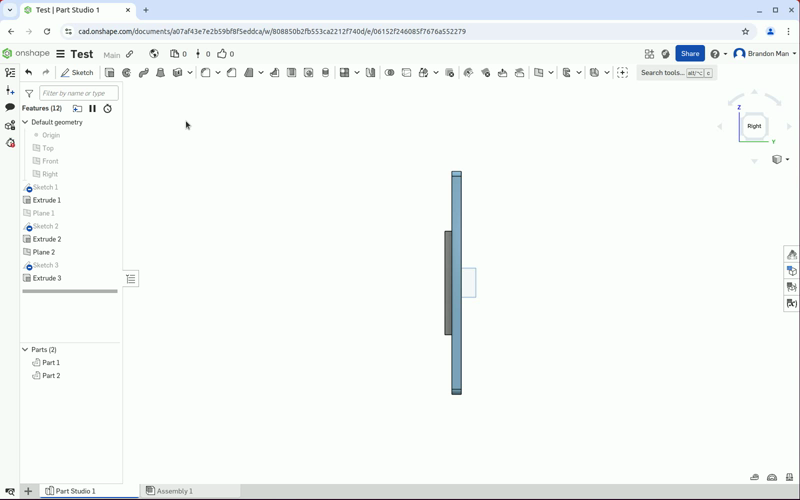
key(shift+h)
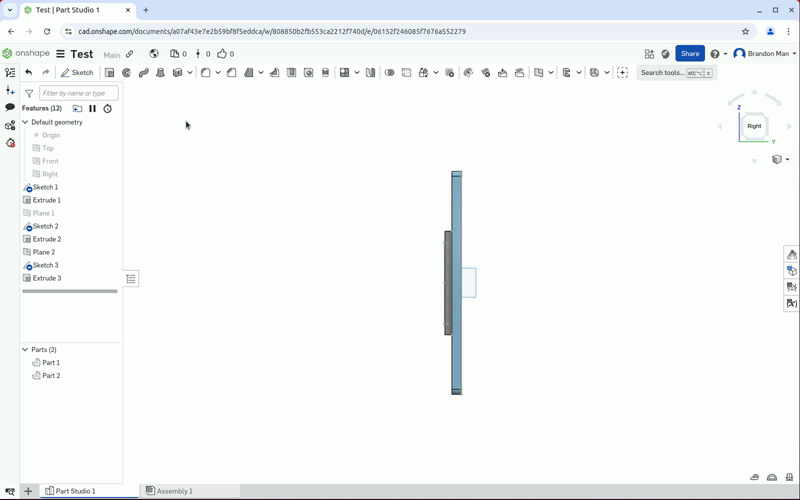
key(shift+h)
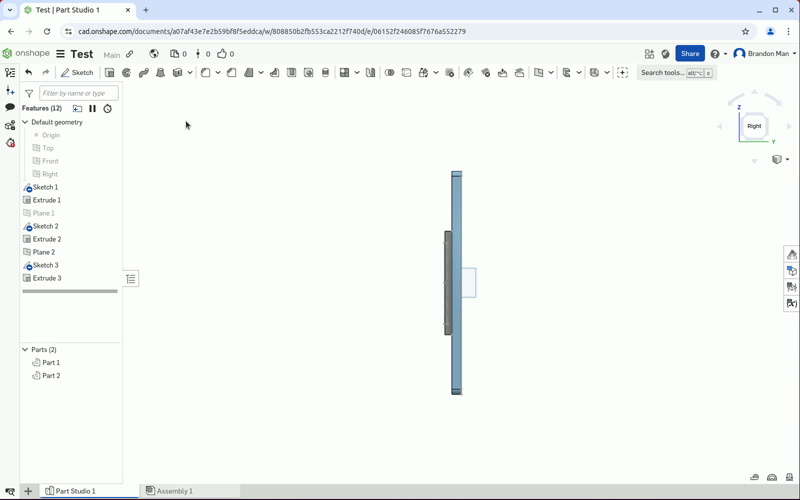
key(shift+7)
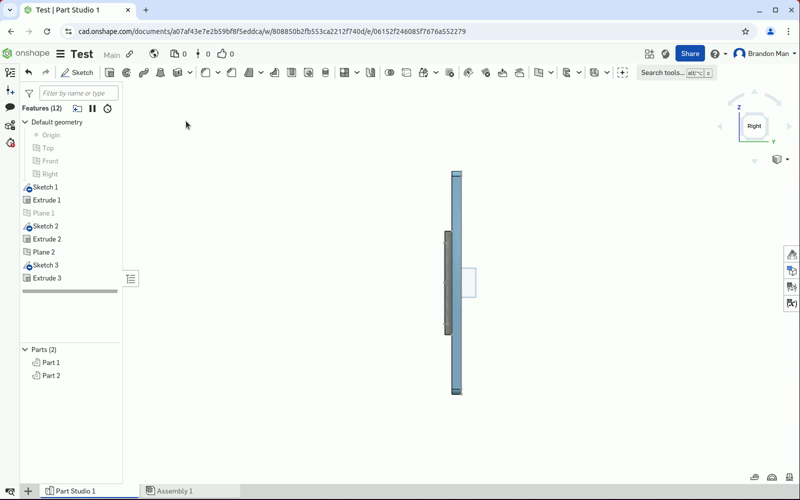
key(right, 2)
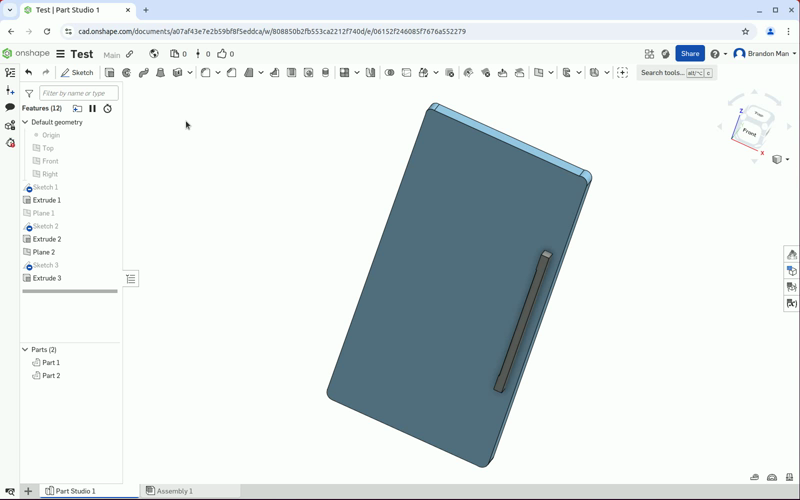
key(down, 2)
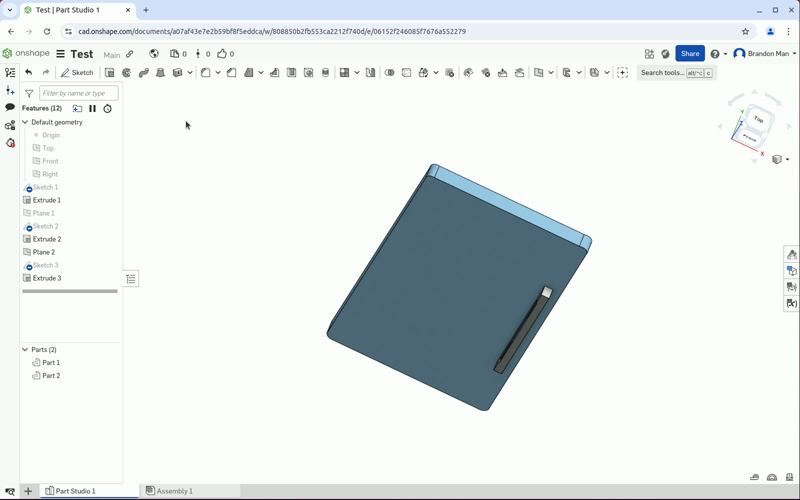
key(up, 2)
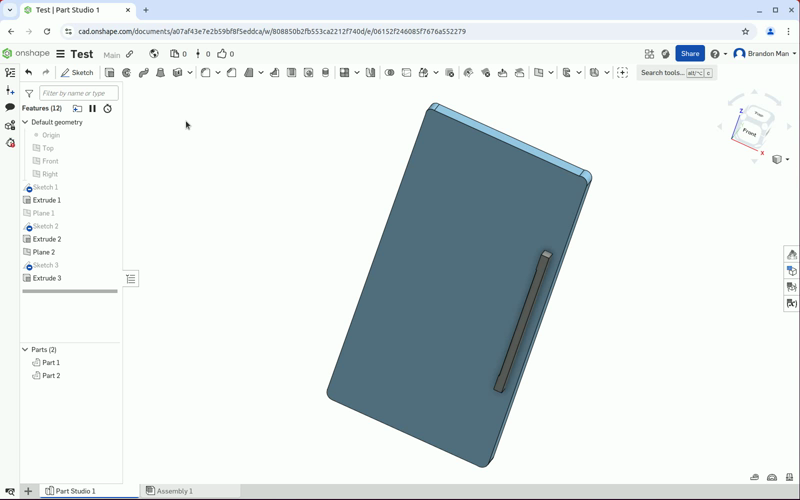
key(left, 2)
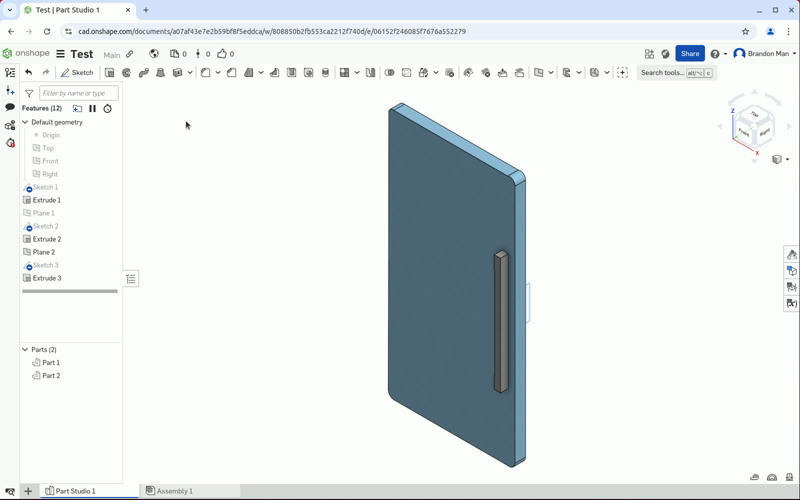
mouse_move(73, 189)
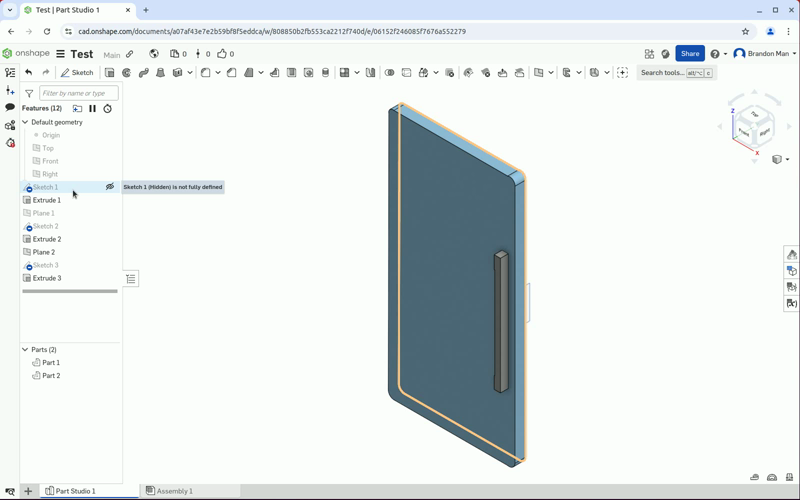
click(73, 189)